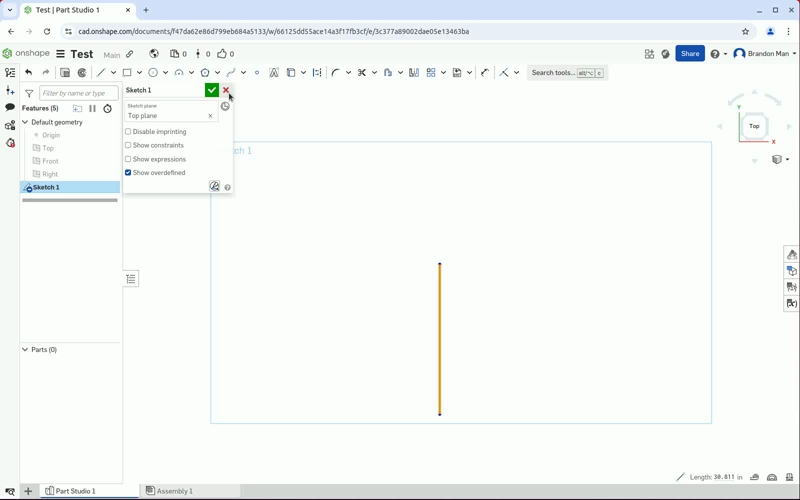
key(shift+h)
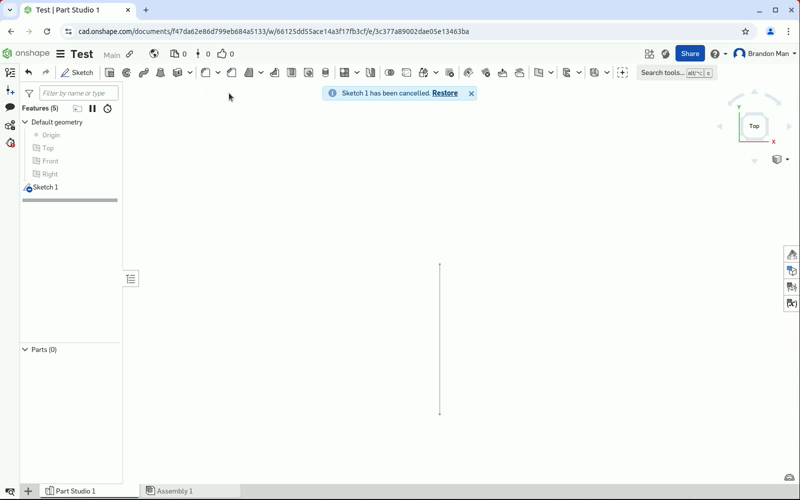
key(shift+s)
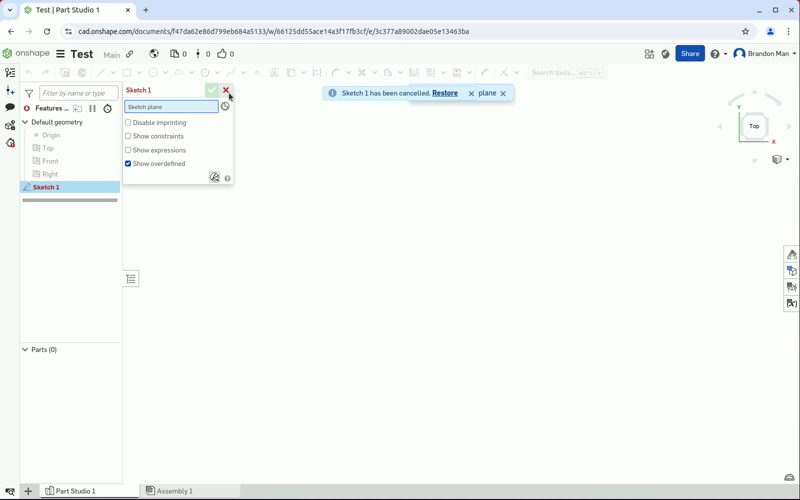
mouse_move(73, 150)
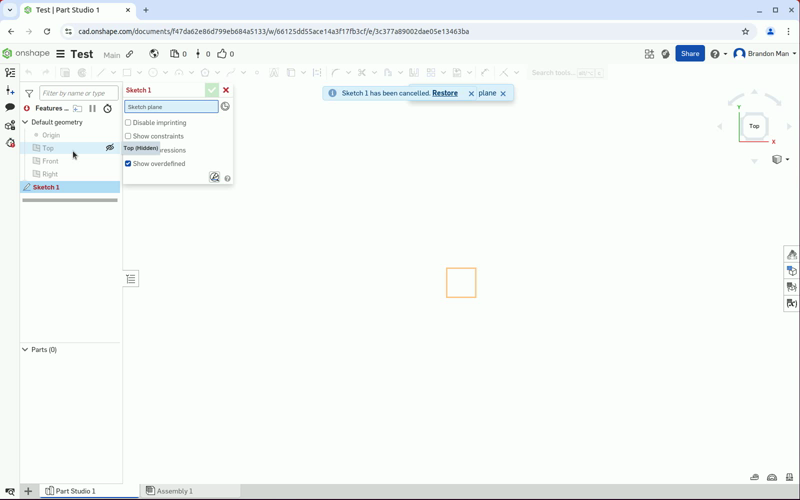
click(73, 150)
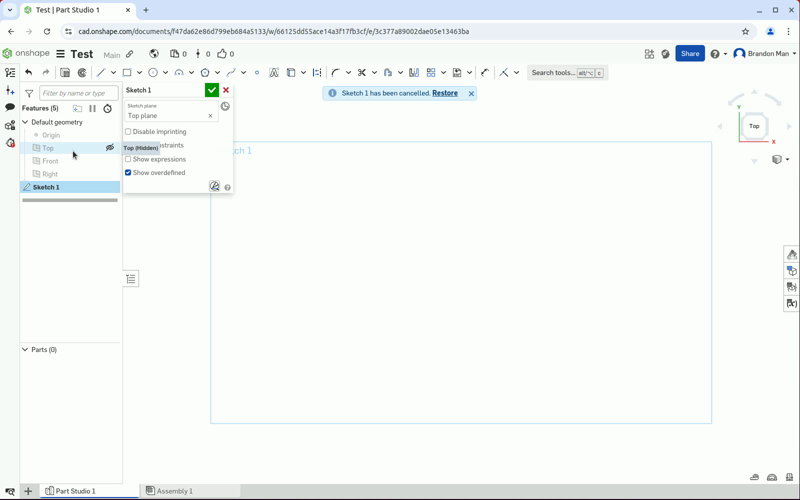
mouse_move(73, 352)
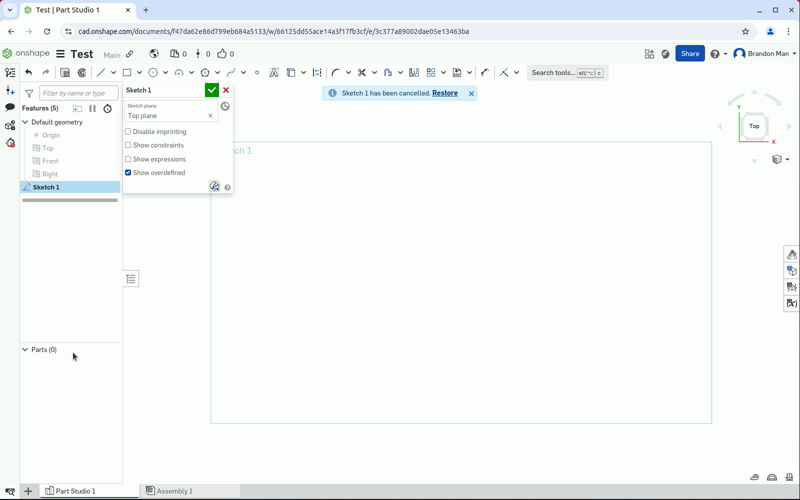
key(y)
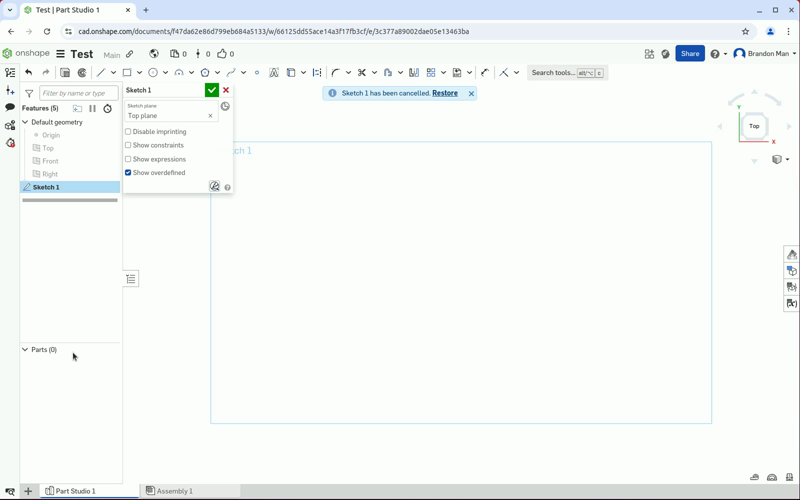
key(l)
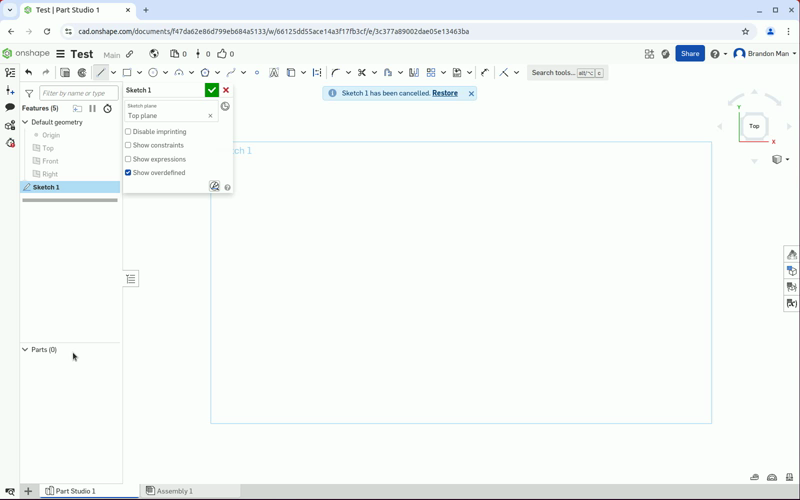
key_down(shift)
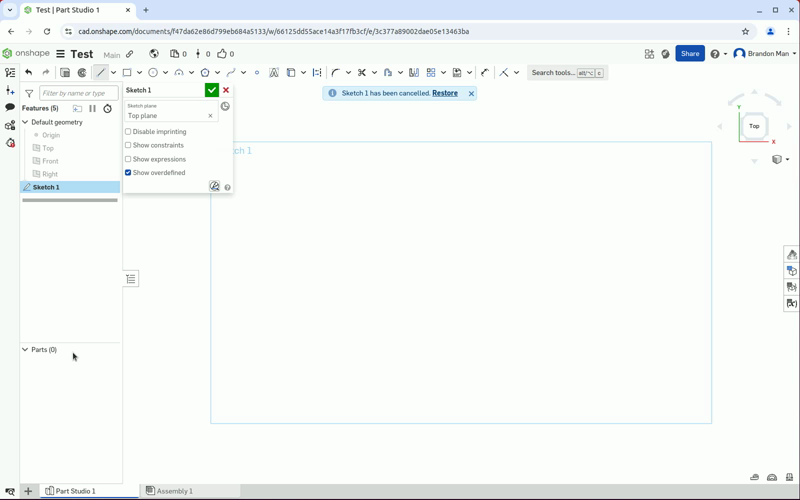
mouse_move(348, 327)
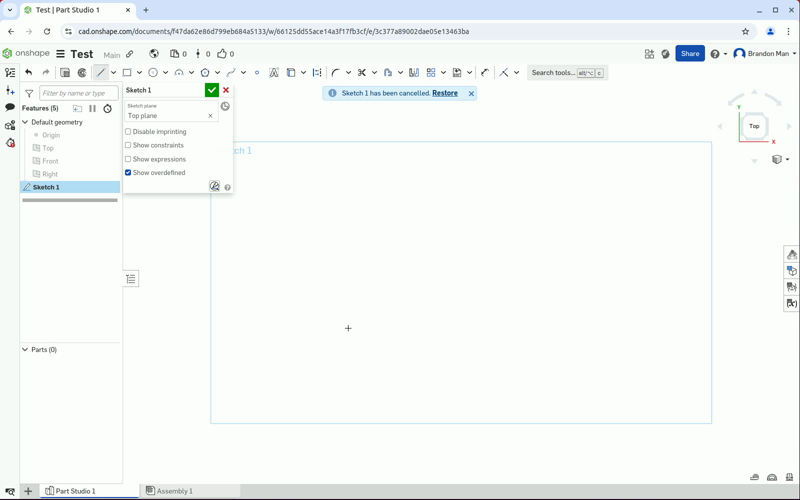
click(348, 327)
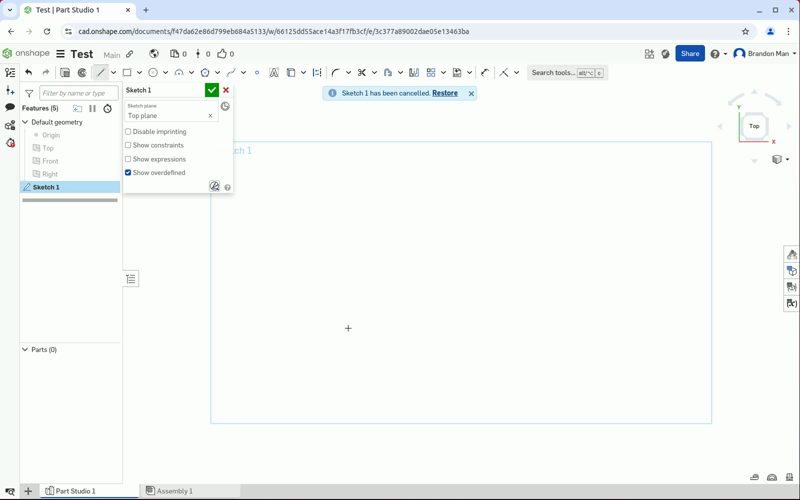
key_up(shift)
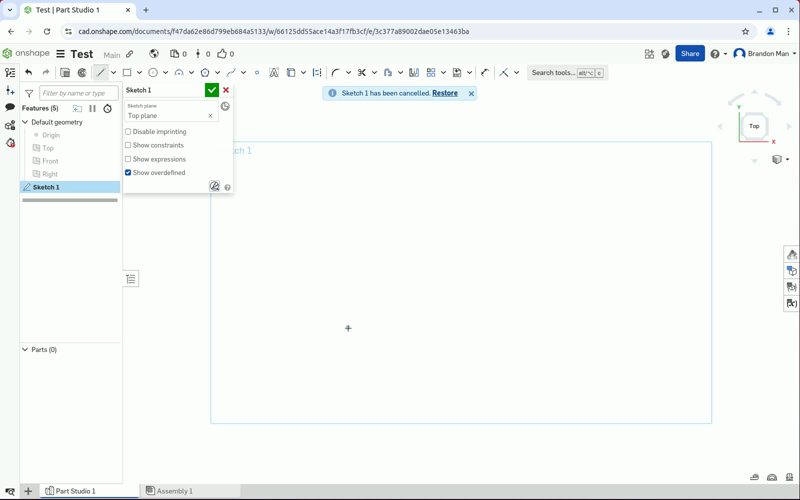
key_down(shift)
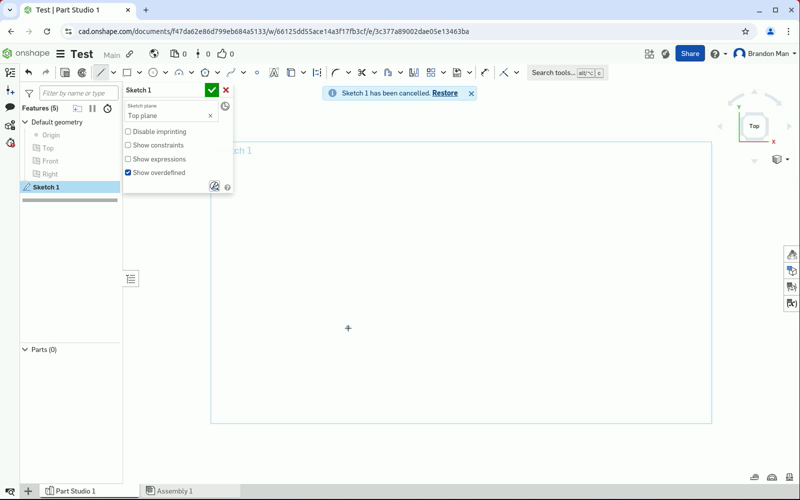
mouse_move(460, 327)
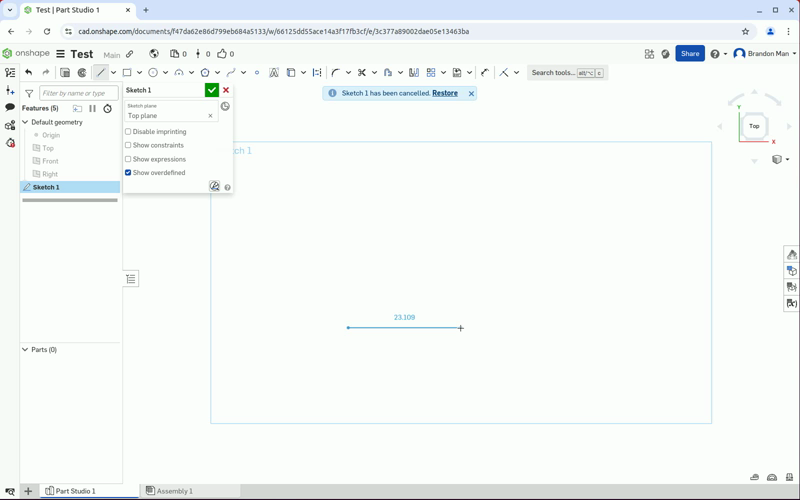
click(460, 327)
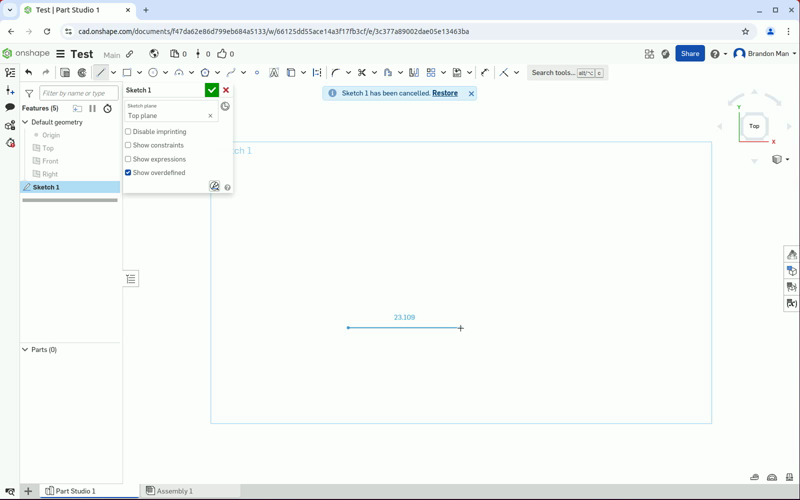
key_up(shift)
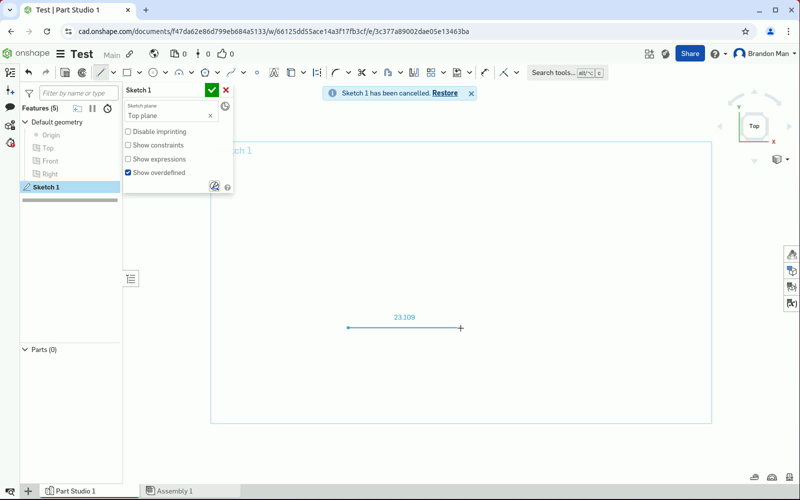
key_down(shift)
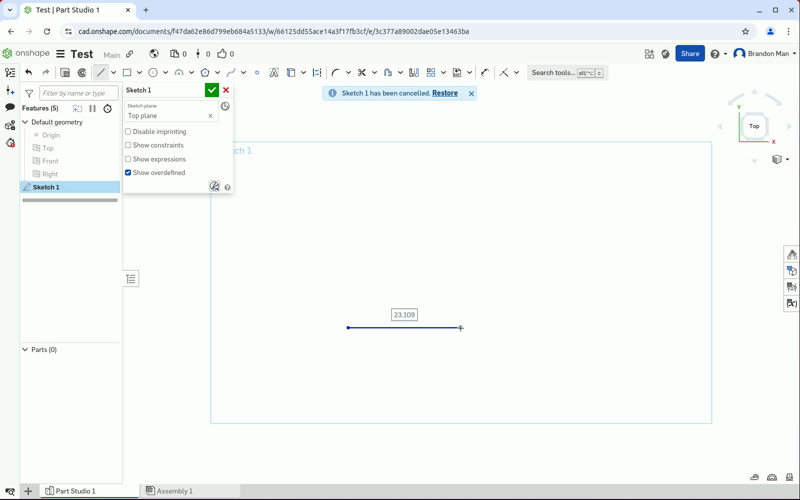
mouse_move(490, 327)
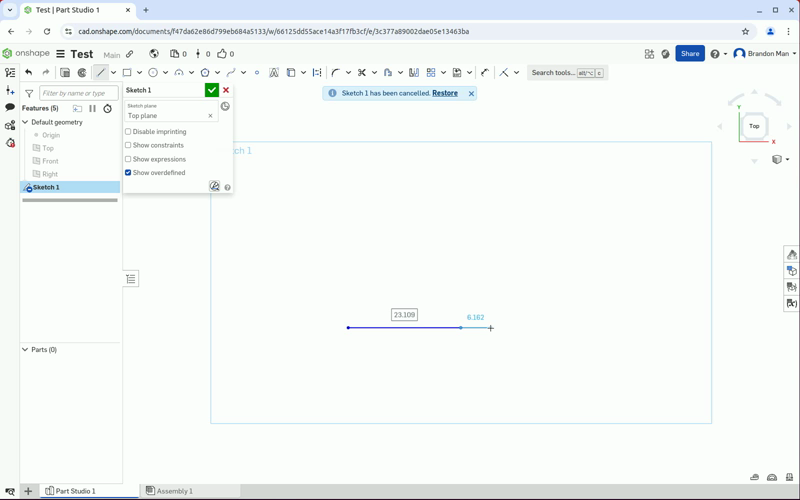
mouse_move(460, 282)
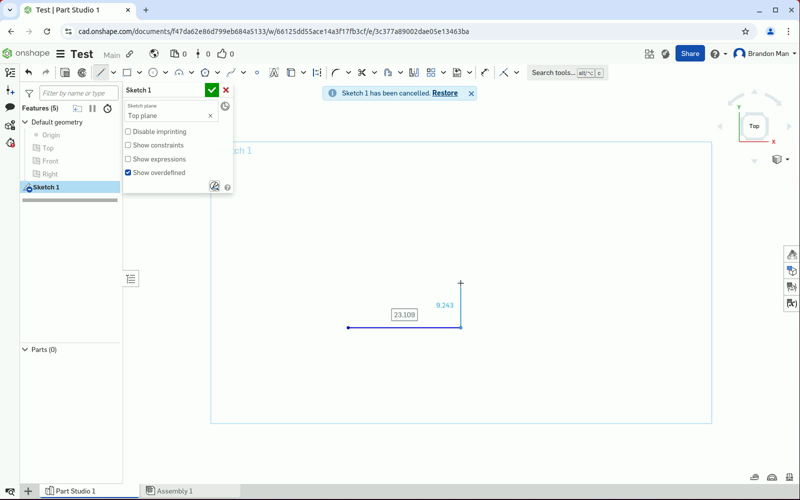
click(460, 282)
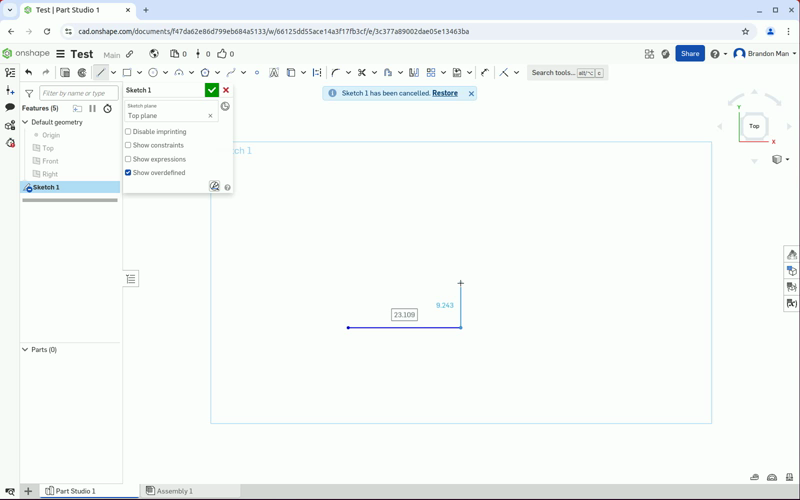
key_up(shift)
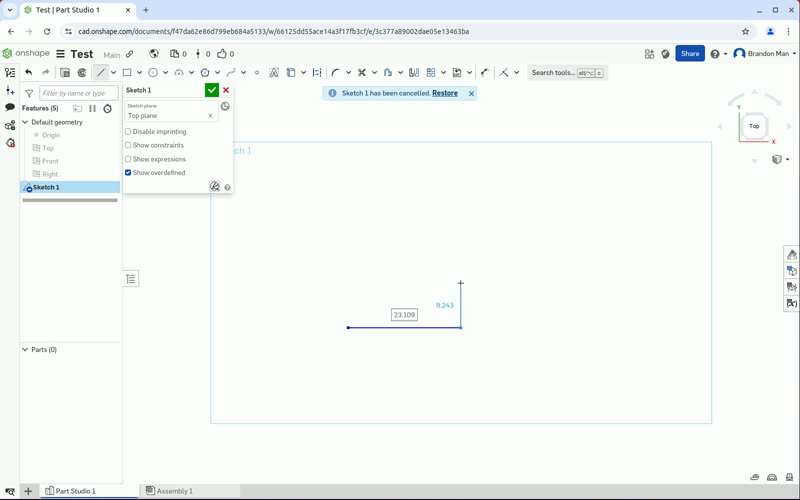
key_down(shift)
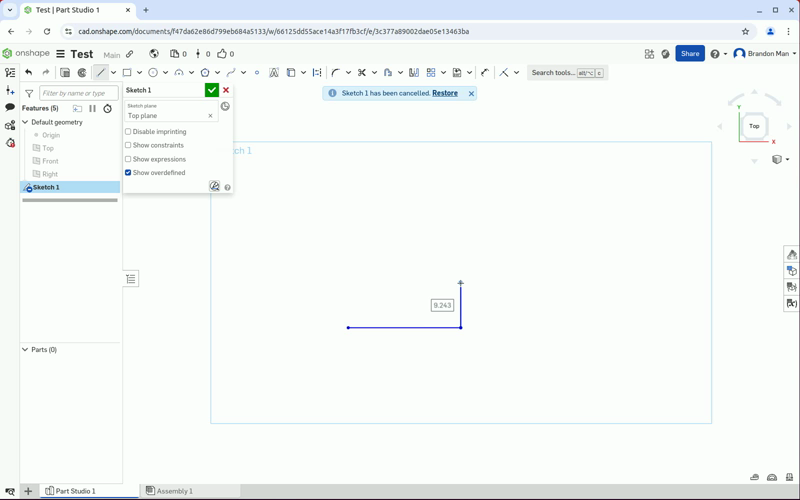
mouse_move(348, 282)
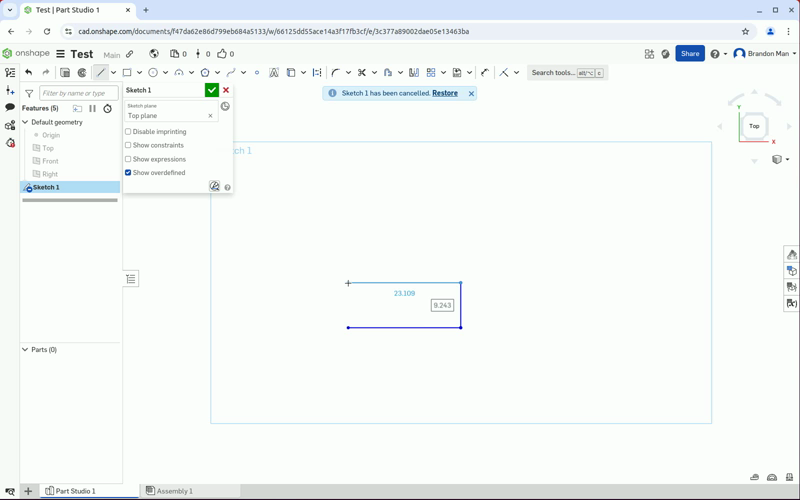
click(348, 282)
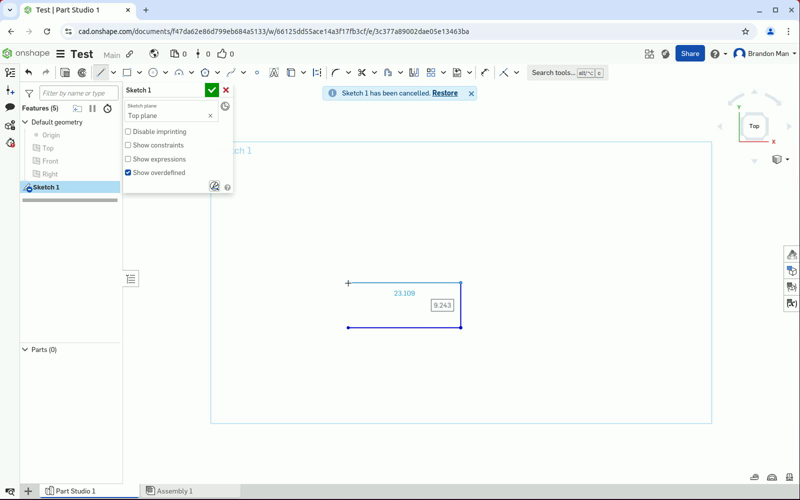
key_up(shift)
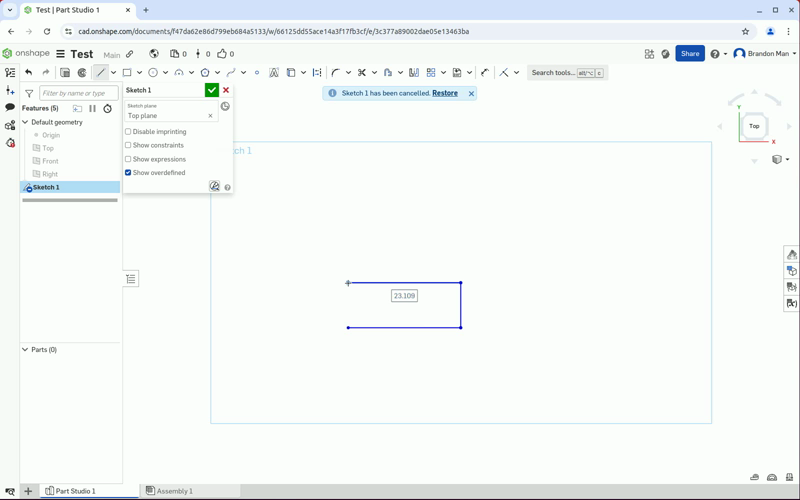
mouse_move(378, 282)
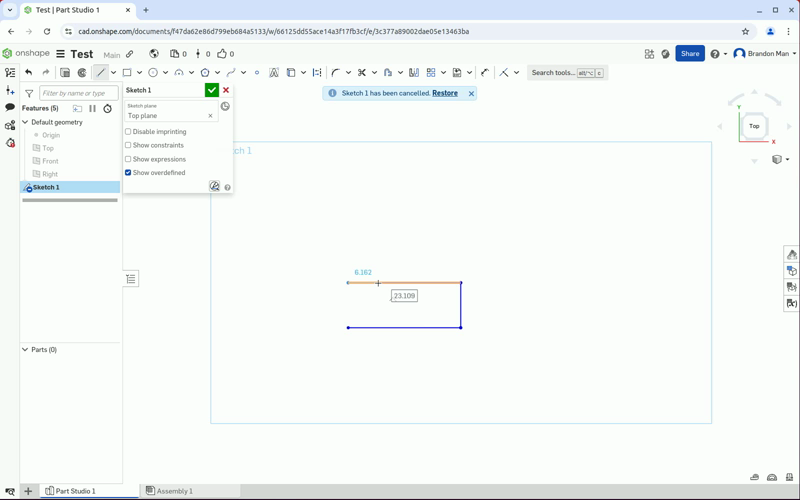
key_down(shift)
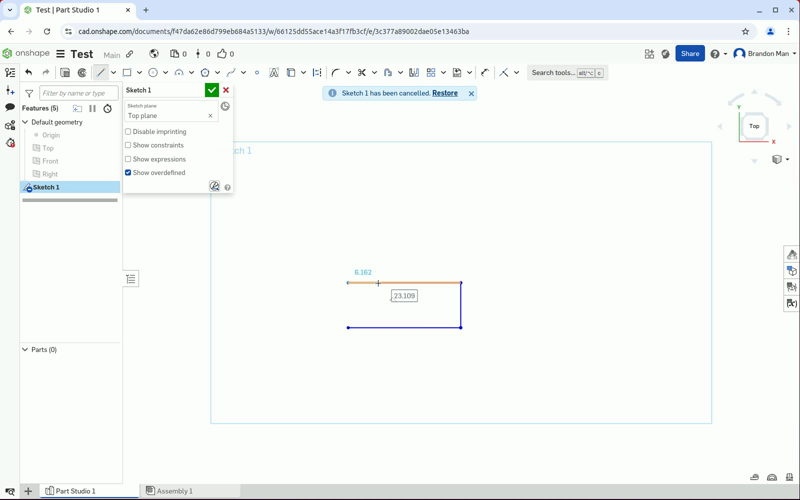
mouse_move(348, 327)
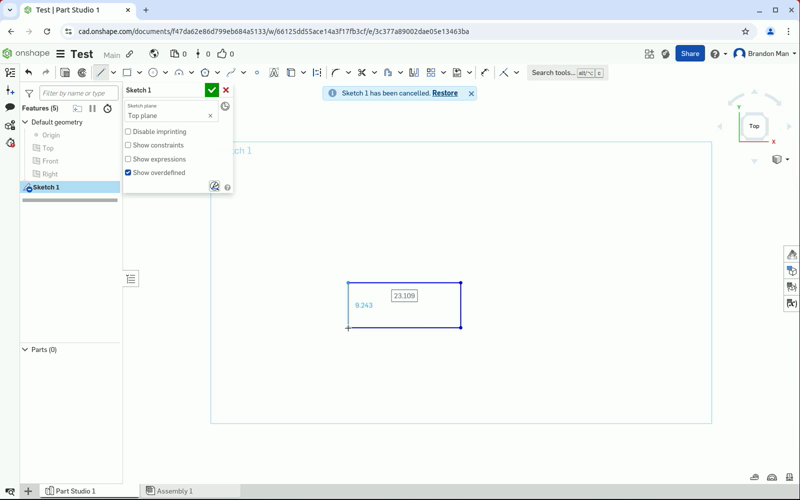
key_up(shift)
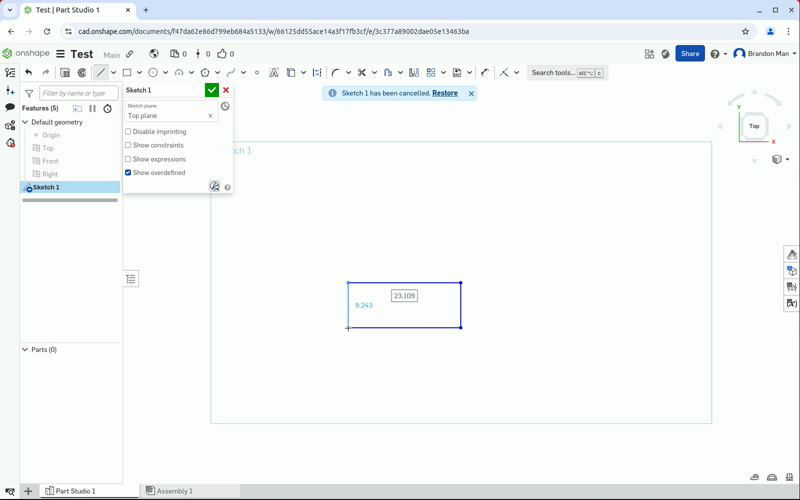
click(348, 327)
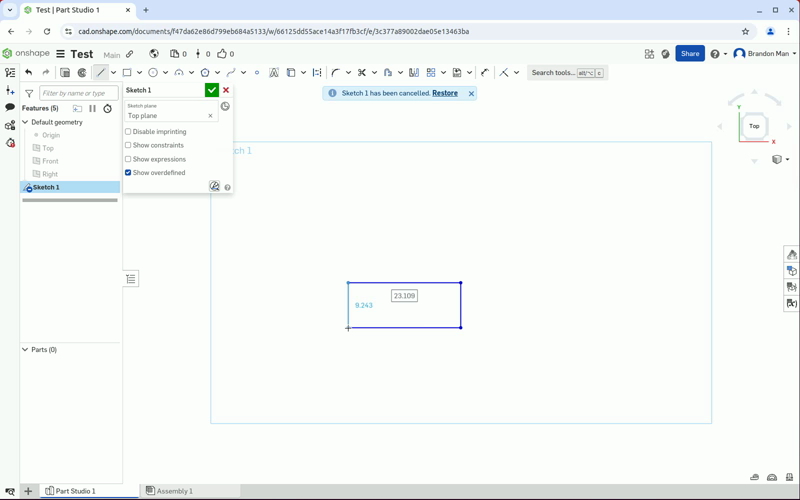
key(esc)
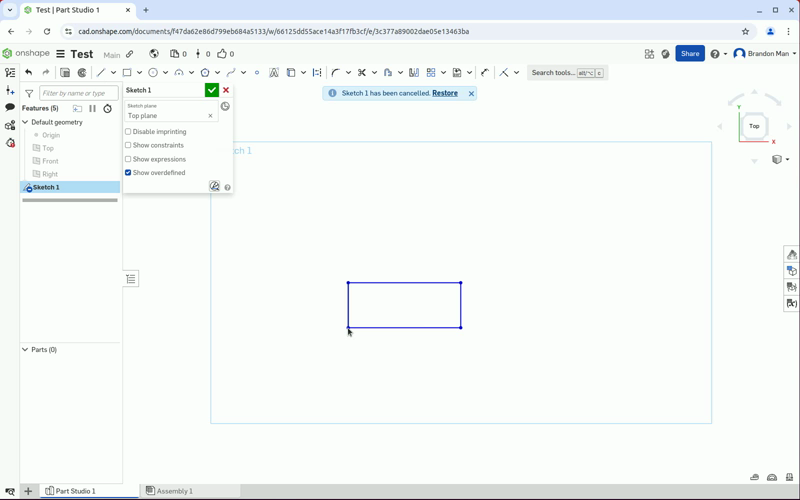
mouse_move(420, 290)
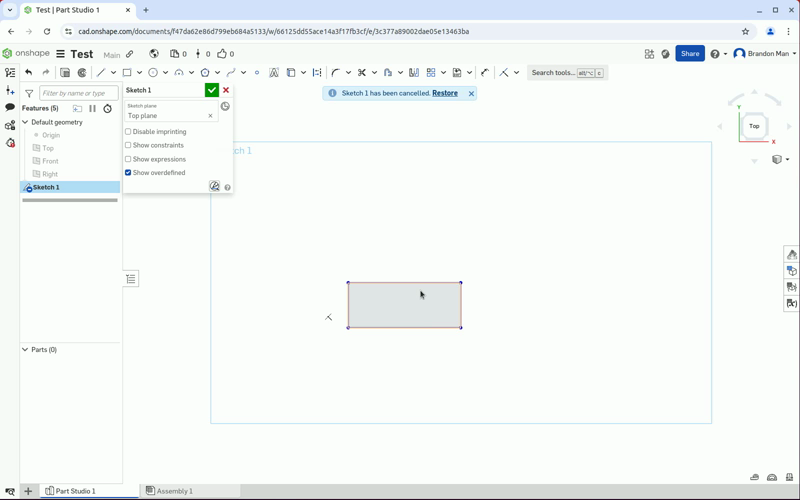
click(420, 290)
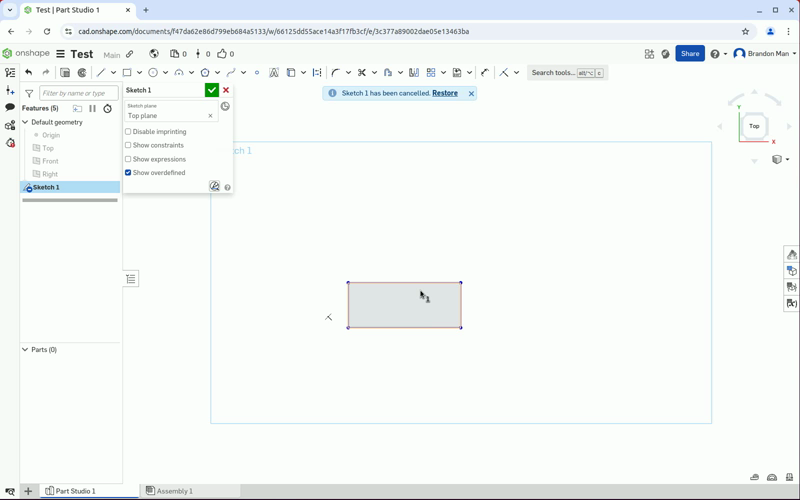
mouse_move(73, 352)
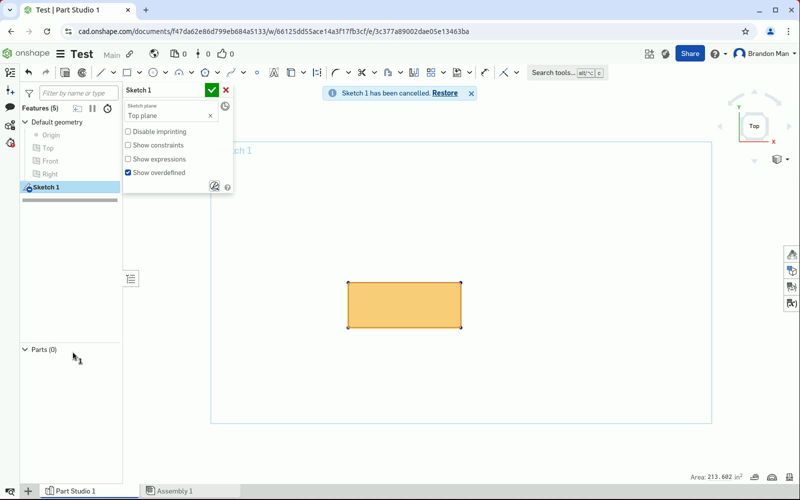
key(shift+y)
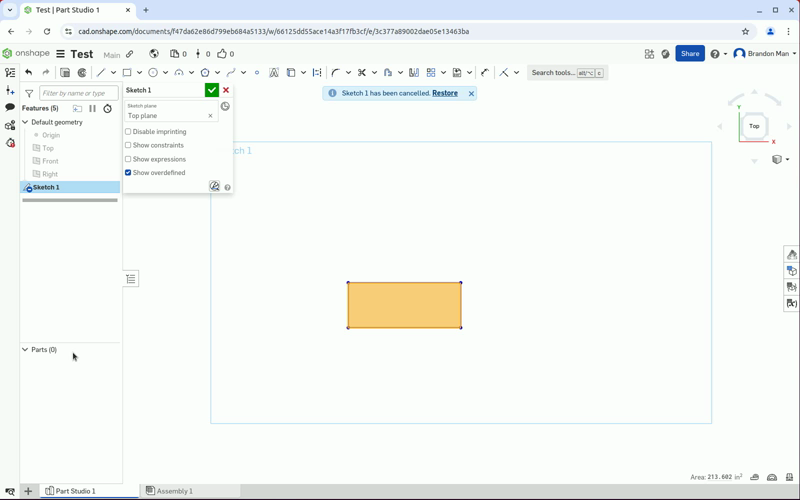
key(shift+e)
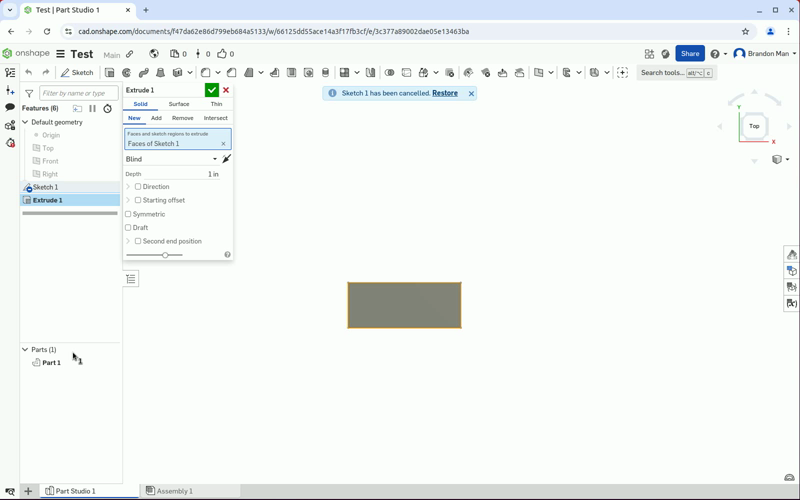
mouse_move(143, 106)
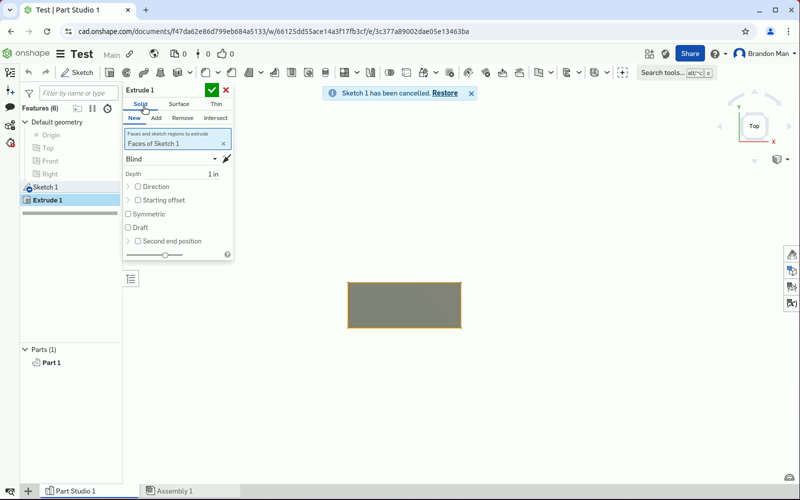
click(143, 106)
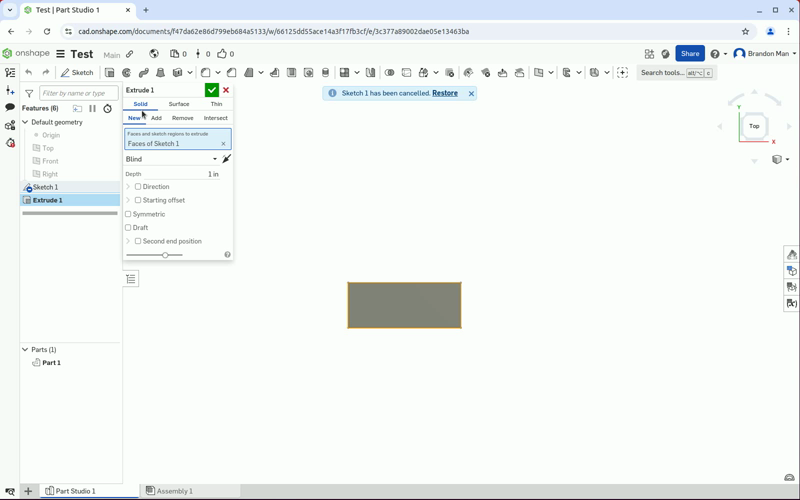
mouse_move(137, 120)
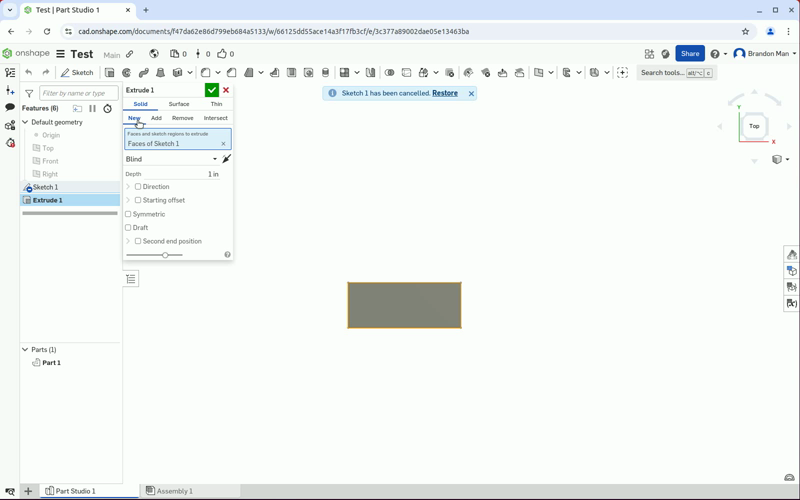
click(137, 120)
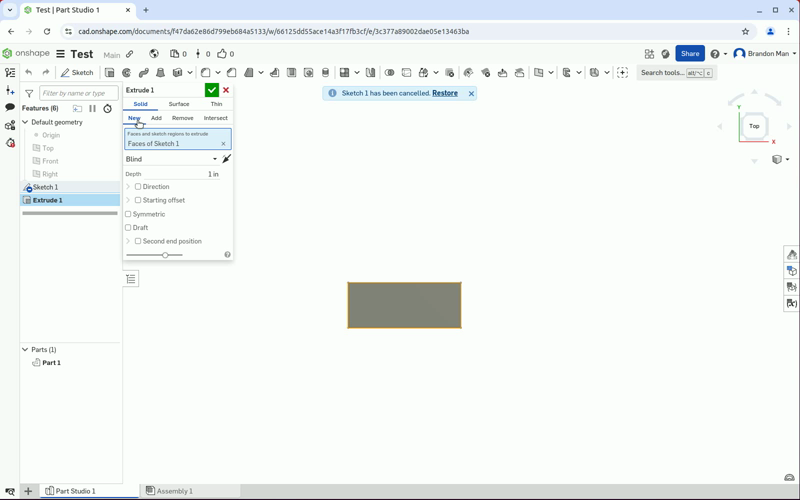
key(tab, 4)
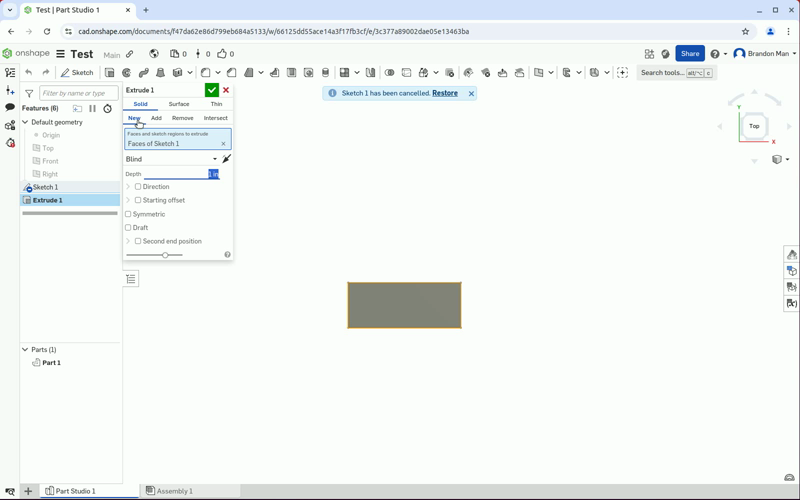
text(2.407)
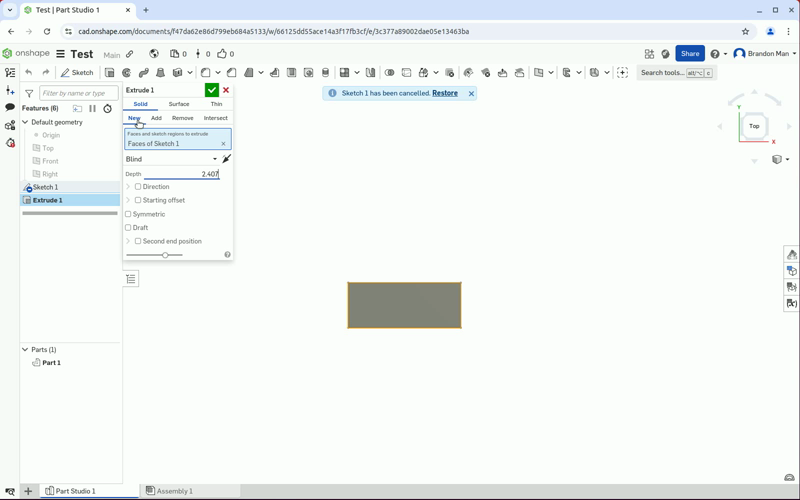
key(enter)
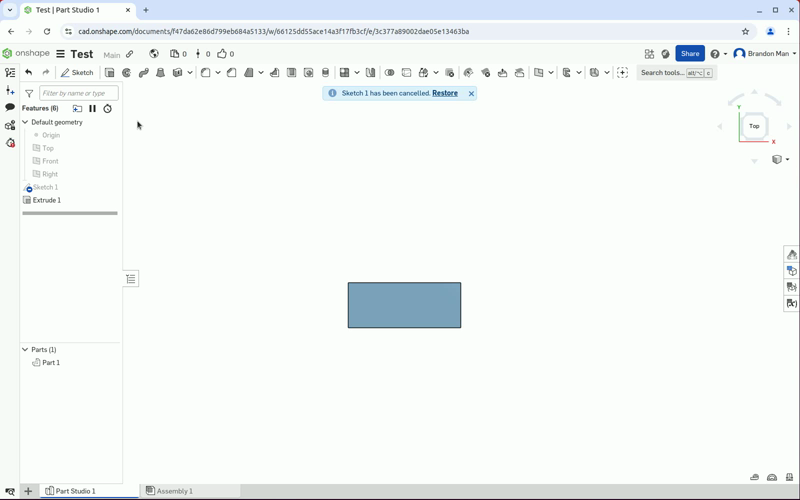
key(shift+h)
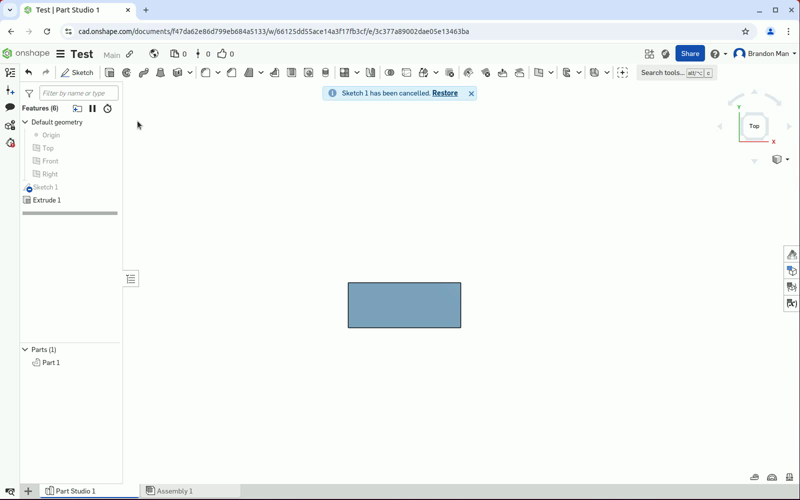
key(shift+h)
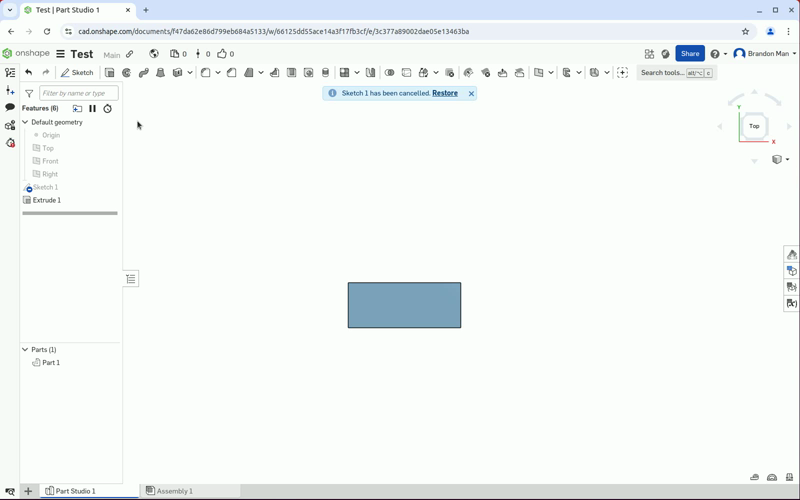
mouse_move(73, 189)
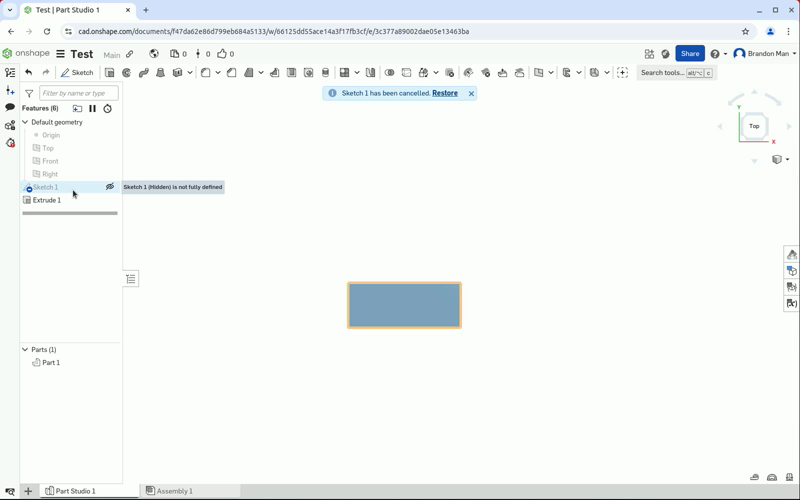
click(73, 189)
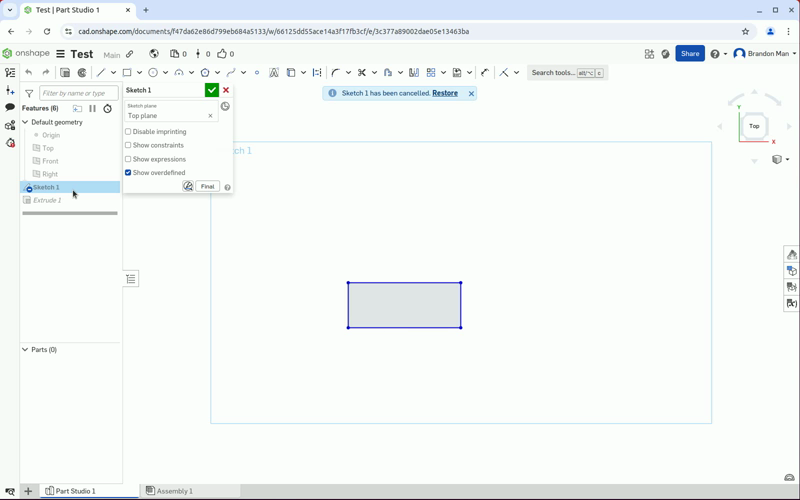
mouse_move(229, 92)
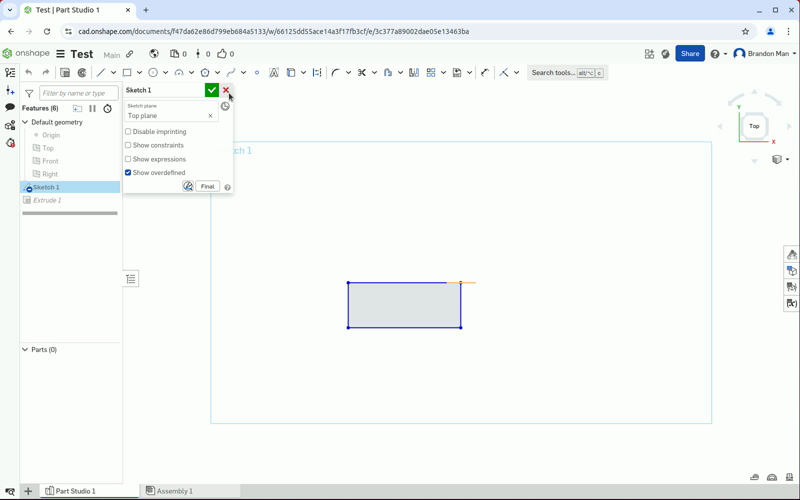
click(229, 92)
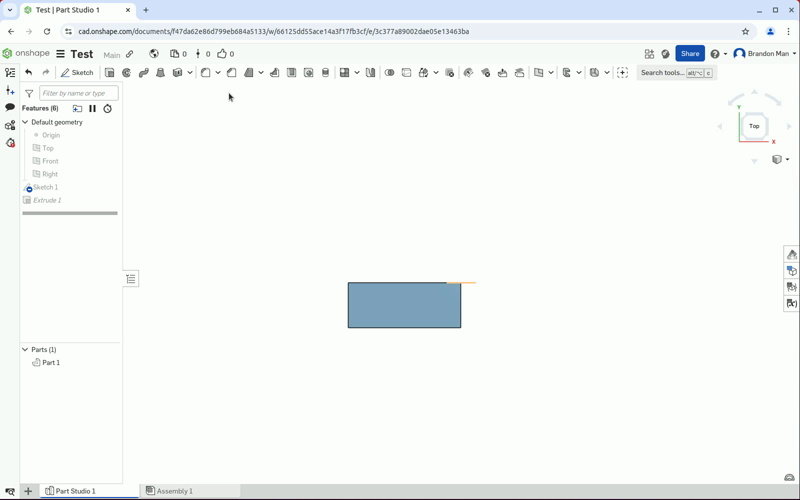
mouse_move(541, 75)
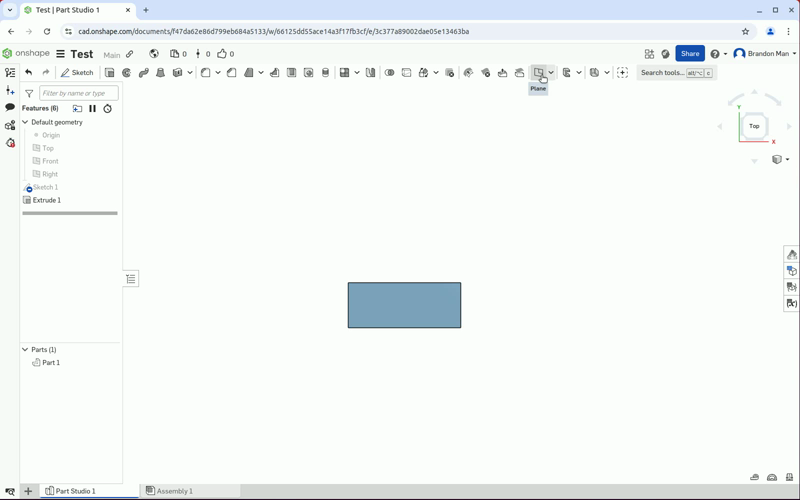
click(541, 75)
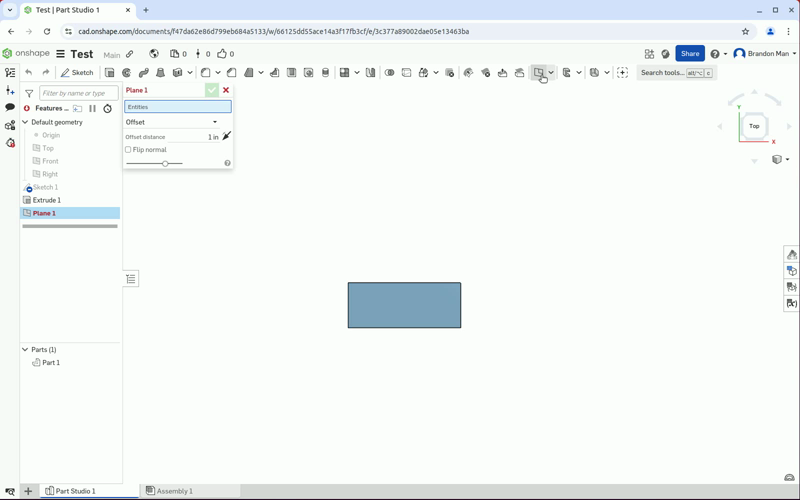
mouse_move(73, 150)
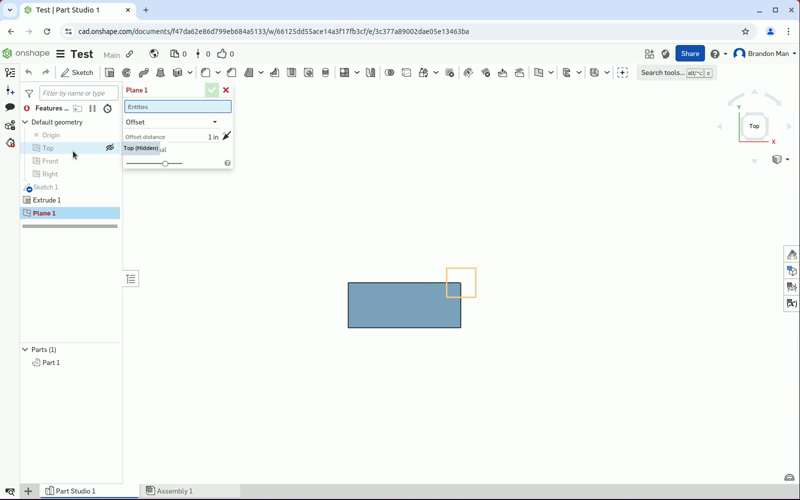
click(73, 150)
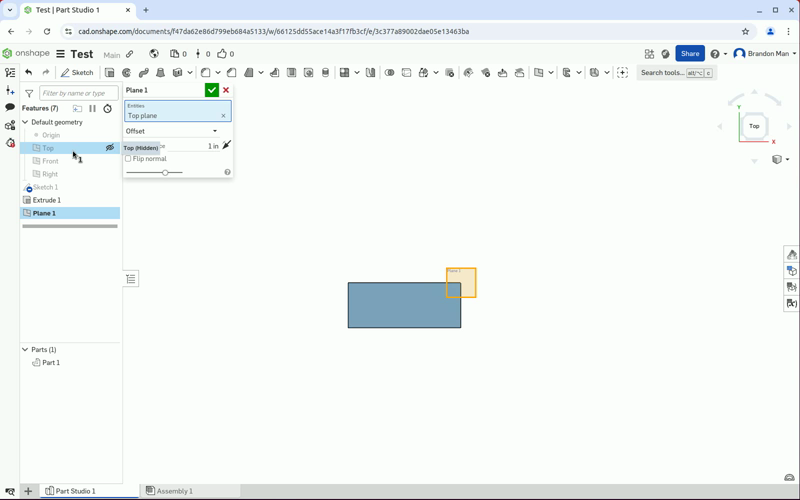
key(tab, 2)
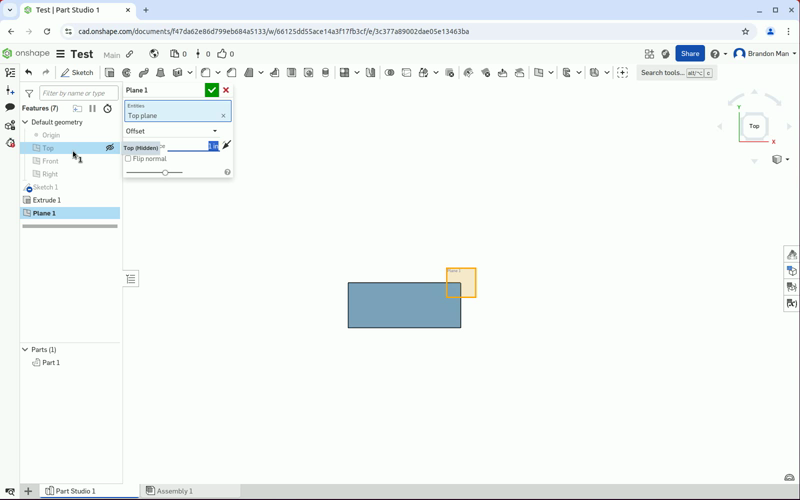
text(2.403)
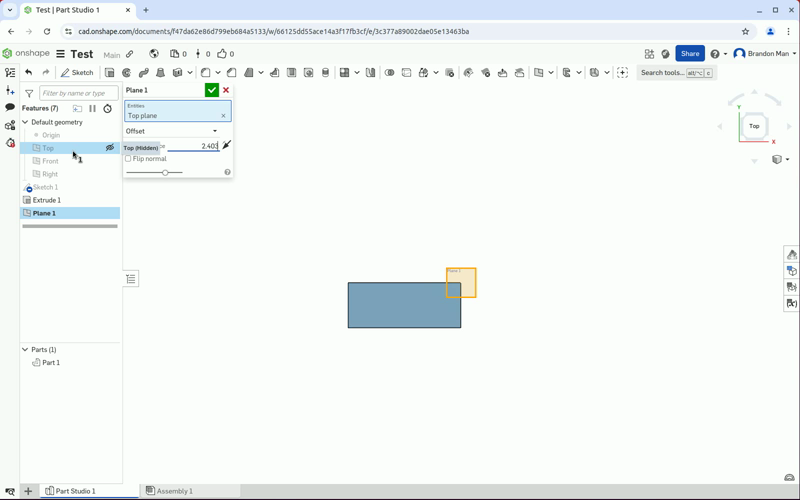
key(enter, 2)
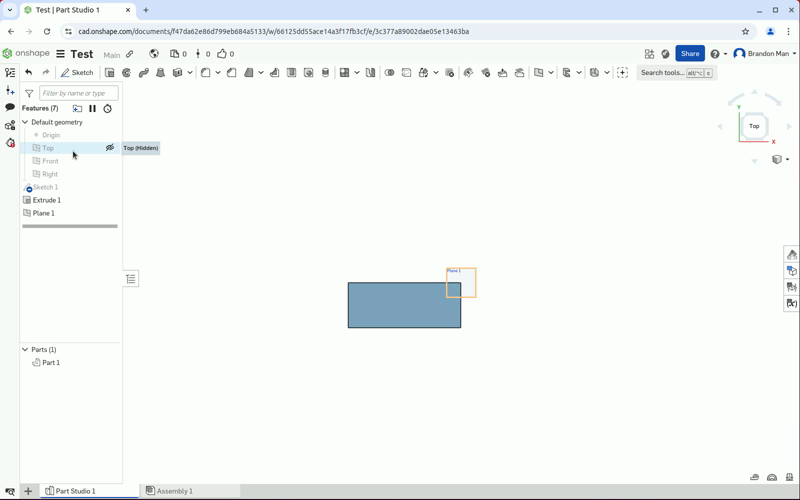
key(shift+s)
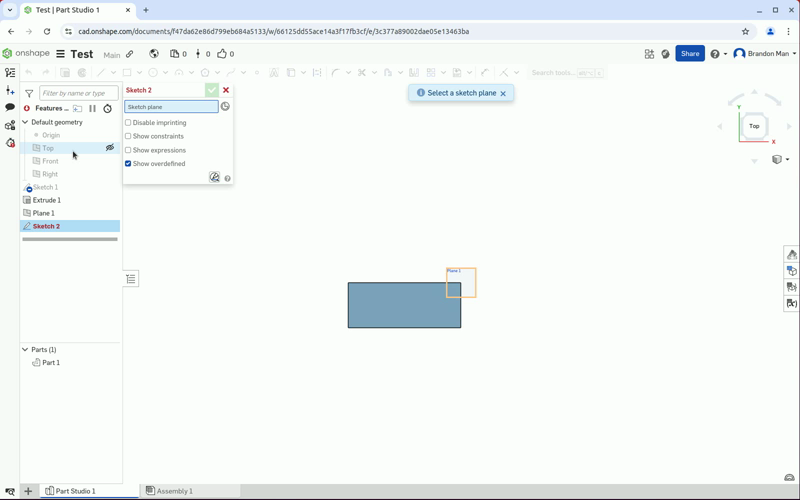
mouse_move(73, 215)
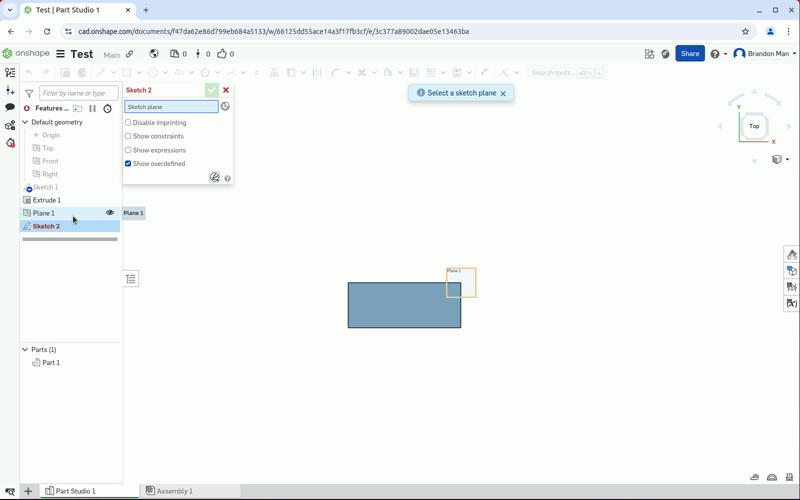
click(73, 215)
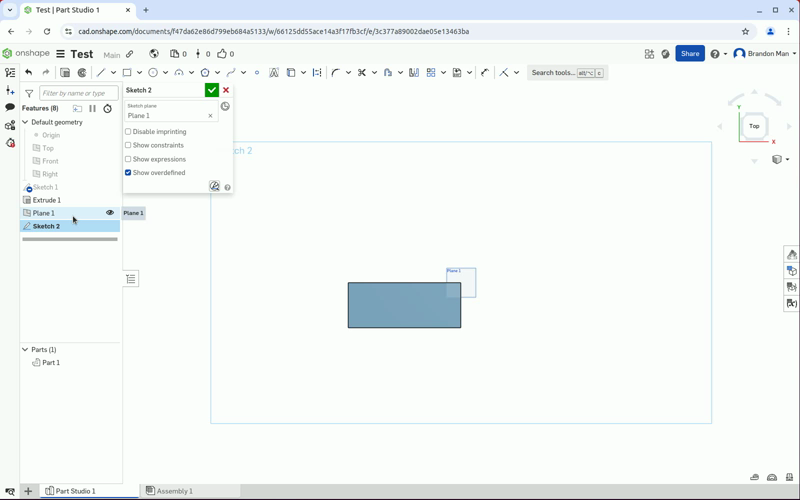
mouse_move(73, 352)
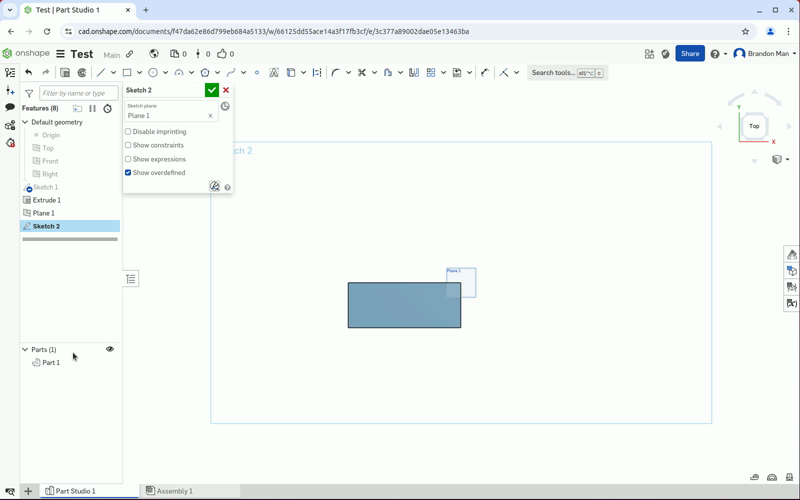
key(y)
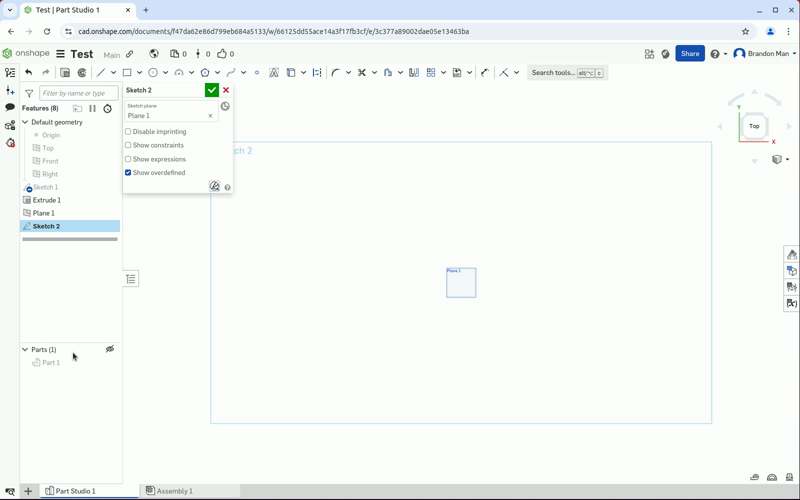
key(l)
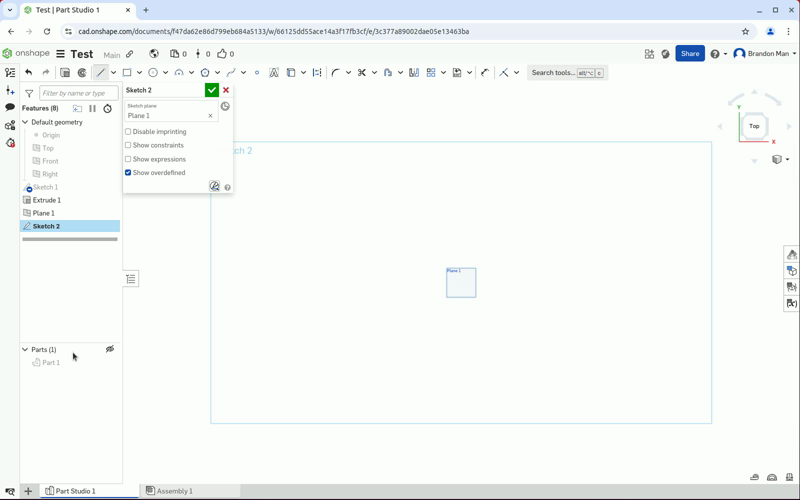
key_down(shift)
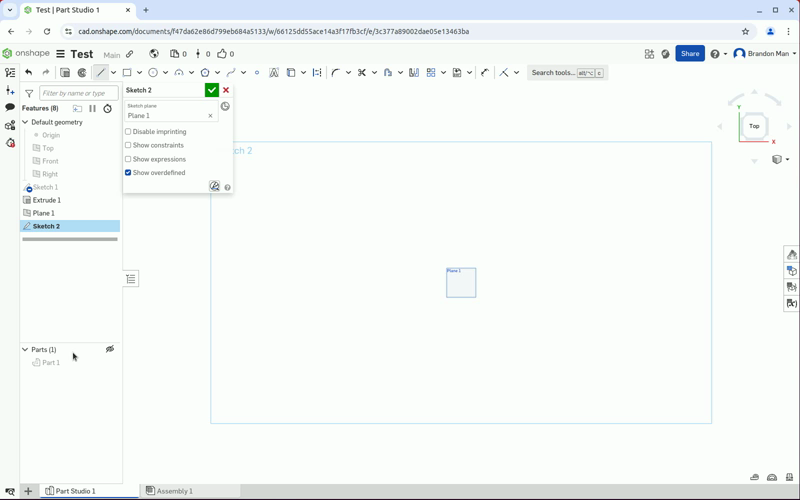
mouse_move(453, 327)
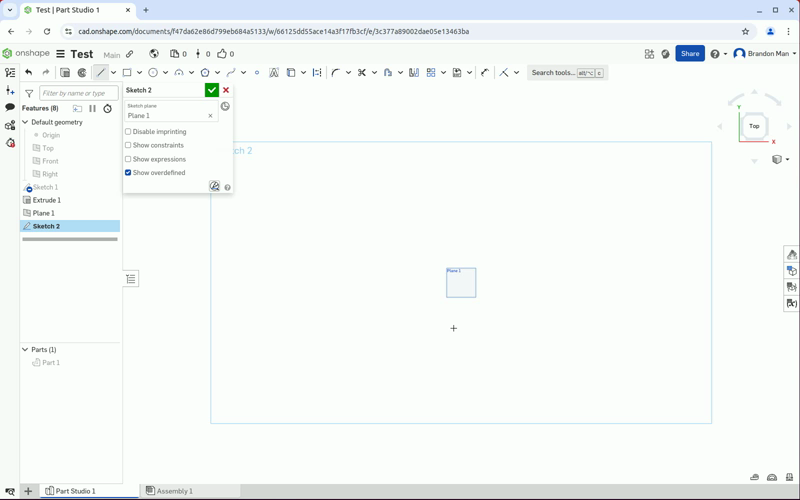
click(453, 327)
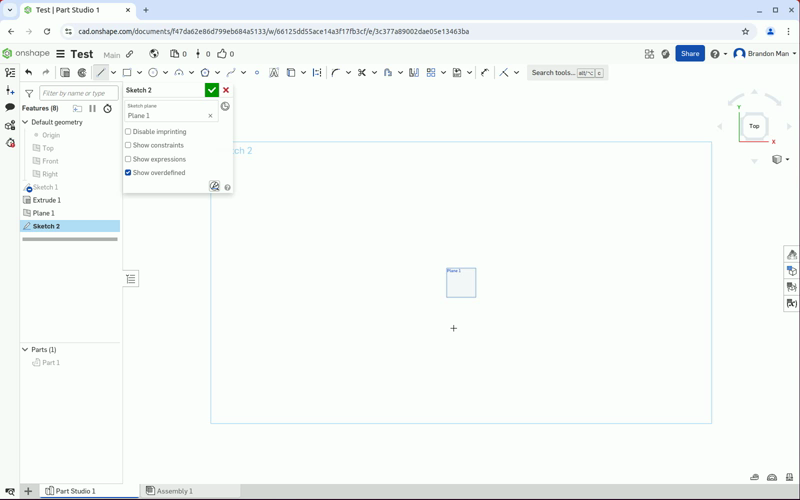
key_up(shift)
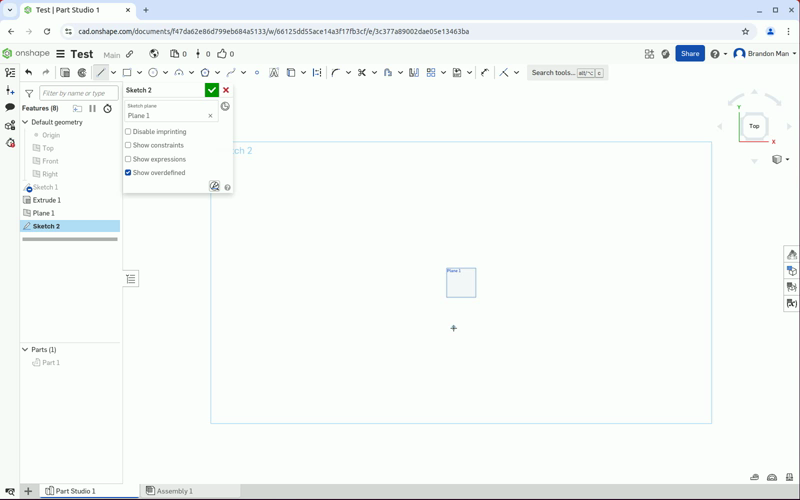
key_down(shift)
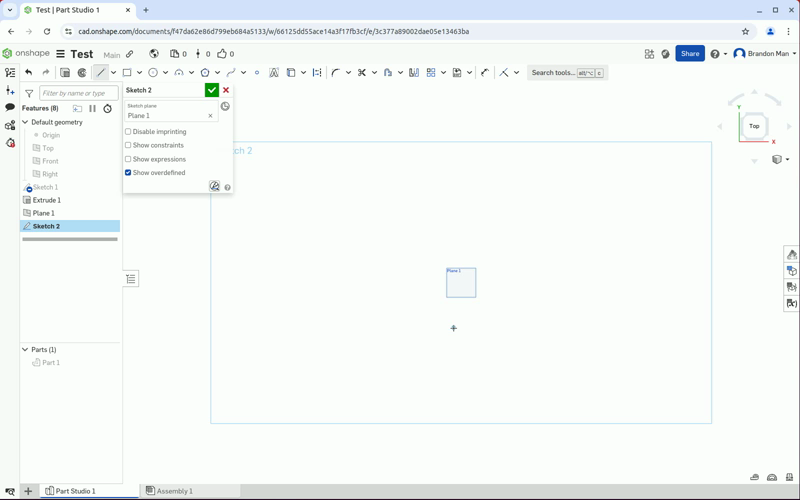
mouse_move(483, 327)
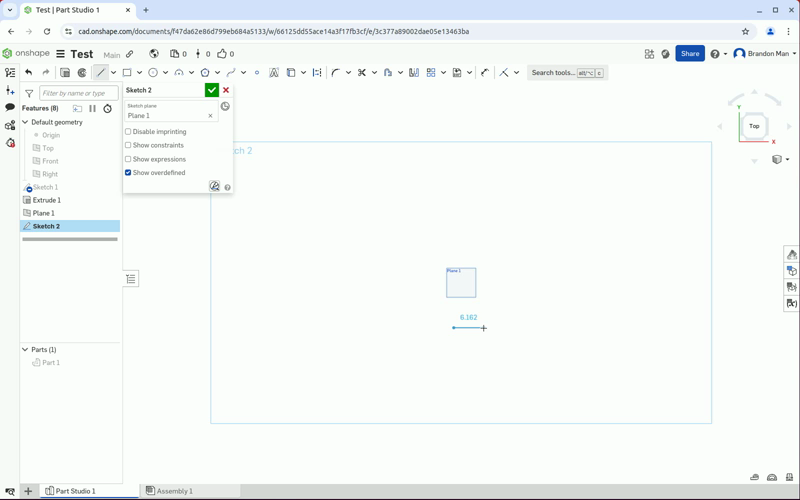
mouse_move(461, 327)
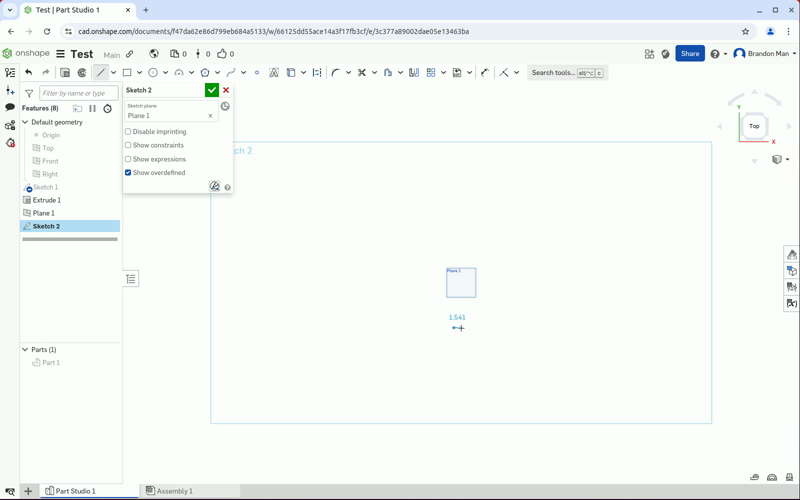
click(461, 327)
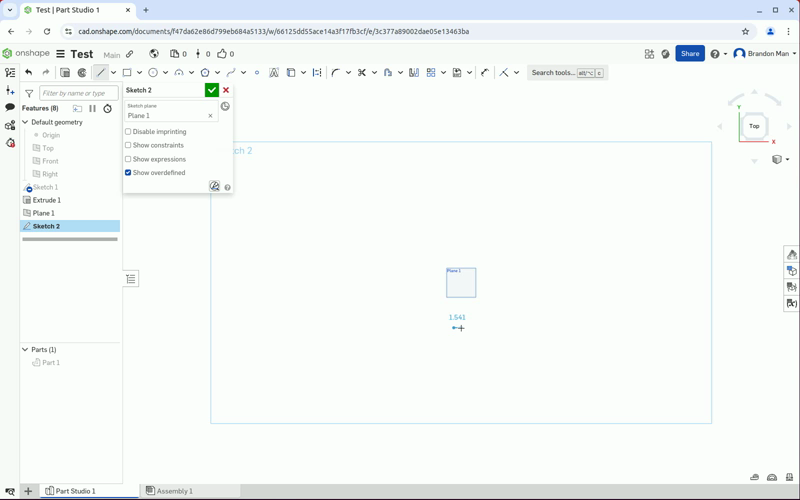
key_up(shift)
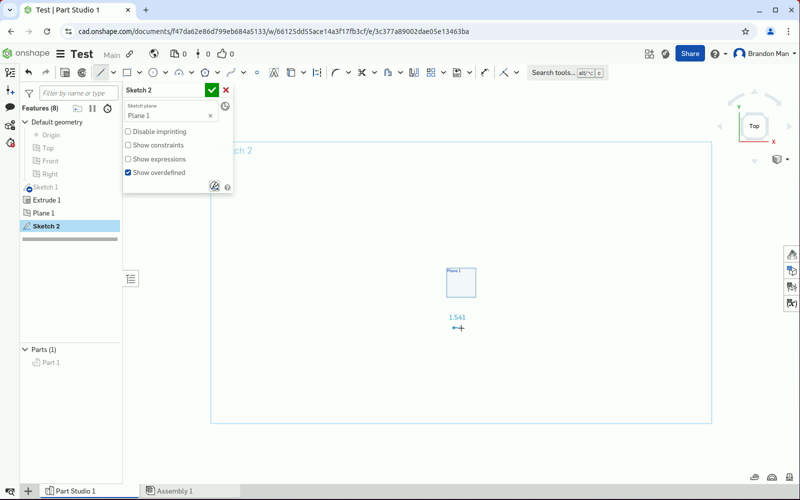
key_down(shift)
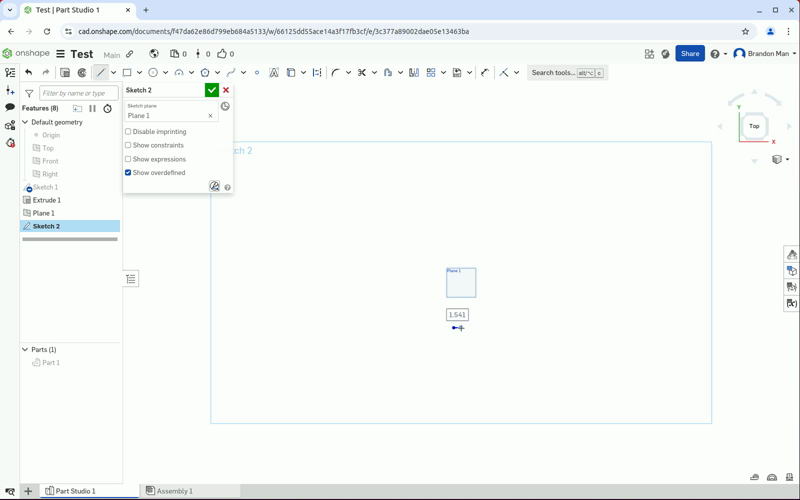
mouse_move(491, 327)
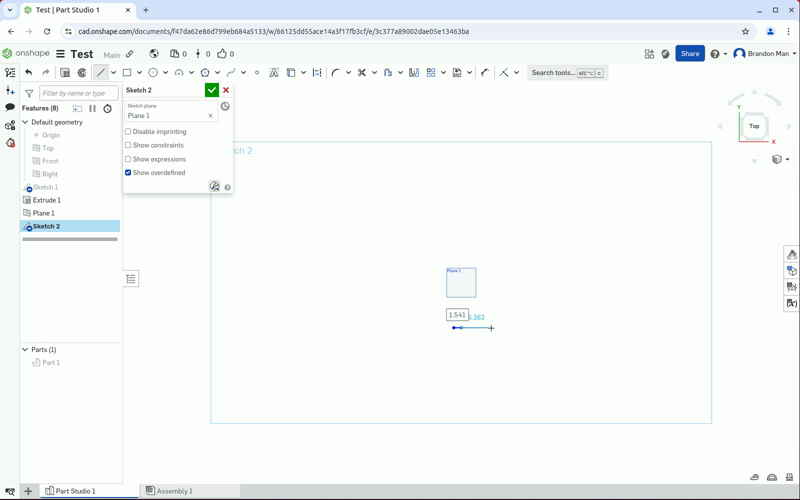
mouse_move(461, 304)
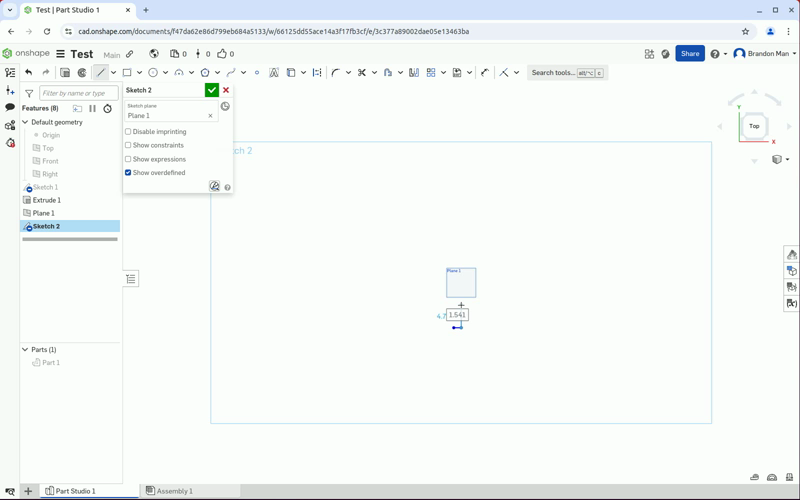
click(461, 304)
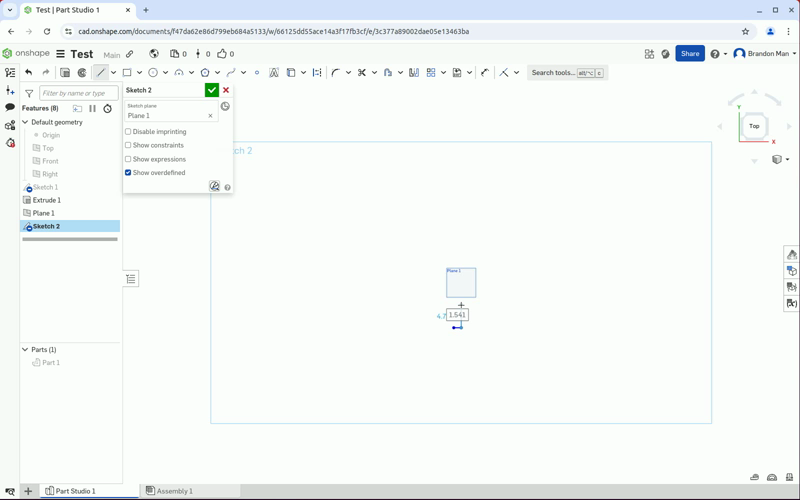
key_up(shift)
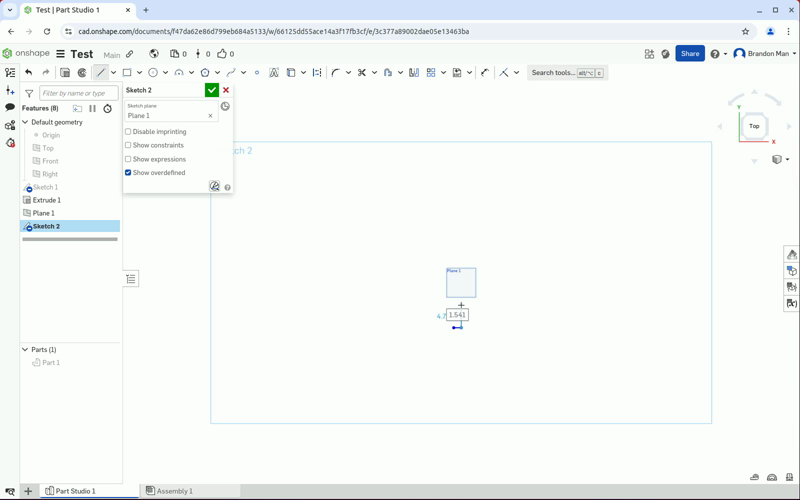
key_down(shift)
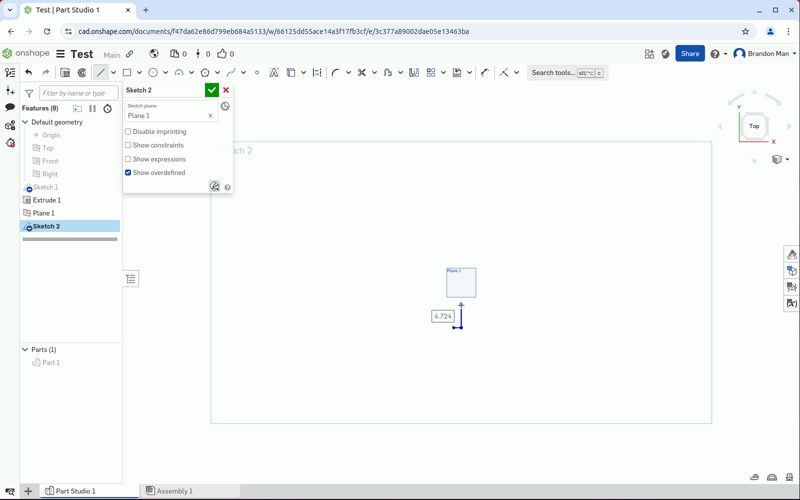
mouse_move(491, 304)
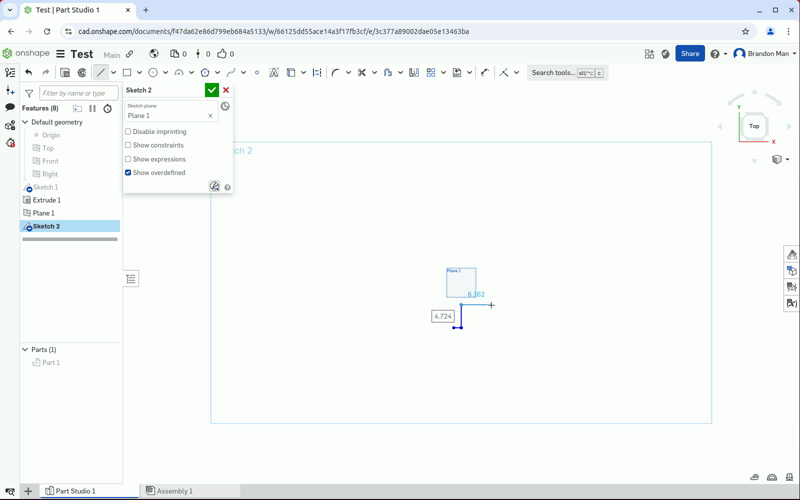
mouse_move(461, 282)
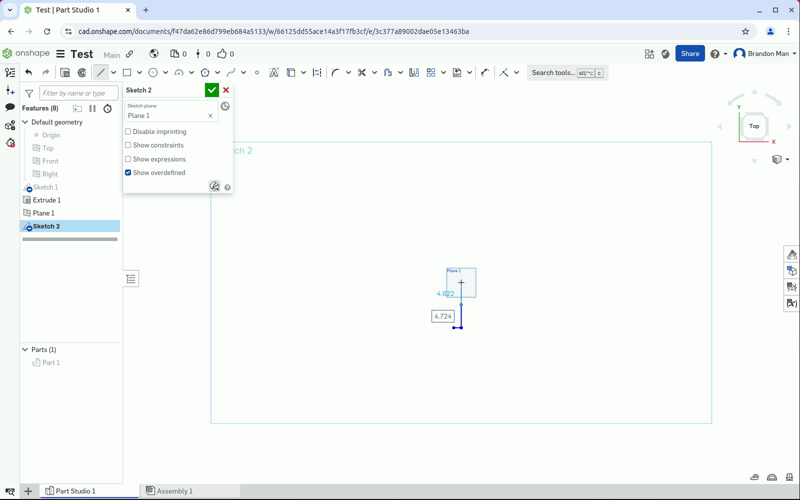
click(461, 282)
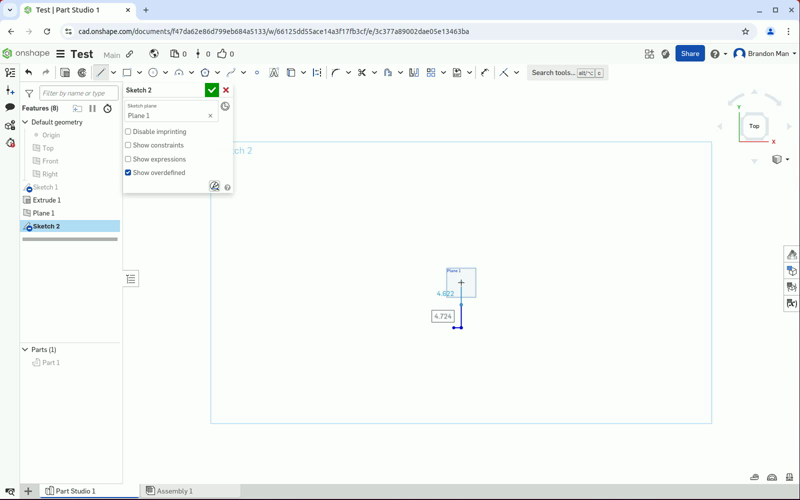
key_up(shift)
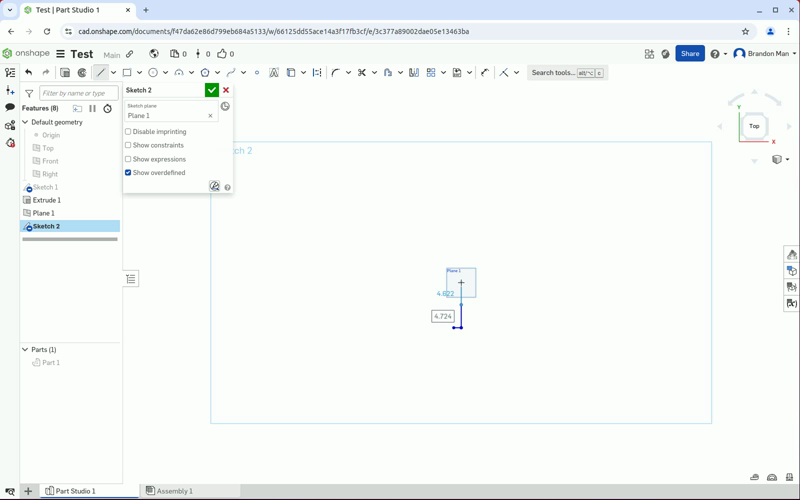
key_down(shift)
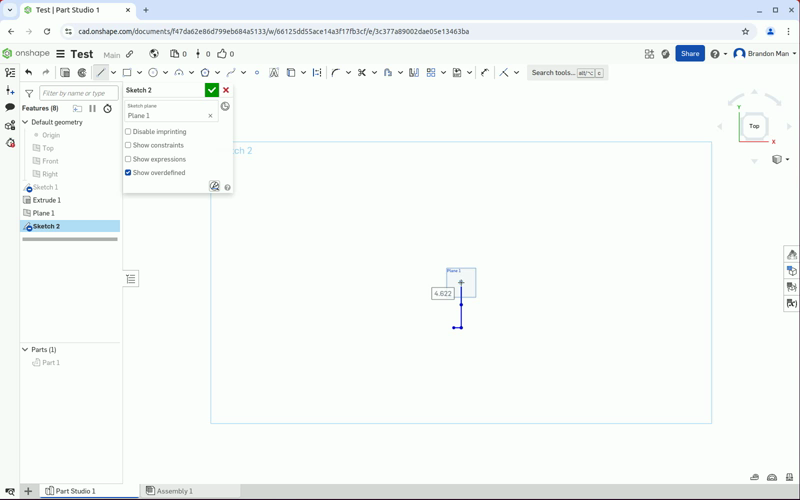
mouse_move(491, 282)
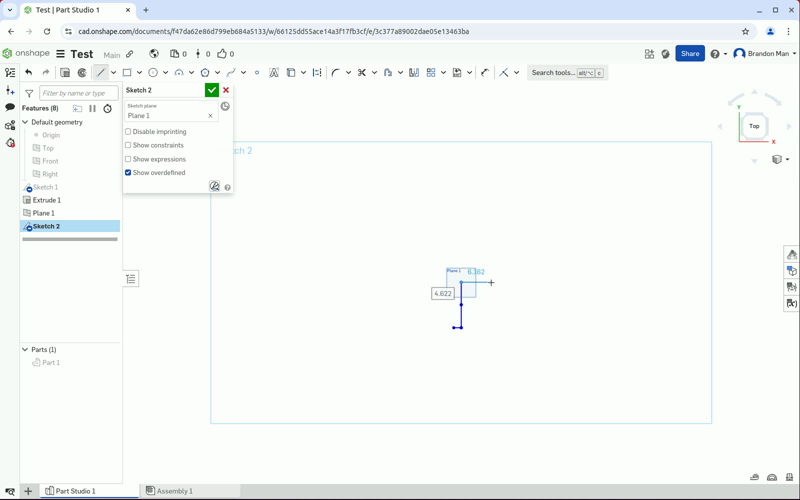
mouse_move(453, 282)
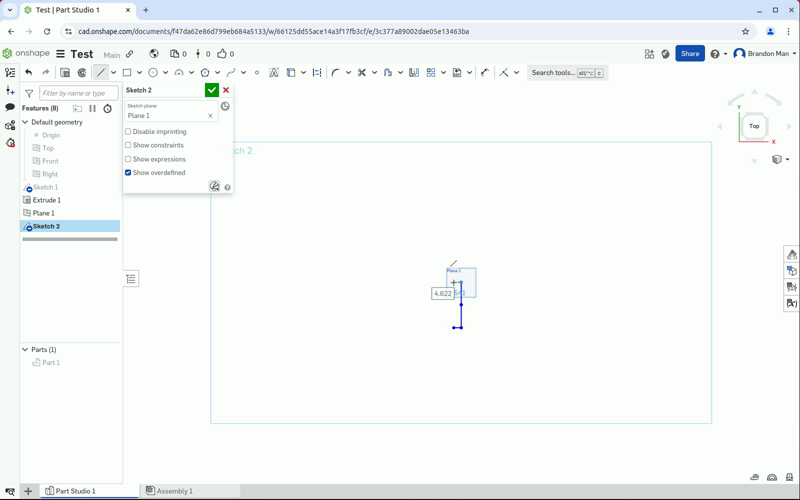
click(453, 282)
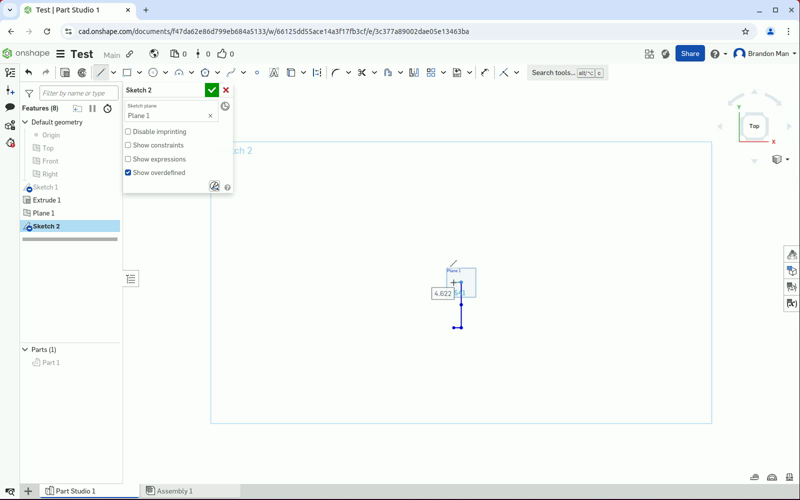
key_up(shift)
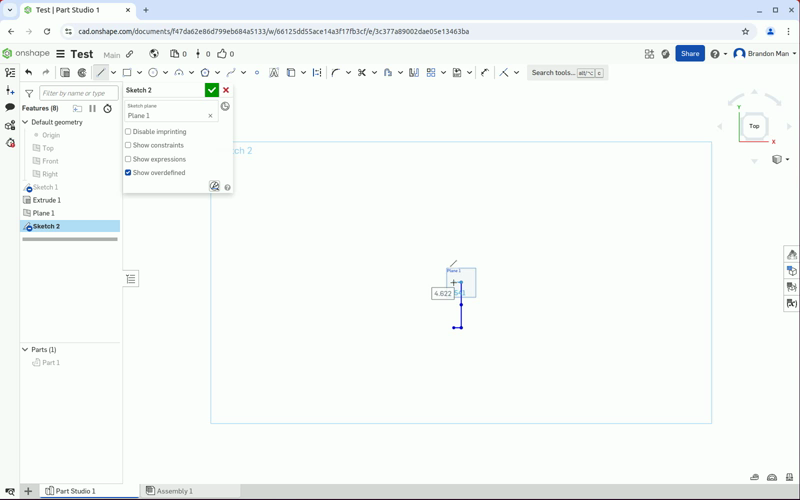
key_down(shift)
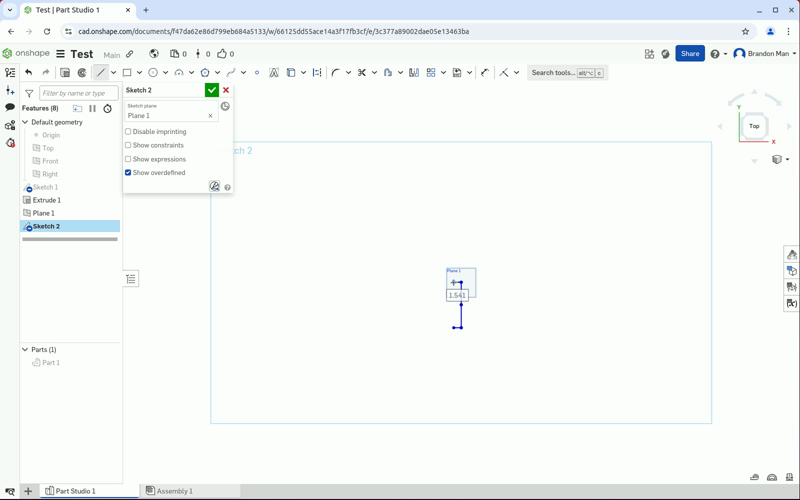
mouse_move(483, 282)
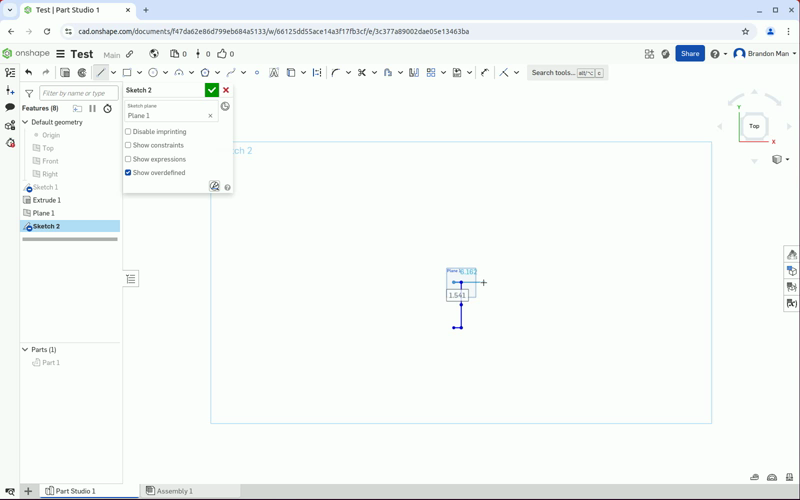
mouse_move(453, 284)
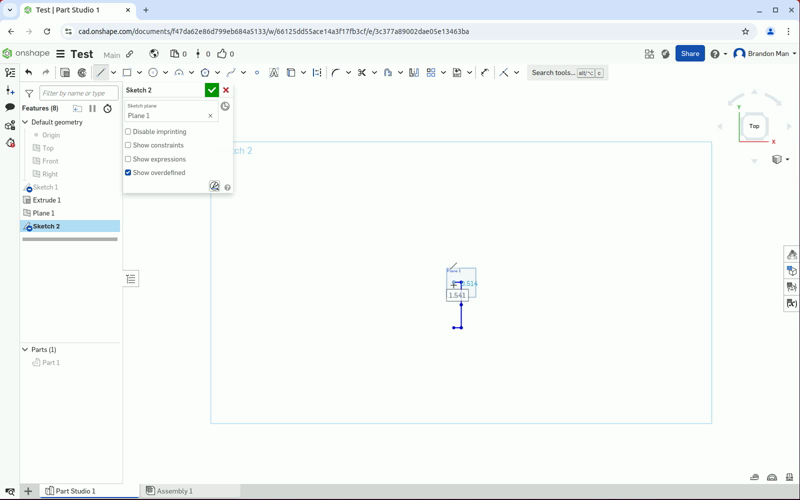
scroll(6)
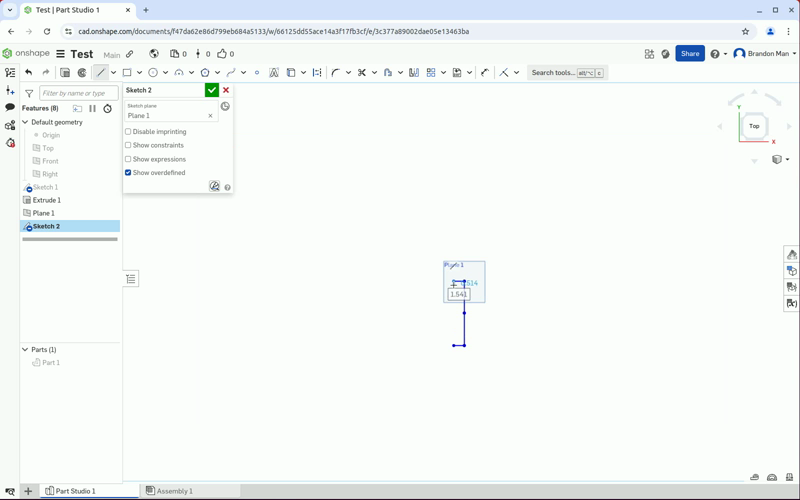
scroll(6)
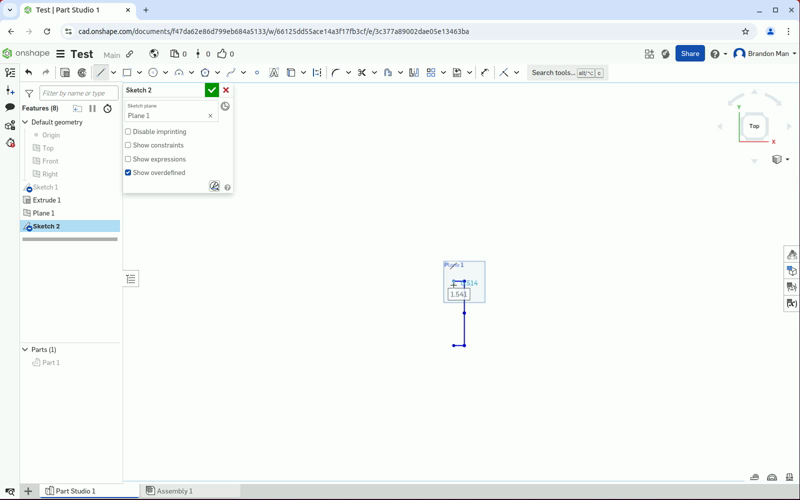
scroll(6)
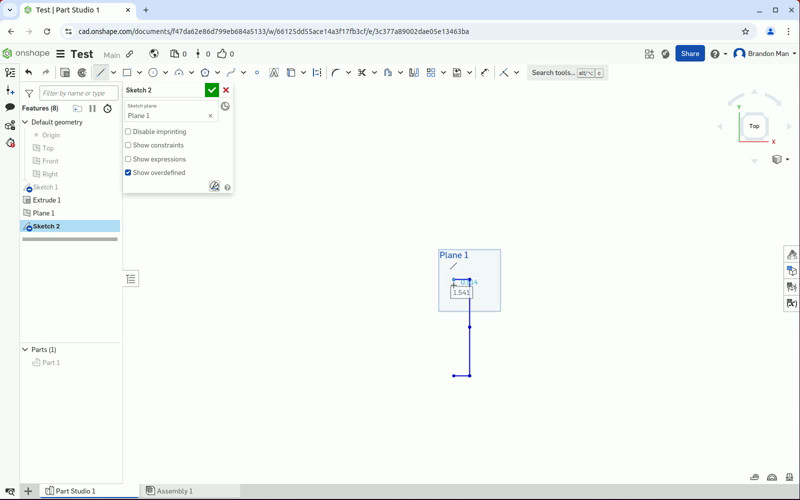
scroll(6)
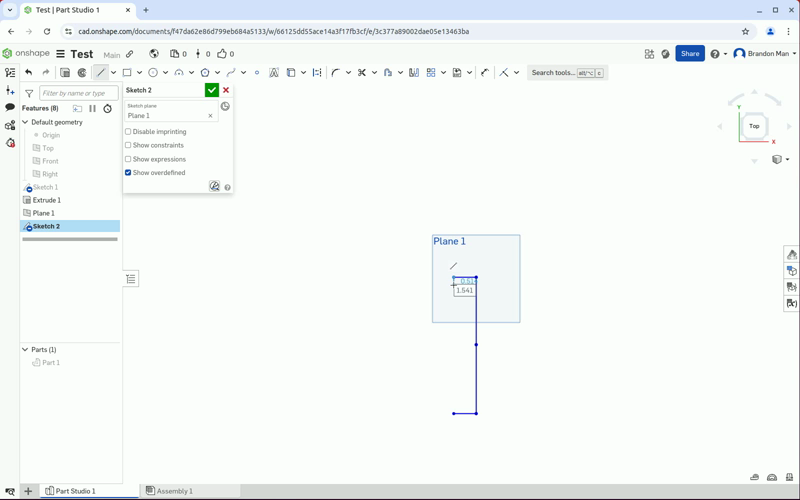
scroll(6)
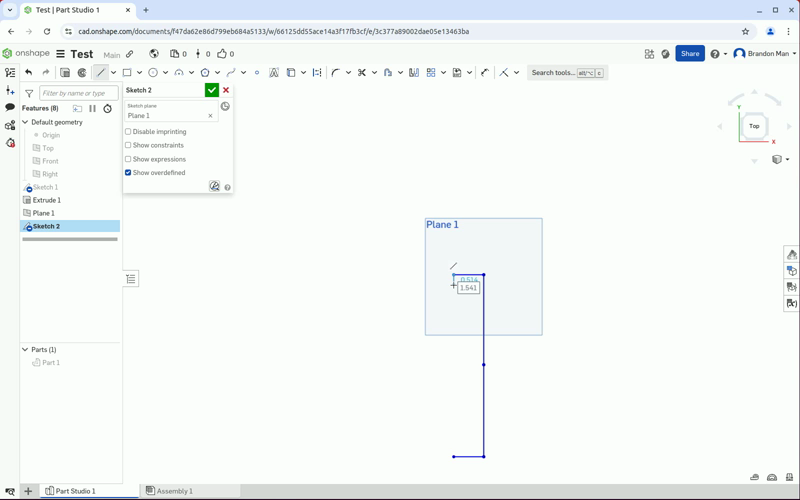
scroll(6)
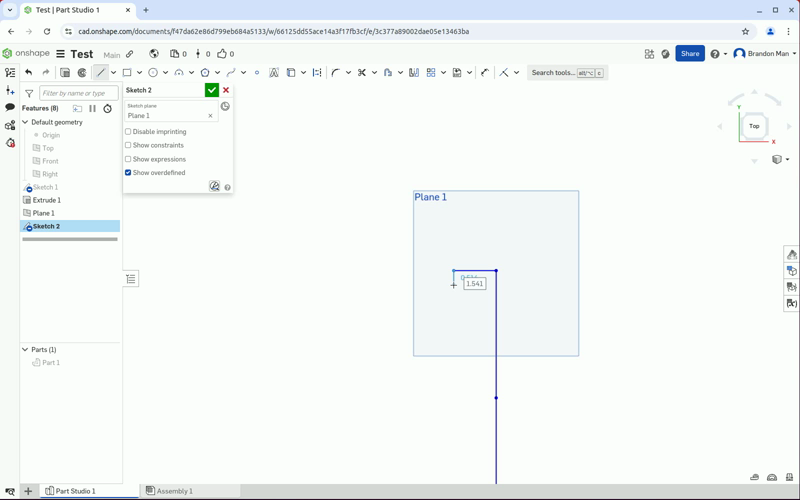
scroll(6)
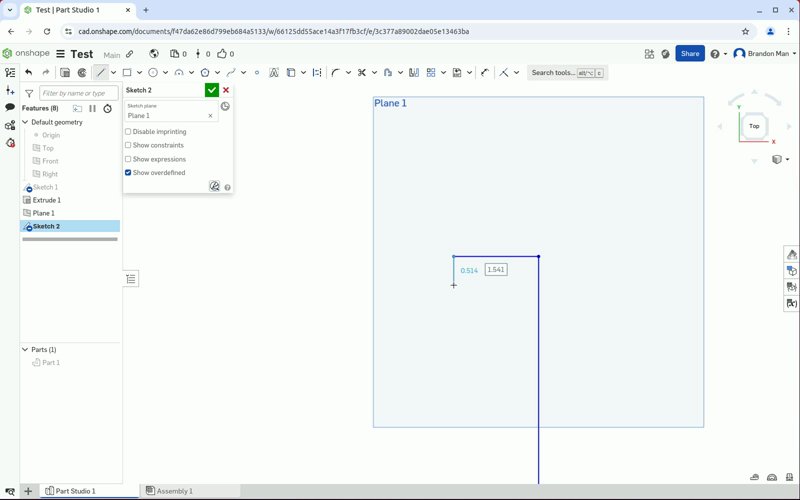
click(453, 284)
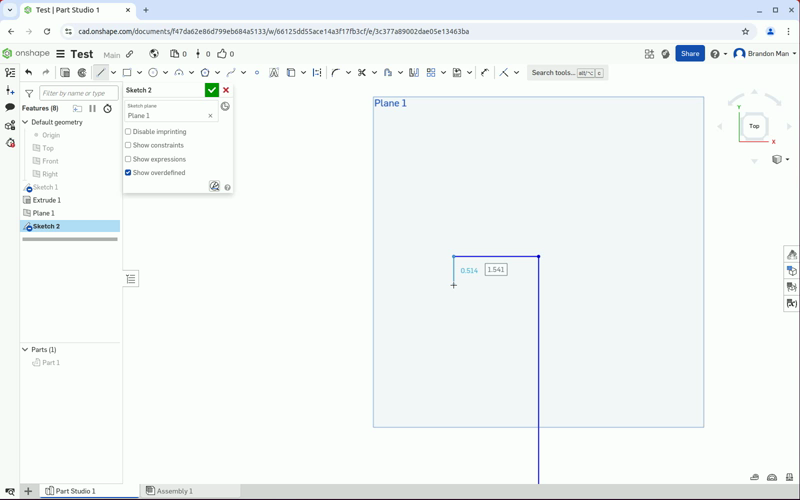
scroll(-6)
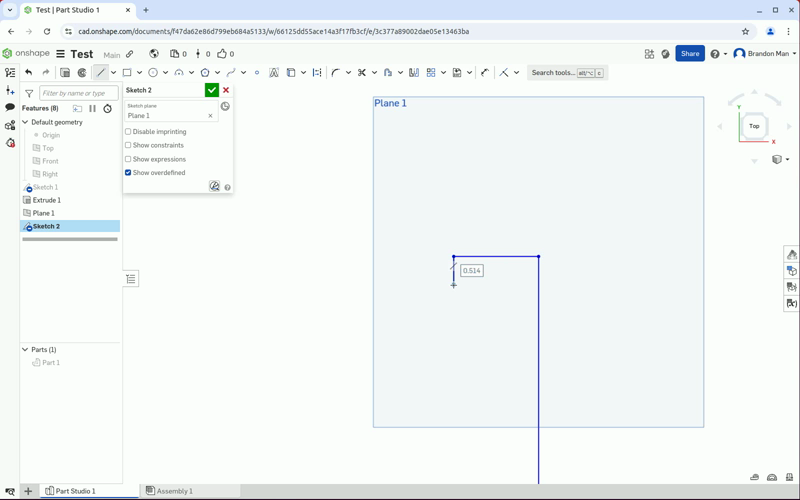
scroll(-6)
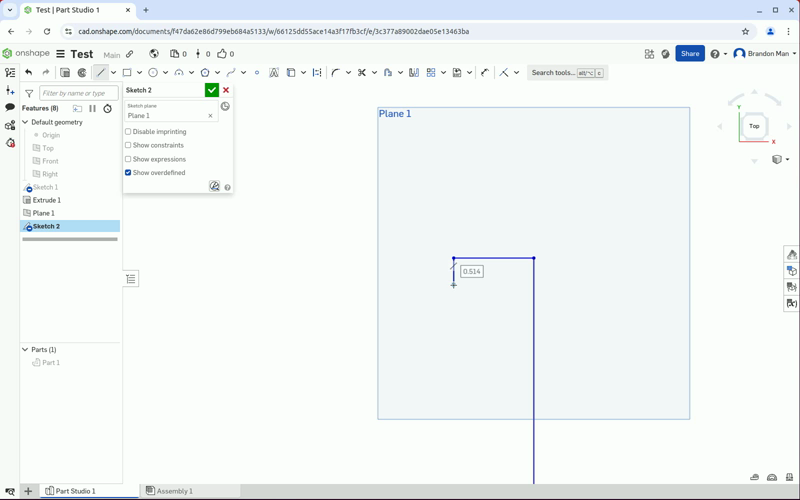
scroll(-6)
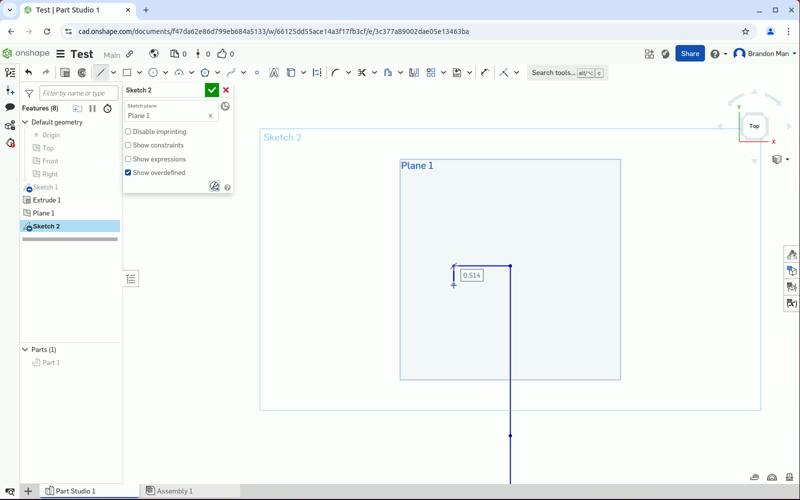
scroll(-6)
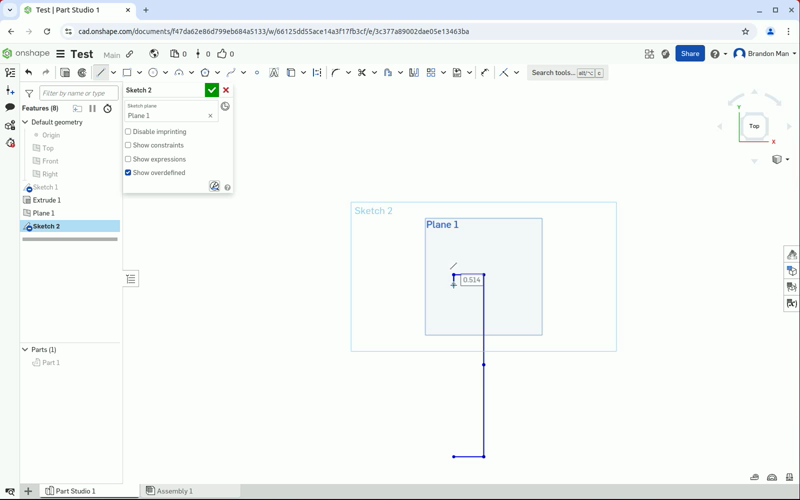
scroll(-6)
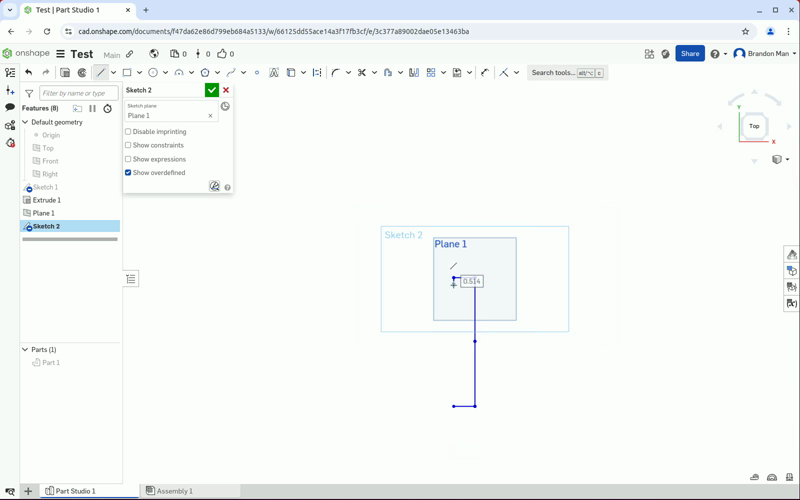
scroll(-6)
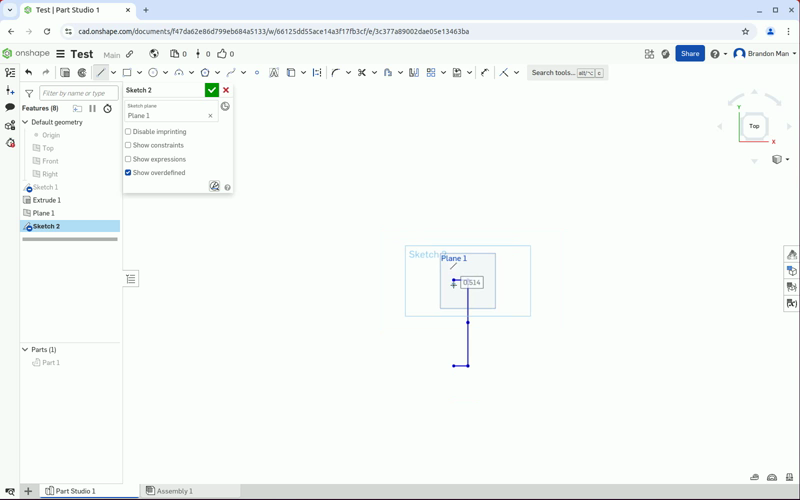
scroll(-6)
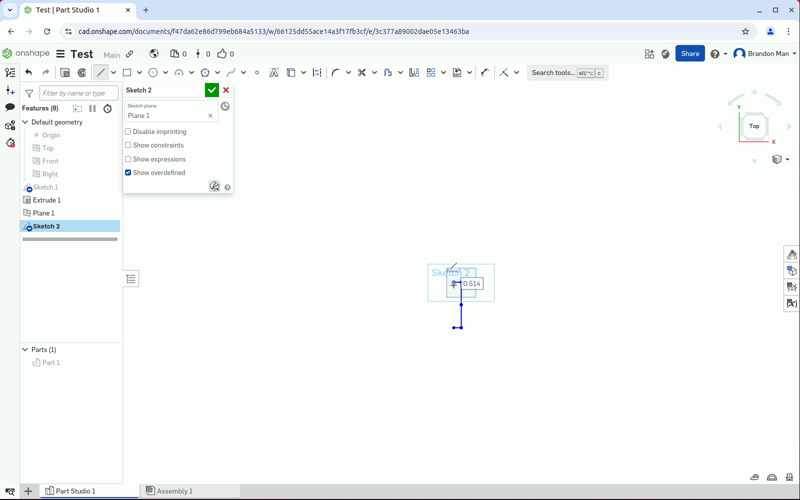
key_up(shift)
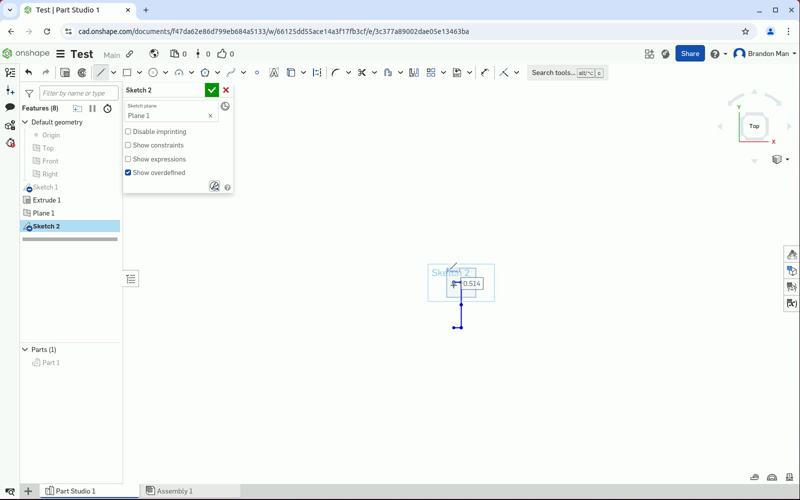
key_down(shift)
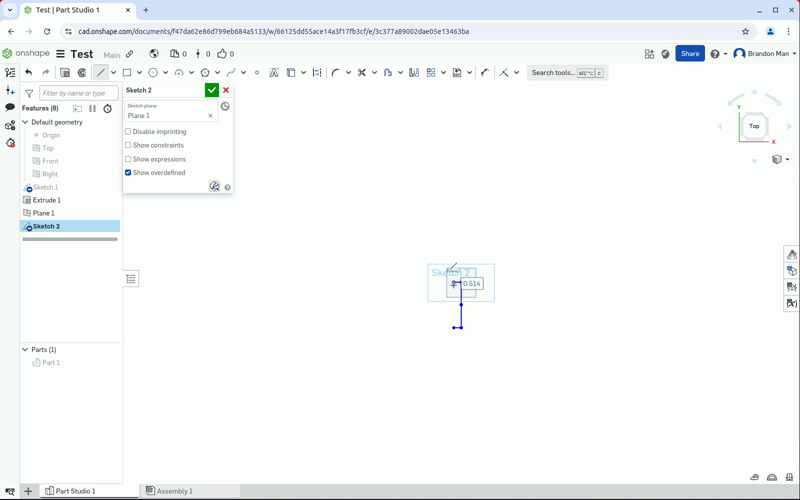
mouse_move(483, 284)
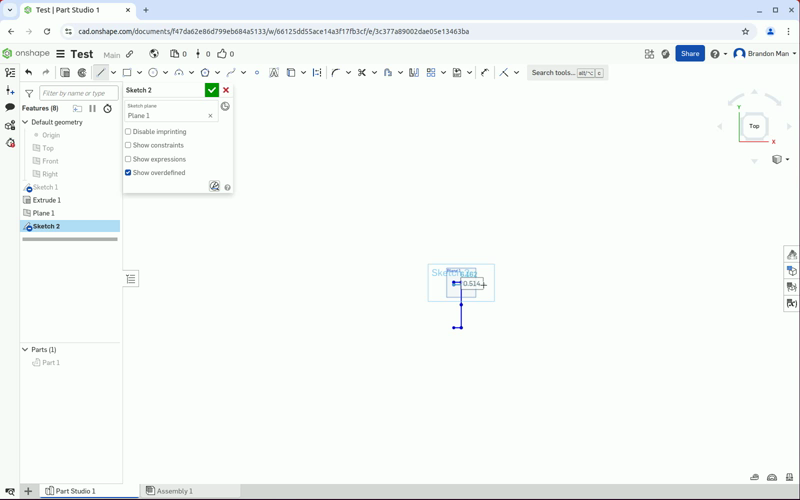
mouse_move(456, 284)
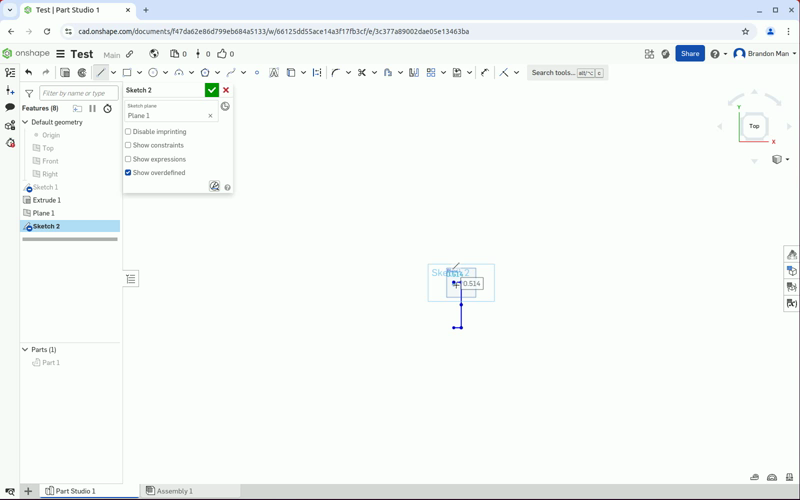
scroll(6)
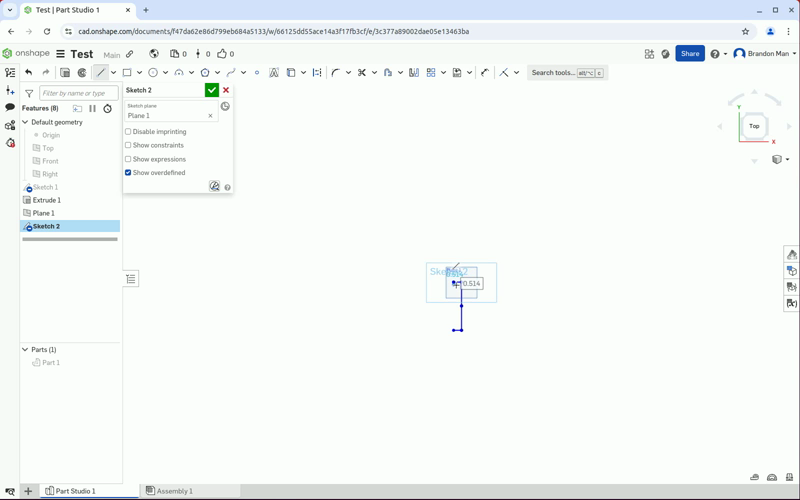
scroll(6)
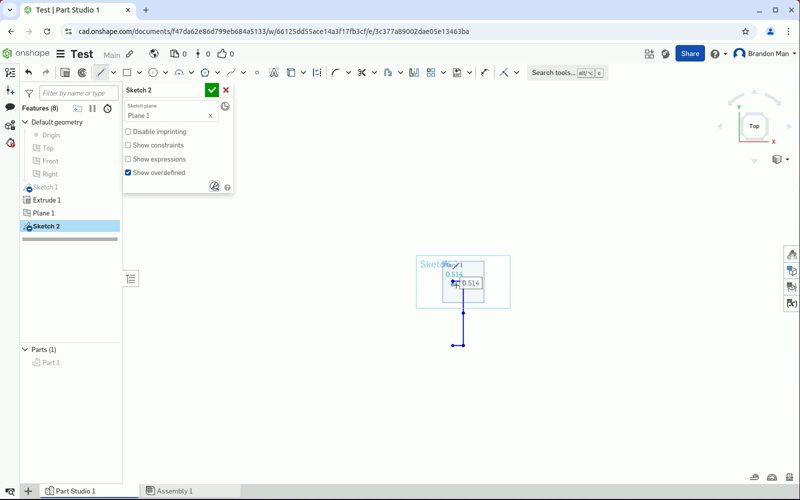
scroll(6)
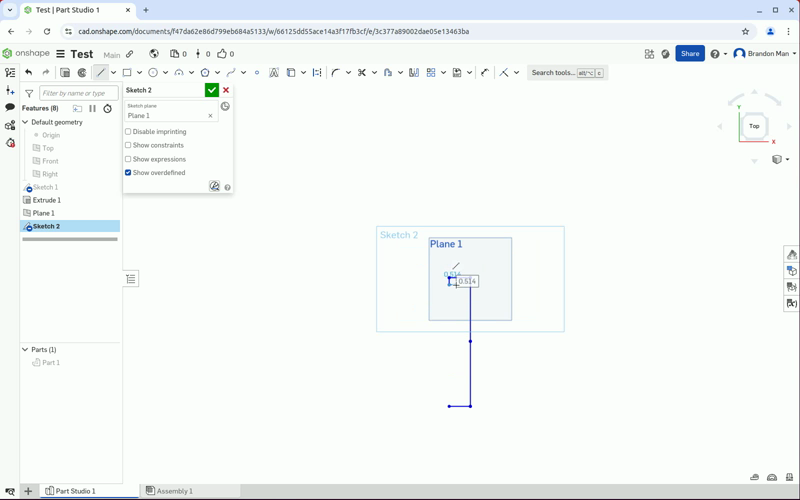
scroll(6)
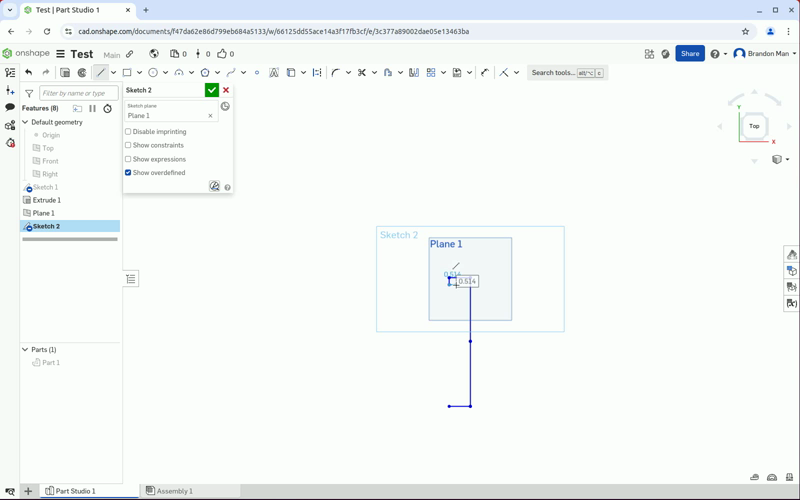
scroll(6)
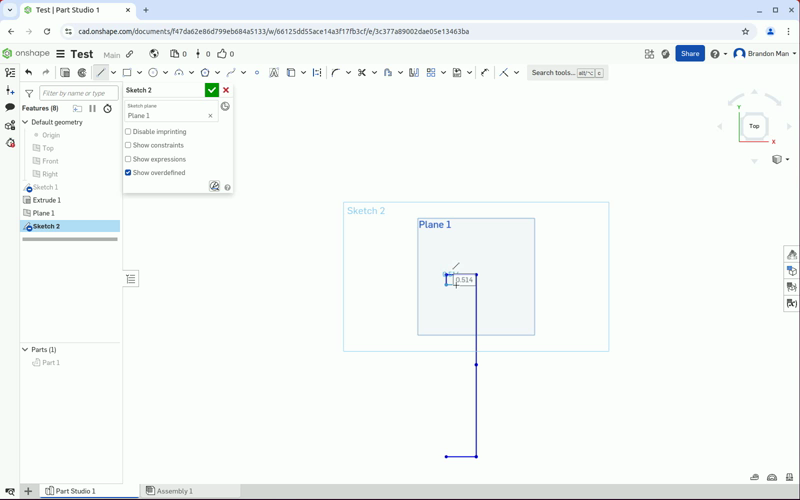
scroll(6)
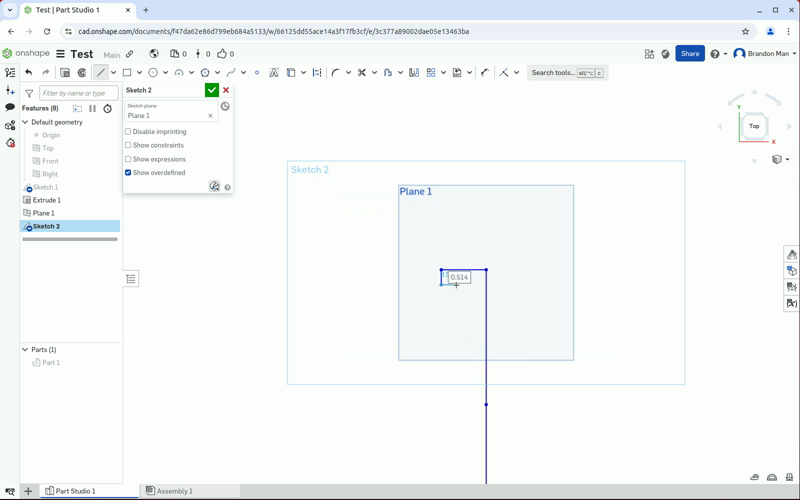
scroll(6)
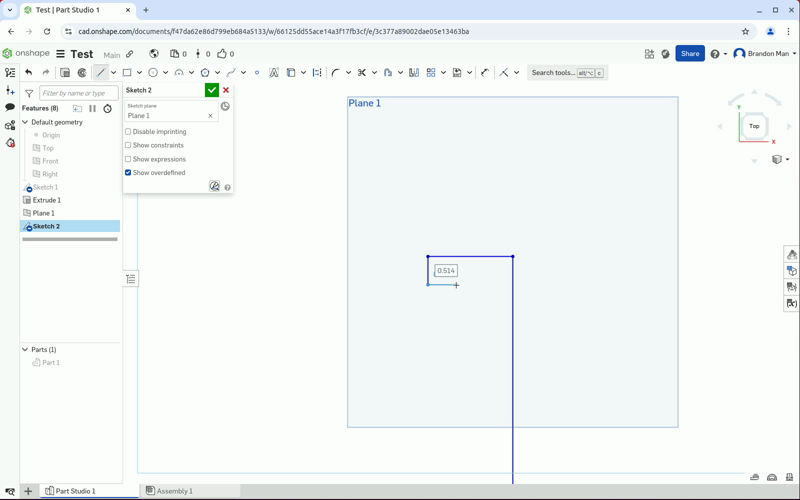
click(456, 284)
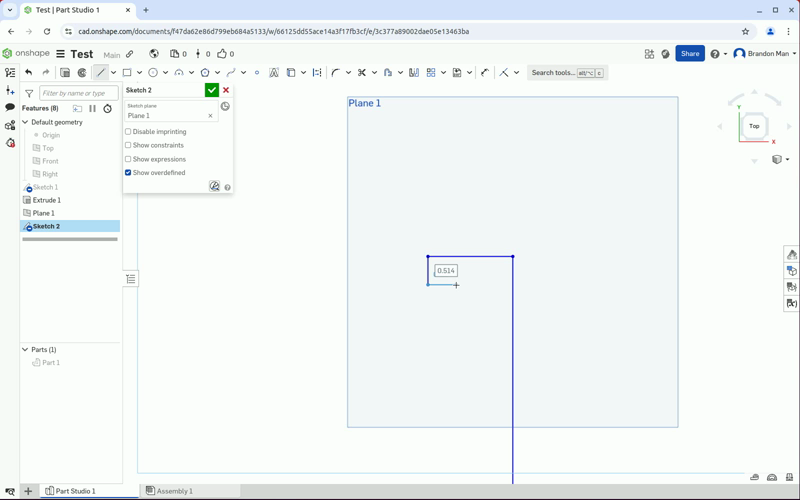
scroll(-6)
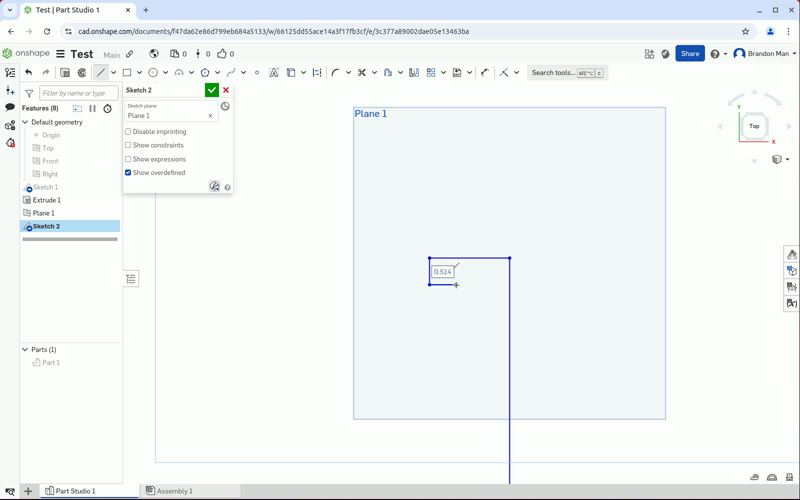
scroll(-6)
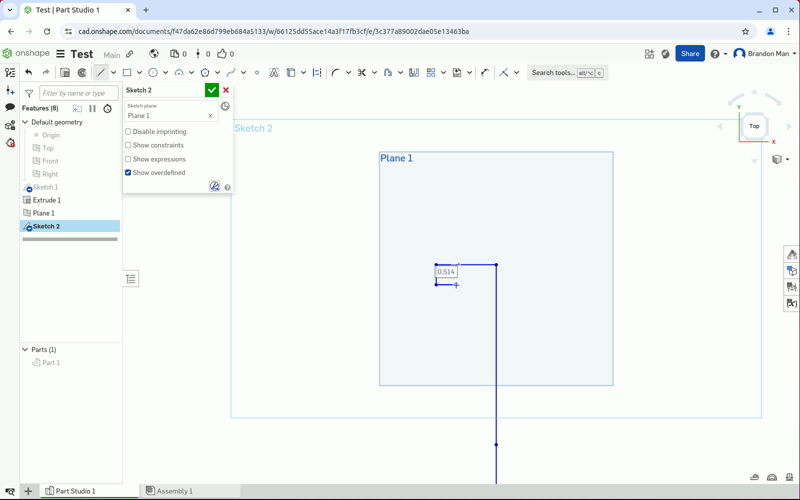
scroll(-6)
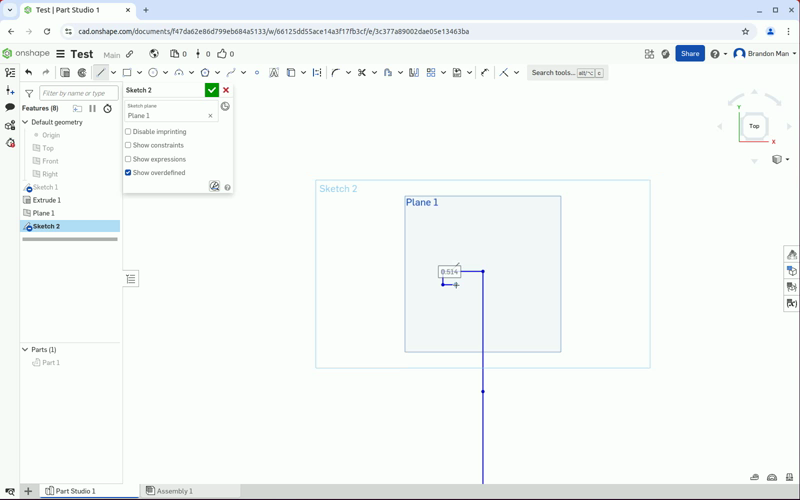
scroll(-6)
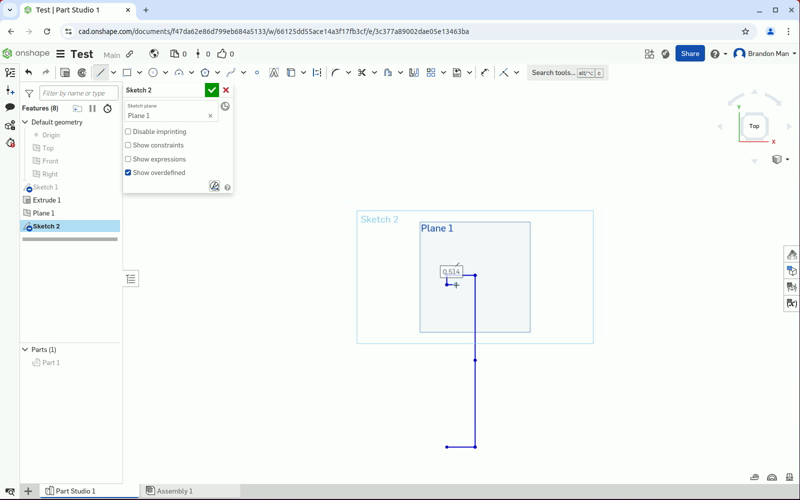
scroll(-6)
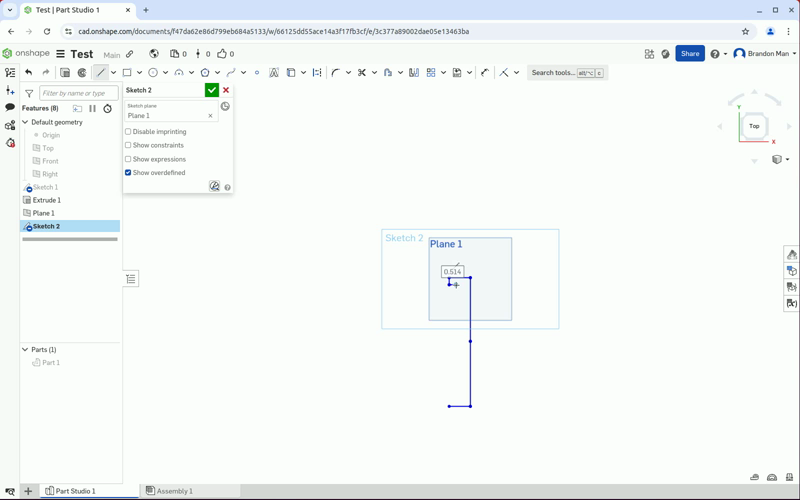
scroll(-6)
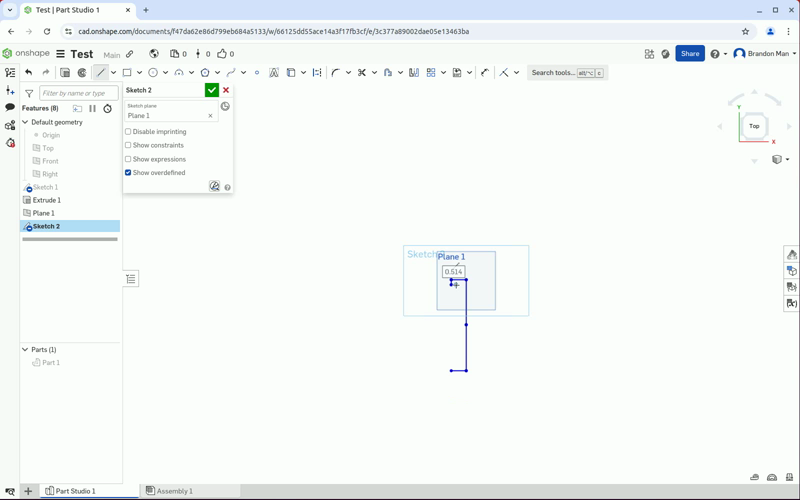
scroll(-6)
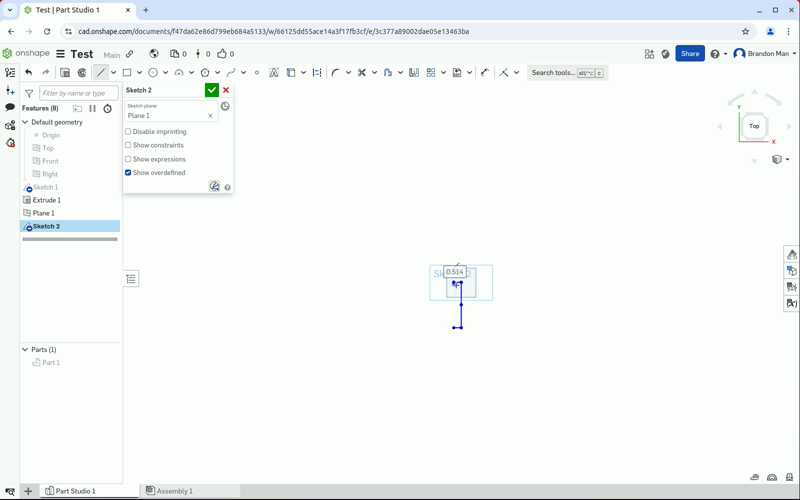
key_up(shift)
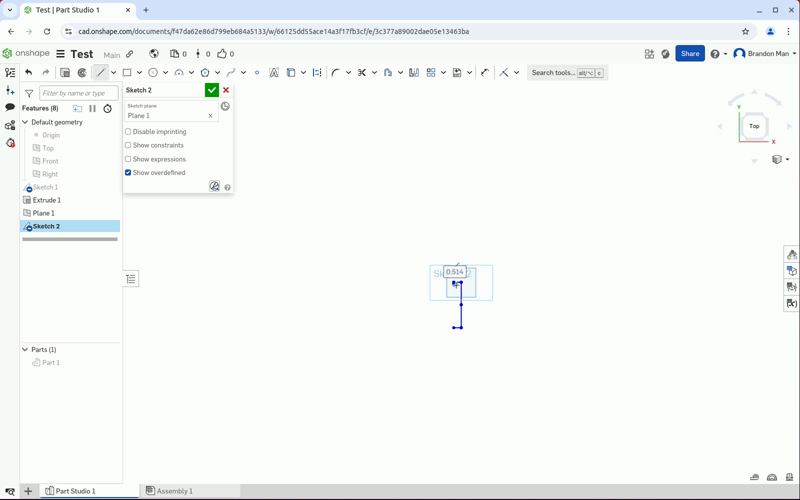
key_down(shift)
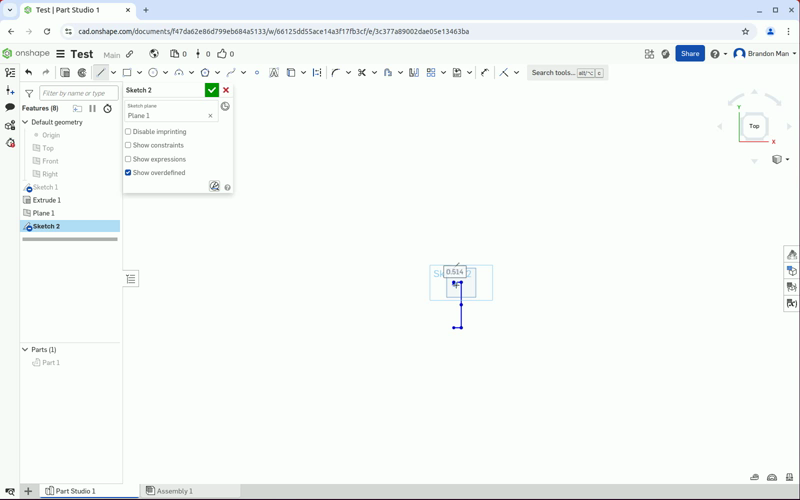
mouse_move(486, 284)
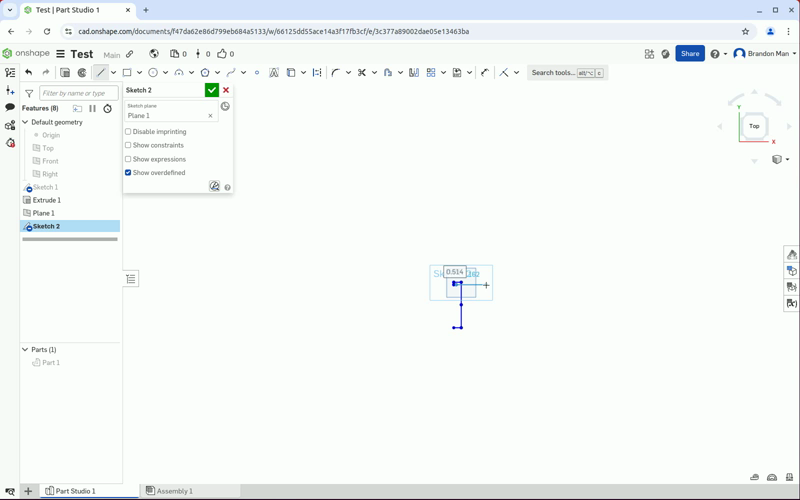
mouse_move(456, 283)
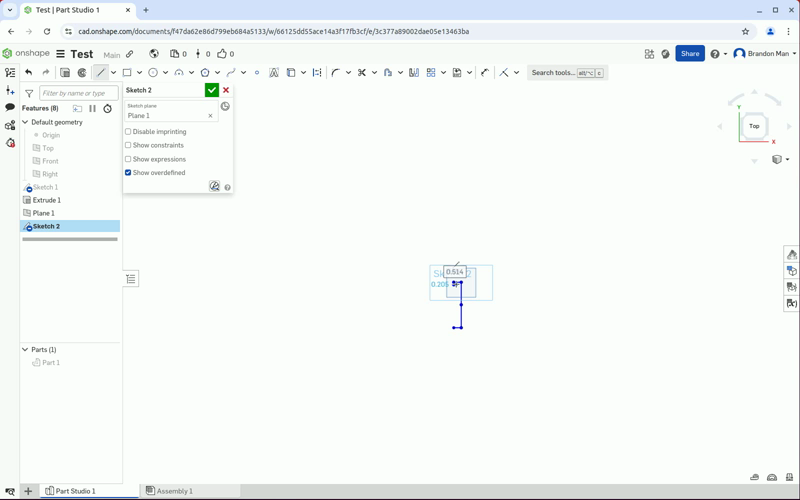
scroll(6)
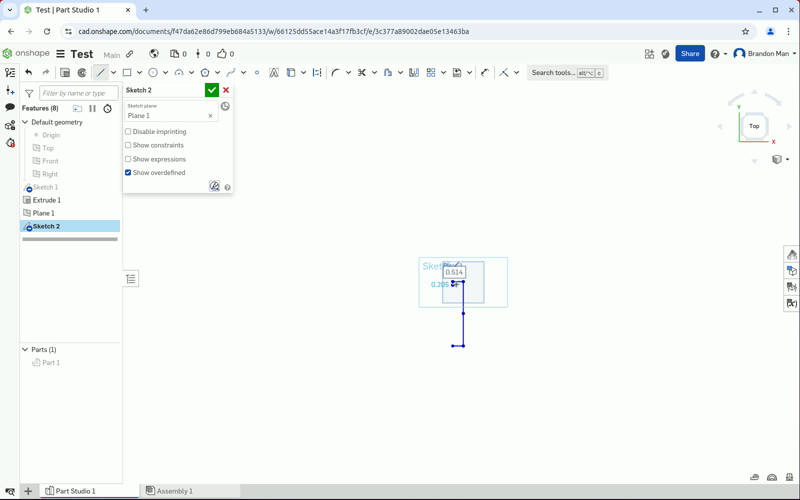
scroll(6)
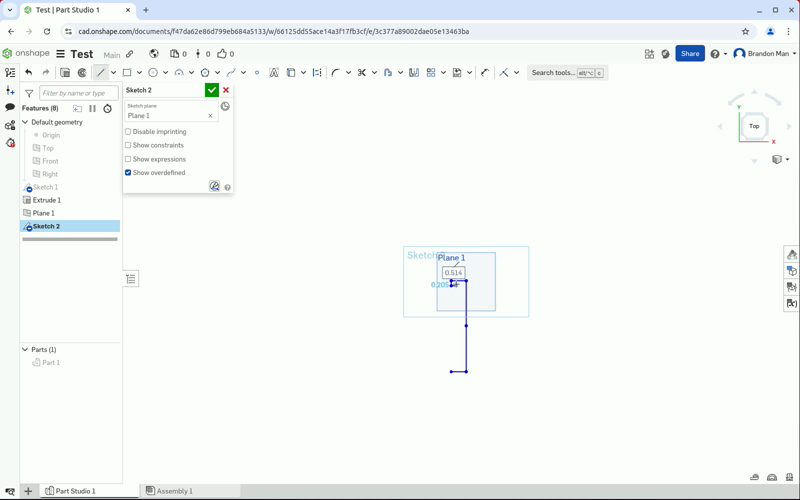
scroll(6)
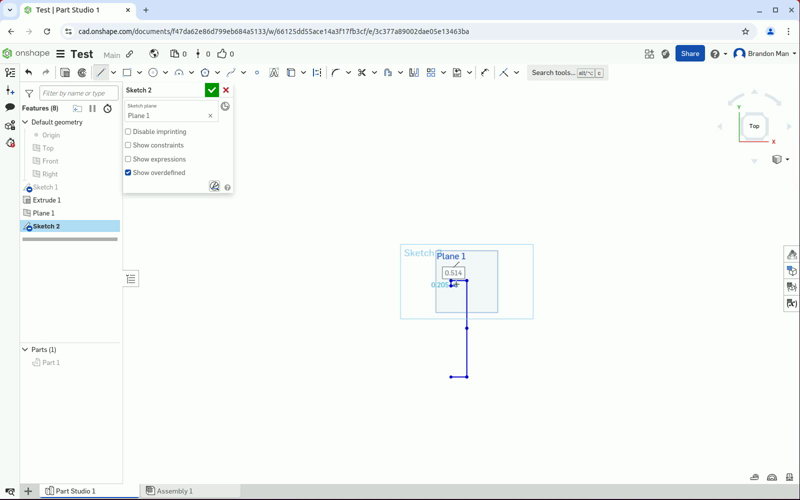
scroll(6)
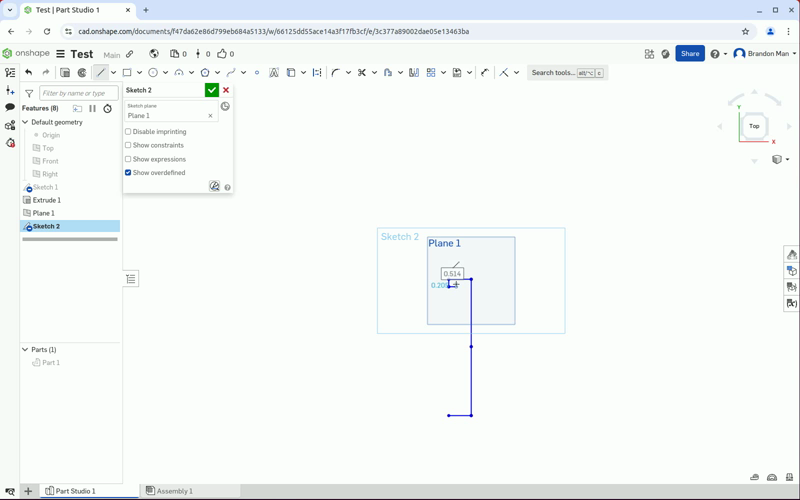
scroll(6)
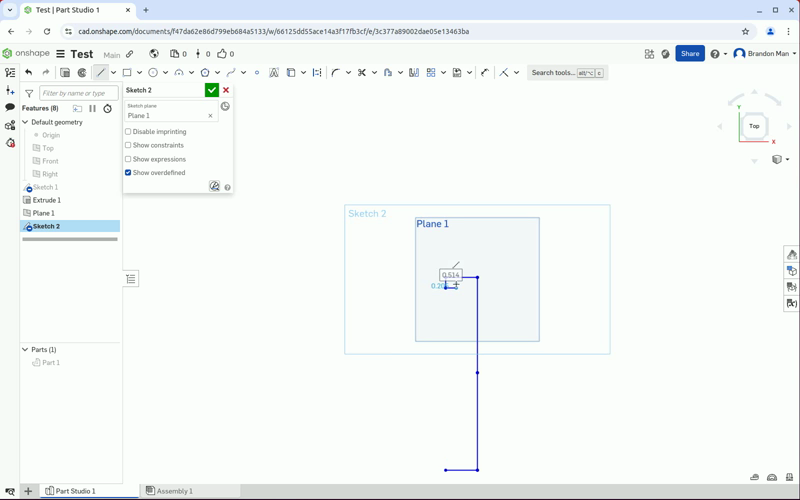
scroll(6)
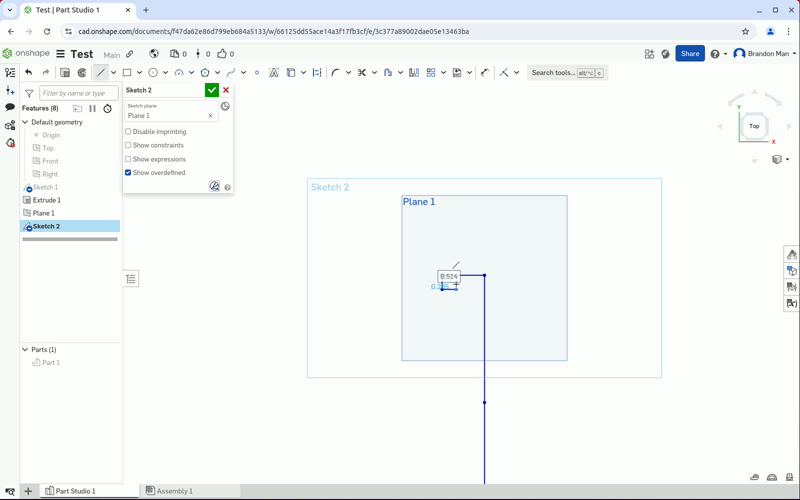
scroll(6)
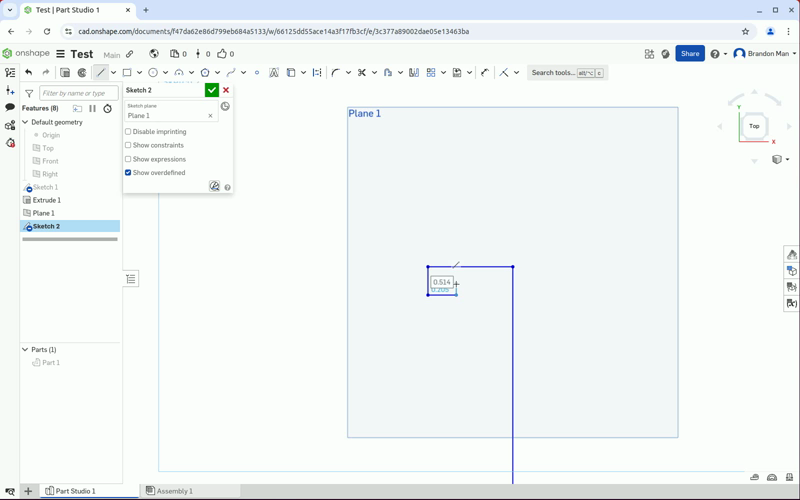
click(456, 283)
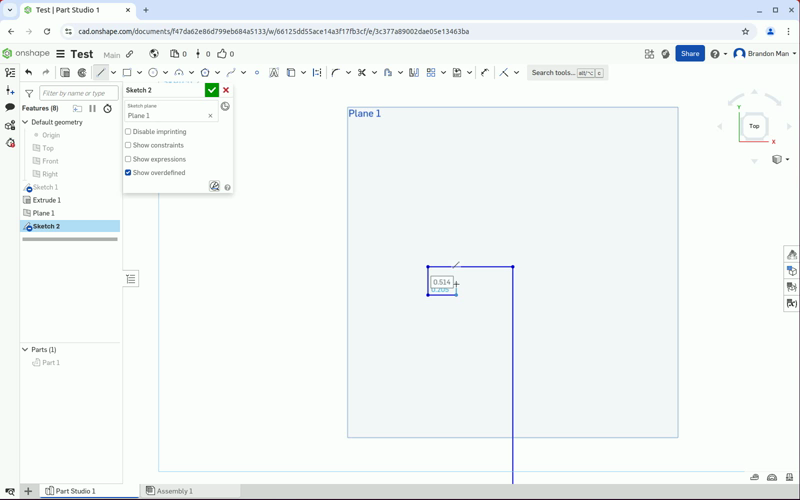
scroll(-6)
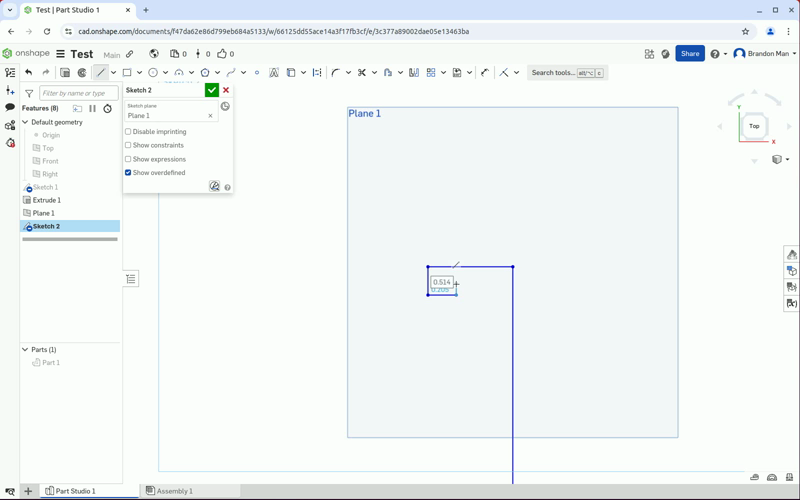
scroll(-6)
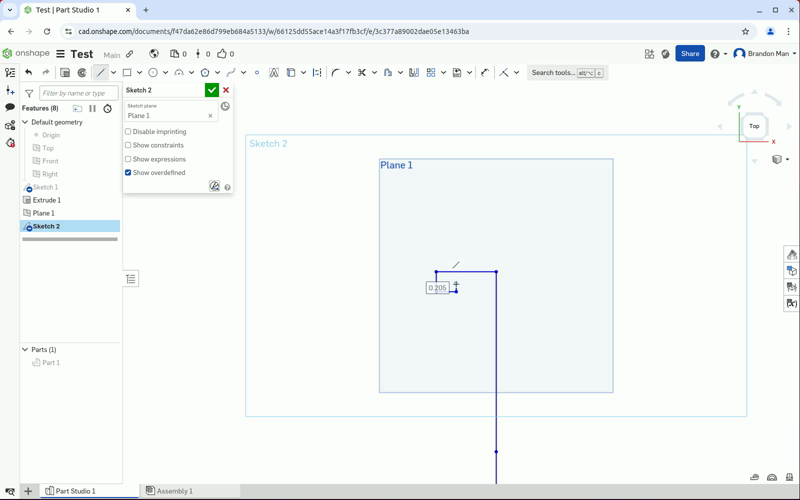
scroll(-6)
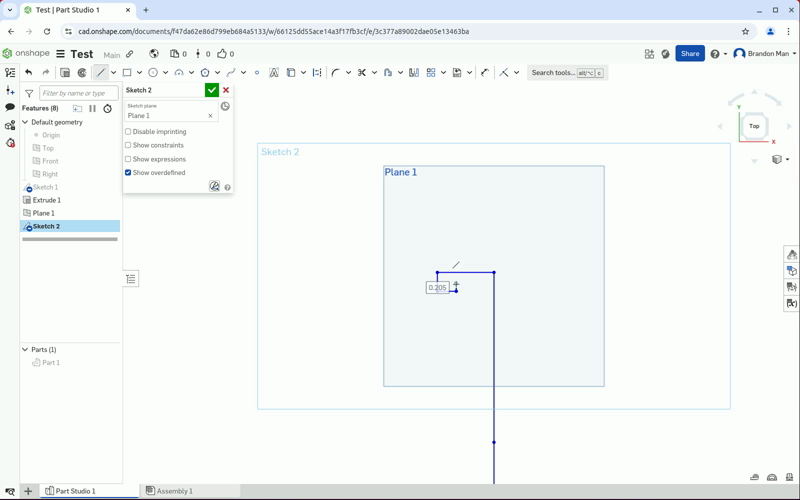
scroll(-6)
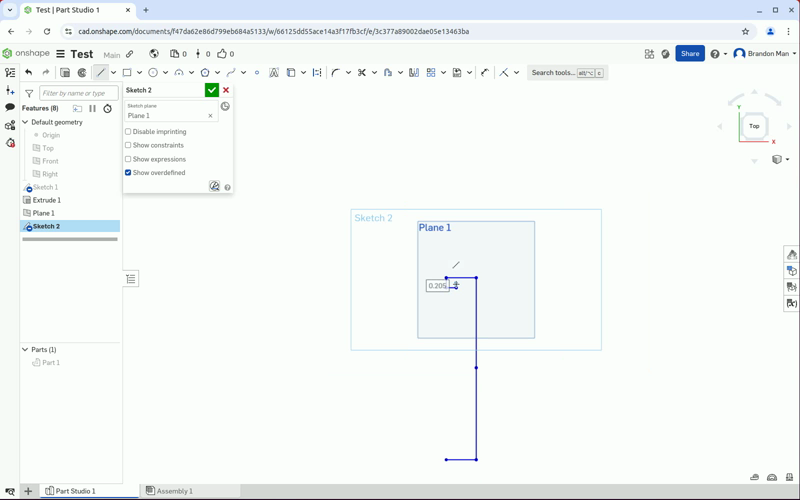
scroll(-6)
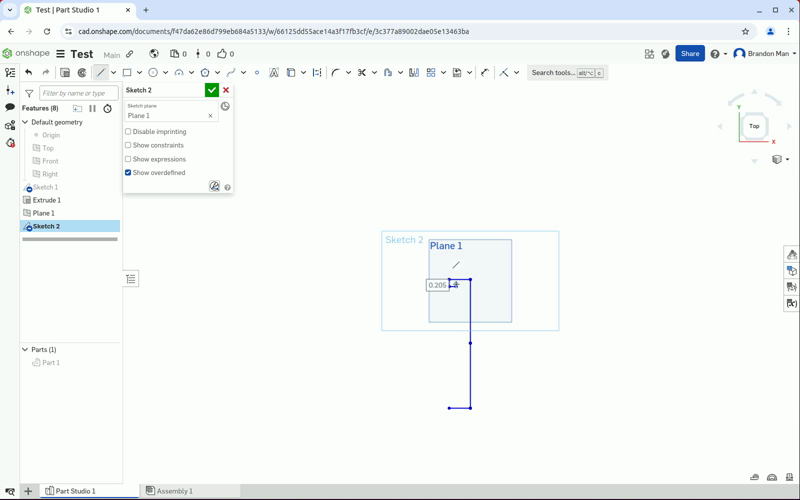
scroll(-6)
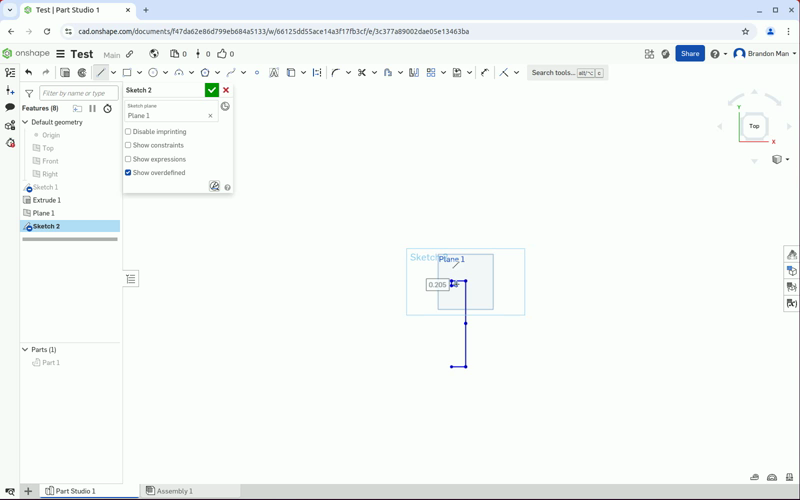
scroll(-6)
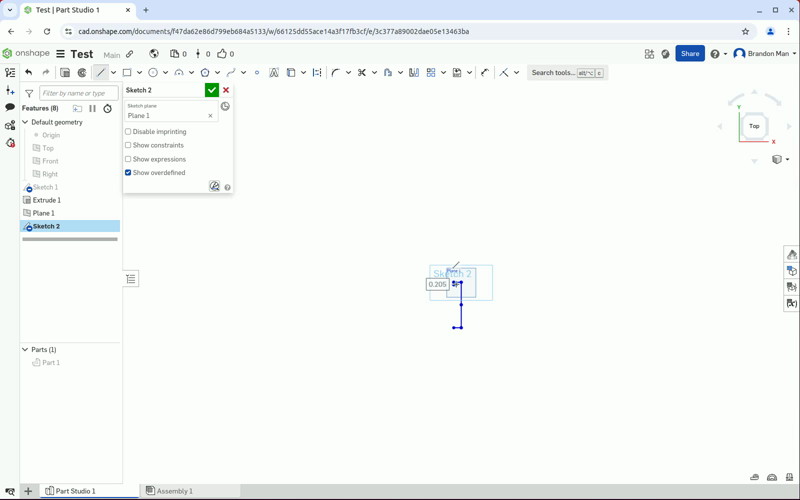
key_up(shift)
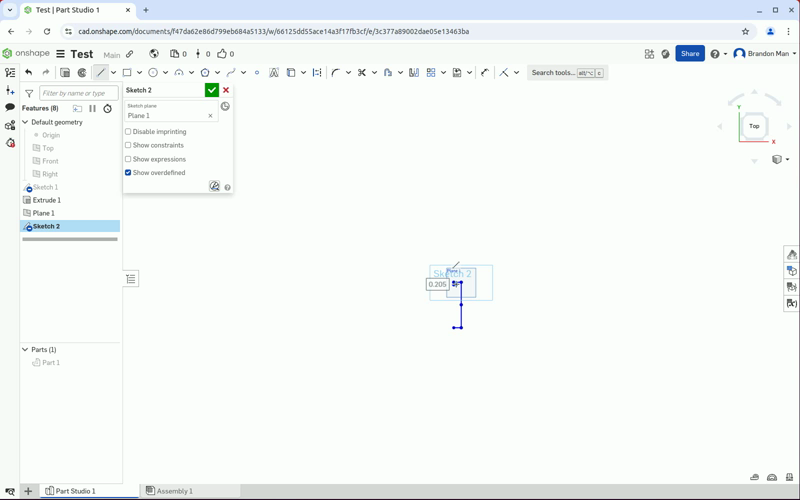
key_down(shift)
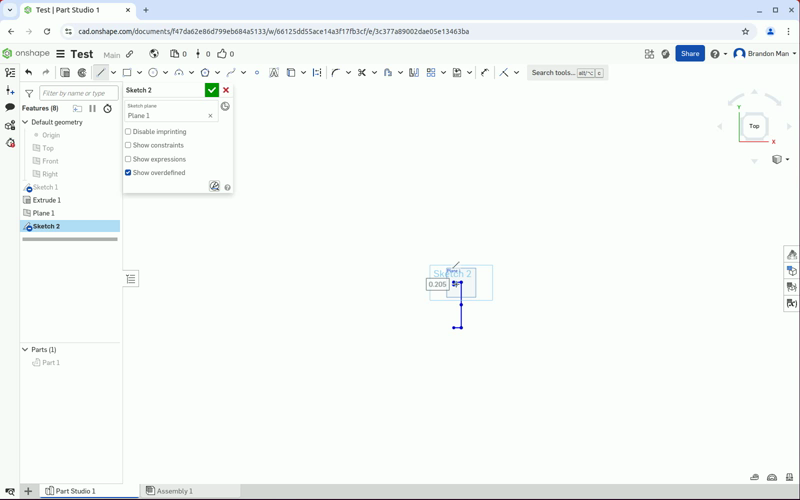
mouse_move(486, 283)
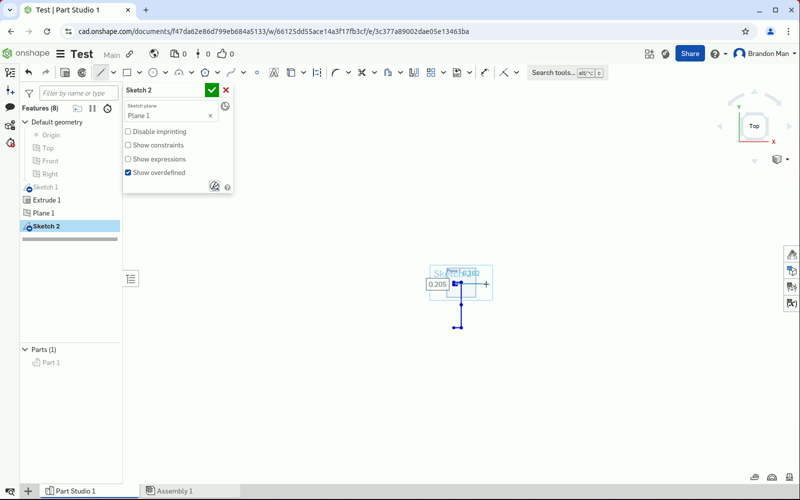
mouse_move(459, 283)
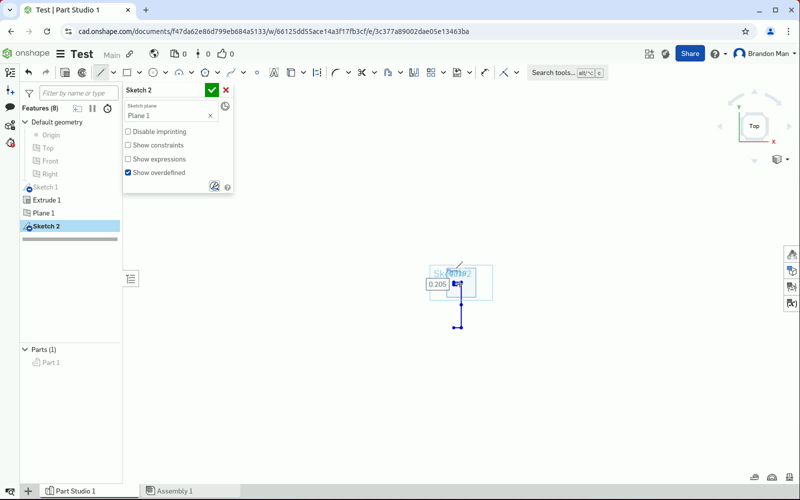
scroll(6)
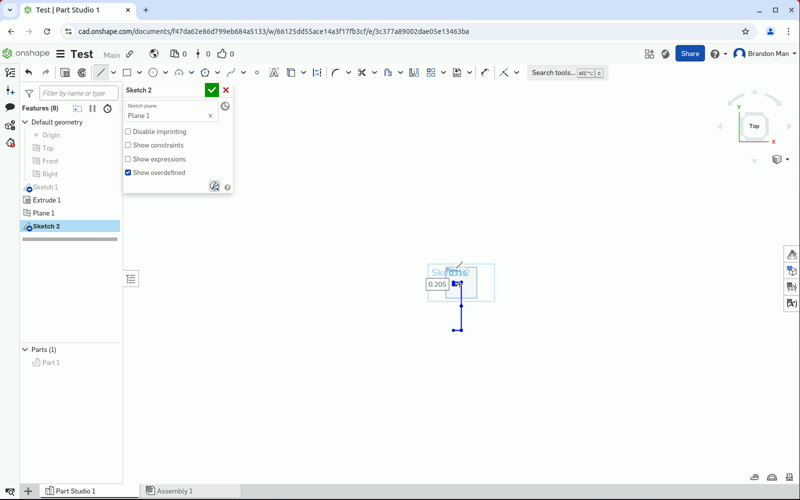
scroll(6)
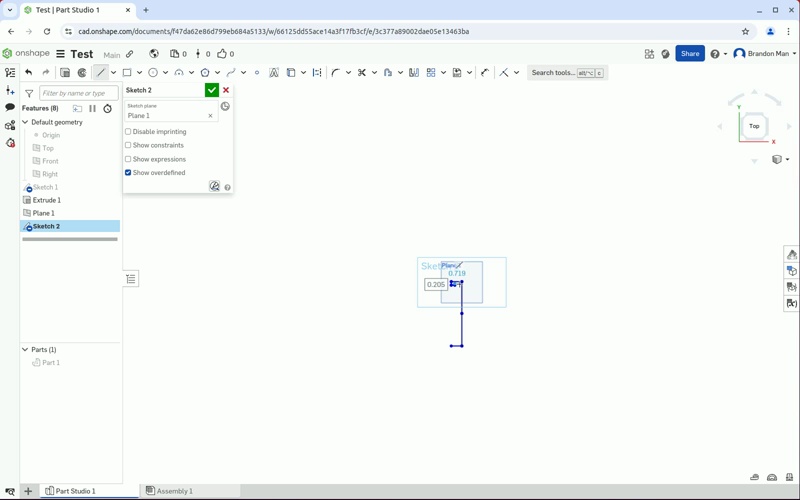
scroll(6)
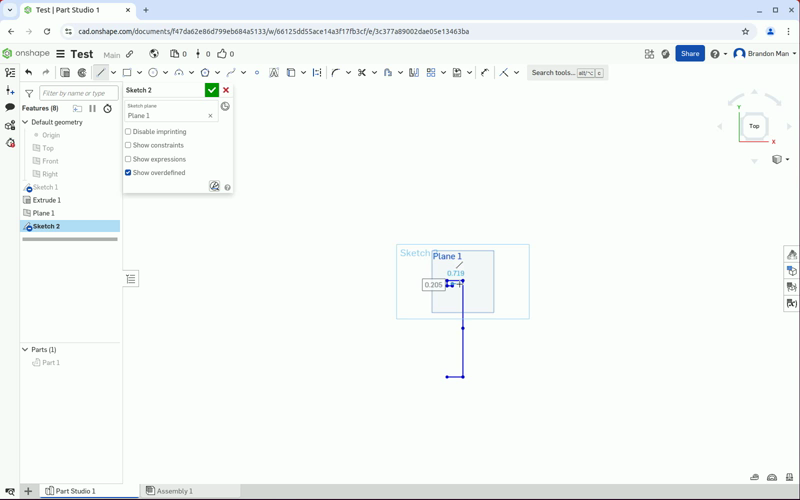
scroll(6)
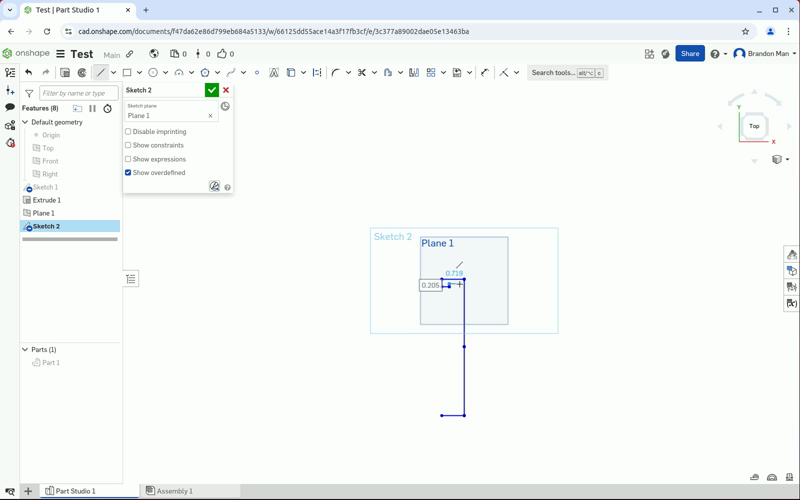
scroll(6)
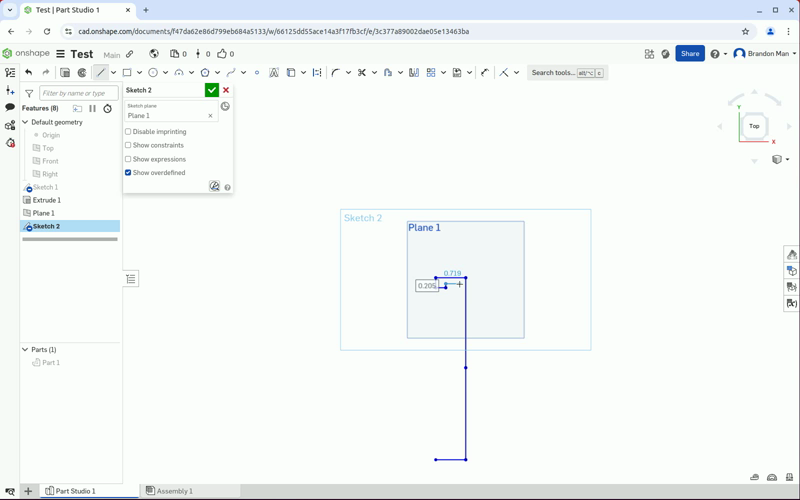
scroll(6)
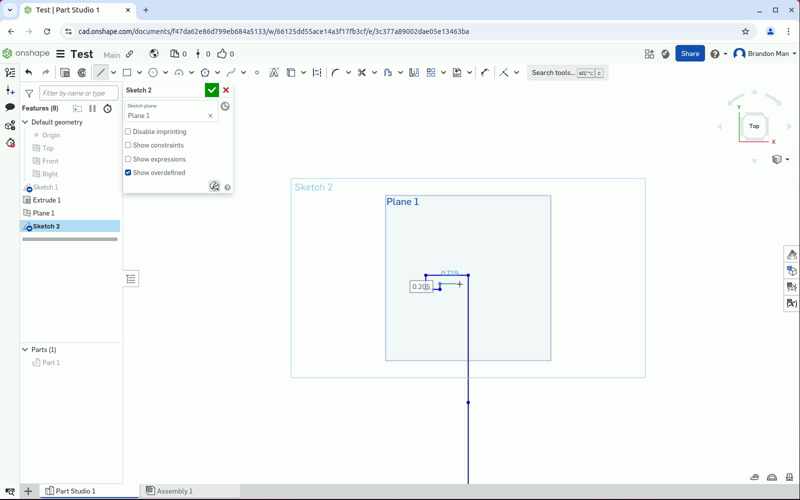
scroll(6)
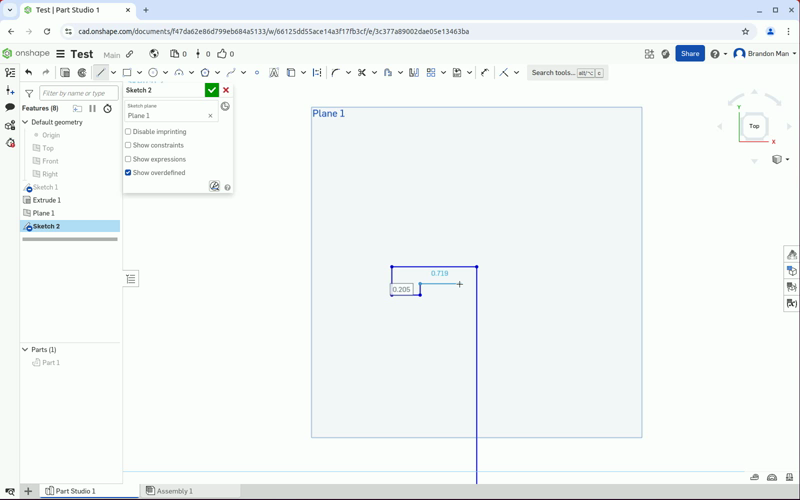
click(459, 283)
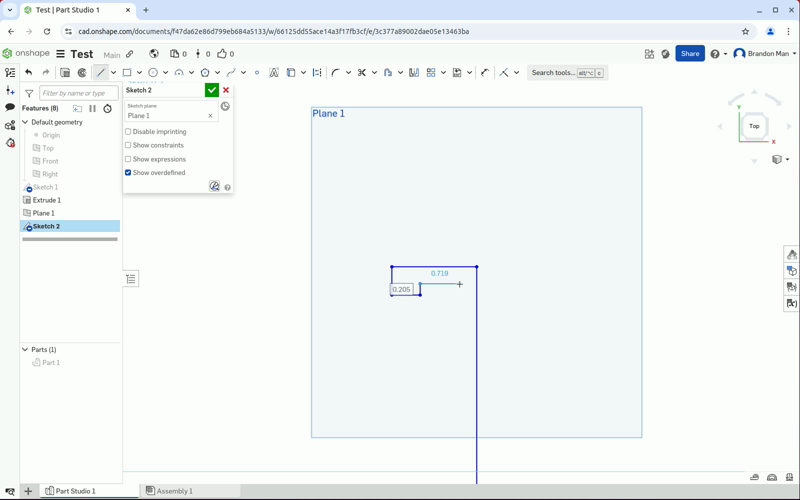
scroll(-6)
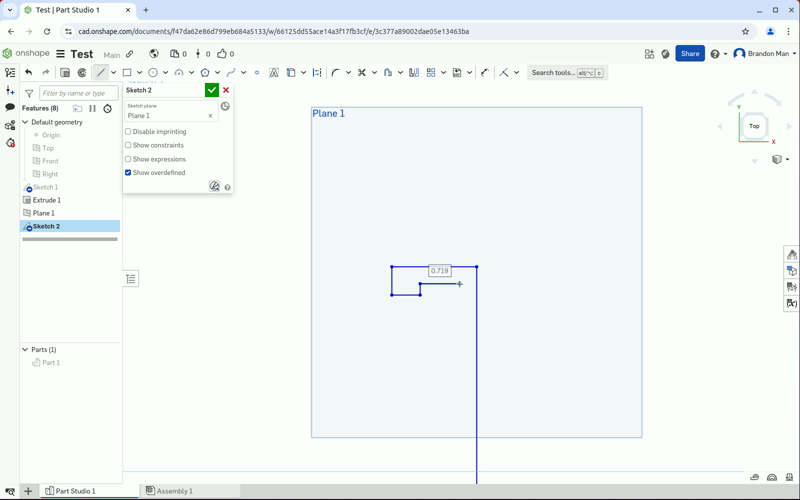
scroll(-6)
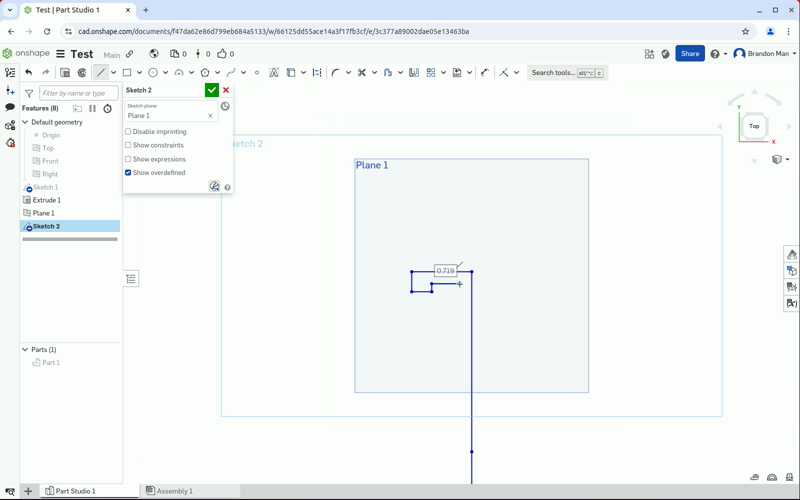
scroll(-6)
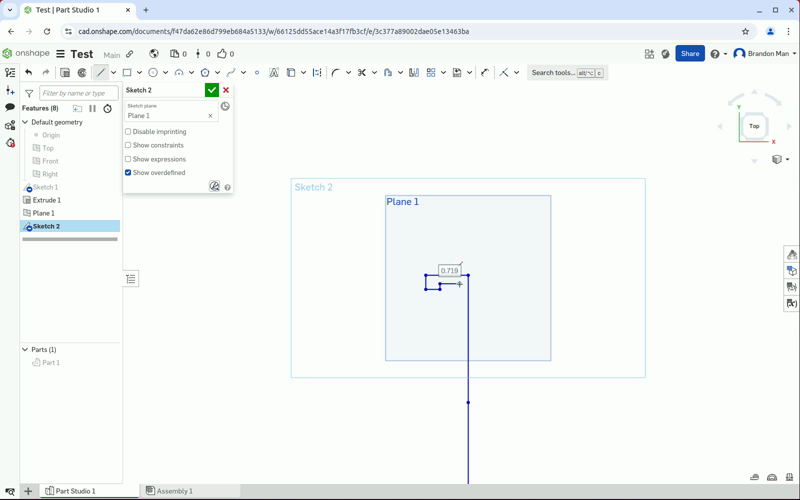
scroll(-6)
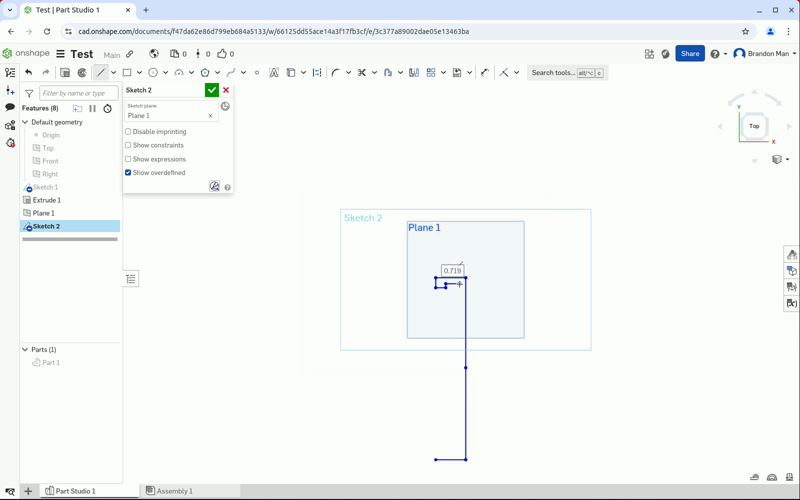
scroll(-6)
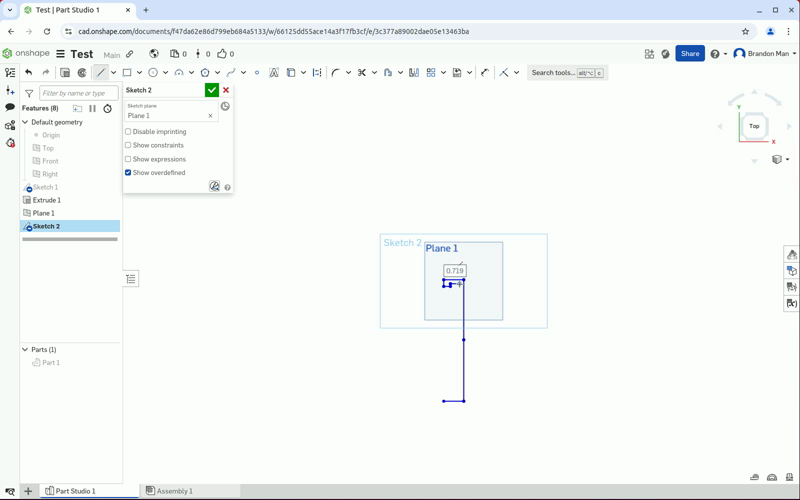
scroll(-6)
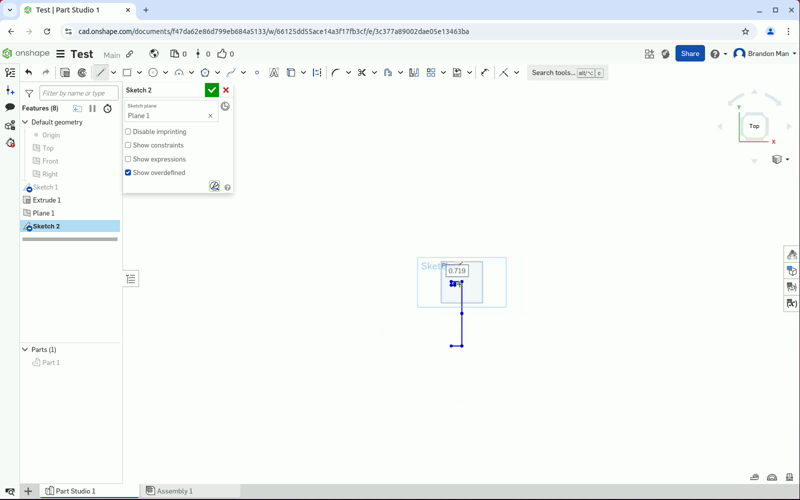
scroll(-6)
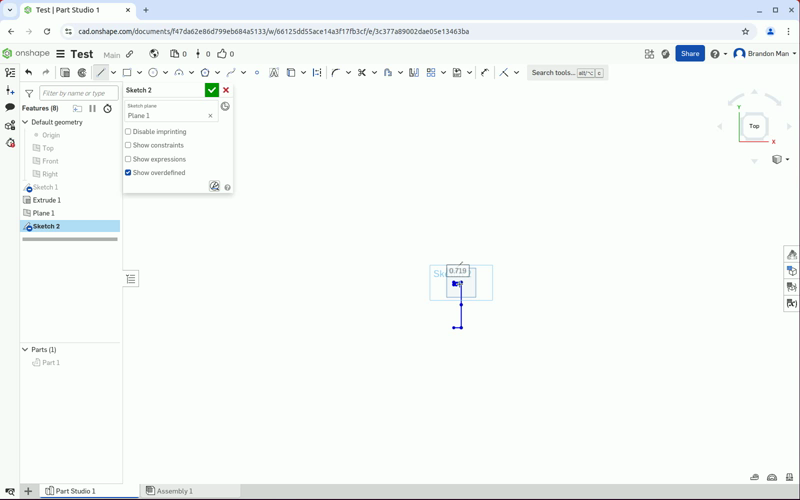
key_up(shift)
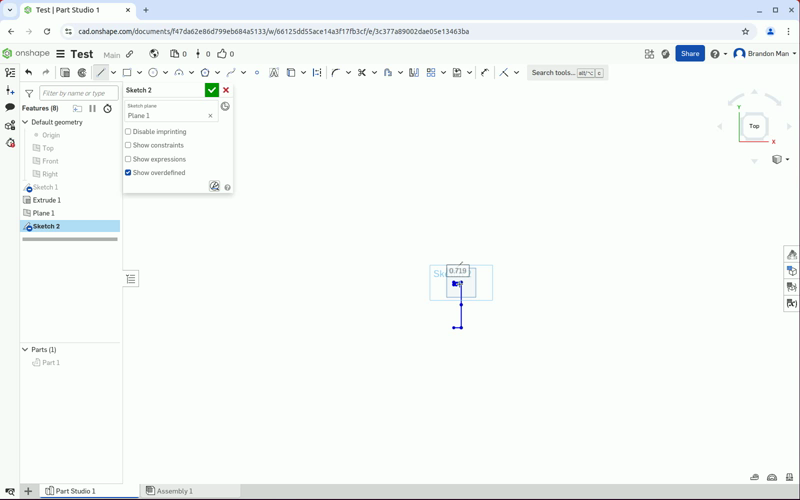
key_down(shift)
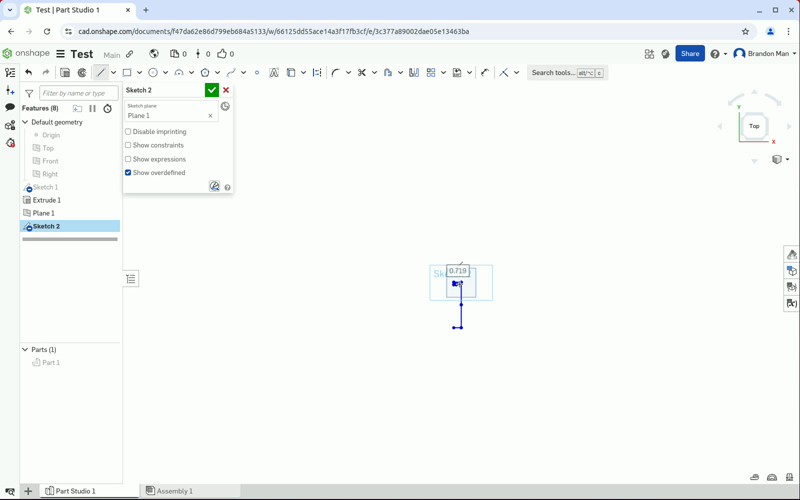
mouse_move(489, 283)
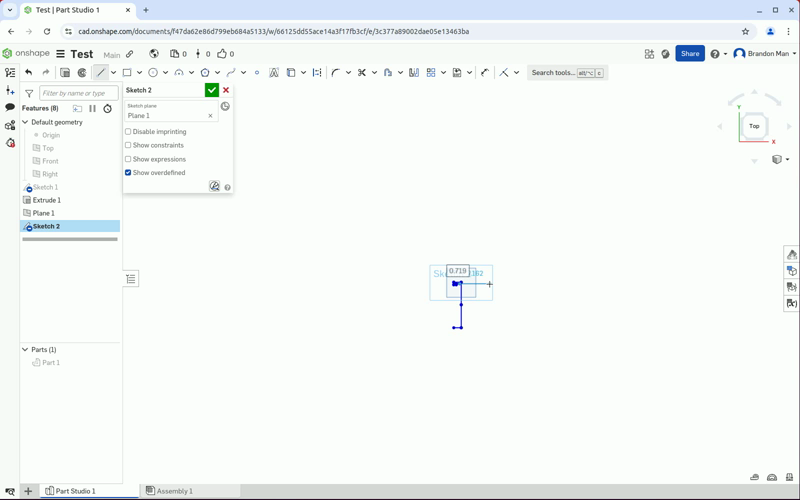
mouse_move(459, 304)
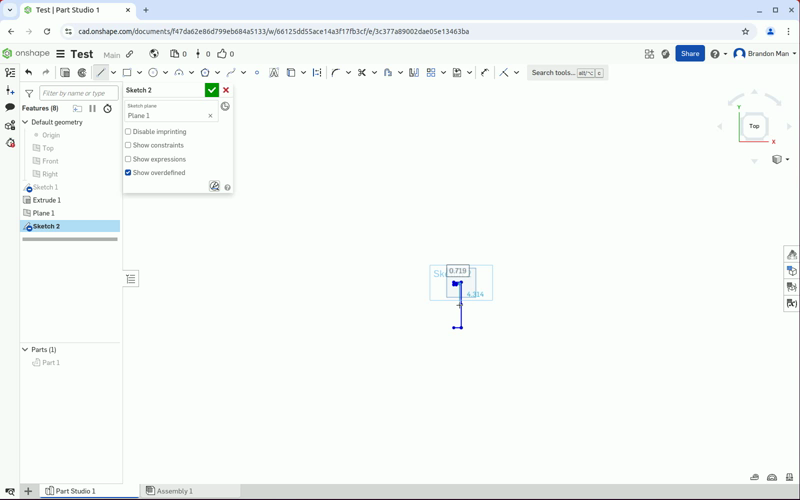
scroll(6)
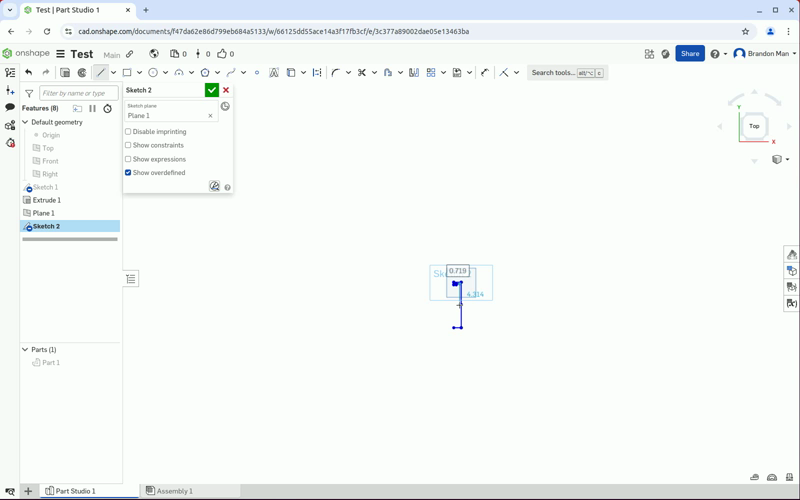
scroll(6)
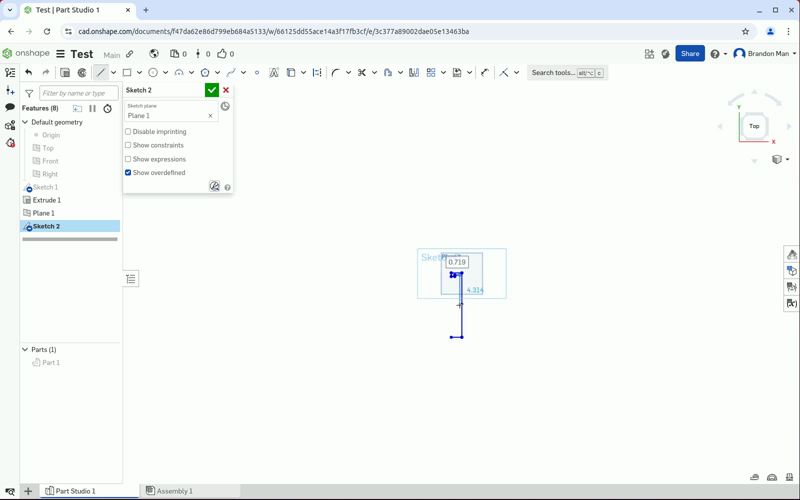
scroll(6)
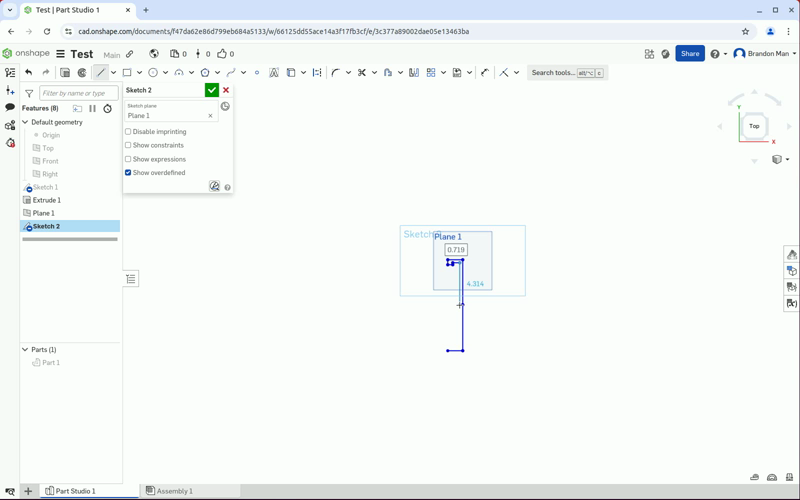
scroll(6)
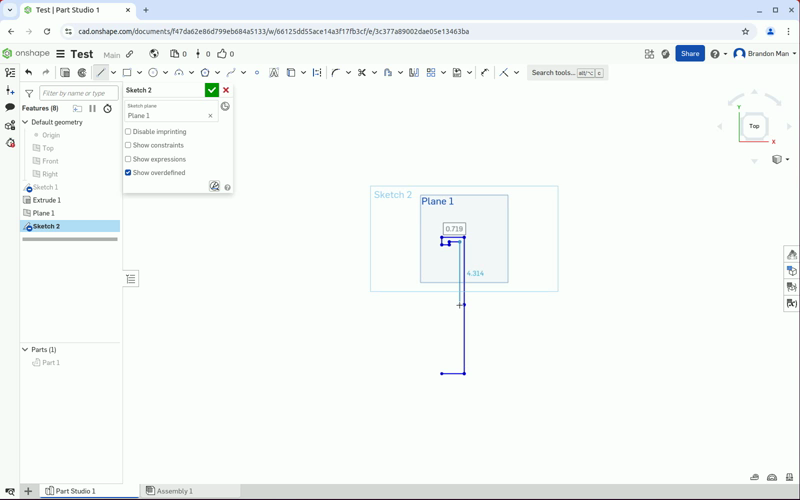
scroll(6)
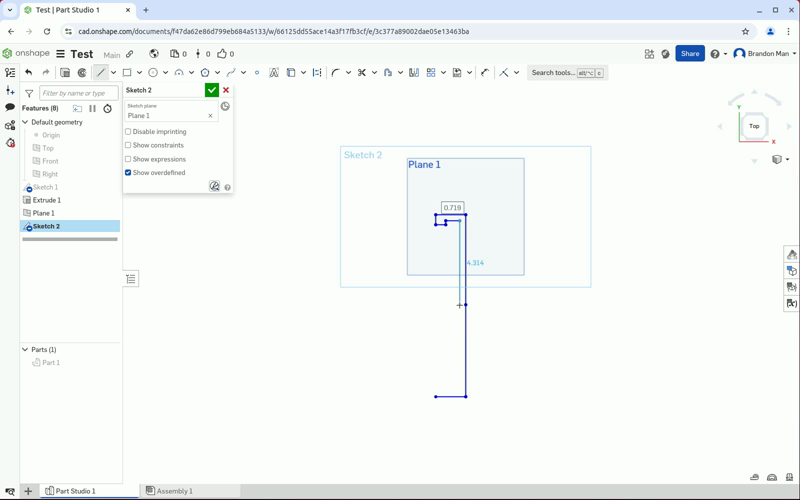
scroll(6)
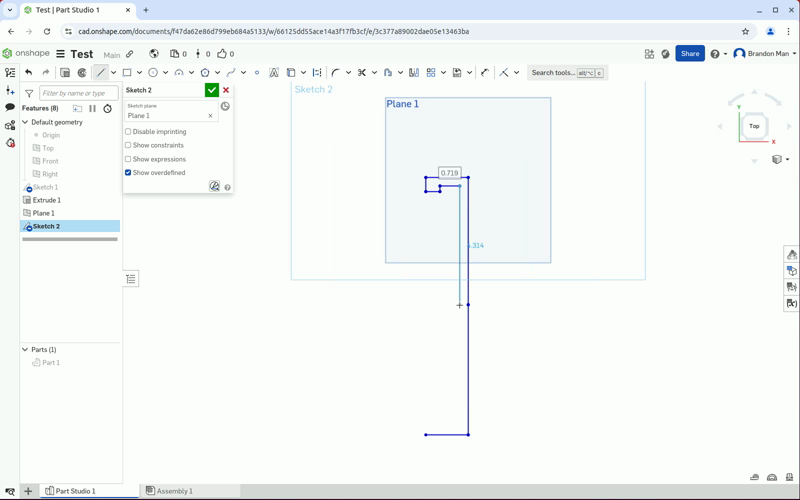
scroll(6)
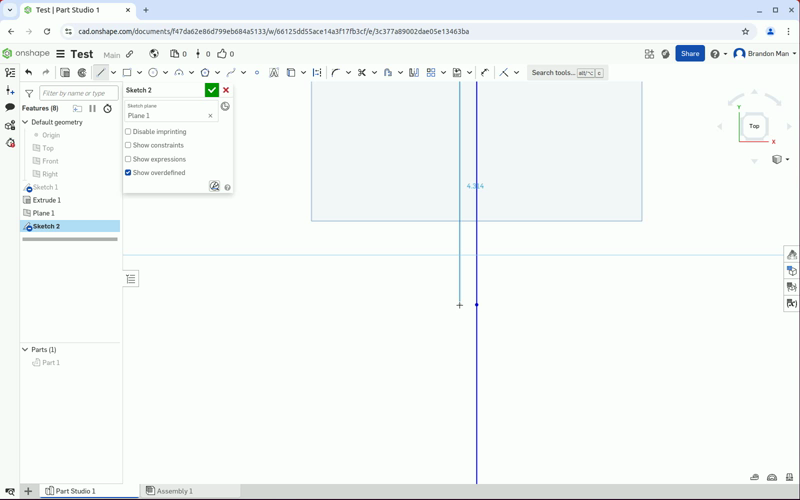
click(459, 304)
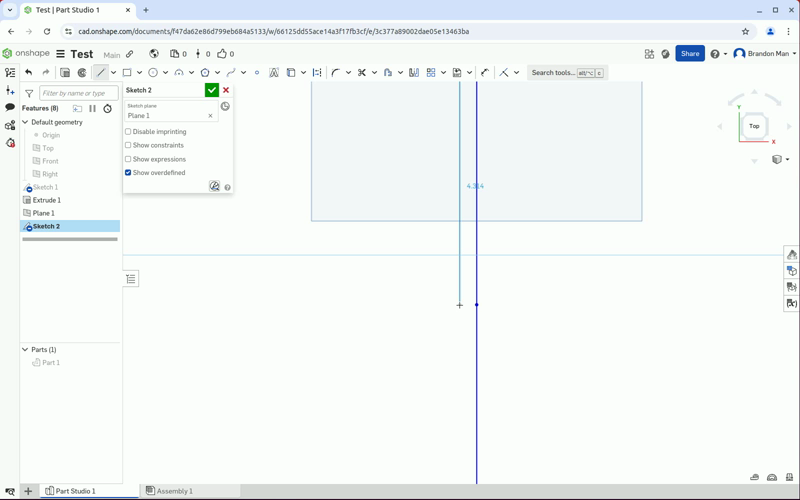
scroll(-6)
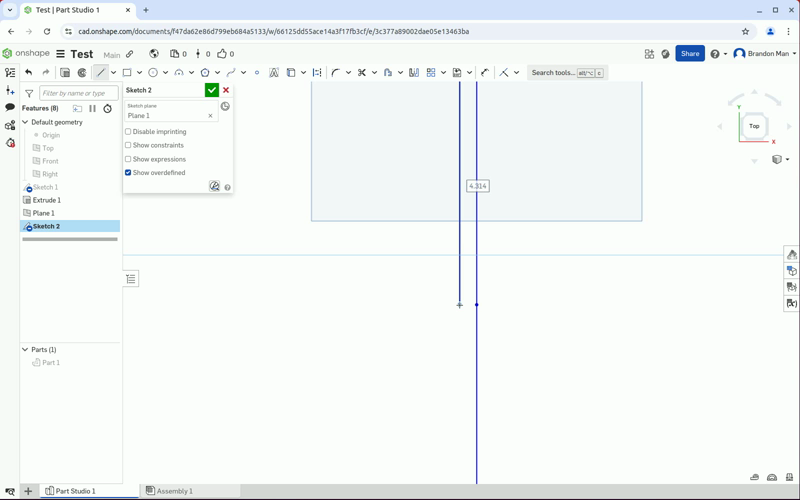
scroll(-6)
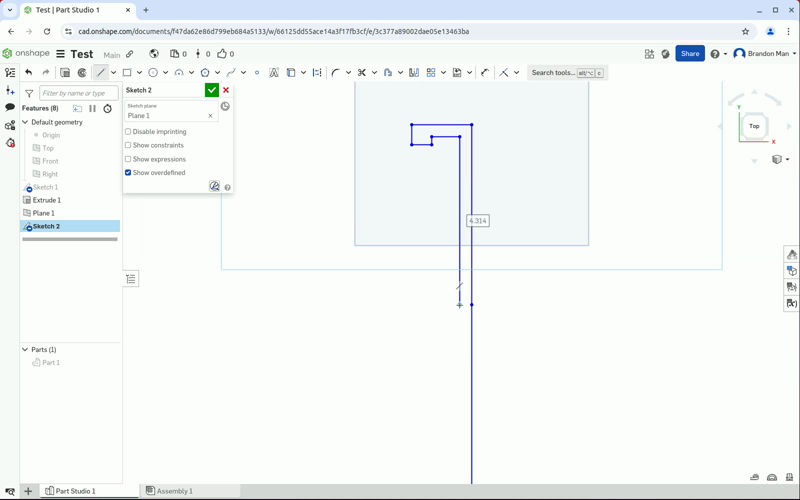
scroll(-6)
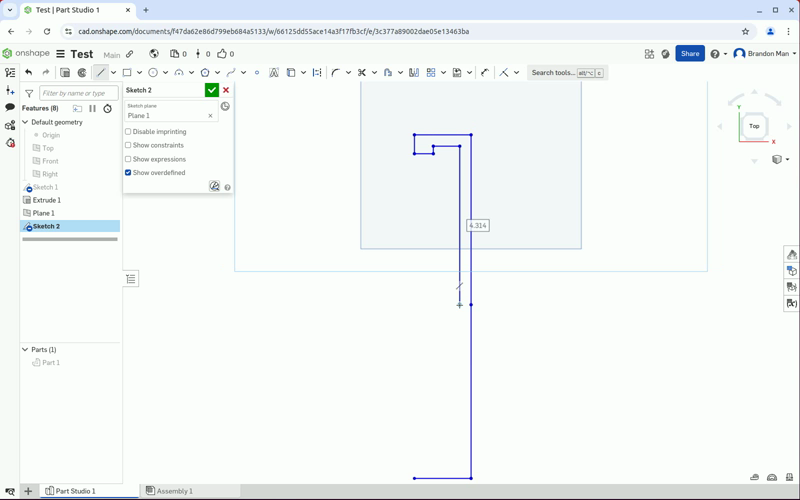
scroll(-6)
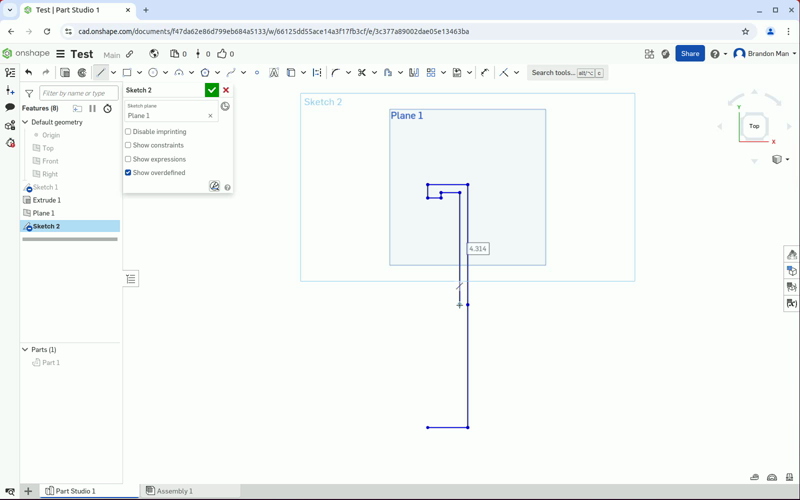
scroll(-6)
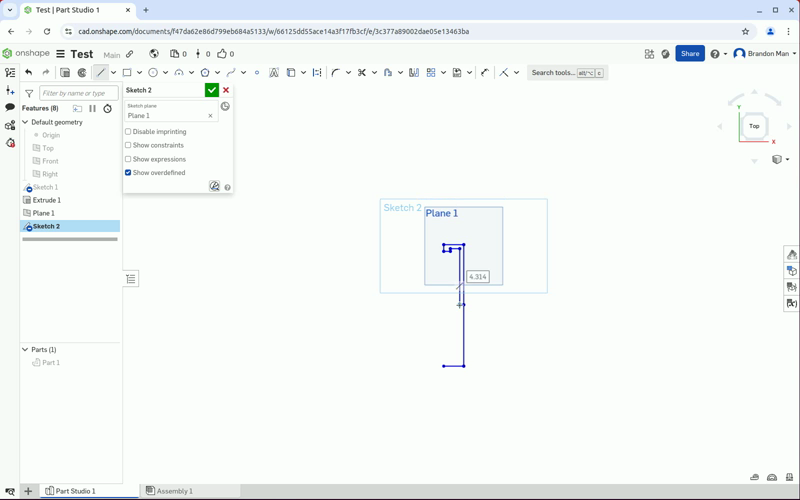
scroll(-6)
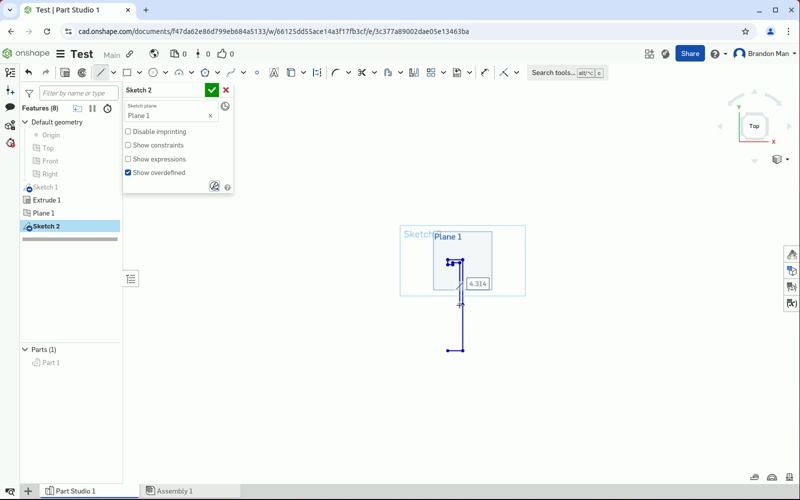
scroll(-6)
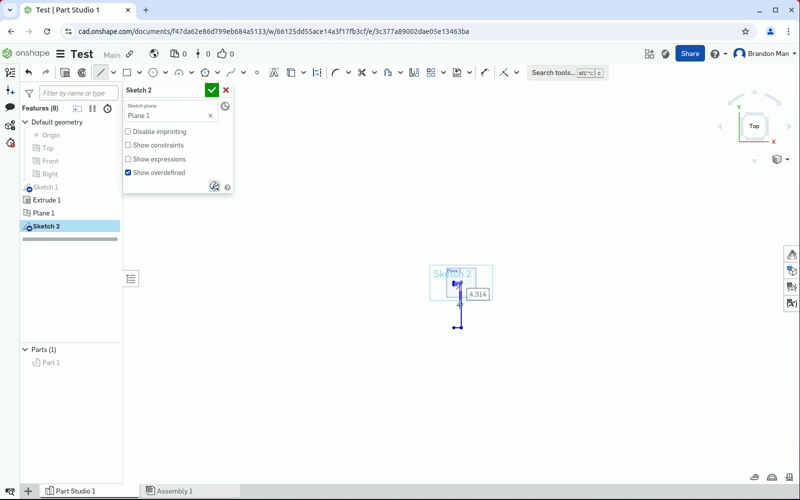
key_up(shift)
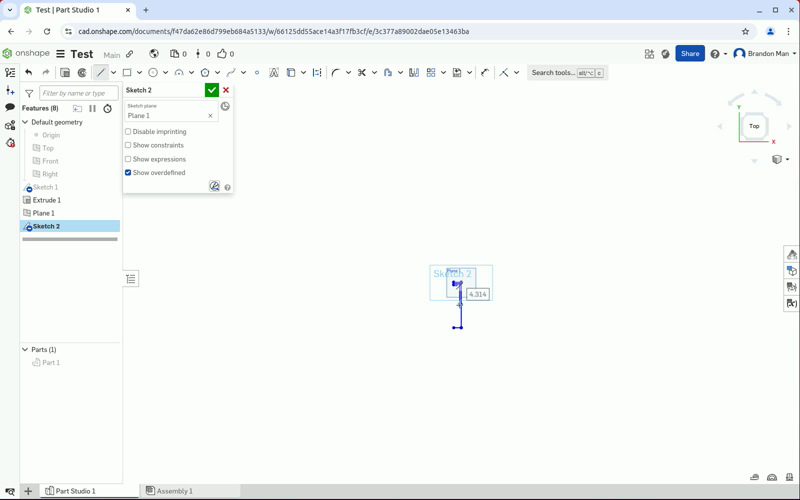
key_down(shift)
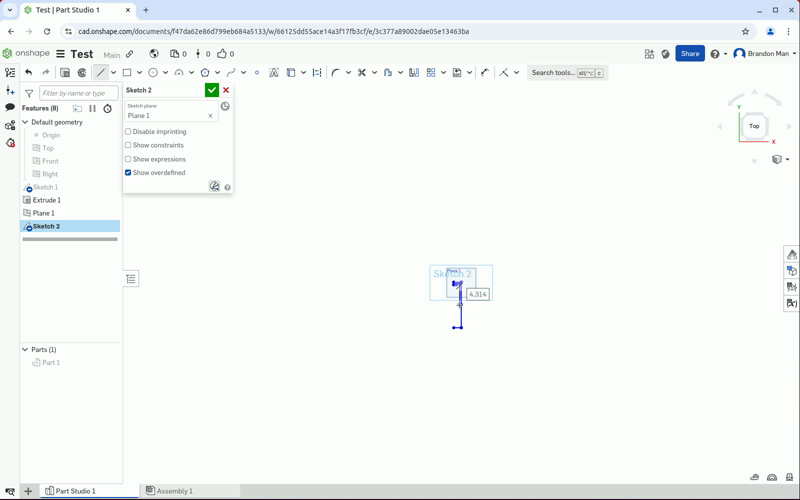
mouse_move(489, 304)
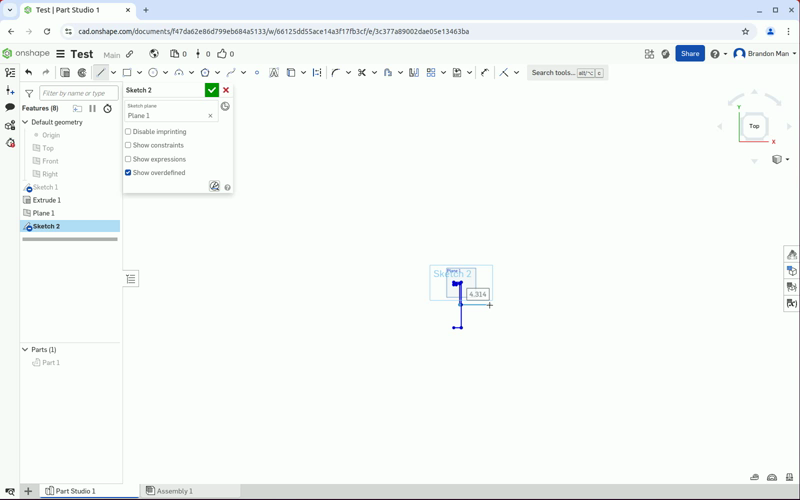
mouse_move(459, 326)
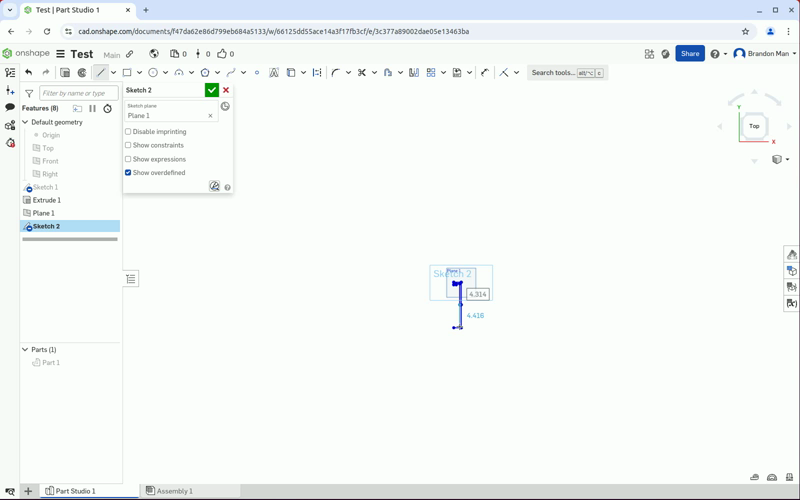
scroll(6)
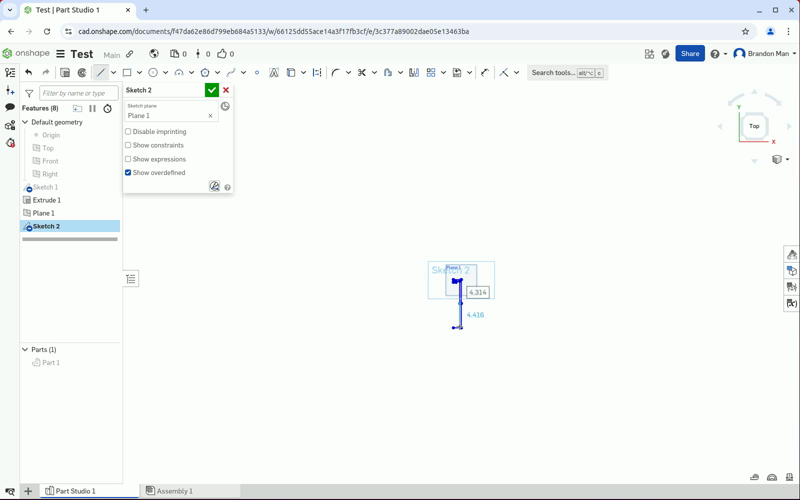
scroll(6)
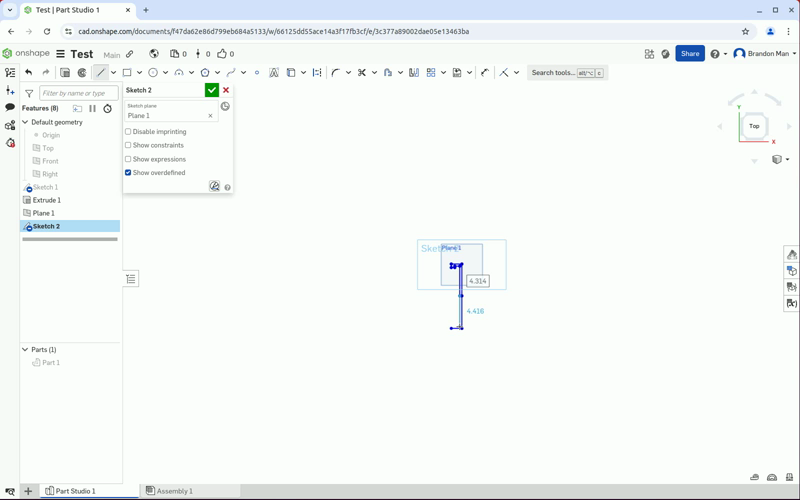
scroll(6)
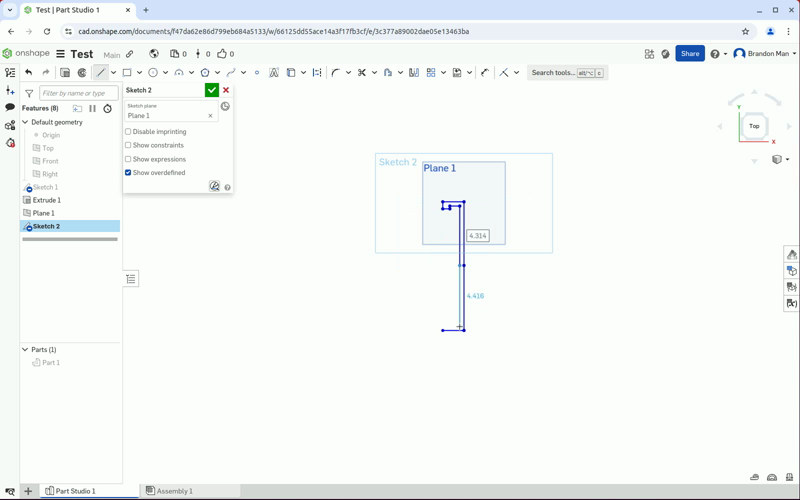
scroll(6)
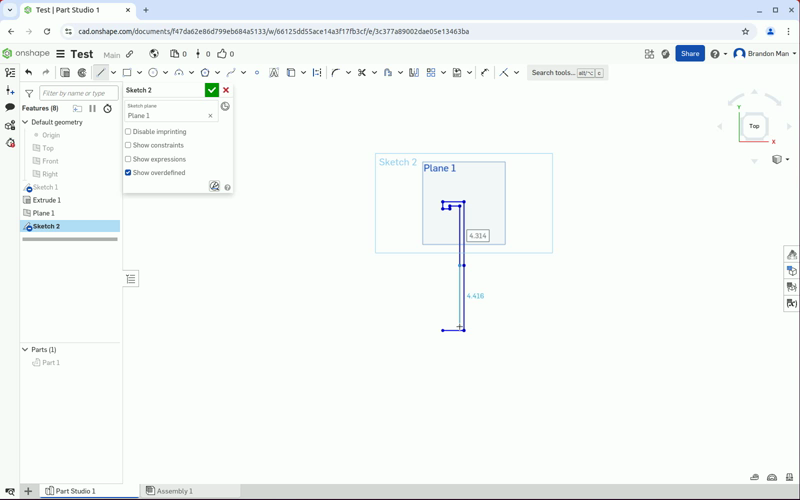
scroll(6)
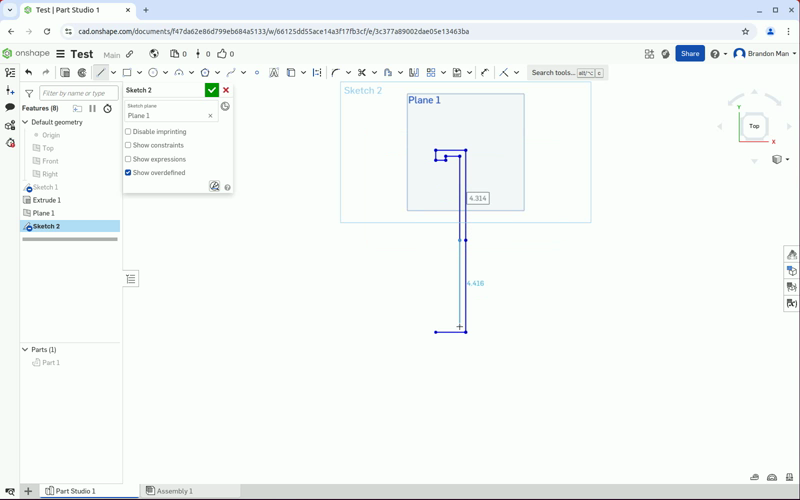
scroll(6)
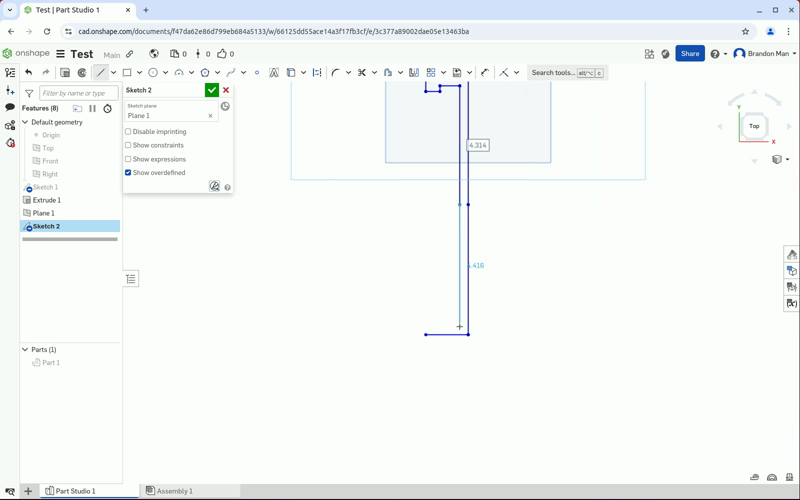
scroll(6)
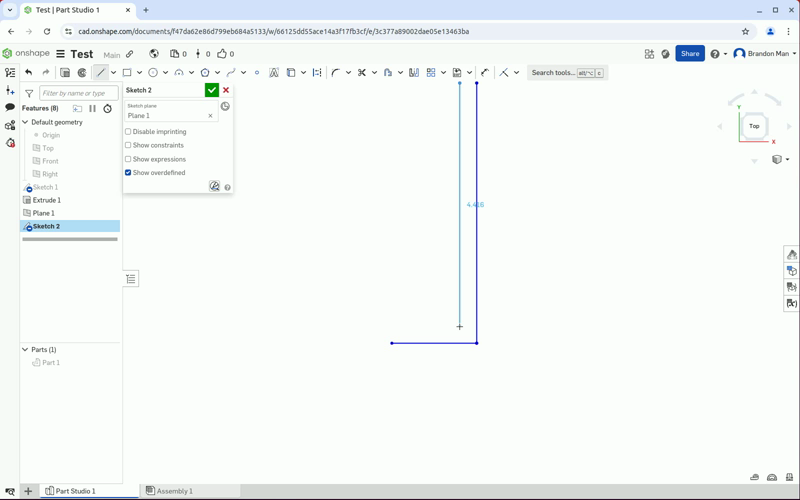
click(459, 326)
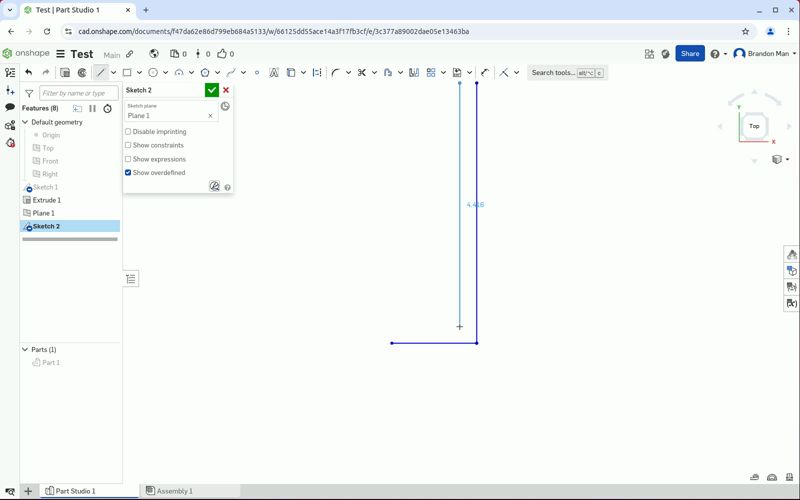
scroll(-6)
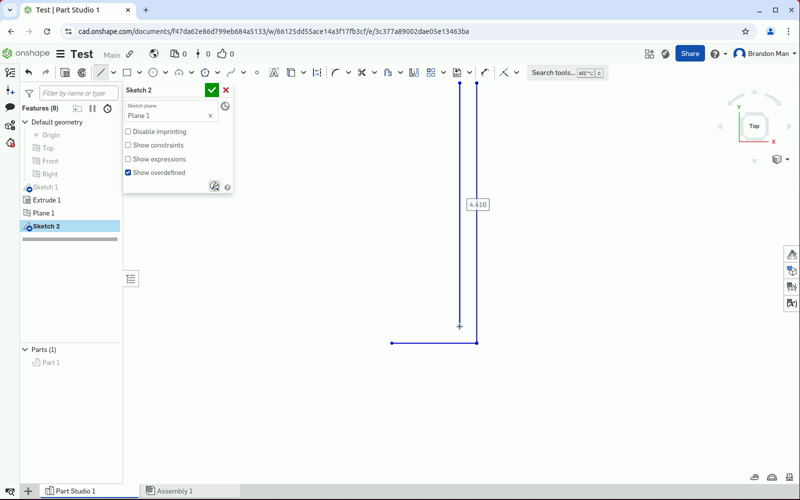
scroll(-6)
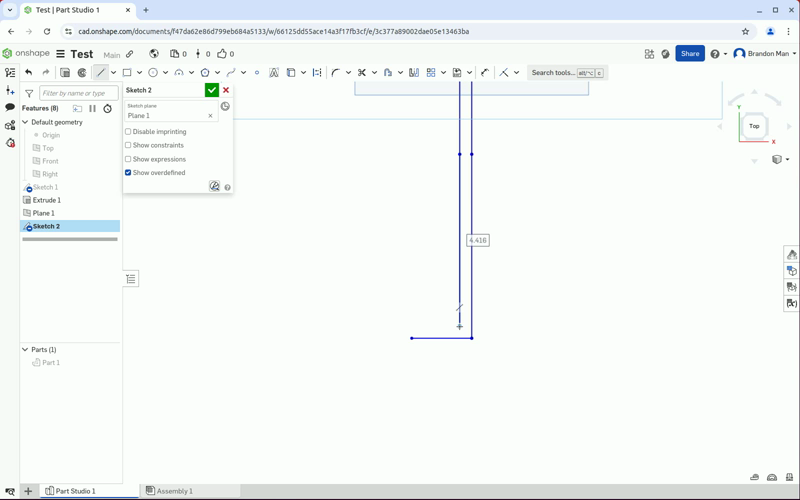
scroll(-6)
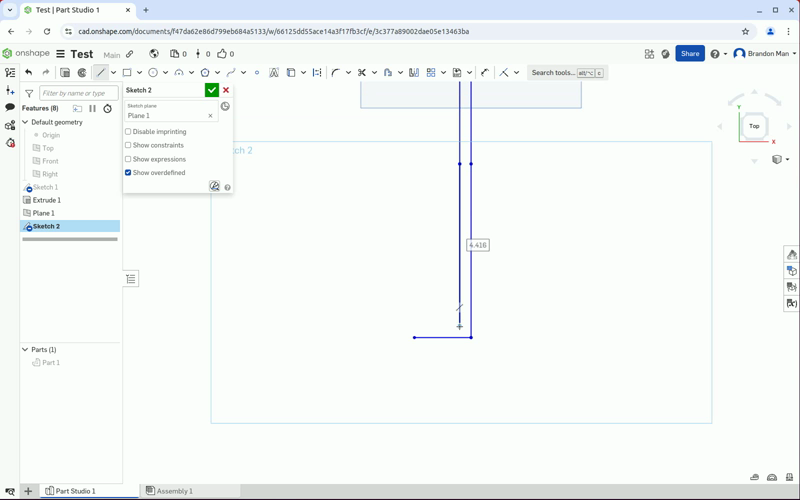
scroll(-6)
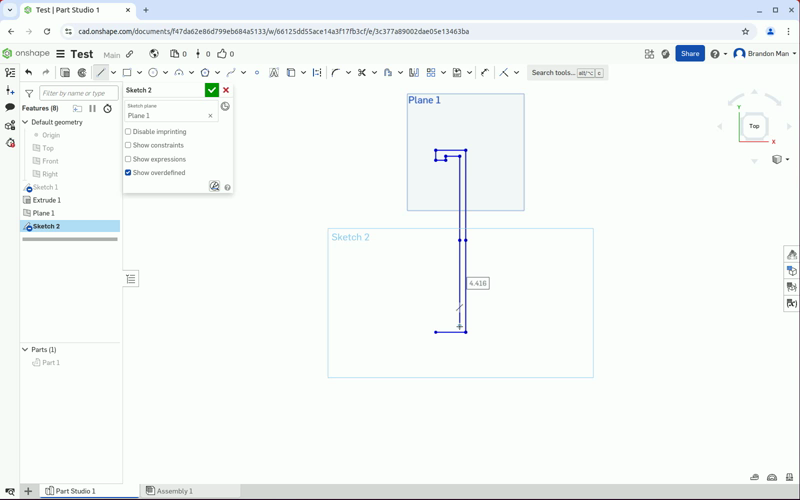
scroll(-6)
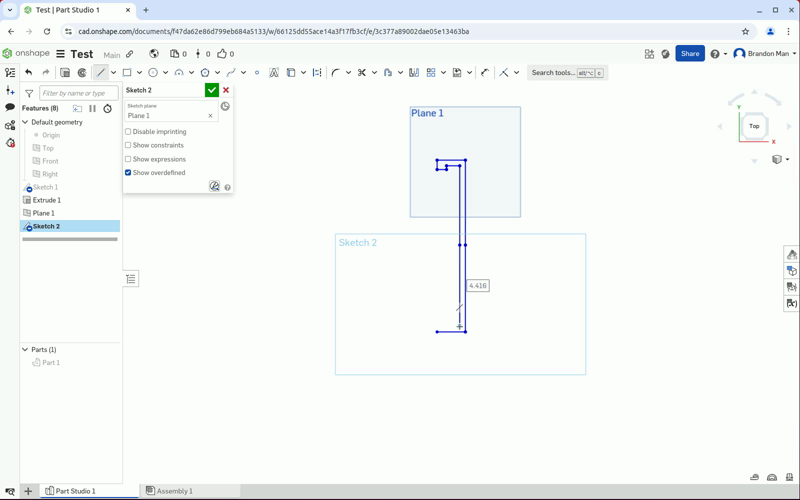
scroll(-6)
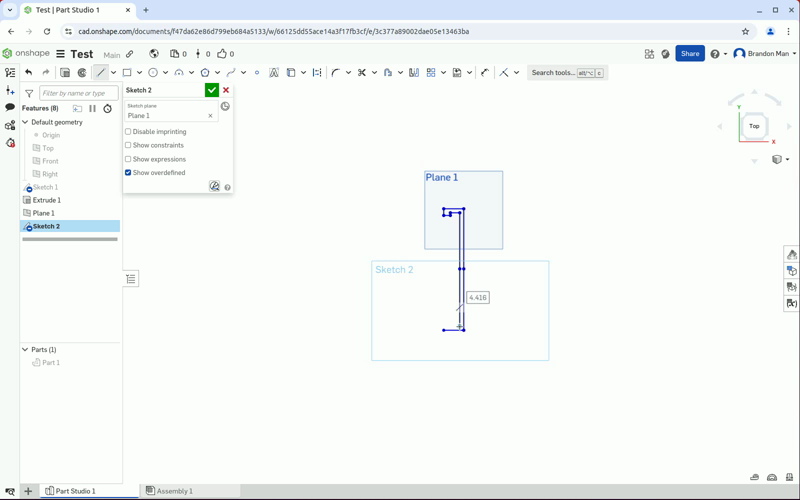
scroll(-6)
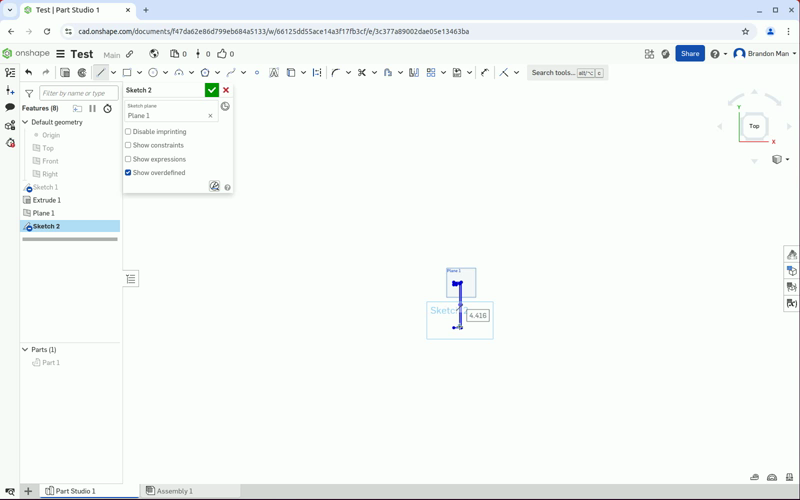
key_up(shift)
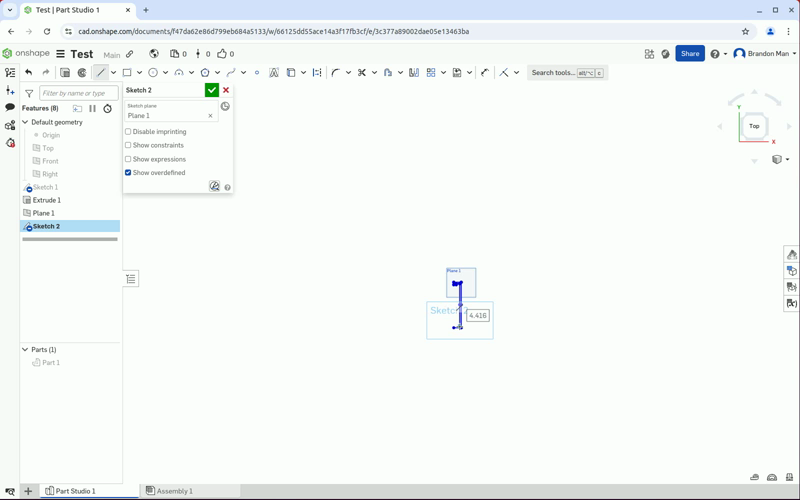
key_down(shift)
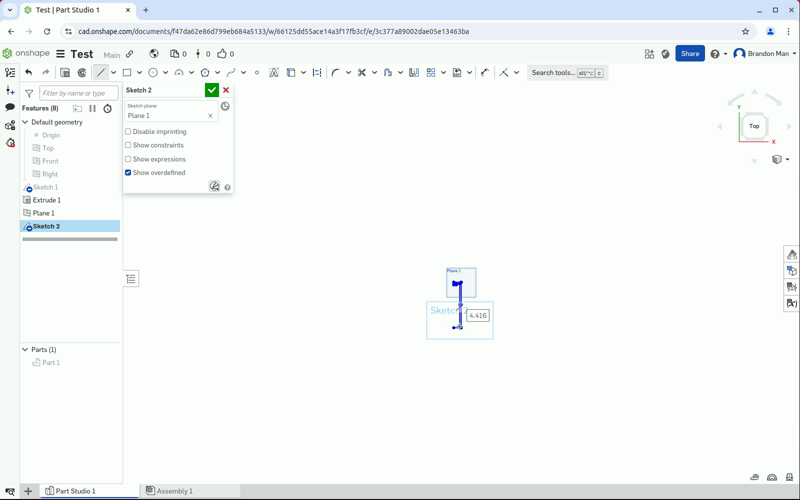
mouse_move(489, 326)
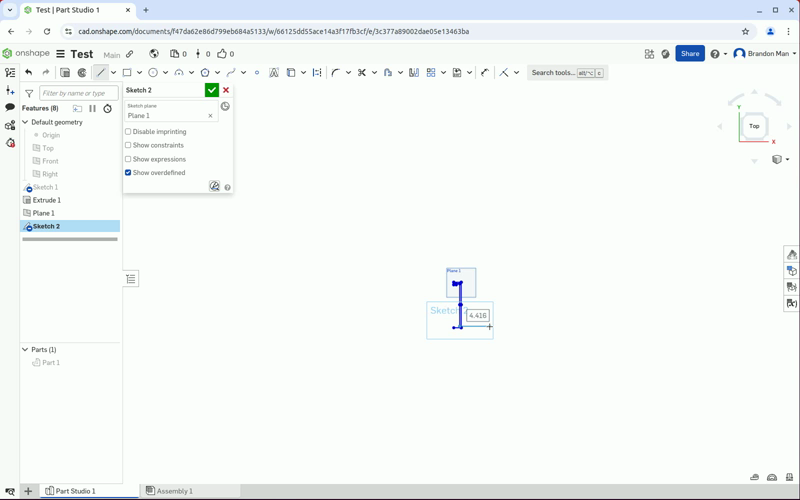
mouse_move(456, 326)
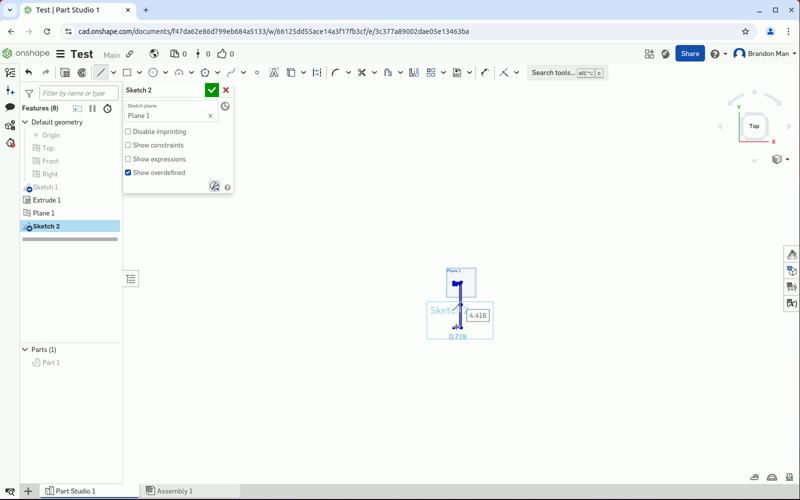
scroll(6)
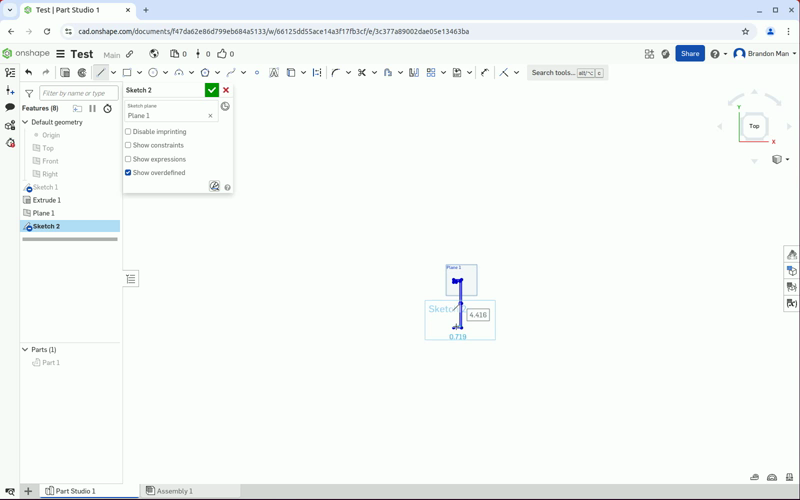
scroll(6)
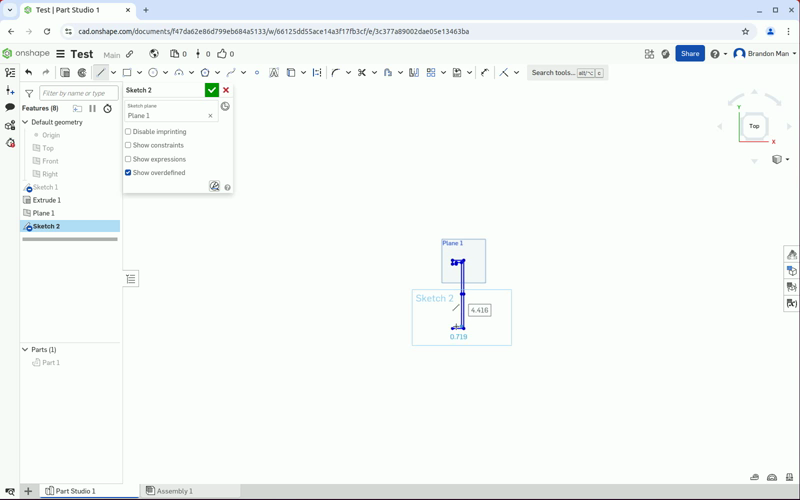
scroll(6)
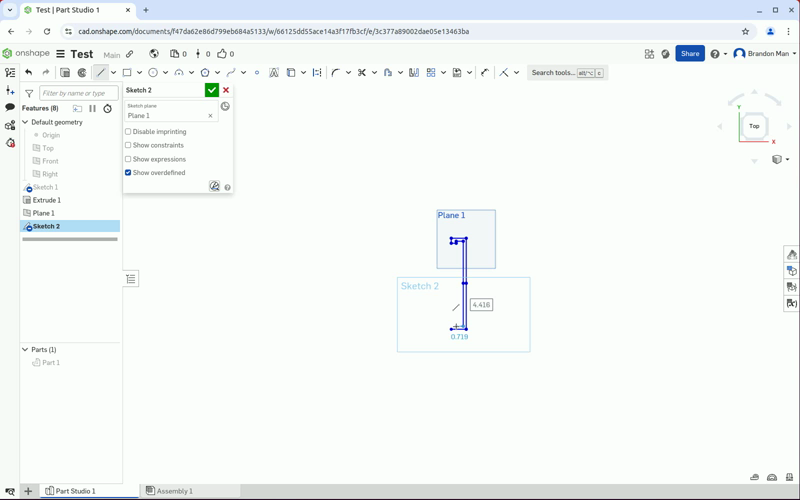
scroll(6)
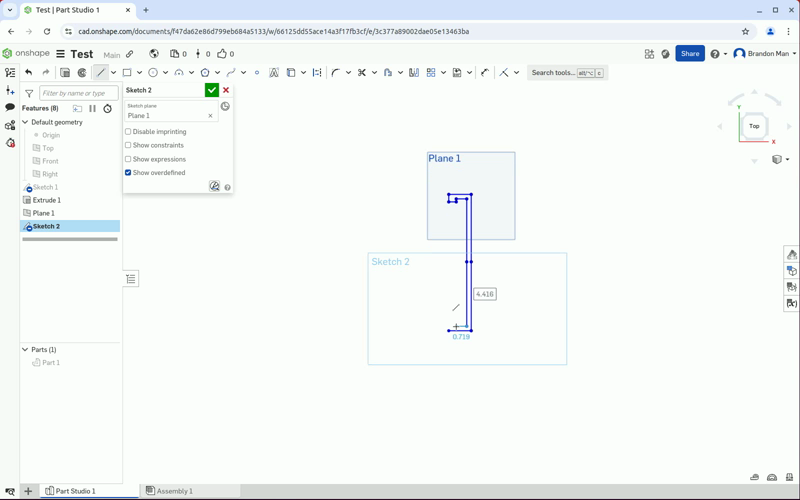
scroll(6)
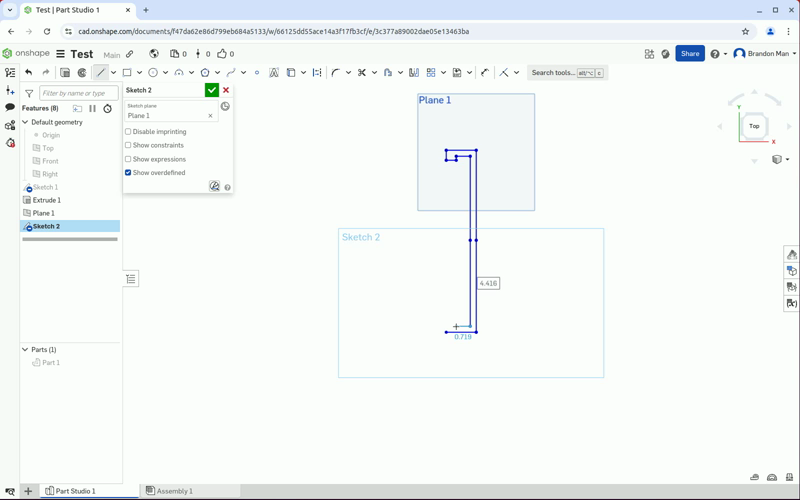
scroll(6)
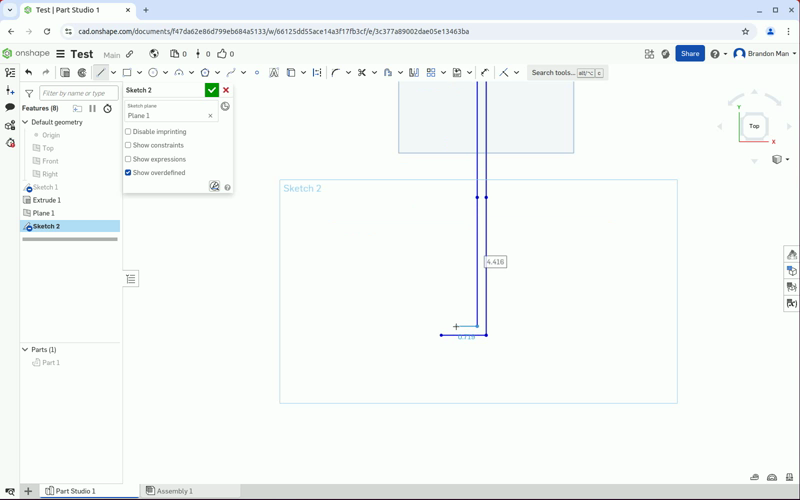
scroll(6)
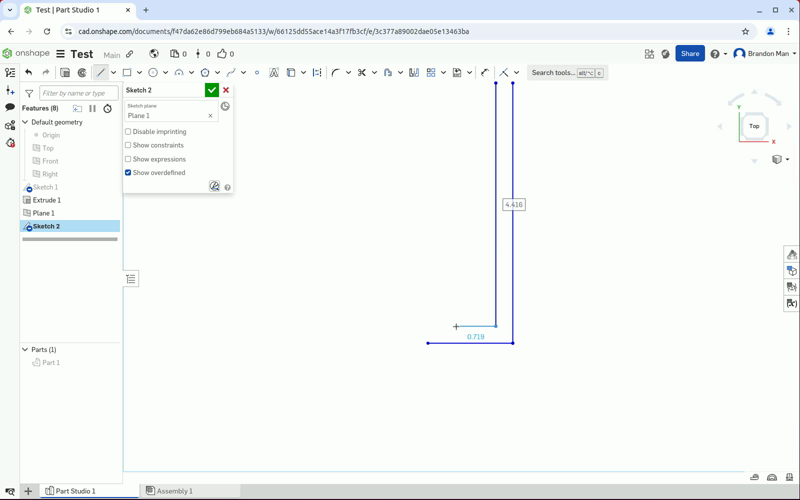
click(456, 326)
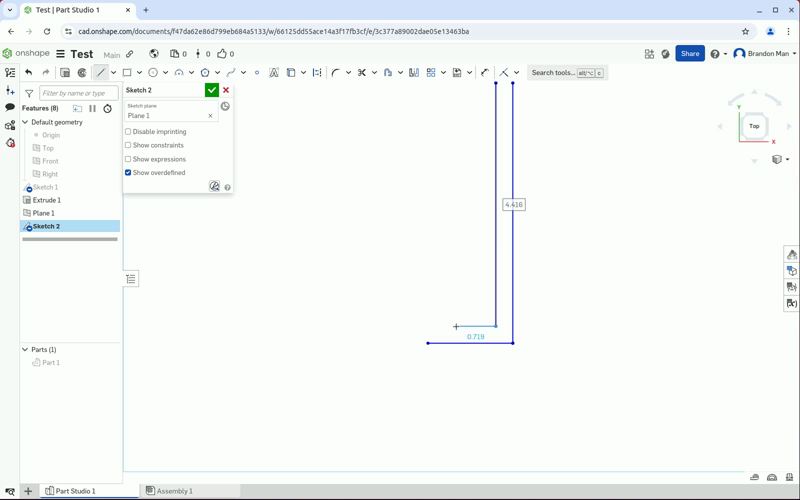
scroll(-6)
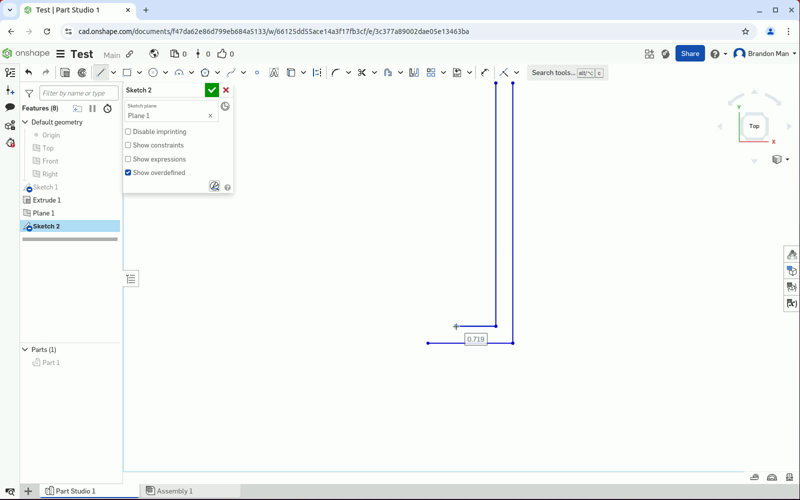
scroll(-6)
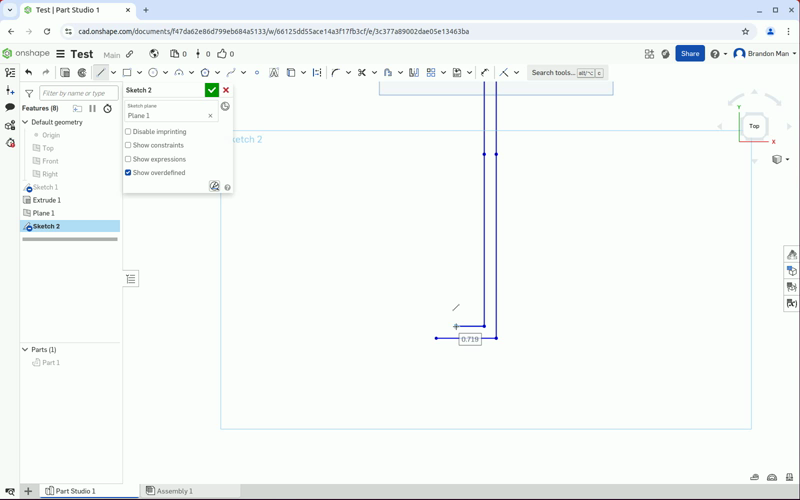
scroll(-6)
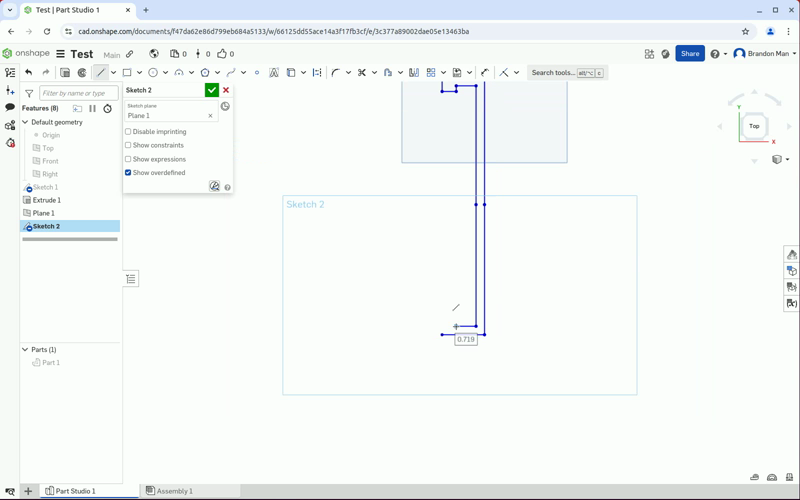
scroll(-6)
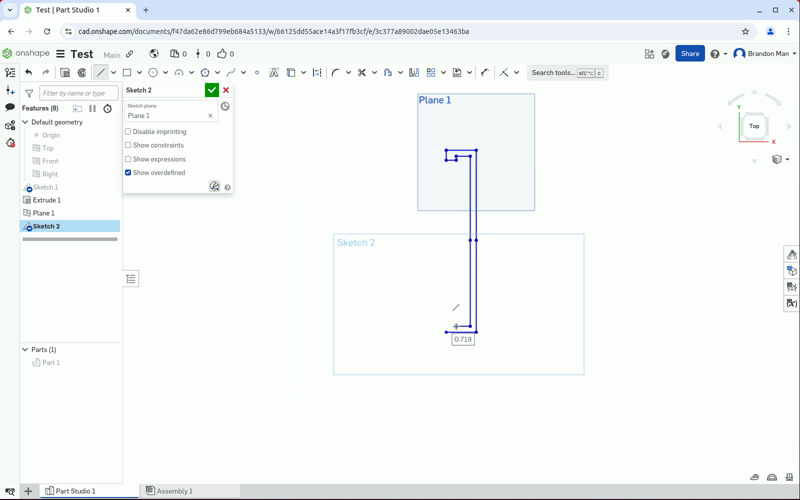
scroll(-6)
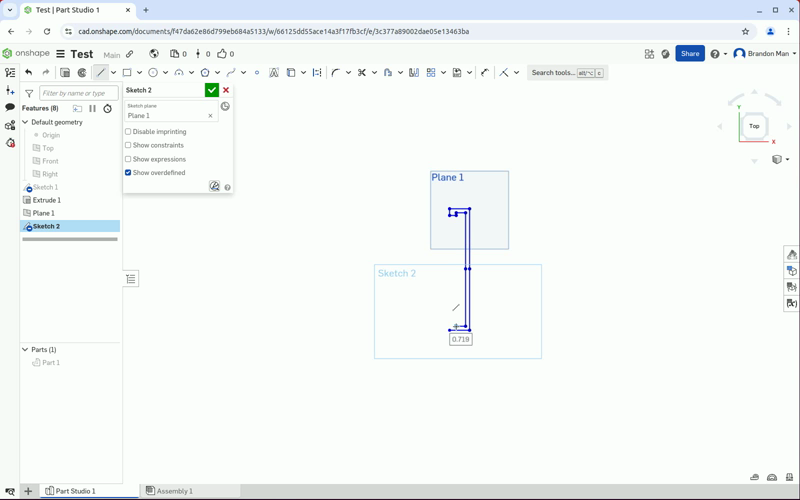
scroll(-6)
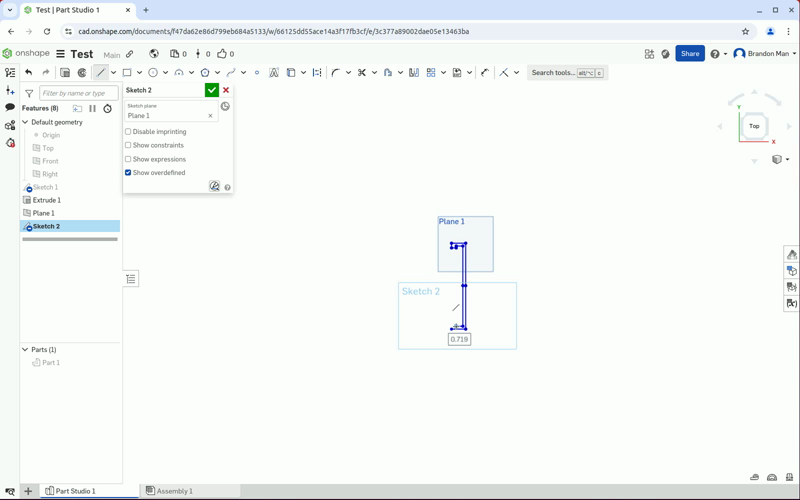
scroll(-6)
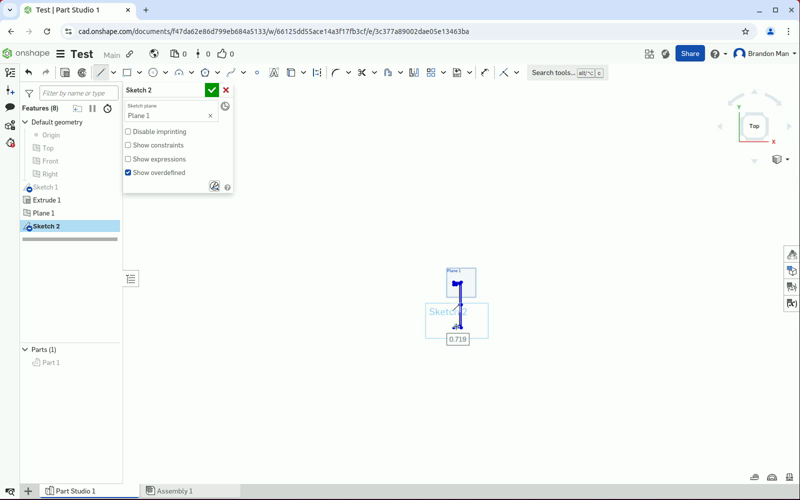
key_up(shift)
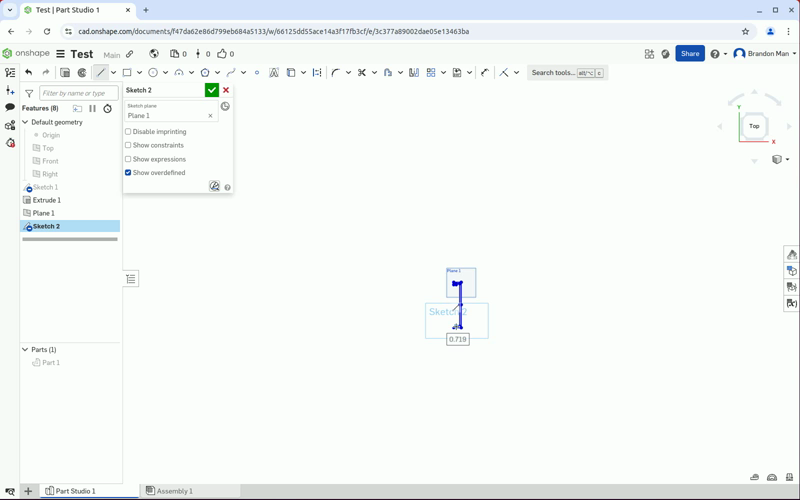
key_down(shift)
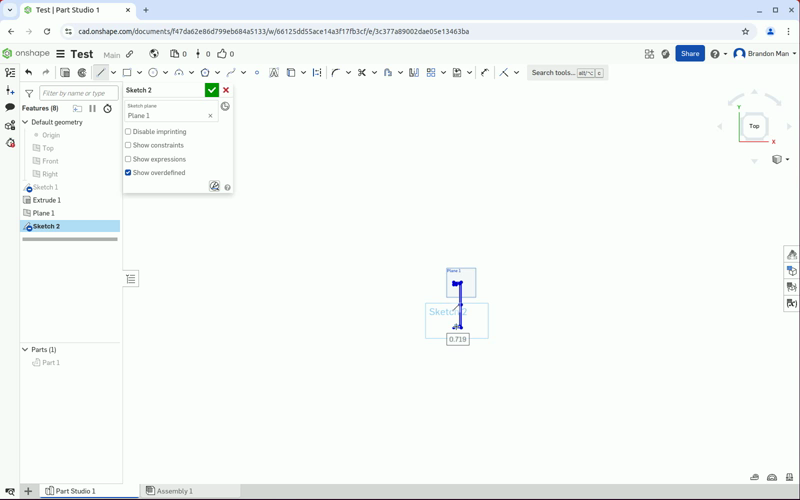
mouse_move(486, 326)
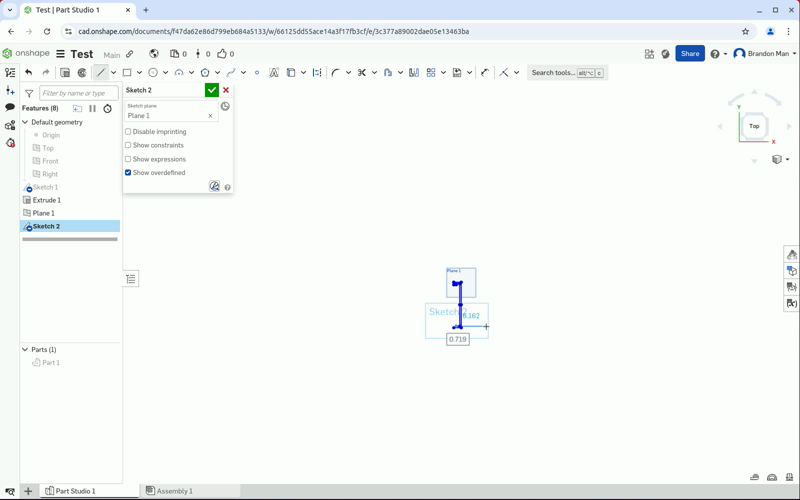
mouse_move(456, 325)
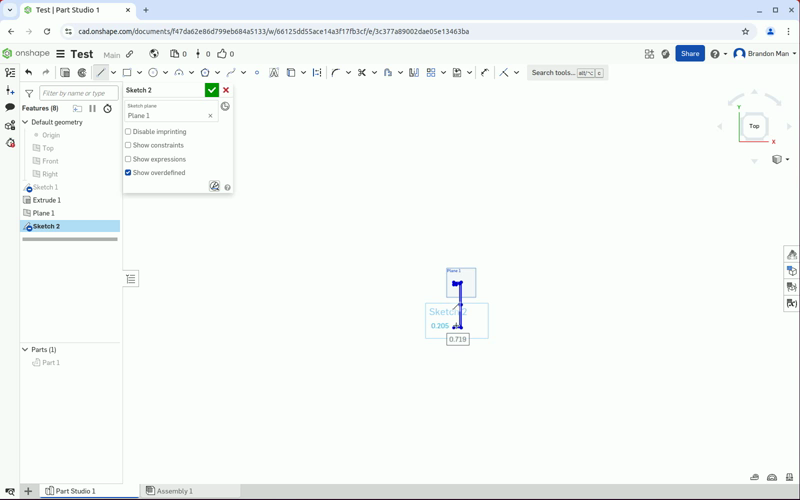
scroll(6)
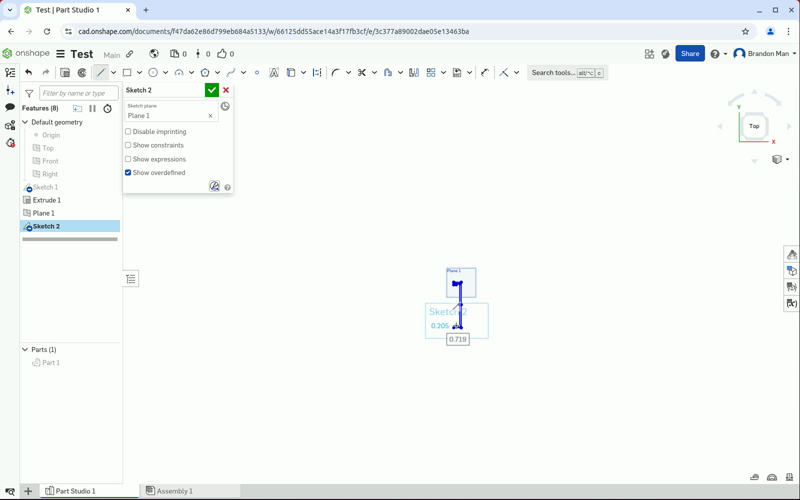
scroll(6)
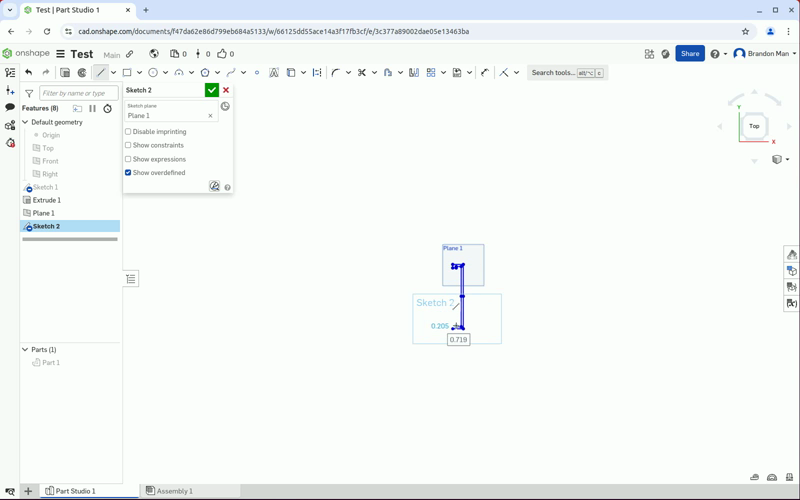
scroll(6)
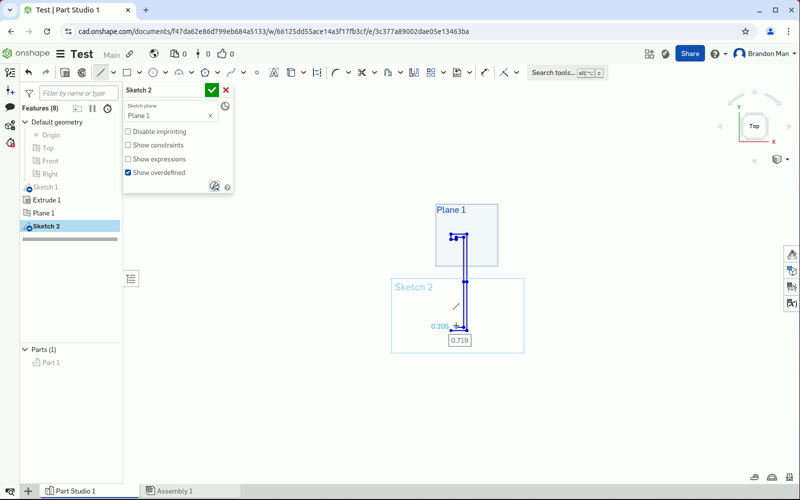
scroll(6)
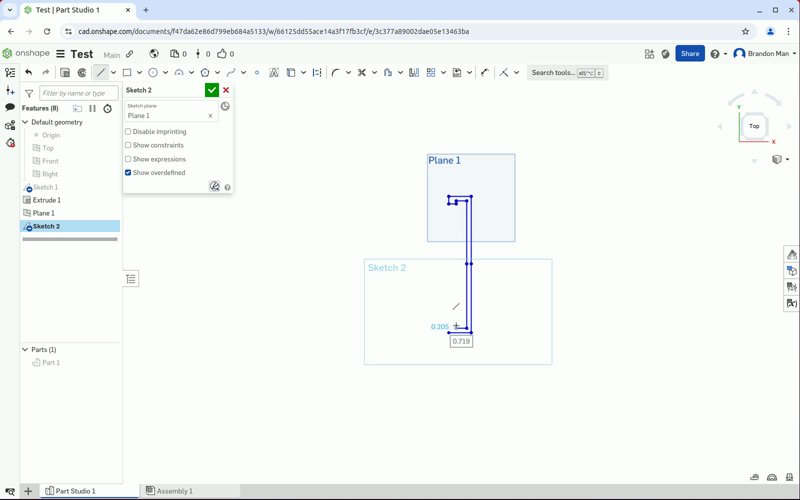
scroll(6)
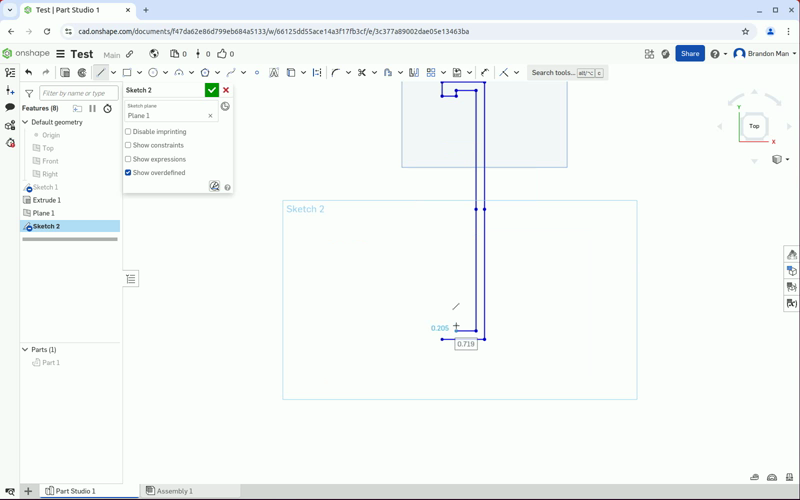
scroll(6)
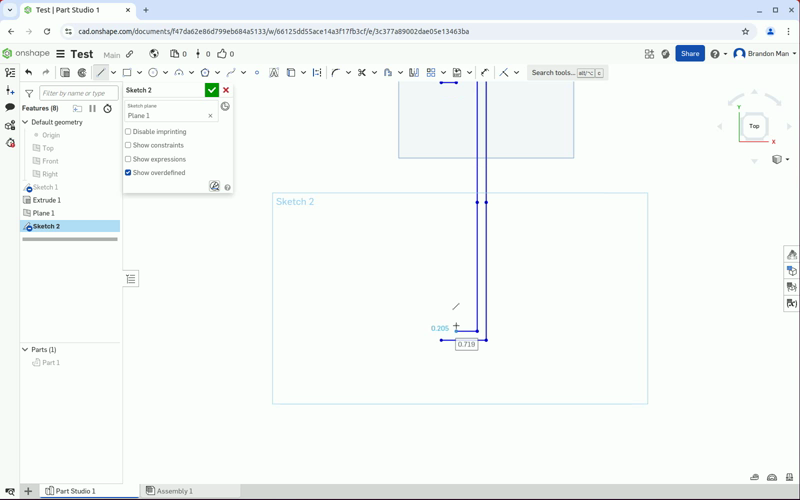
scroll(6)
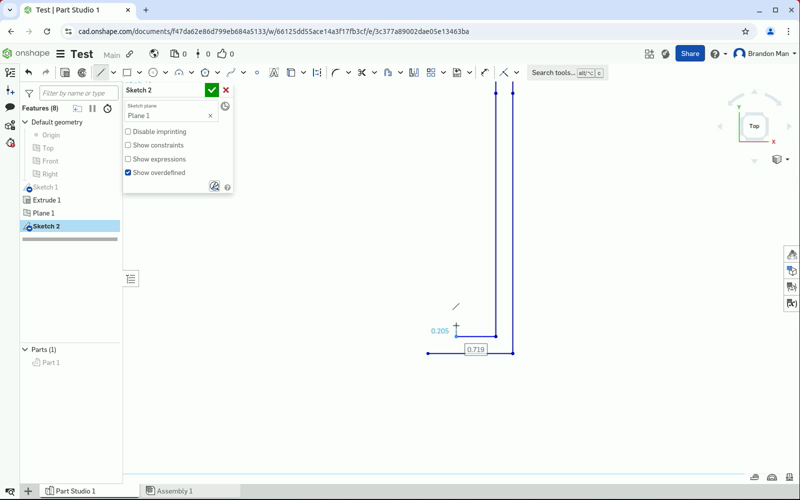
click(456, 325)
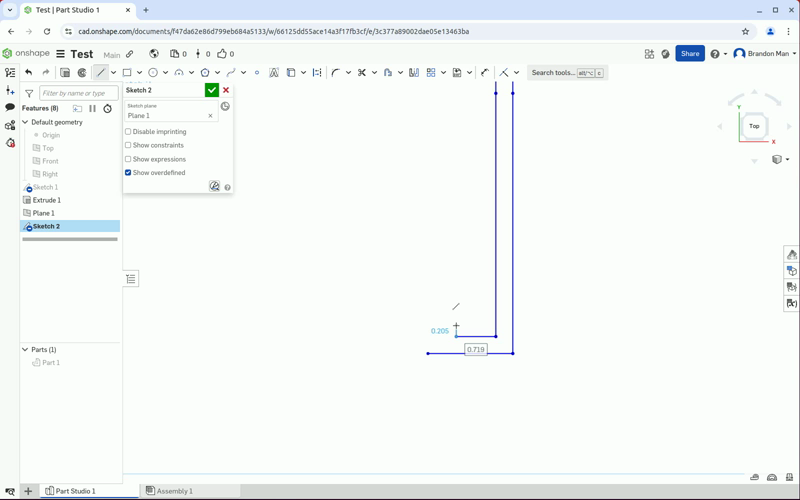
scroll(-6)
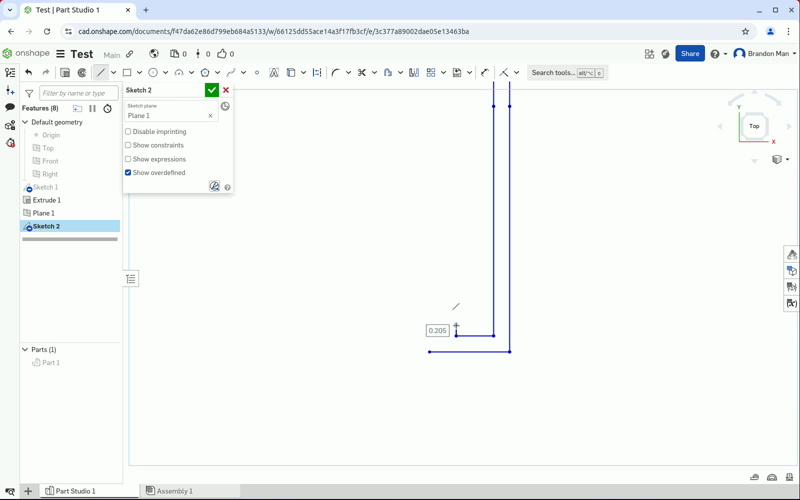
scroll(-6)
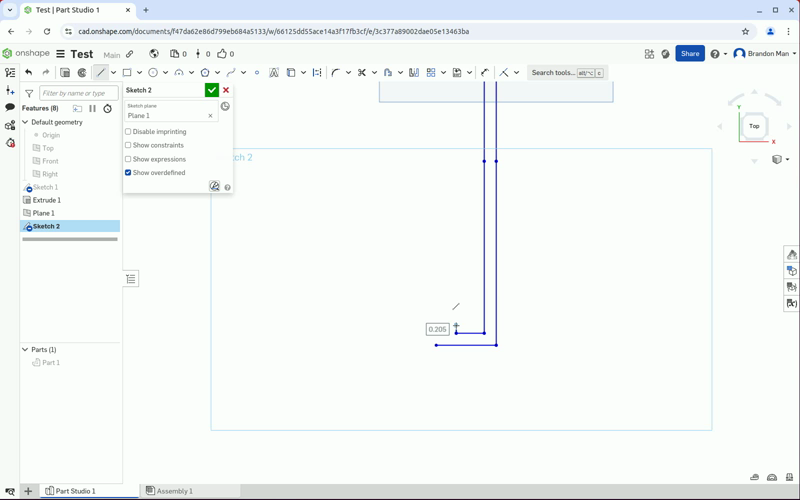
scroll(-6)
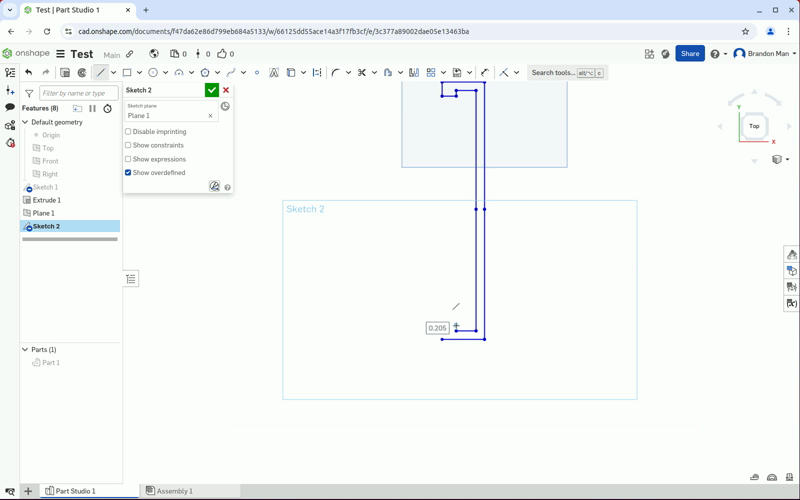
scroll(-6)
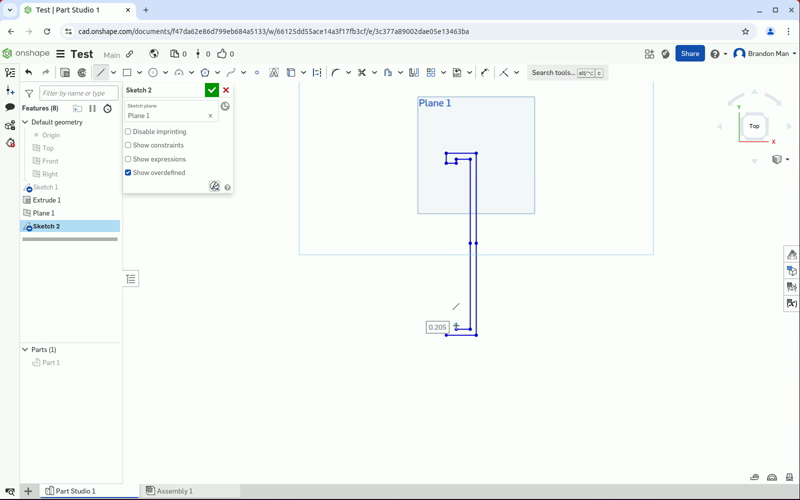
scroll(-6)
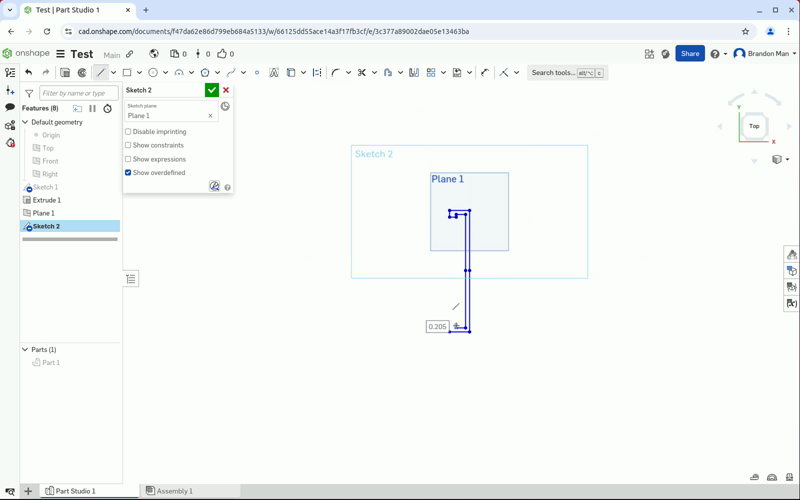
scroll(-6)
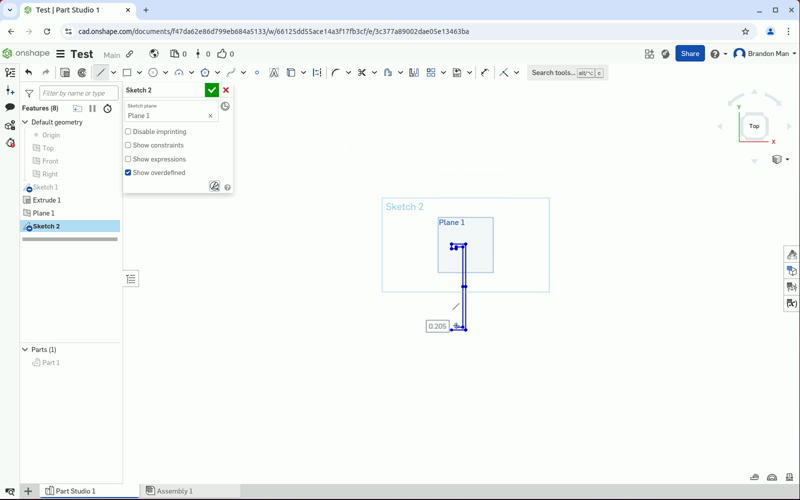
scroll(-6)
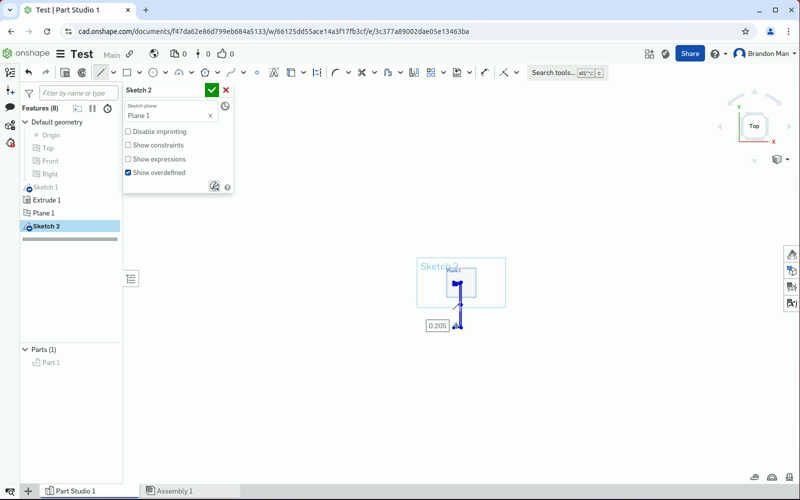
key_up(shift)
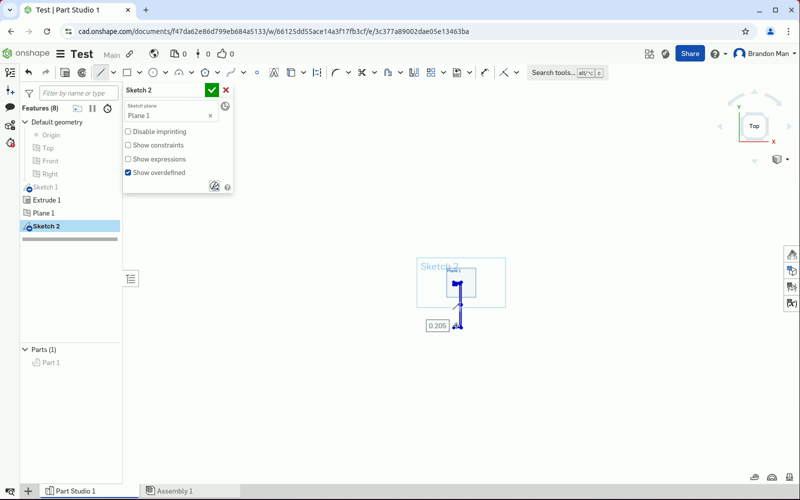
key_down(shift)
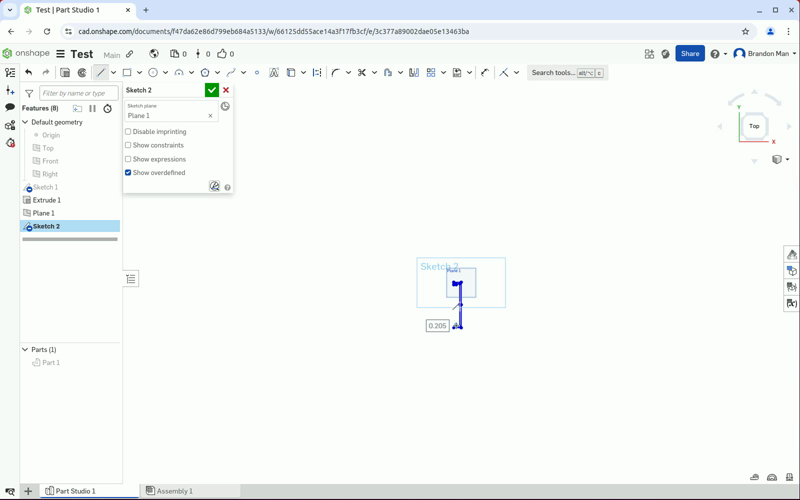
mouse_move(486, 325)
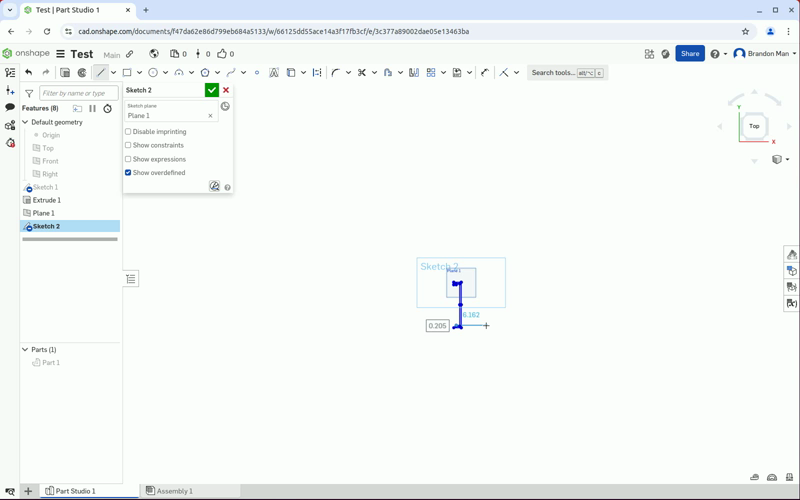
mouse_move(453, 325)
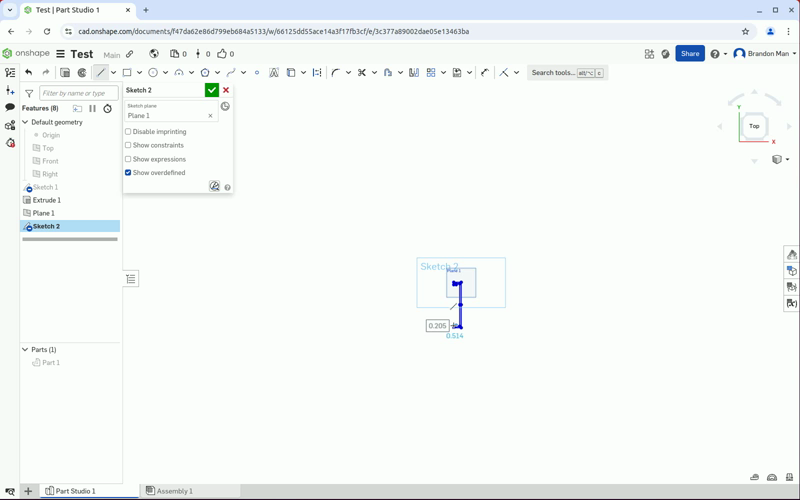
scroll(6)
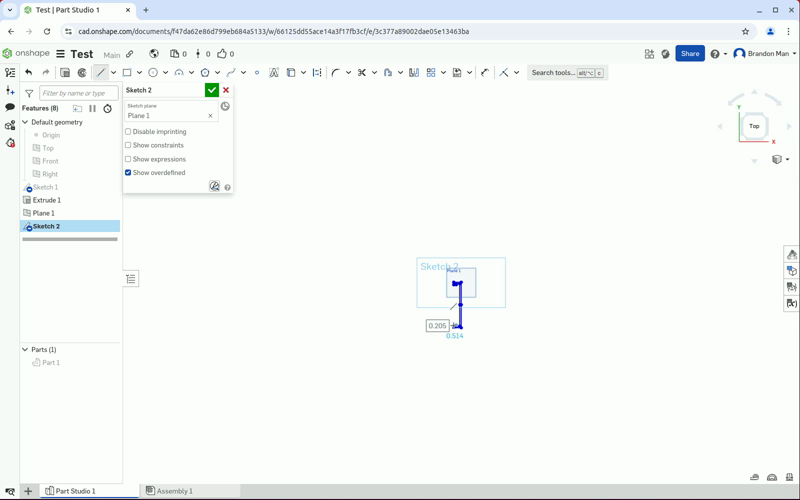
scroll(6)
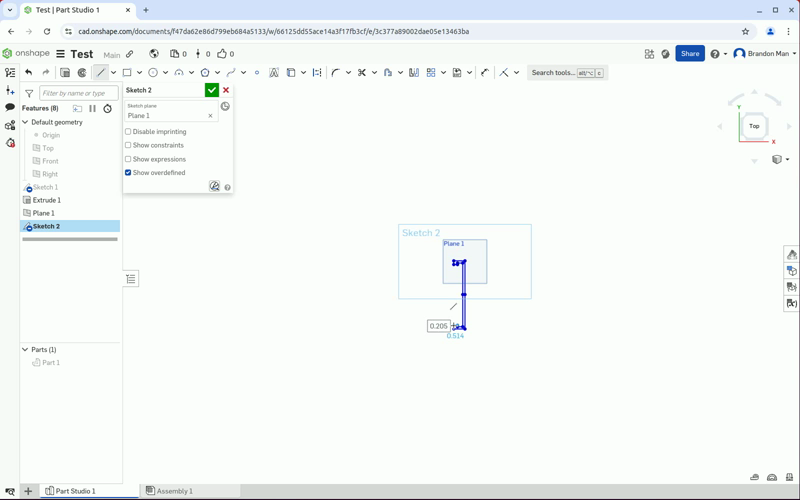
scroll(6)
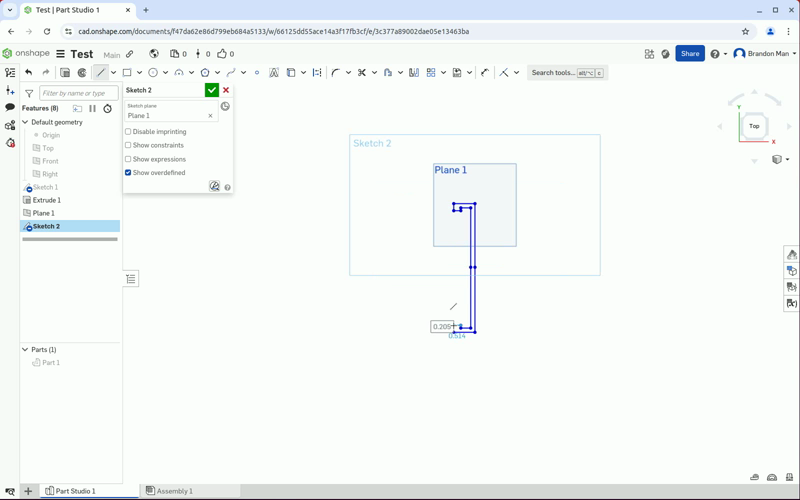
scroll(6)
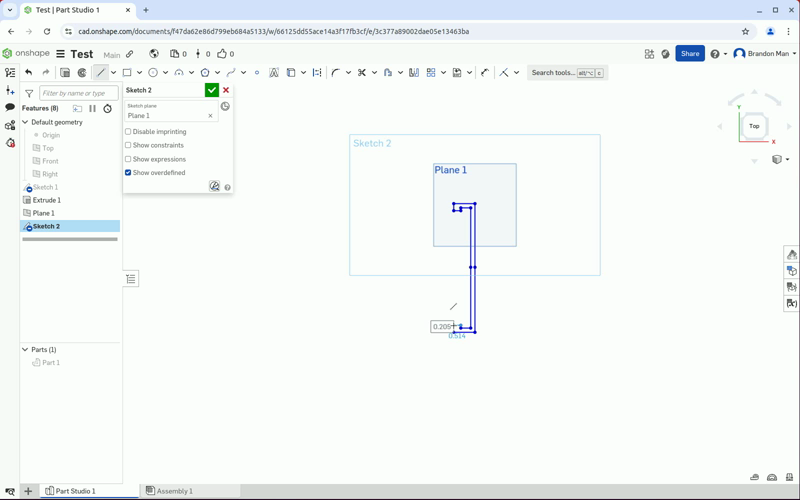
scroll(6)
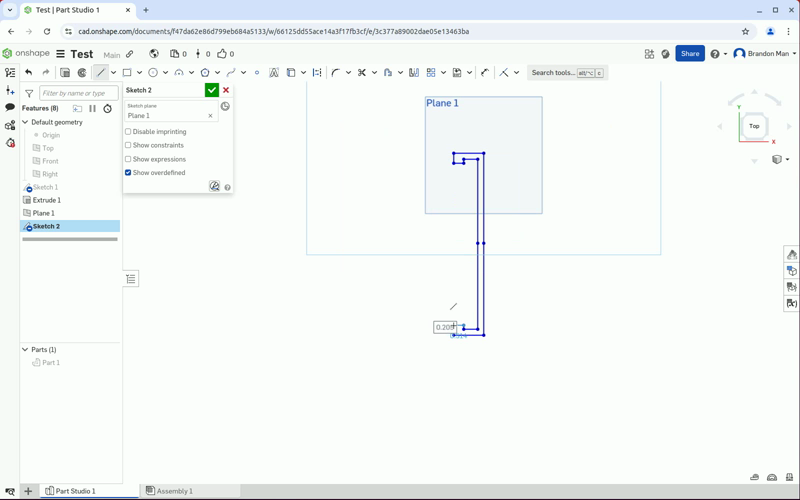
scroll(6)
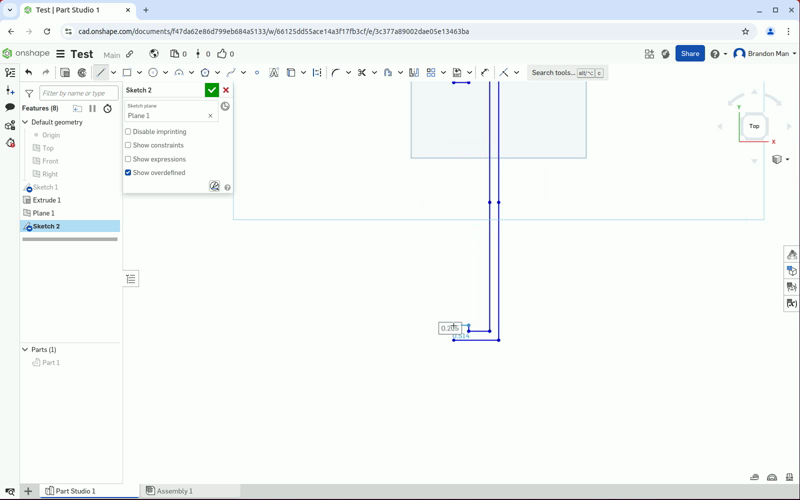
scroll(6)
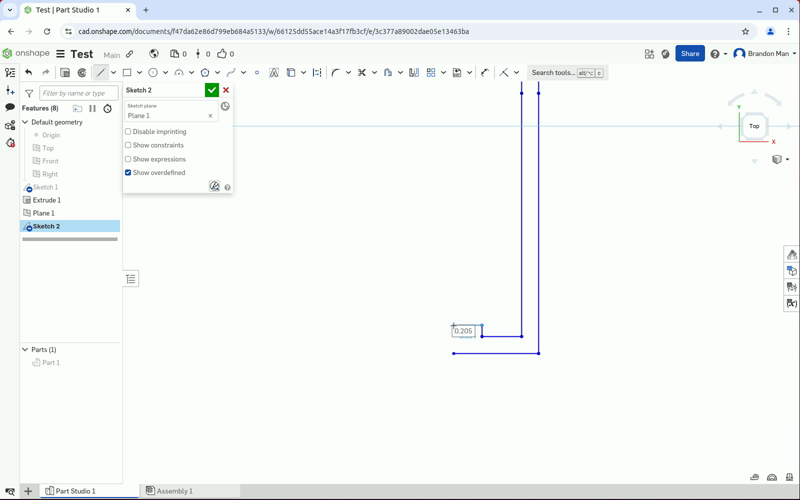
click(453, 325)
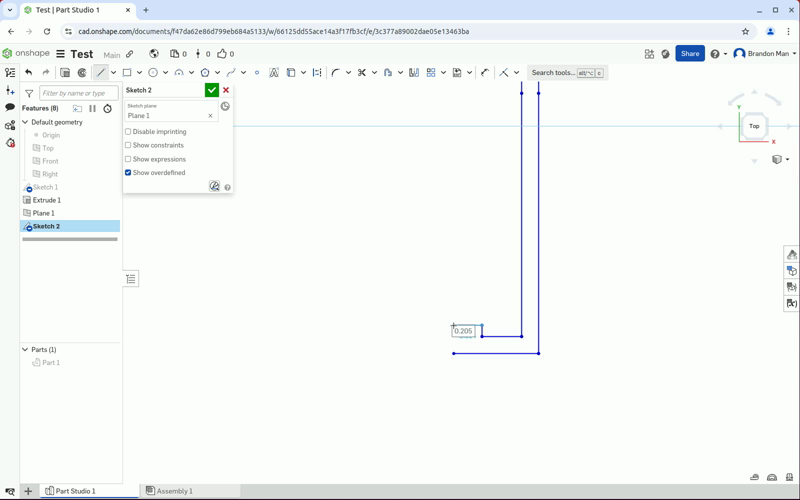
scroll(-6)
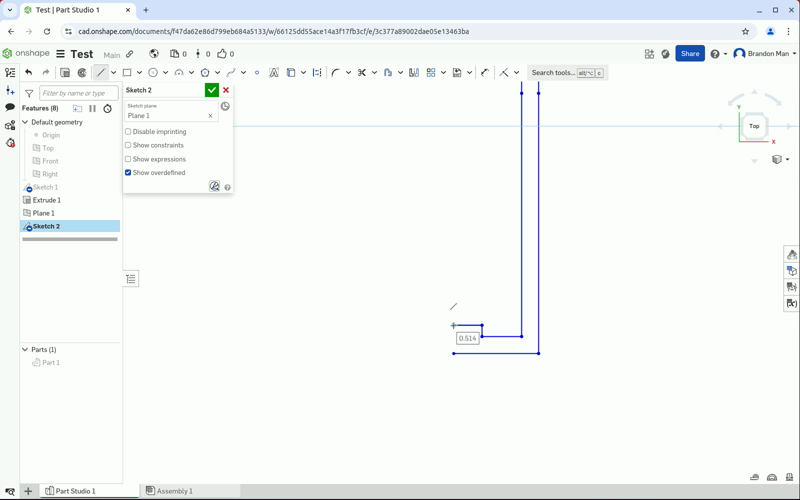
scroll(-6)
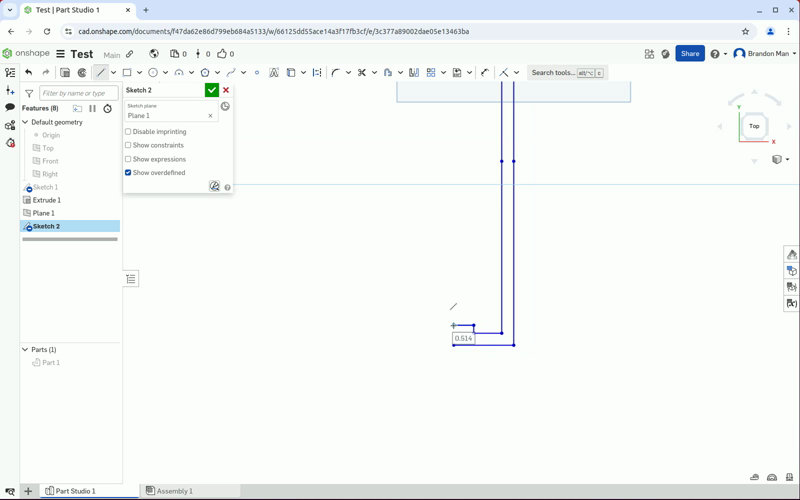
scroll(-6)
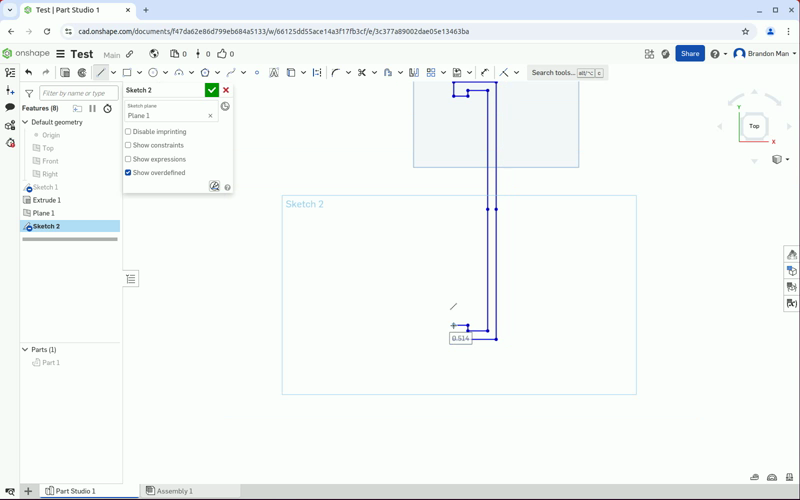
scroll(-6)
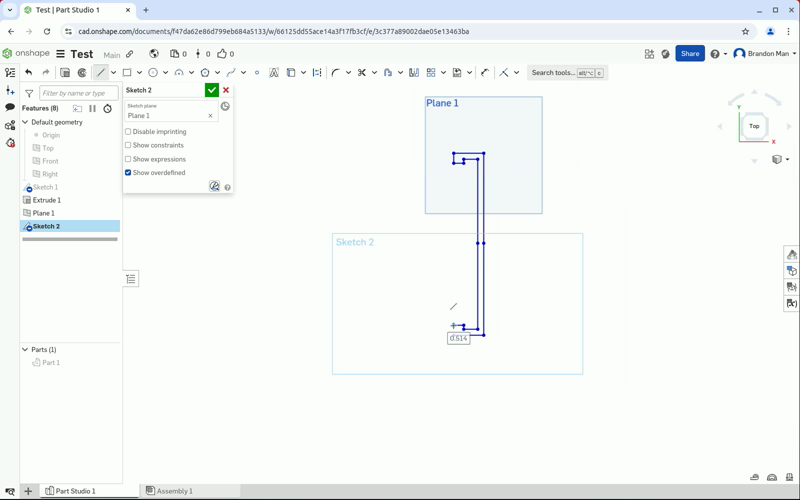
scroll(-6)
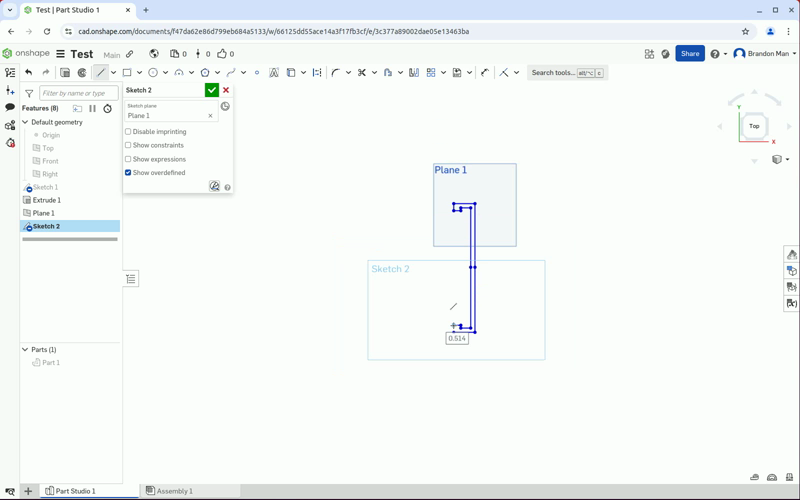
scroll(-6)
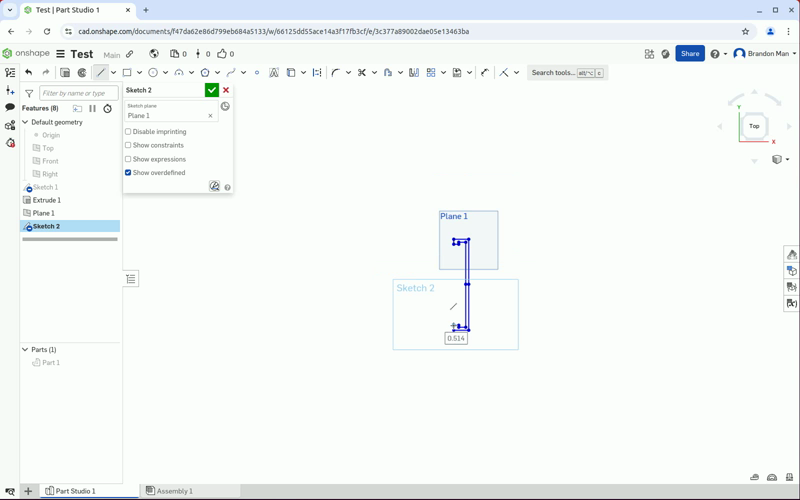
scroll(-6)
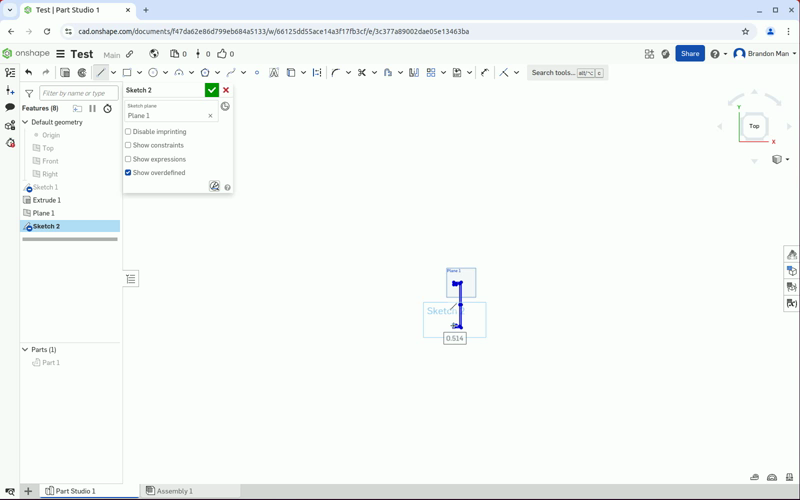
key_up(shift)
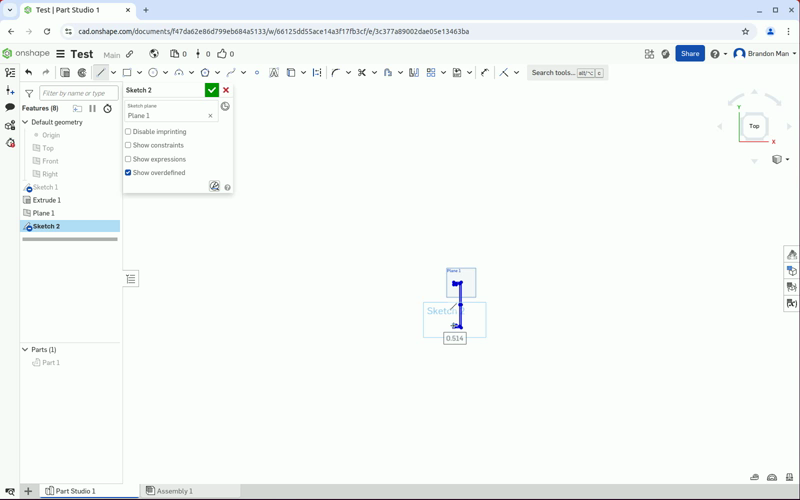
mouse_move(483, 325)
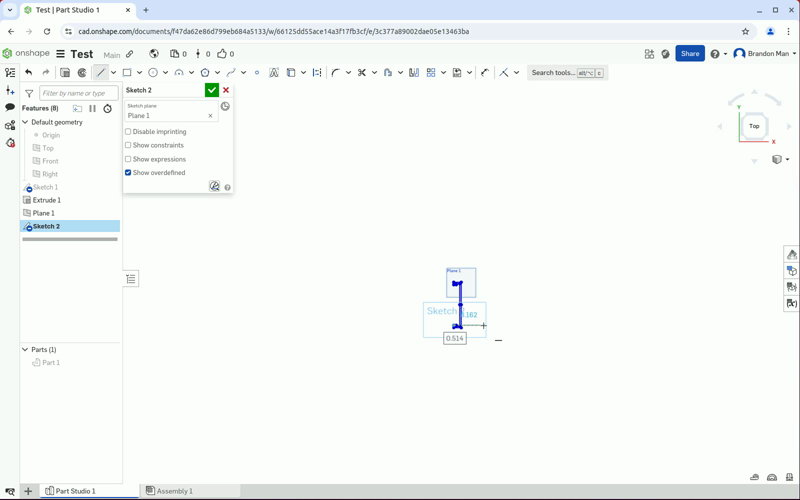
key_down(shift)
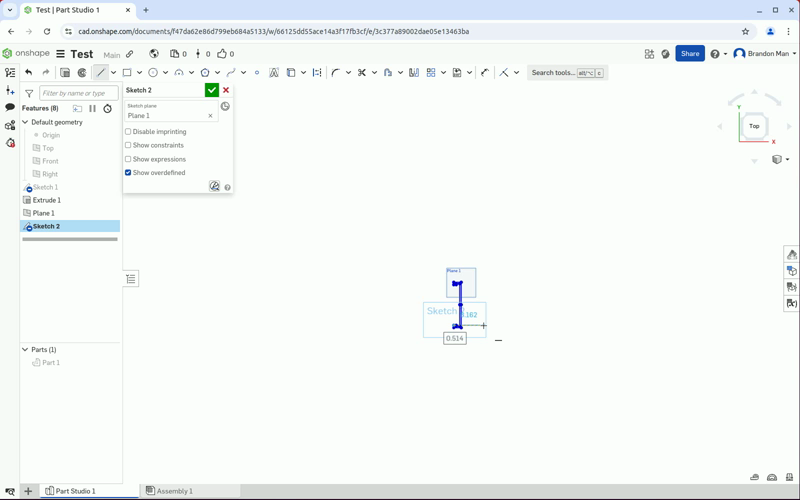
mouse_move(453, 327)
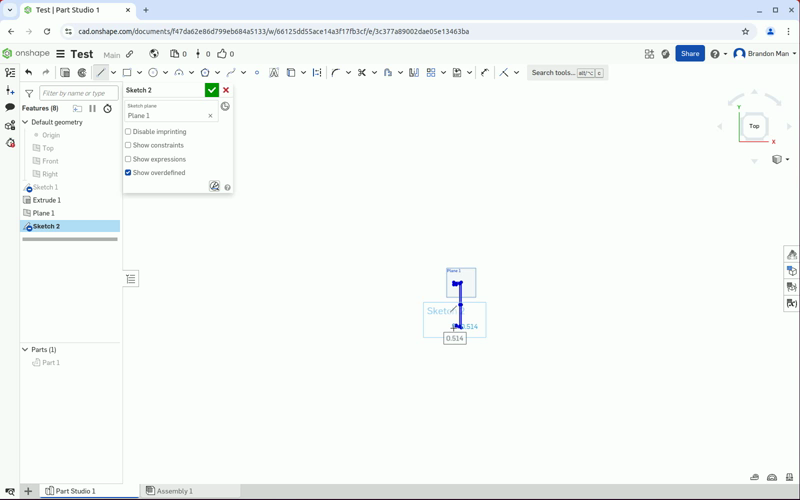
scroll(6)
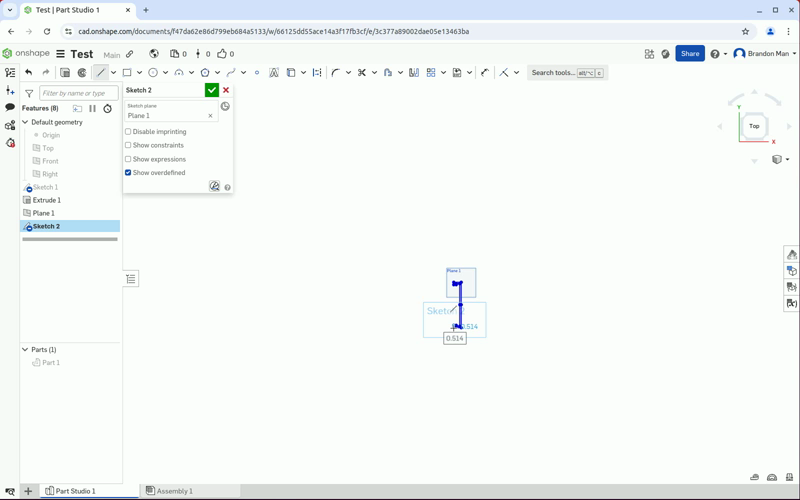
scroll(6)
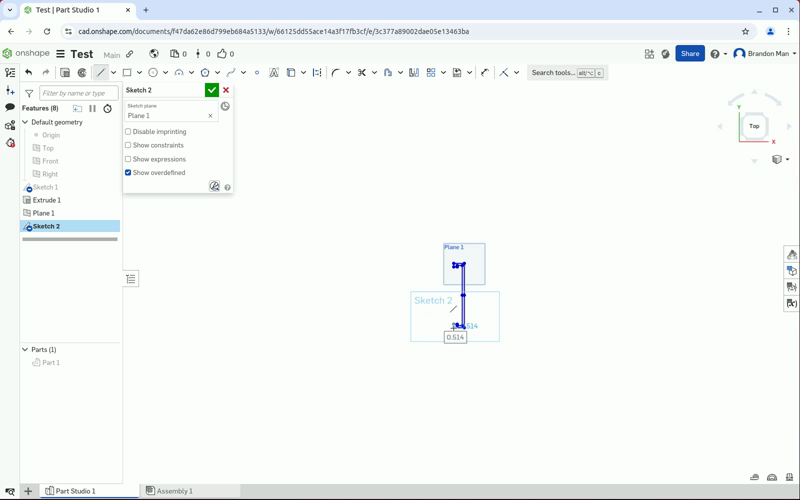
scroll(6)
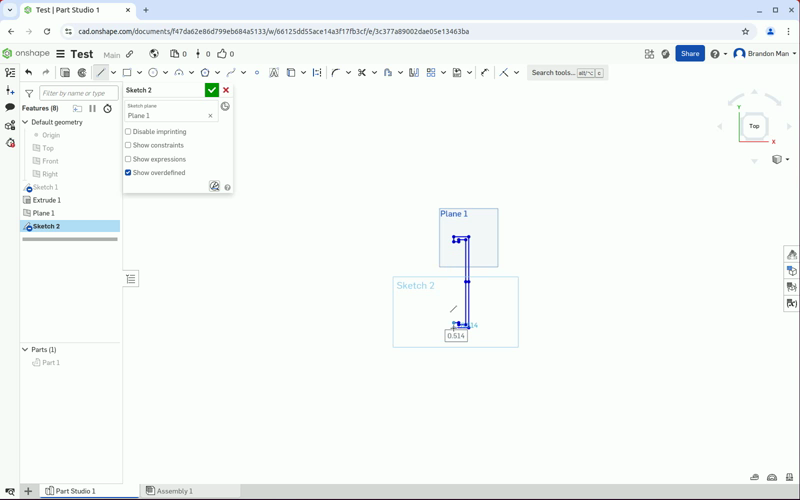
scroll(6)
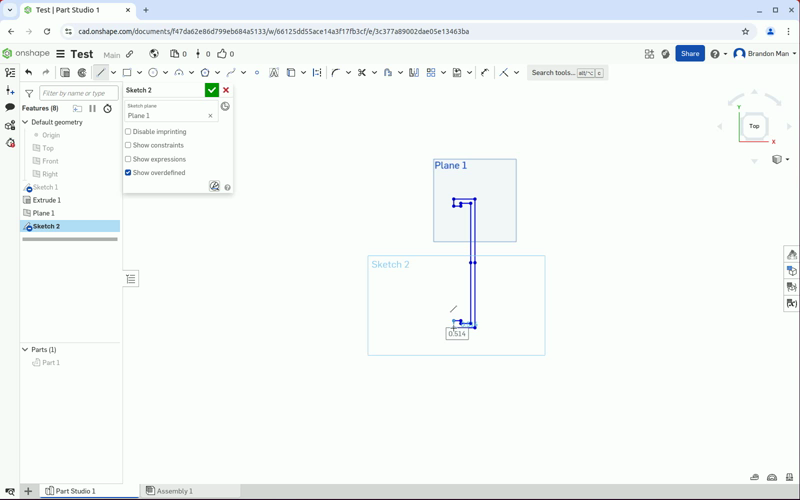
scroll(6)
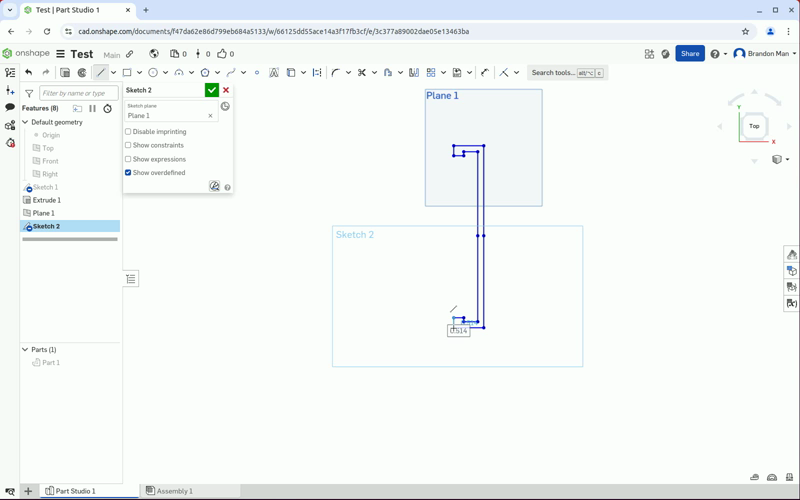
scroll(6)
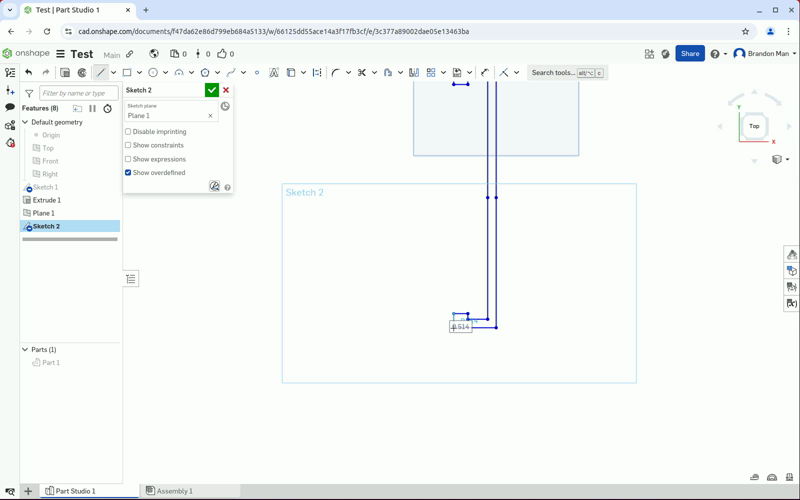
scroll(6)
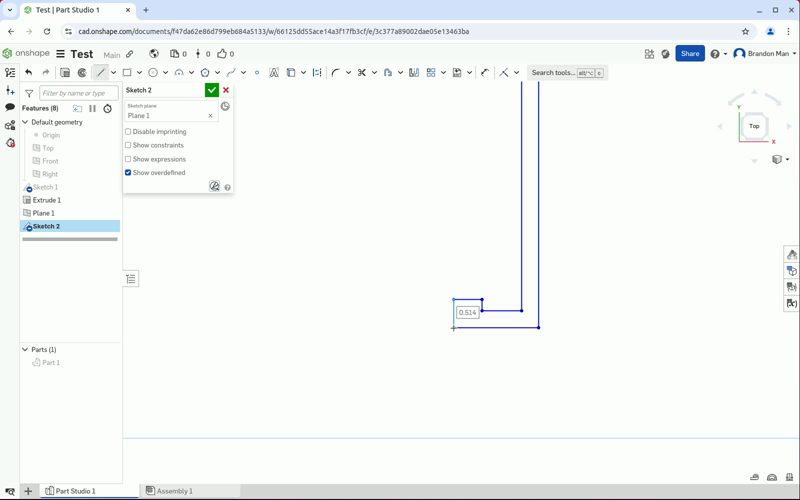
key_up(shift)
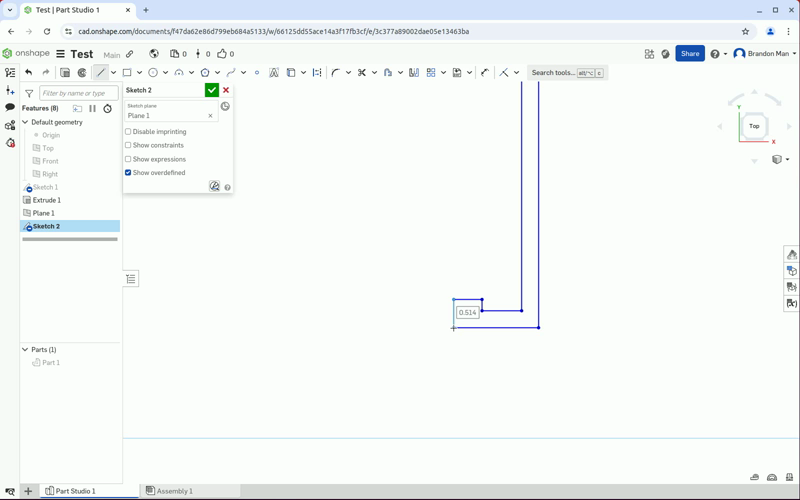
click(453, 327)
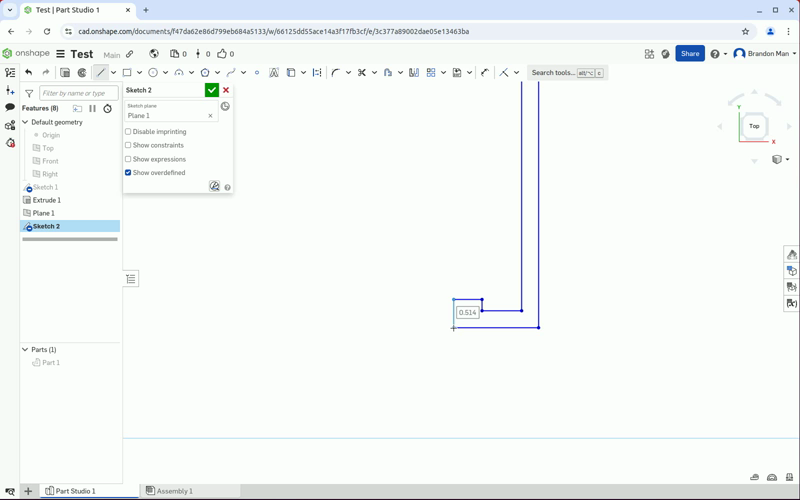
scroll(-6)
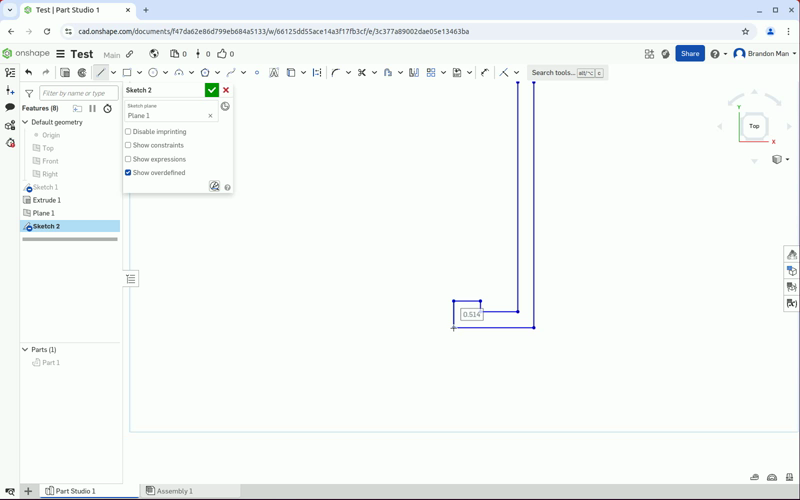
scroll(-6)
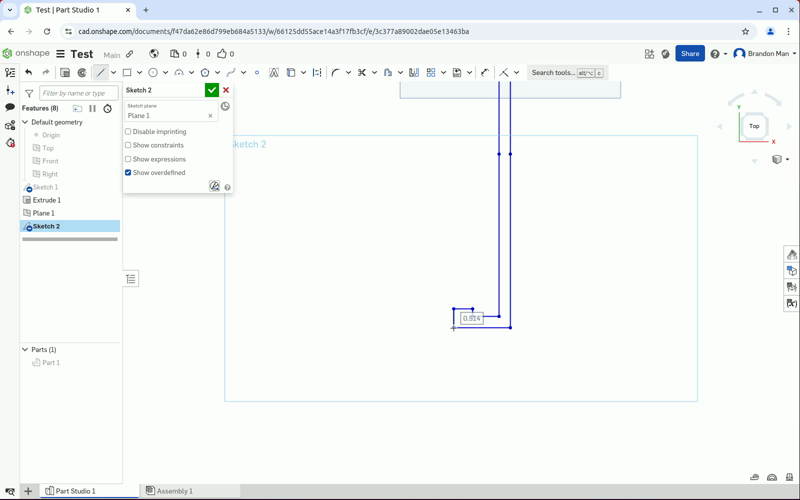
scroll(-6)
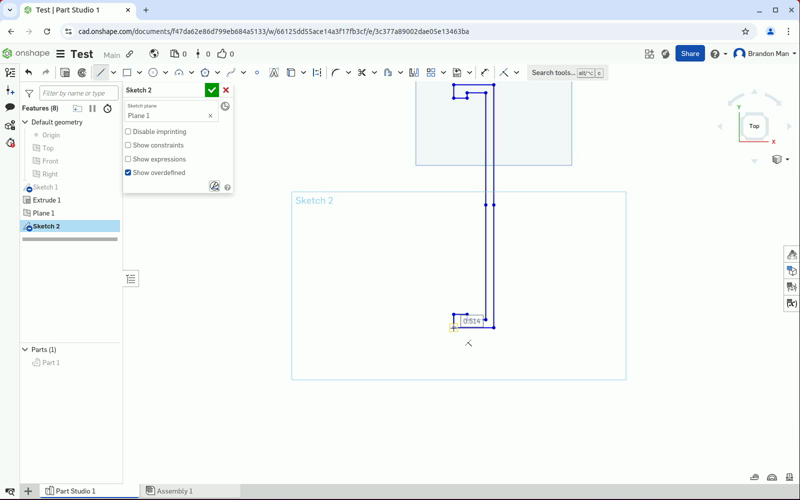
scroll(-6)
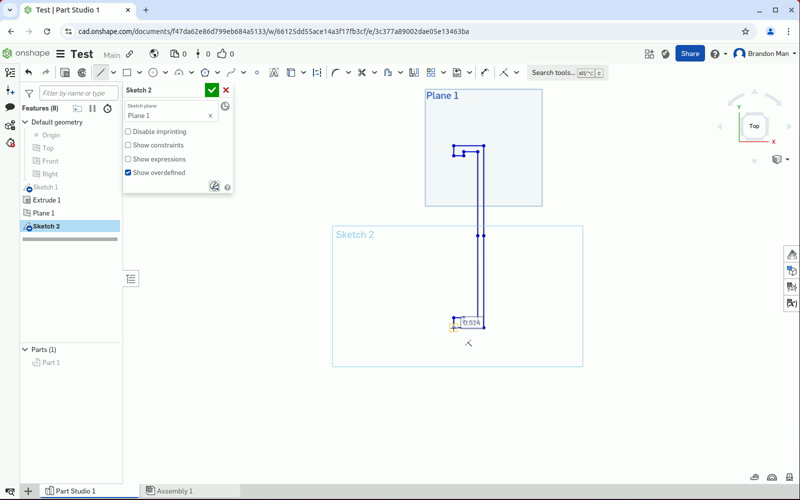
scroll(-6)
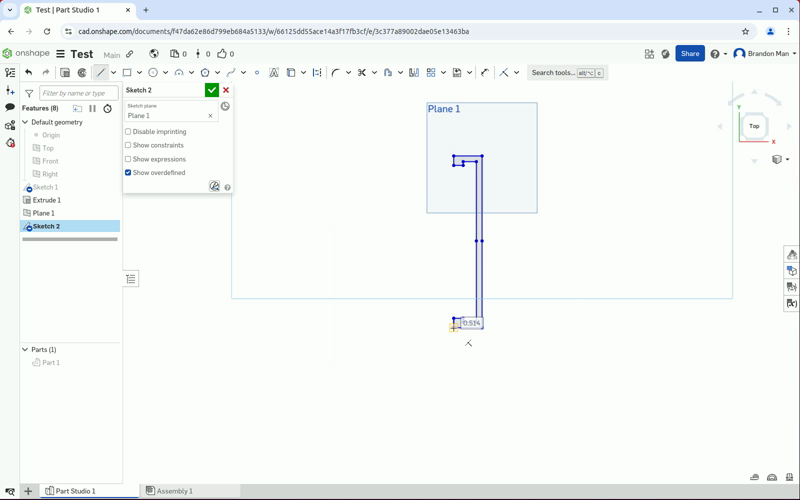
scroll(-6)
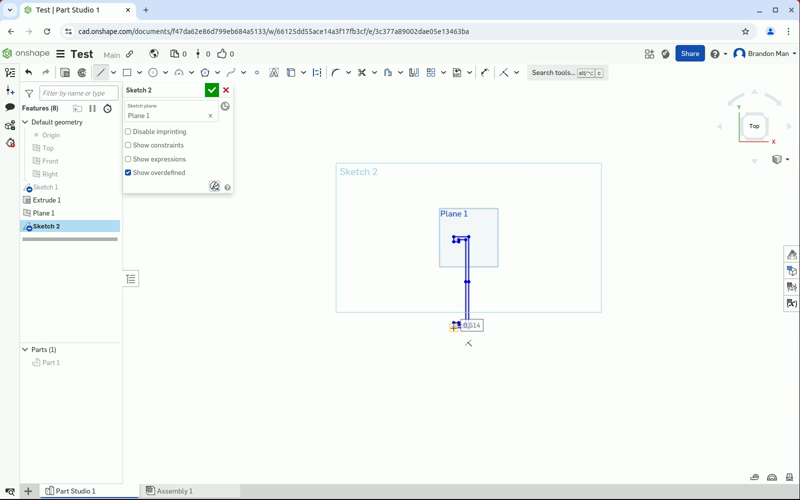
scroll(-6)
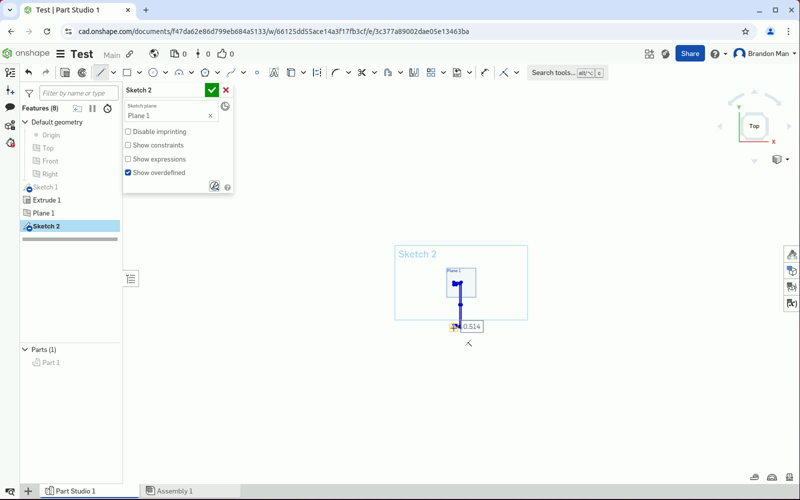
key(esc)
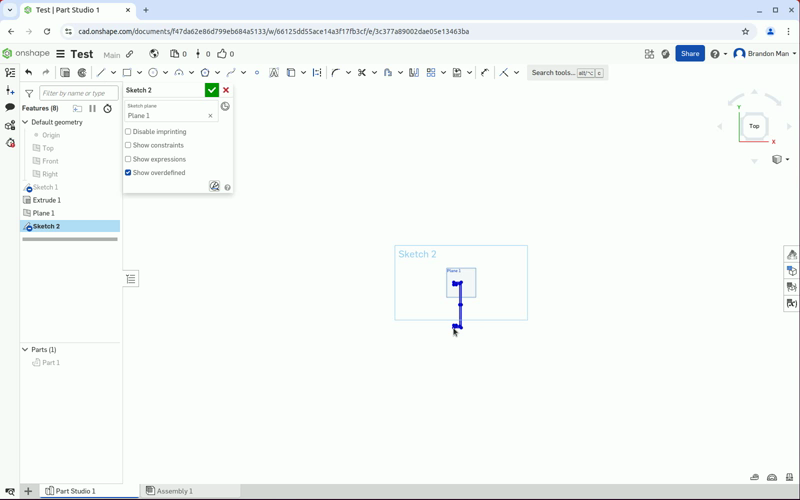
mouse_move(461, 314)
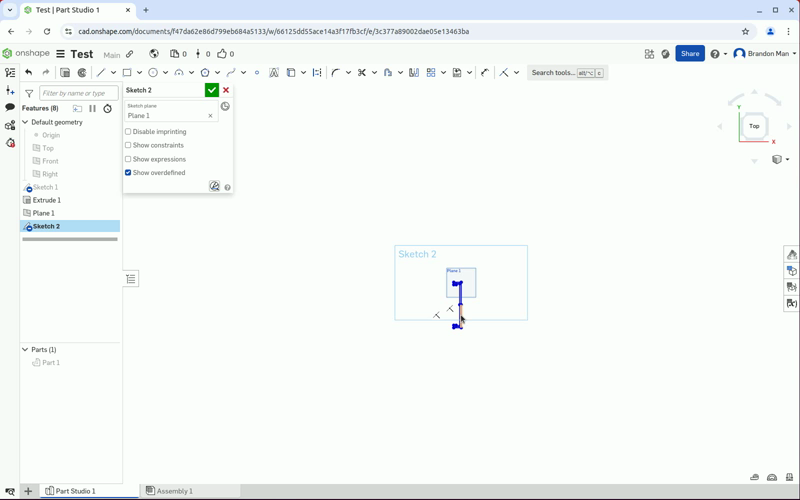
scroll(6)
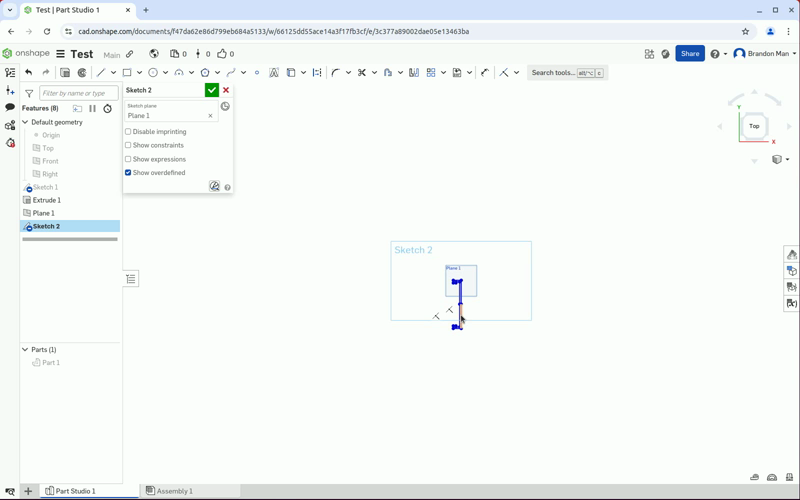
scroll(6)
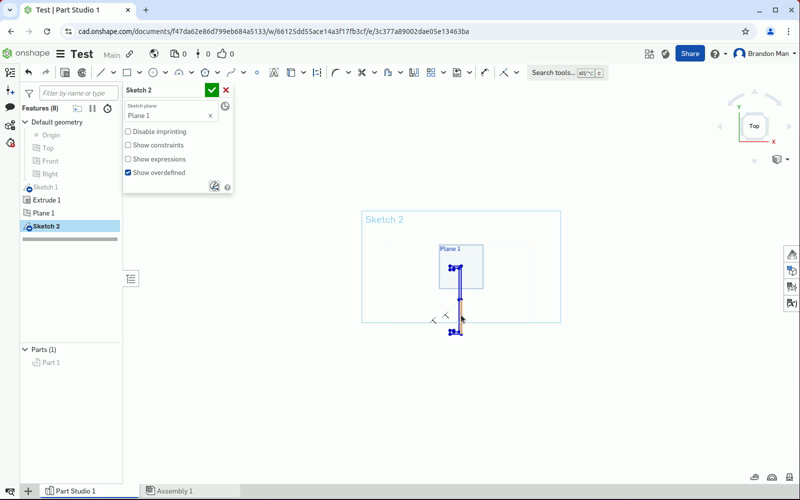
scroll(6)
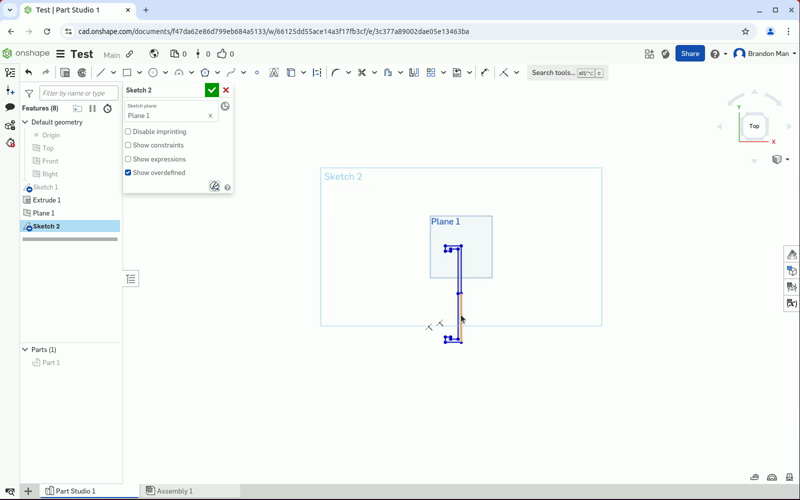
scroll(6)
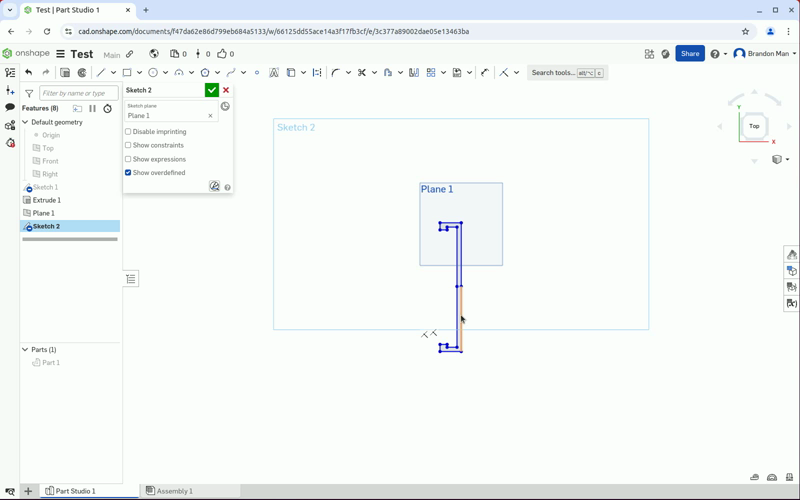
scroll(6)
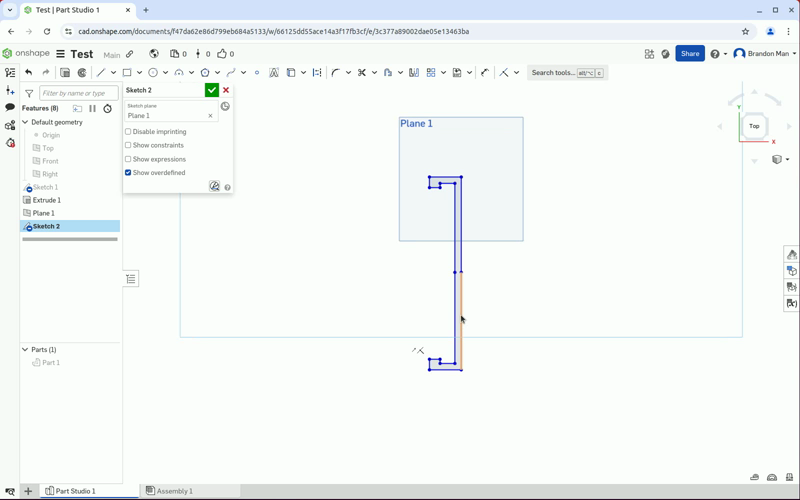
scroll(6)
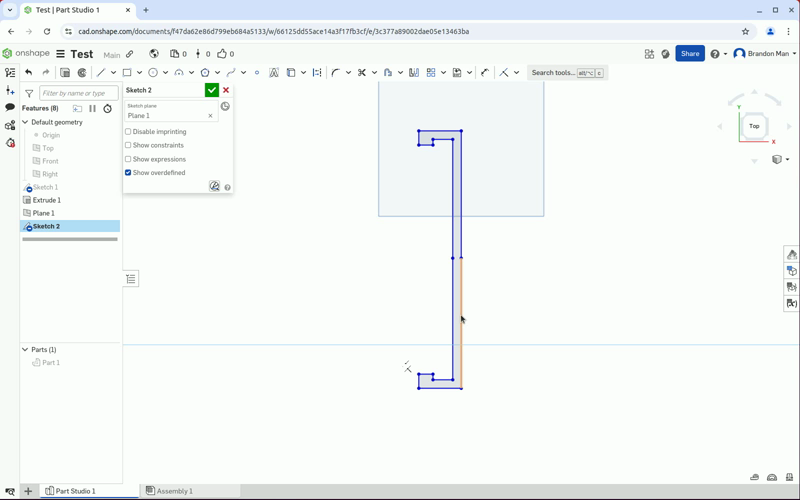
scroll(6)
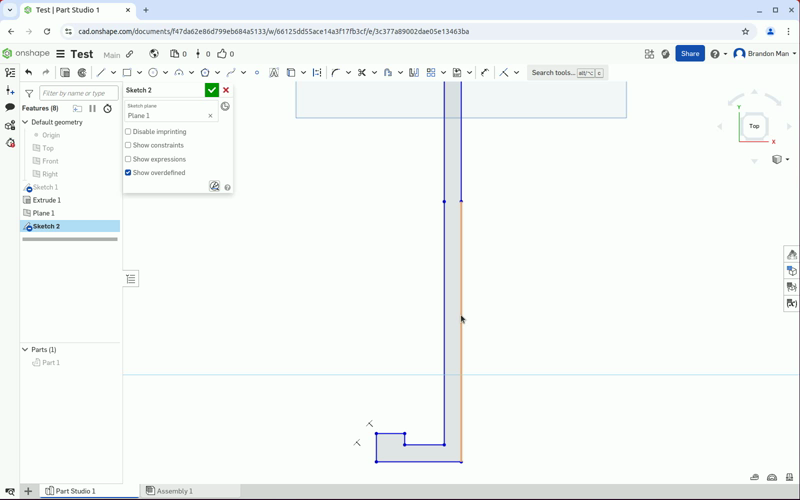
click(461, 314)
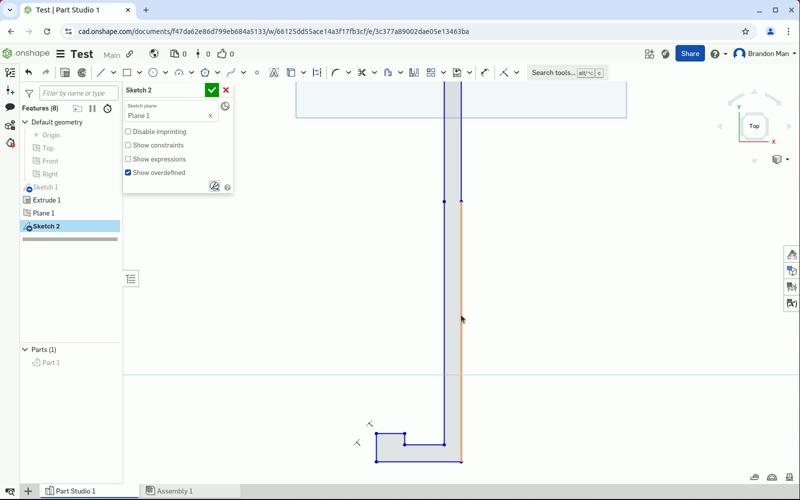
scroll(-6)
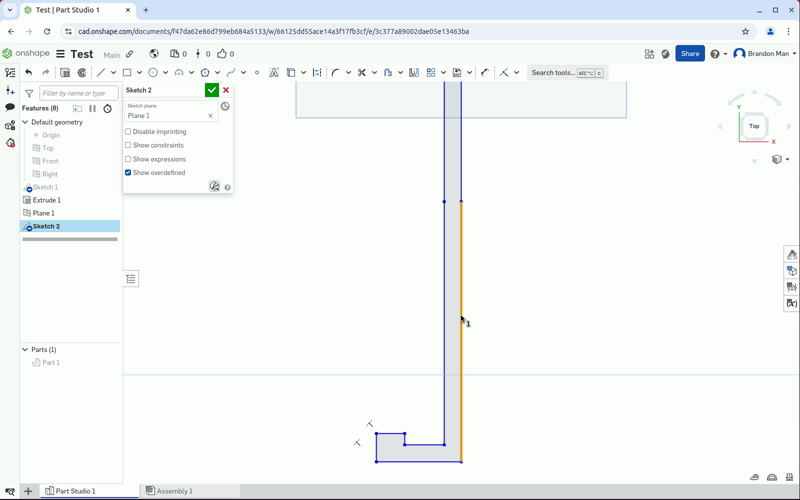
scroll(-6)
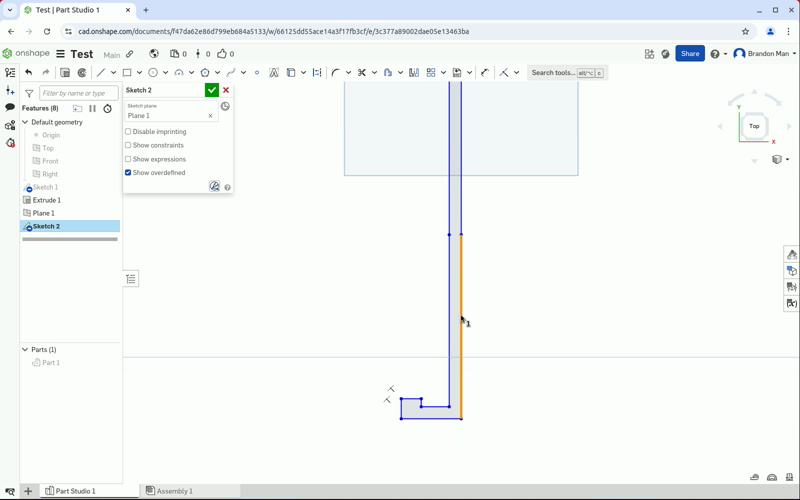
scroll(-6)
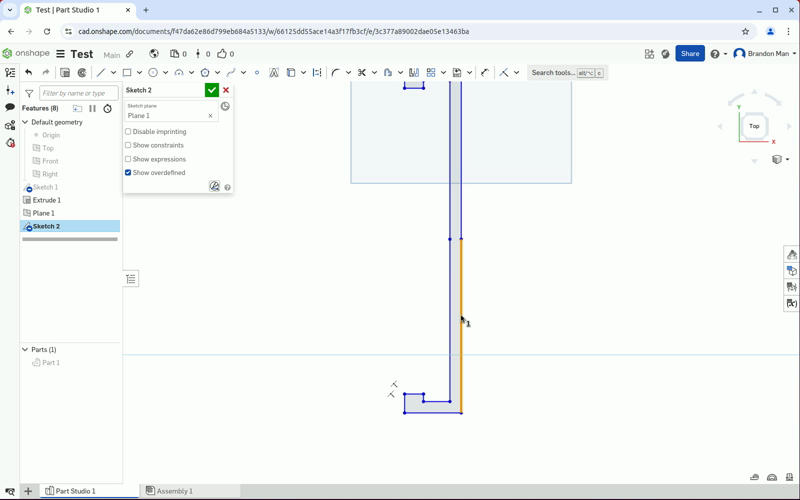
scroll(-6)
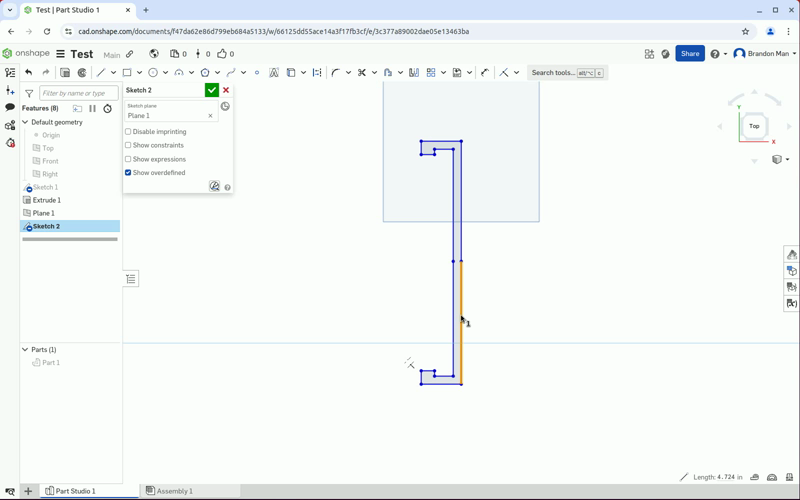
scroll(-6)
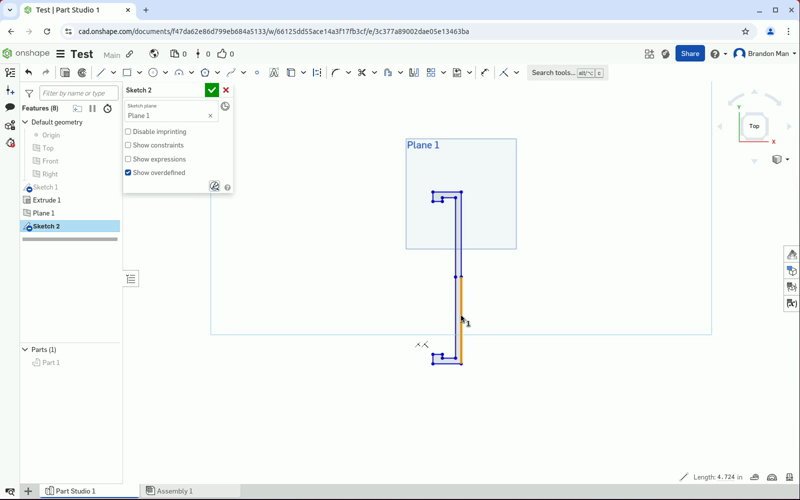
scroll(-6)
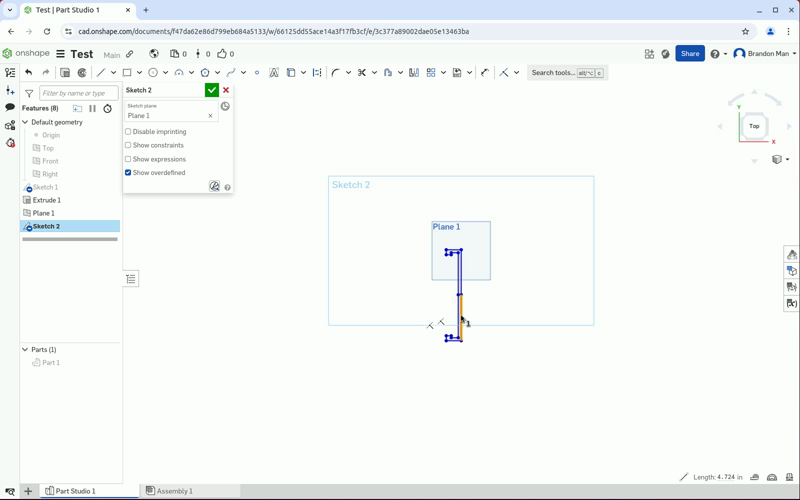
scroll(-6)
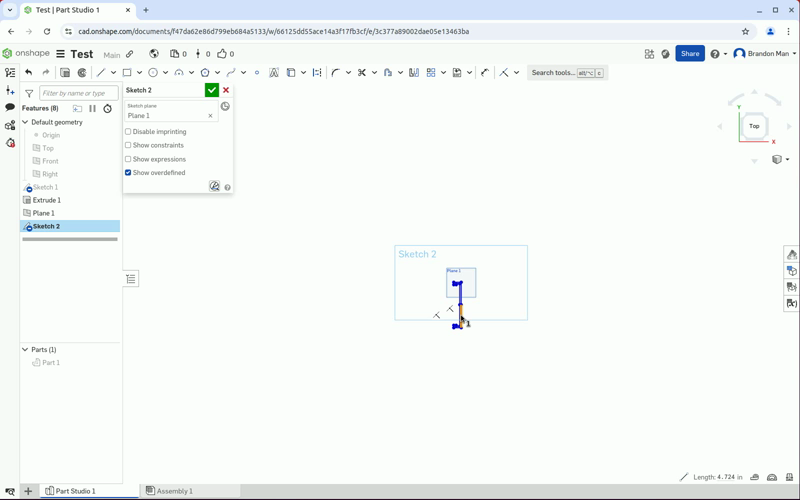
mouse_move(73, 352)
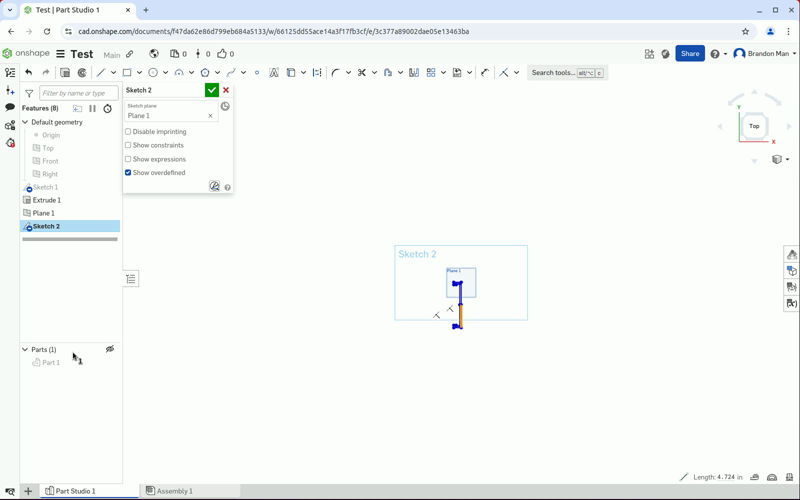
key(shift+y)
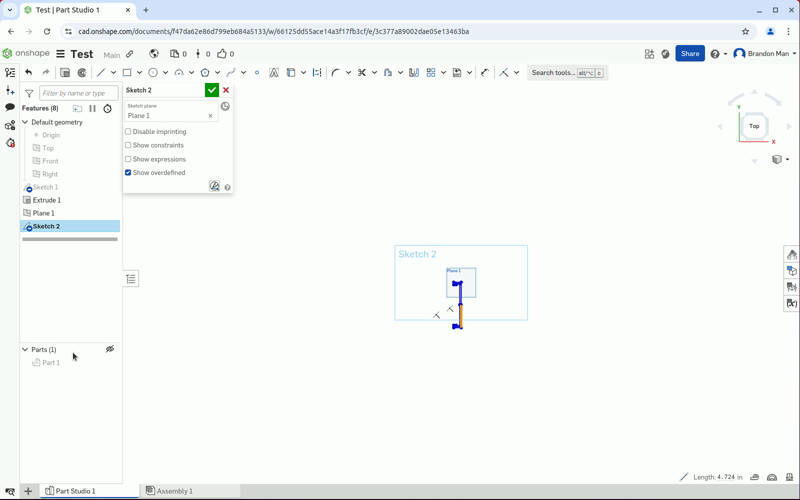
key(shift+e)
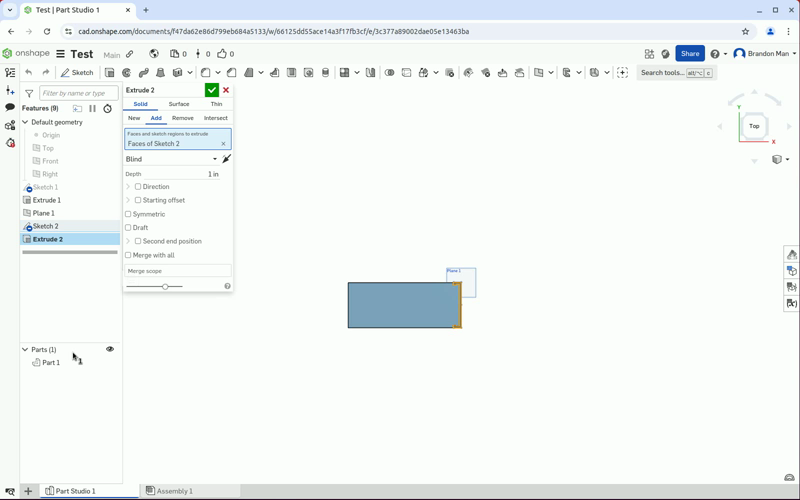
mouse_move(143, 106)
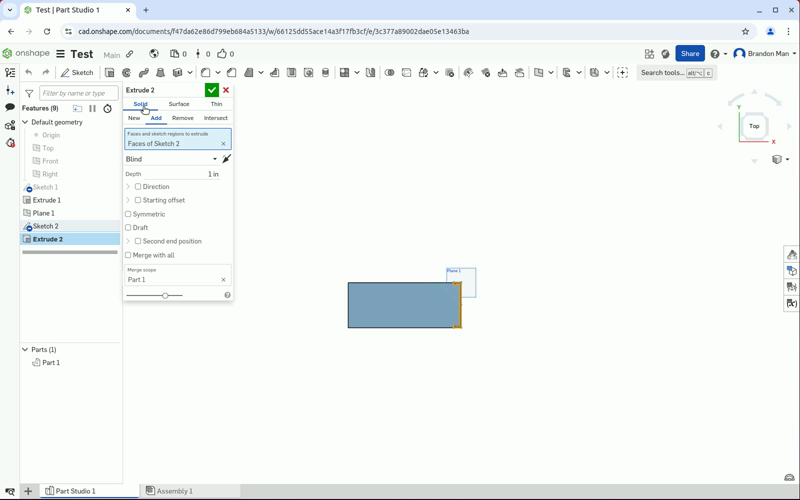
click(143, 106)
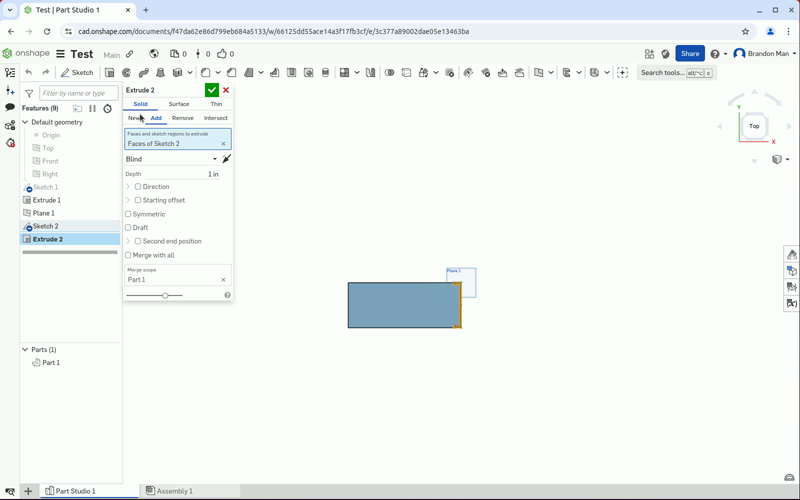
mouse_move(137, 120)
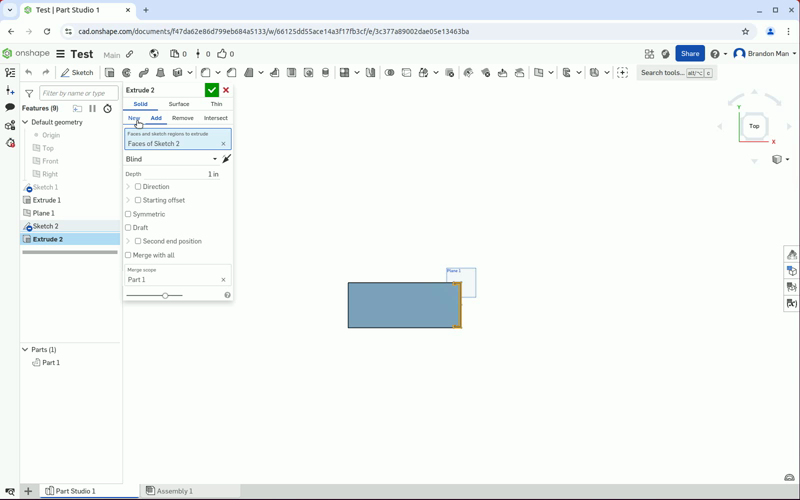
click(137, 120)
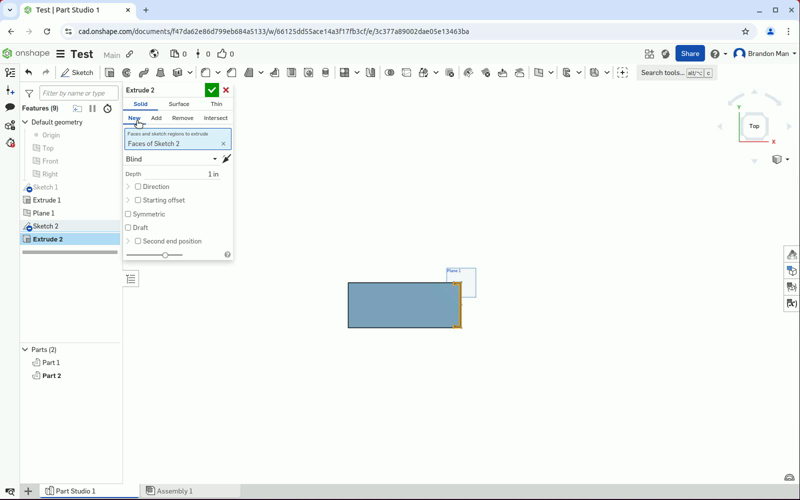
key(tab, 4)
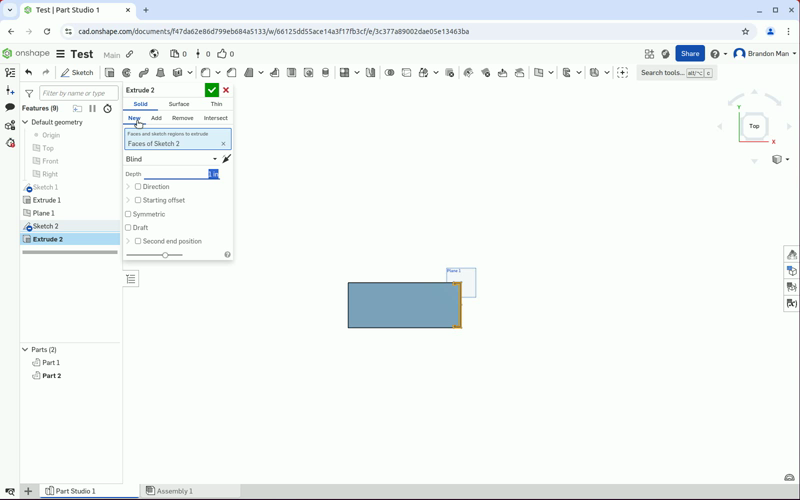
text(20.701)
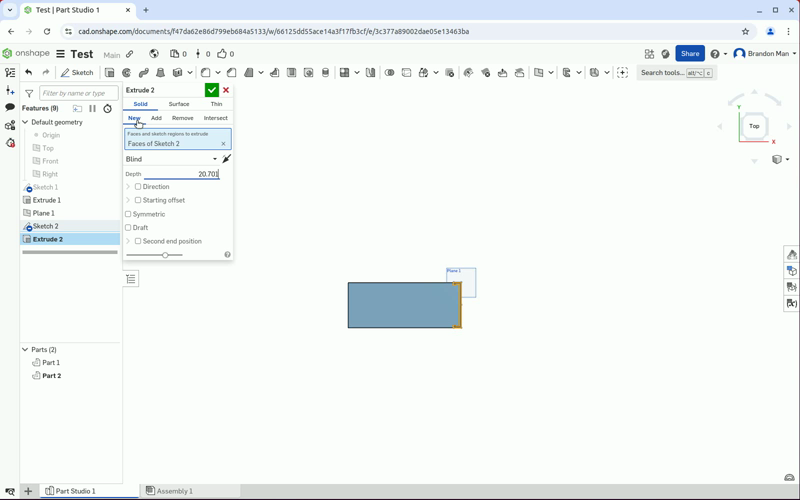
key(enter)
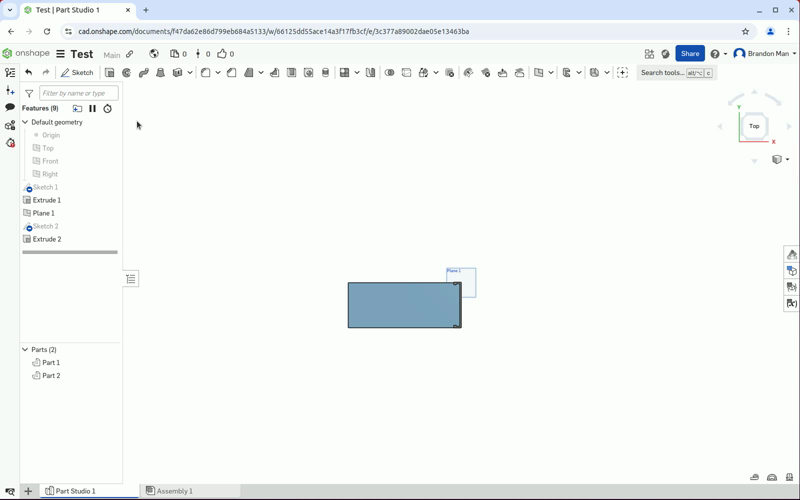
key(shift+h)
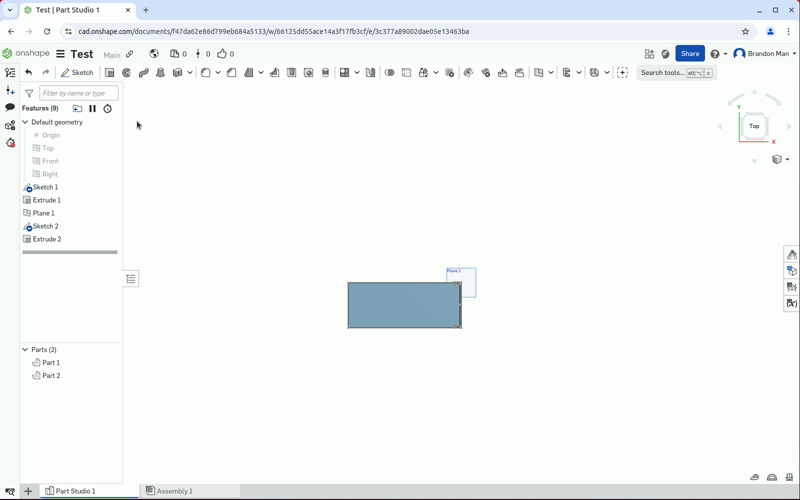
key(shift+h)
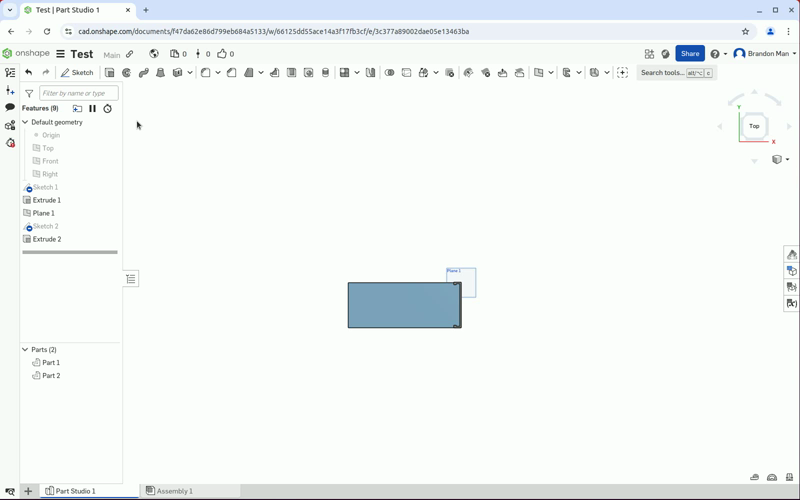
mouse_move(73, 189)
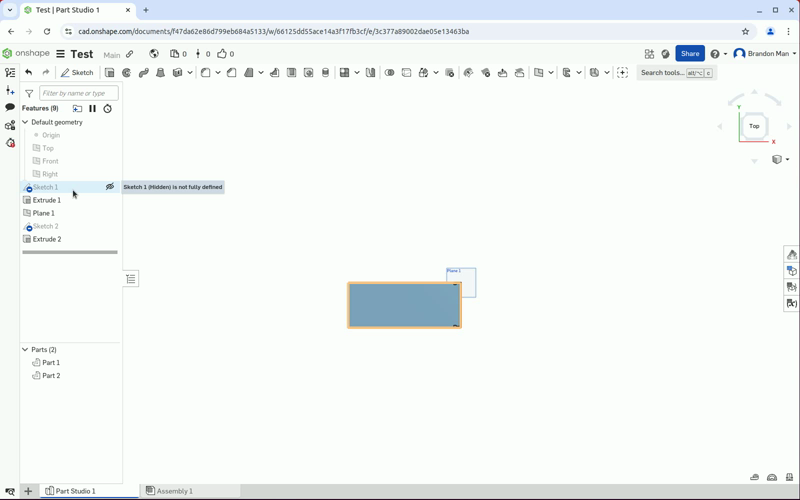
click(73, 189)
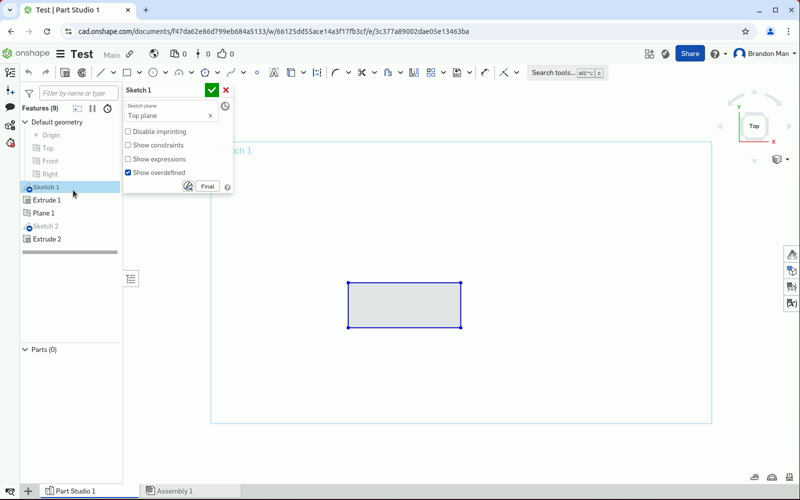
mouse_move(229, 92)
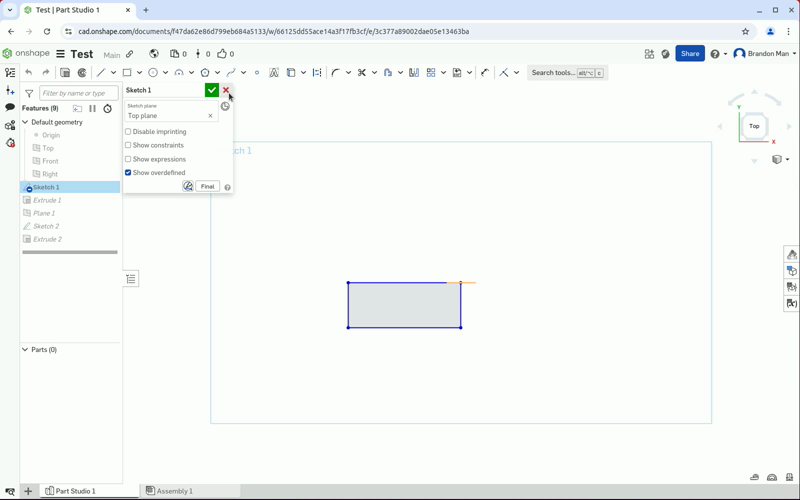
click(229, 92)
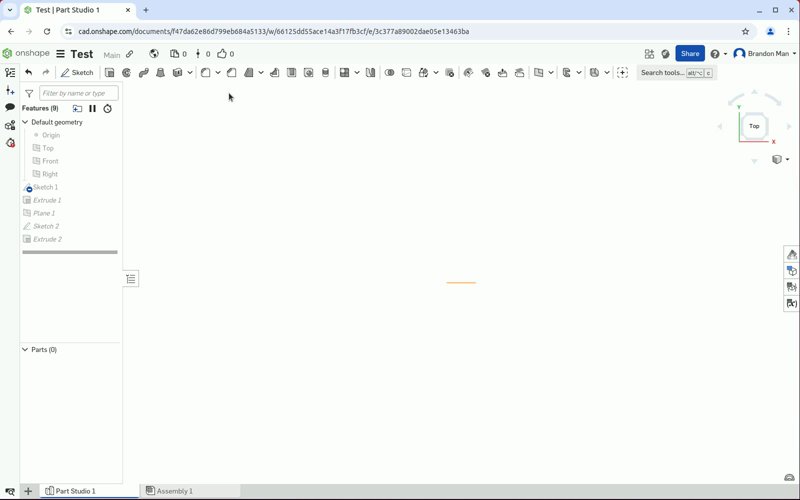
key(shift+s)
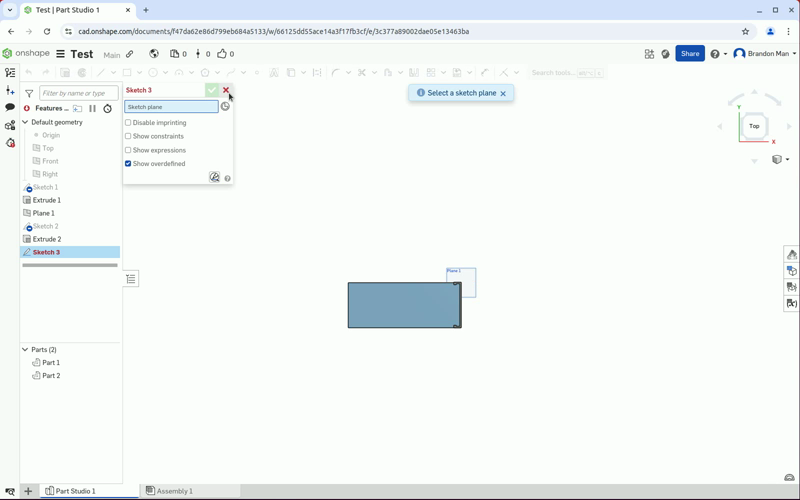
mouse_move(73, 215)
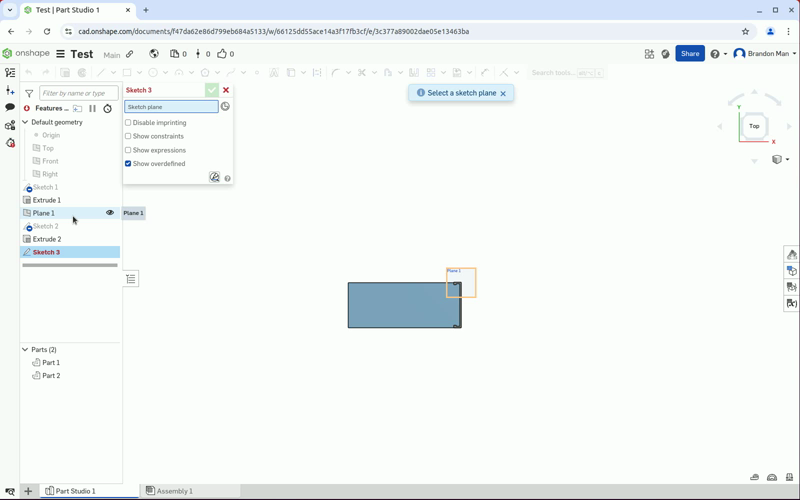
click(73, 215)
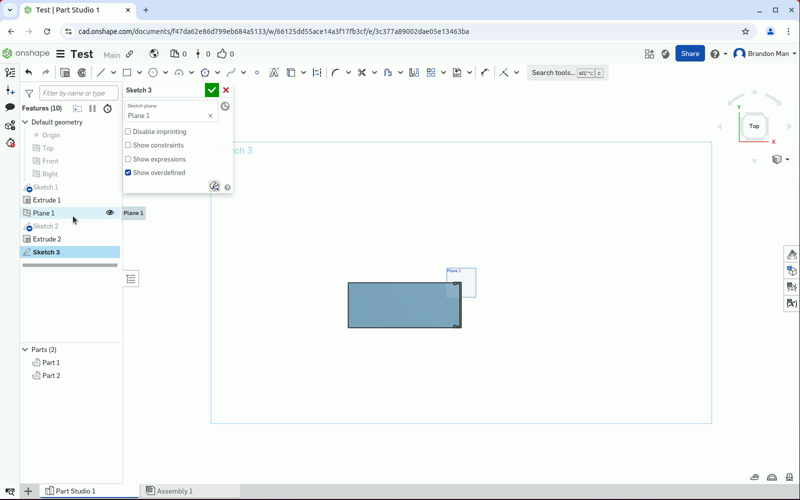
mouse_move(73, 352)
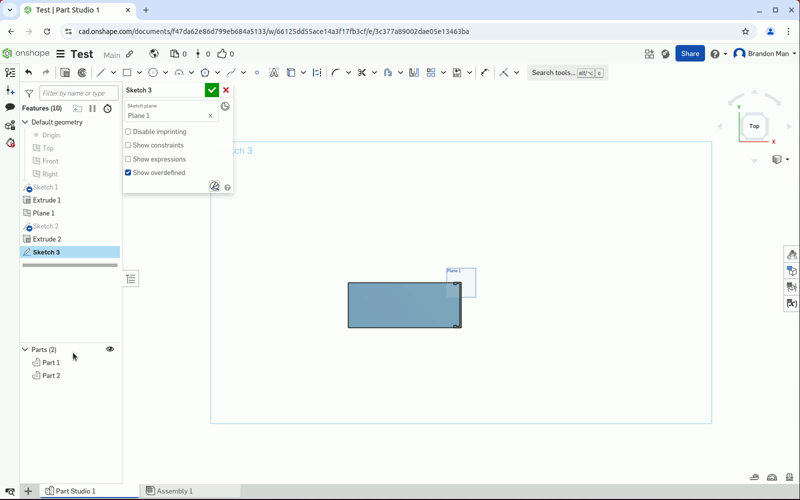
key(y)
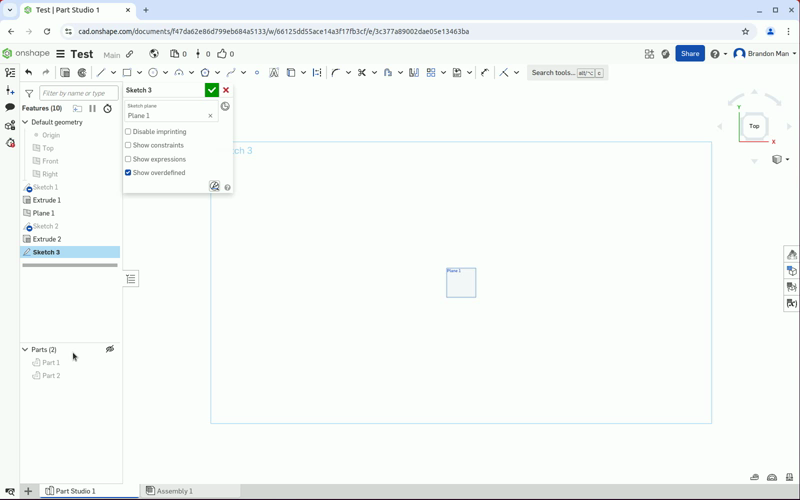
key(l)
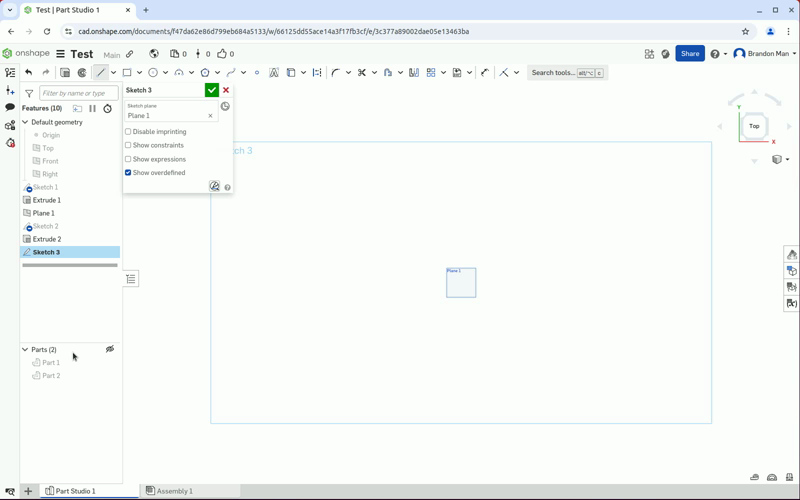
key_down(shift)
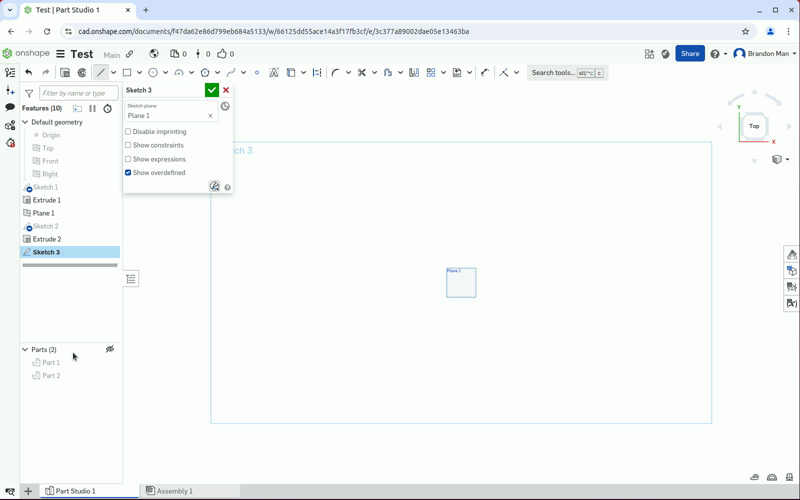
mouse_move(348, 327)
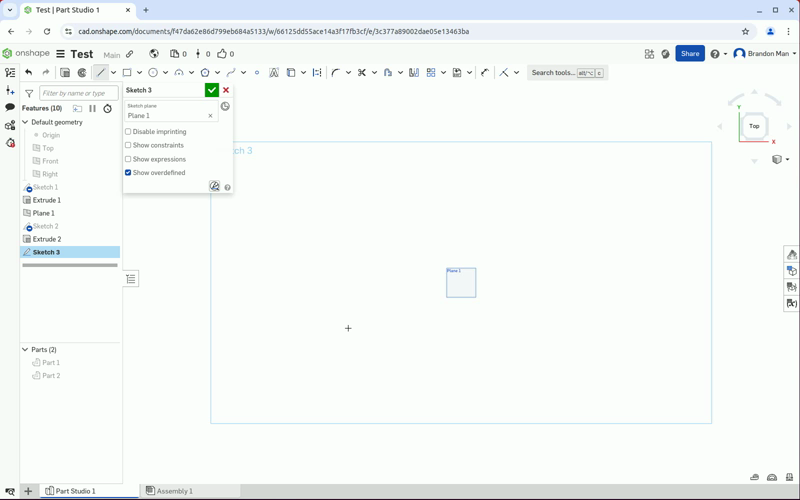
click(348, 327)
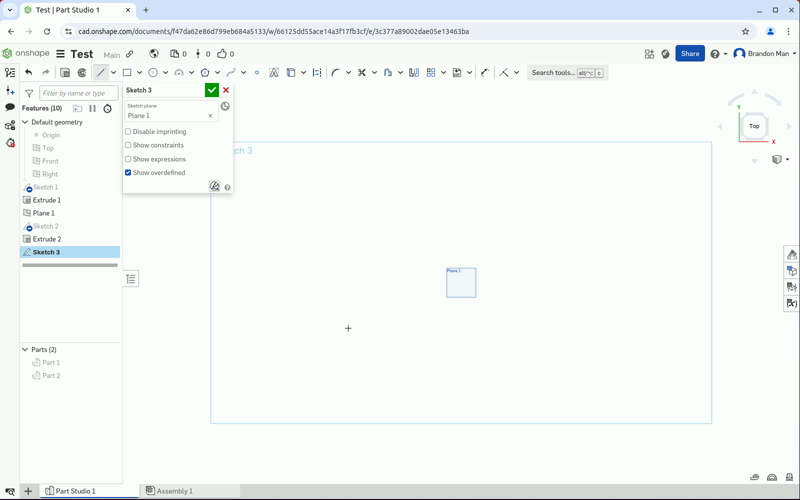
key_up(shift)
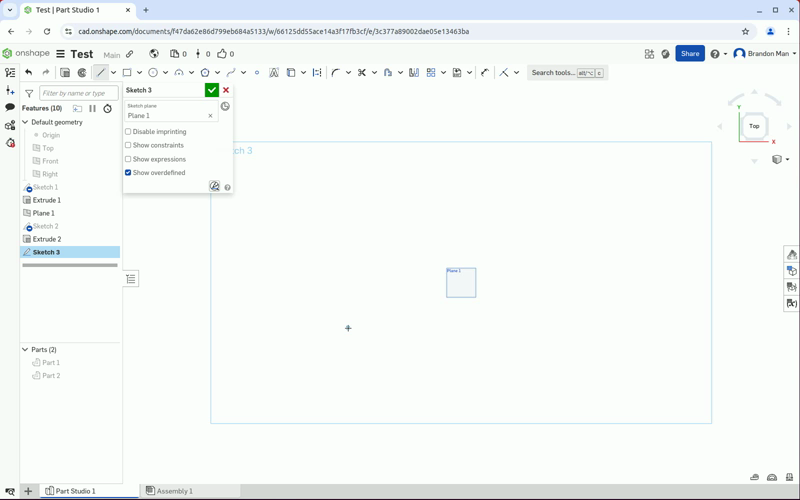
key_down(shift)
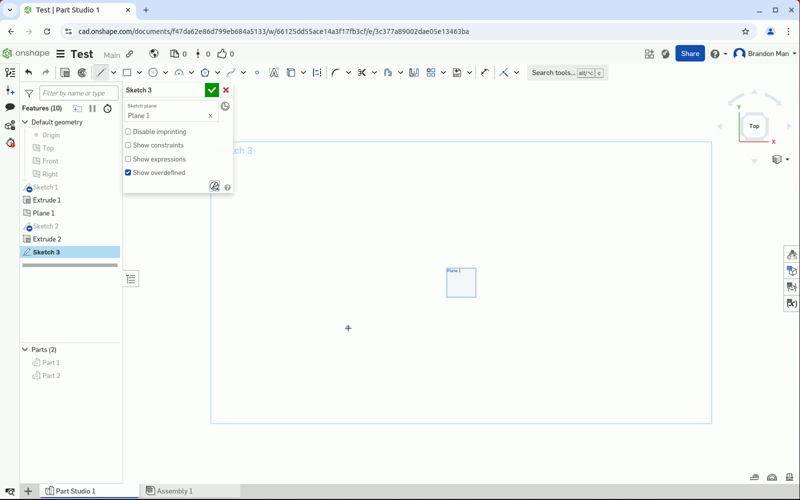
mouse_move(378, 327)
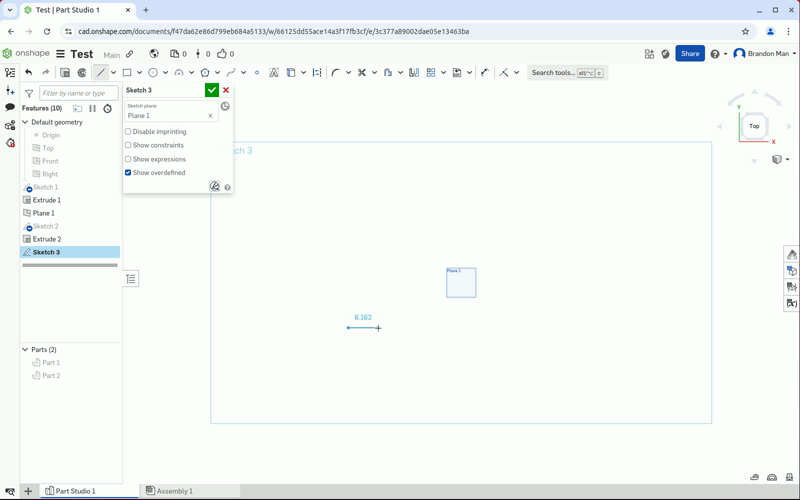
mouse_move(355, 327)
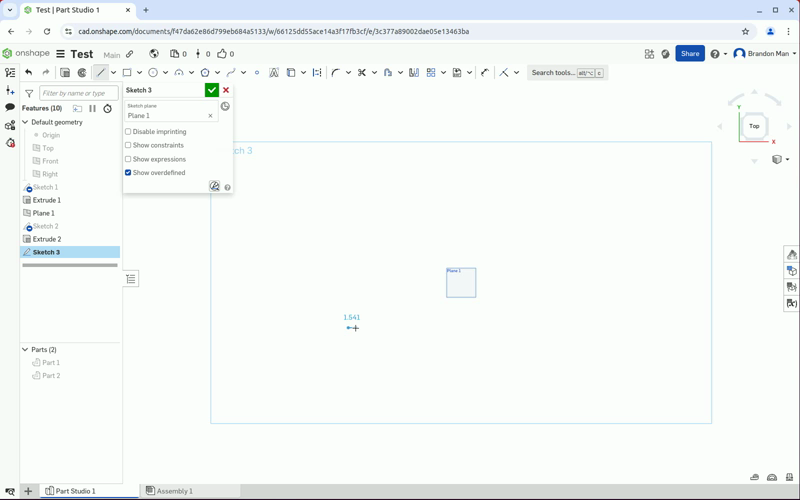
scroll(6)
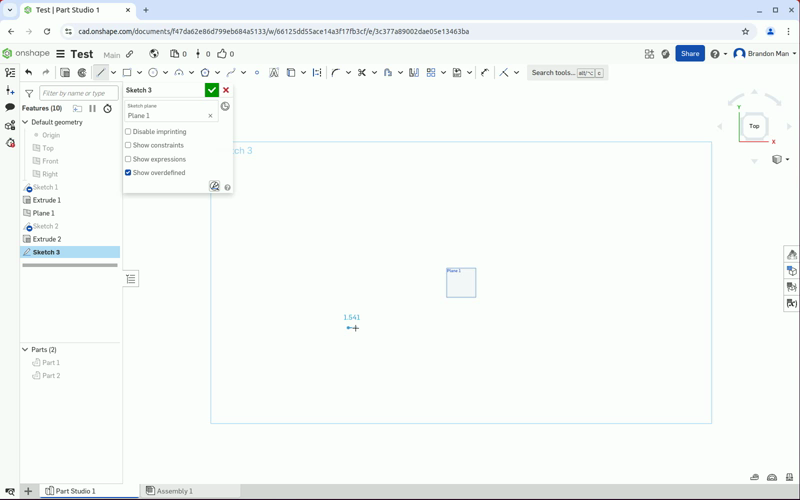
scroll(6)
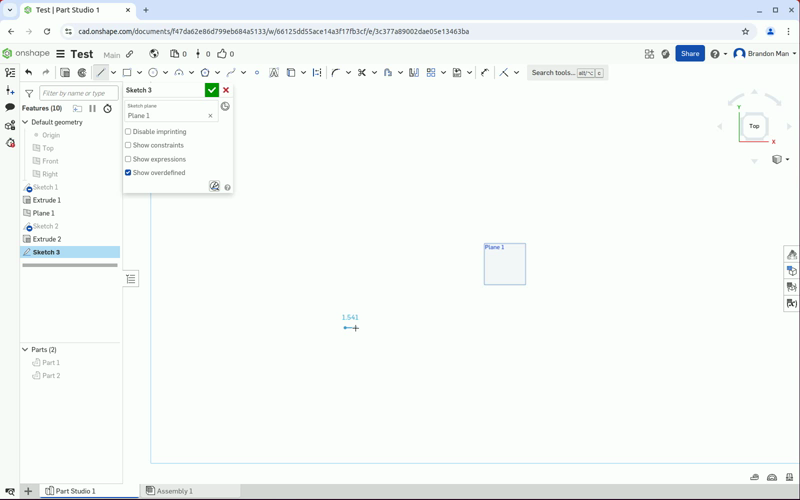
scroll(6)
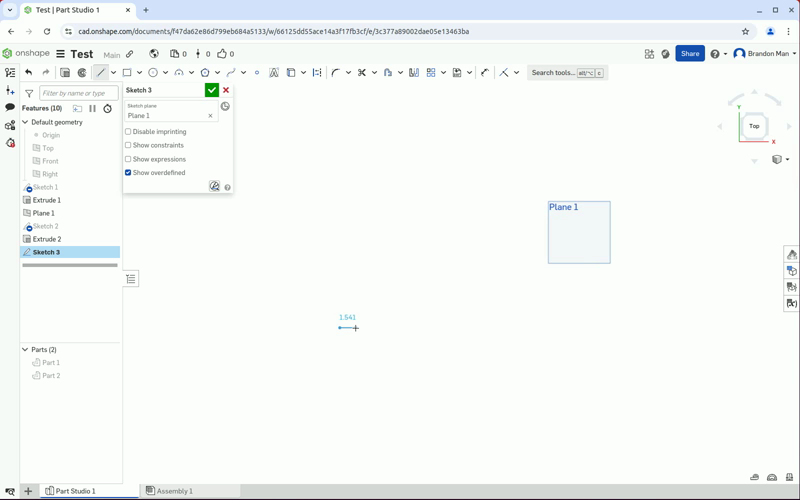
scroll(6)
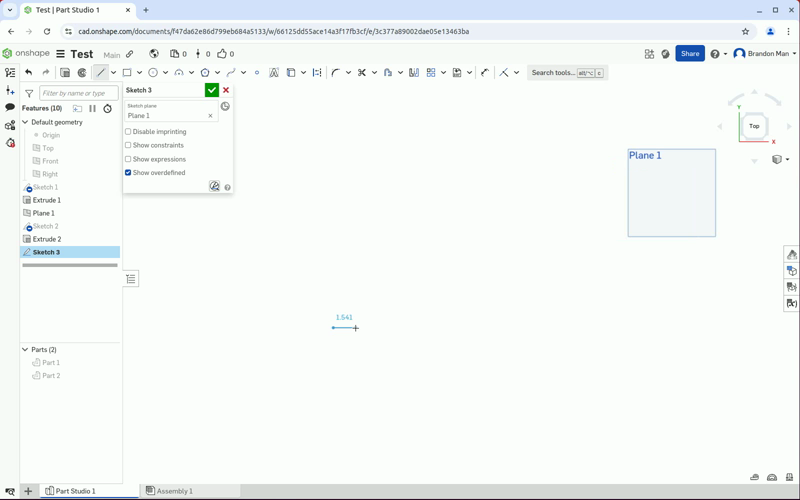
scroll(6)
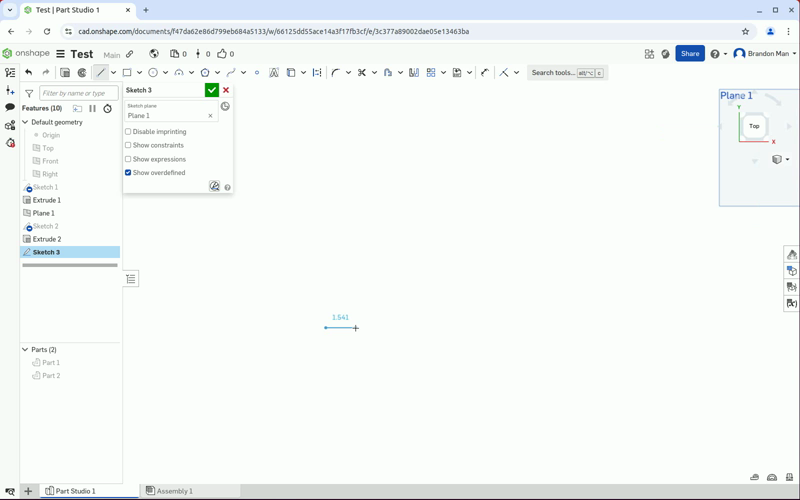
scroll(6)
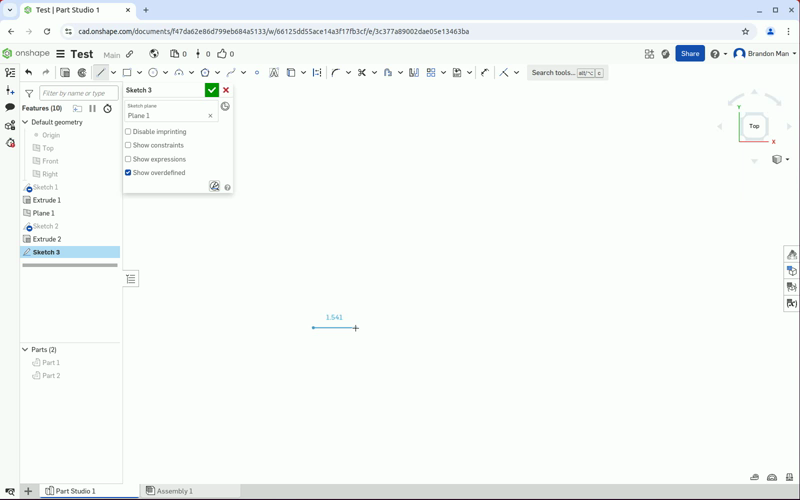
scroll(6)
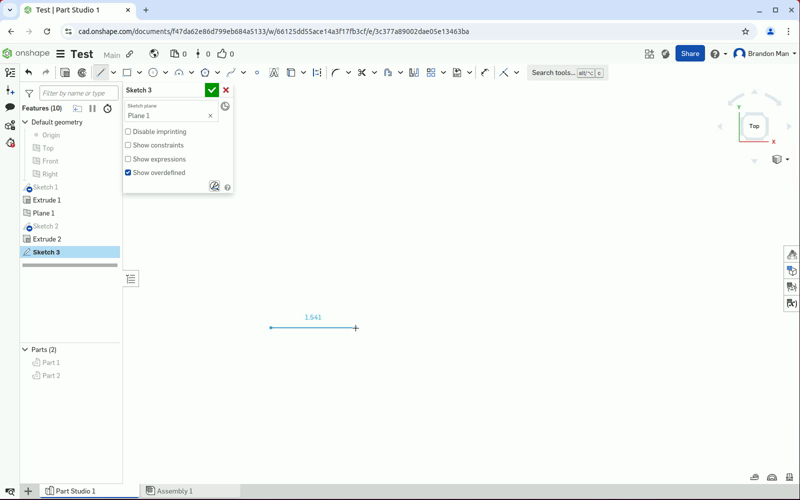
click(355, 327)
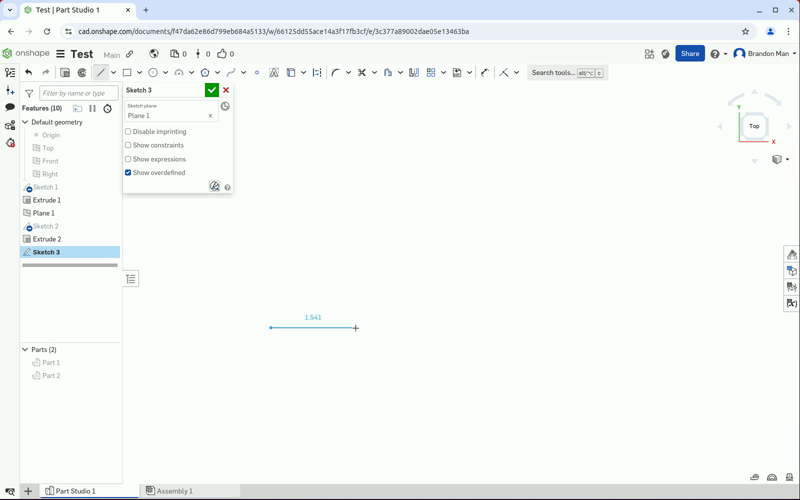
scroll(-6)
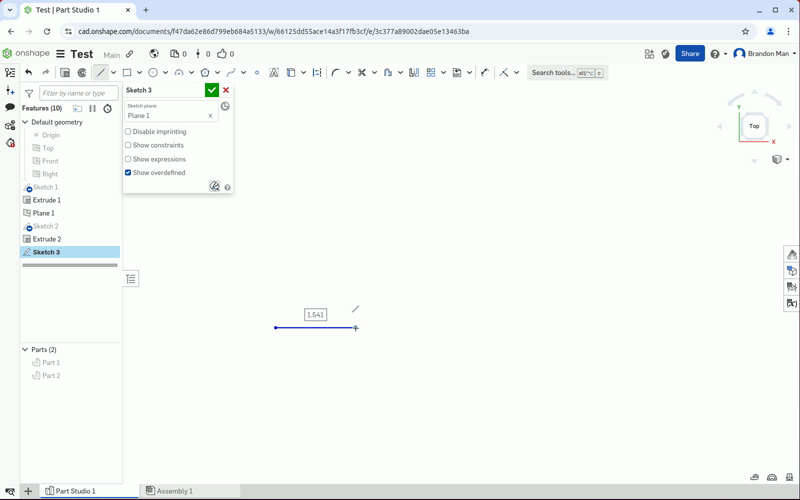
scroll(-6)
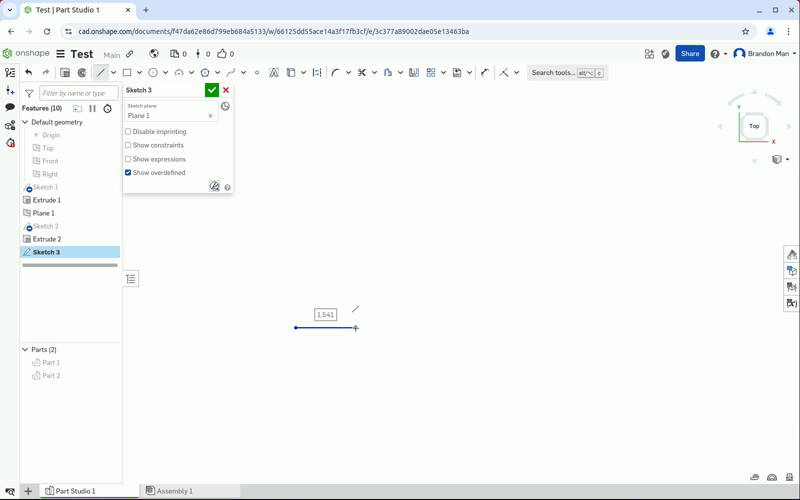
scroll(-6)
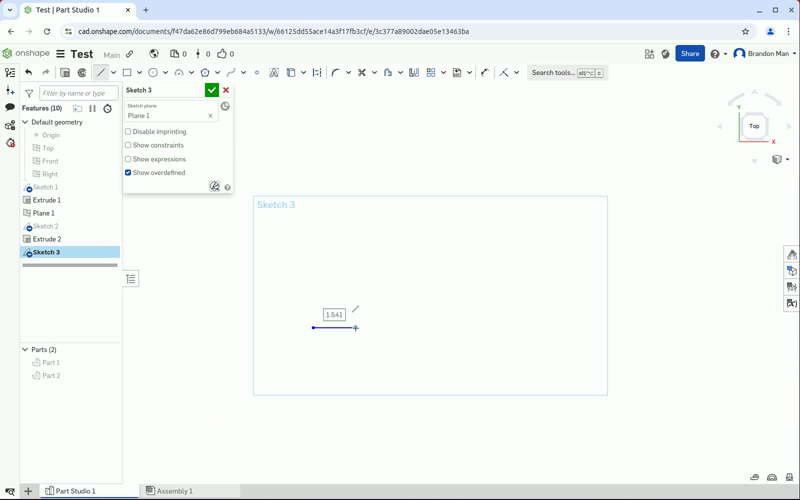
scroll(-6)
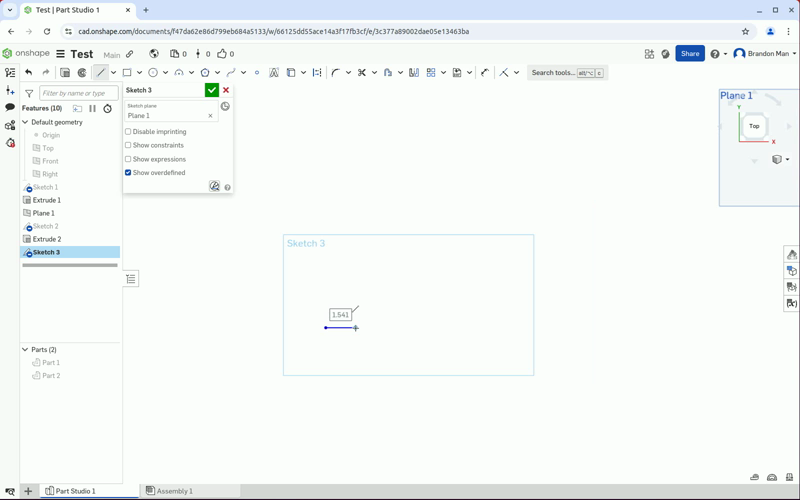
scroll(-6)
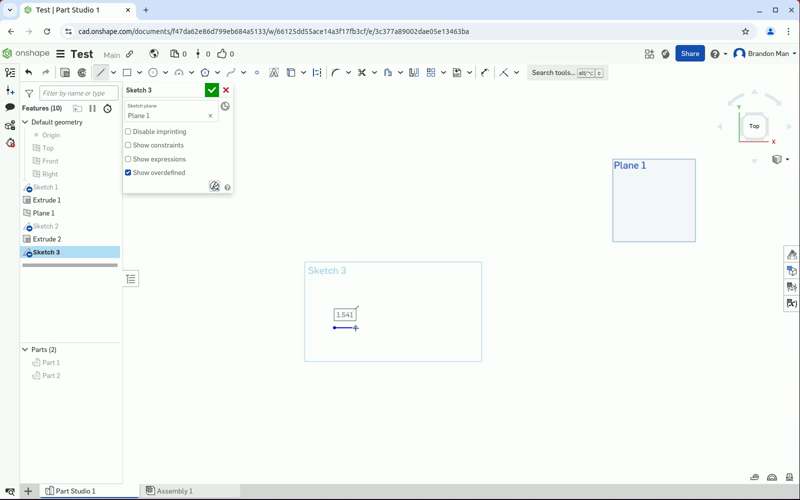
scroll(-6)
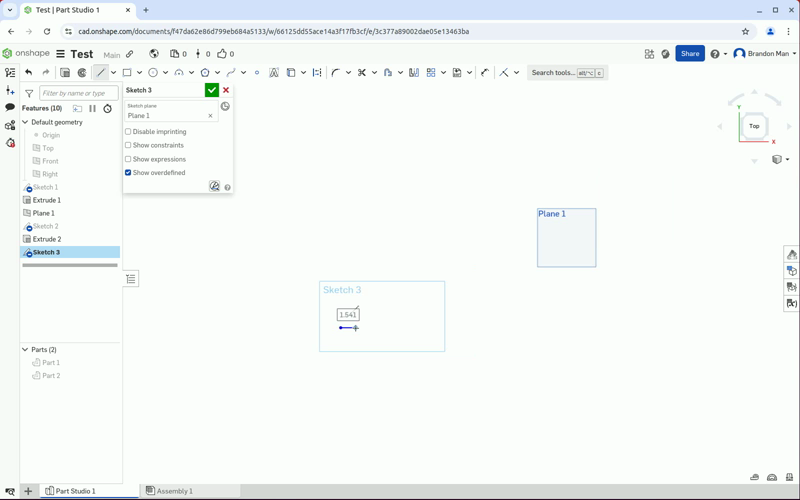
scroll(-6)
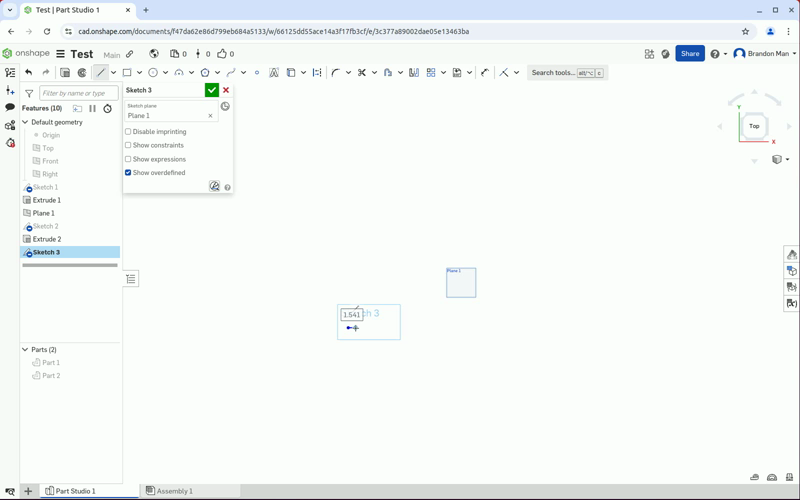
key_up(shift)
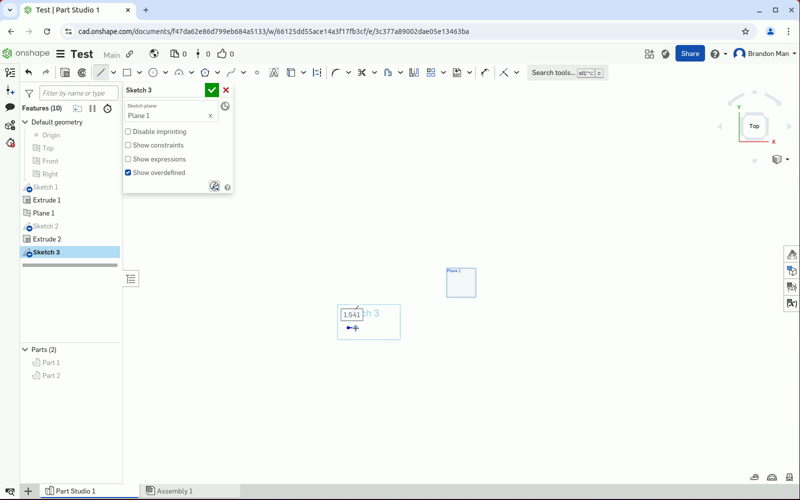
key_down(shift)
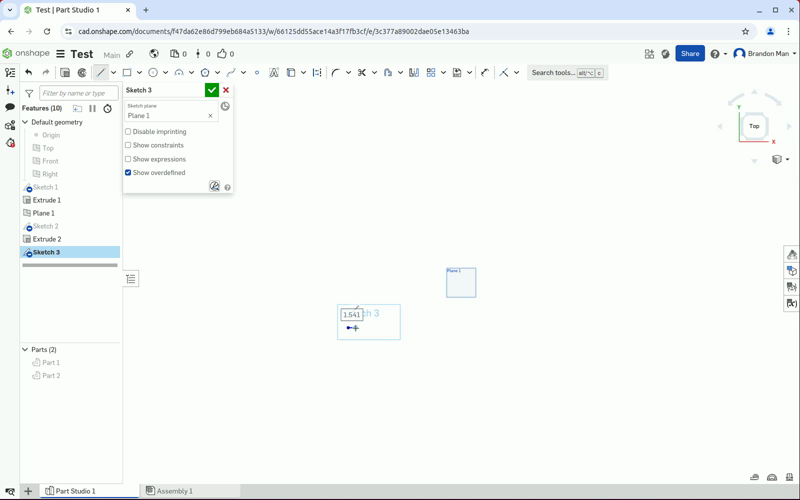
mouse_move(385, 327)
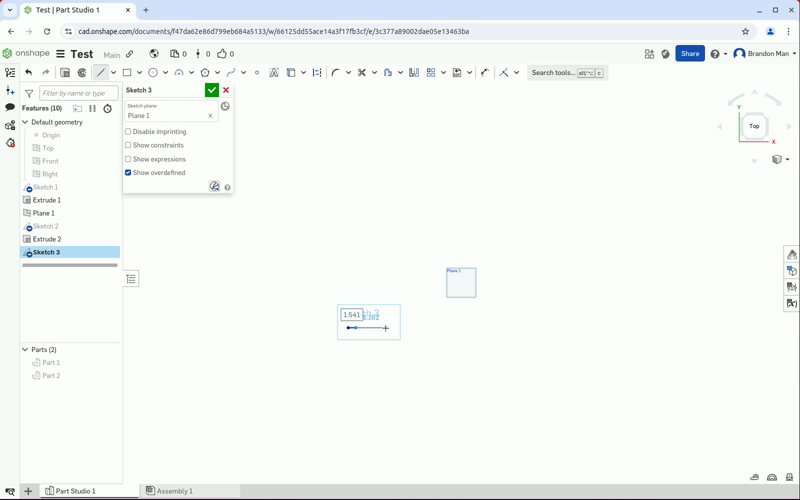
mouse_move(355, 325)
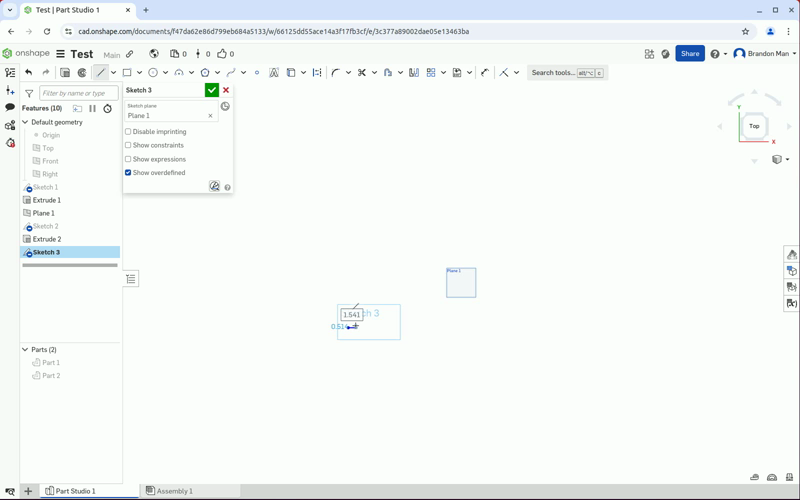
scroll(6)
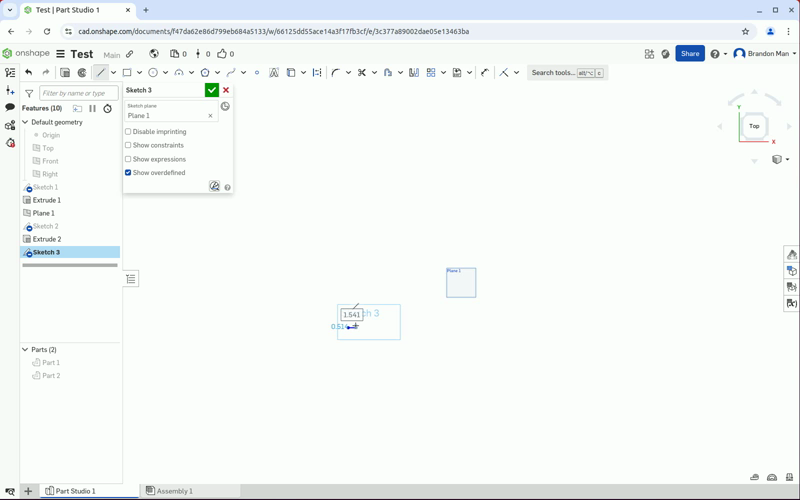
scroll(6)
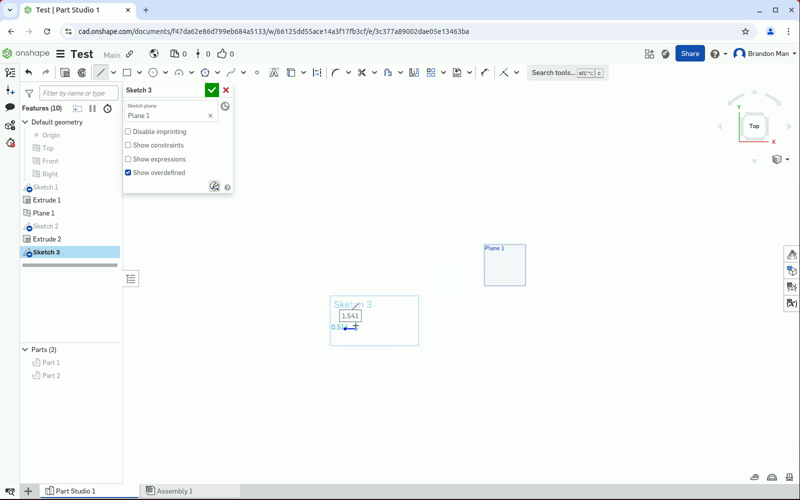
scroll(6)
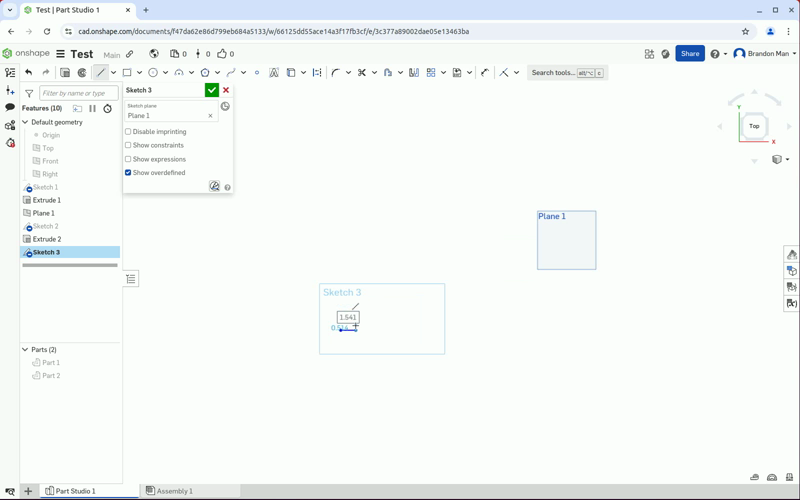
scroll(6)
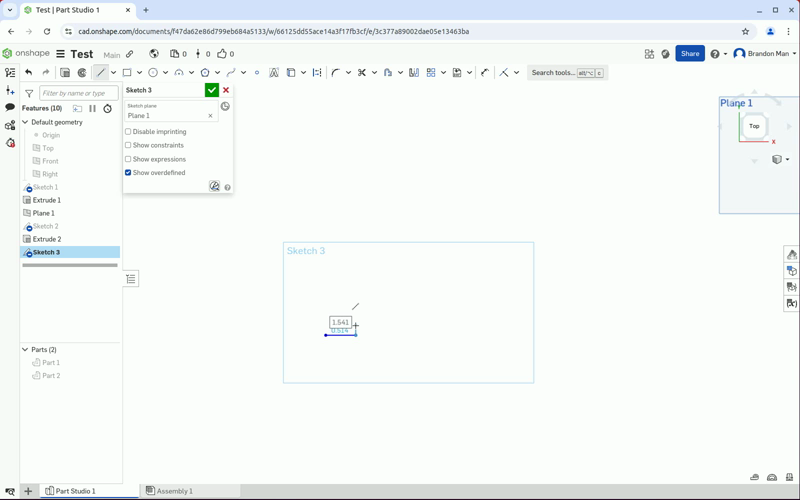
scroll(6)
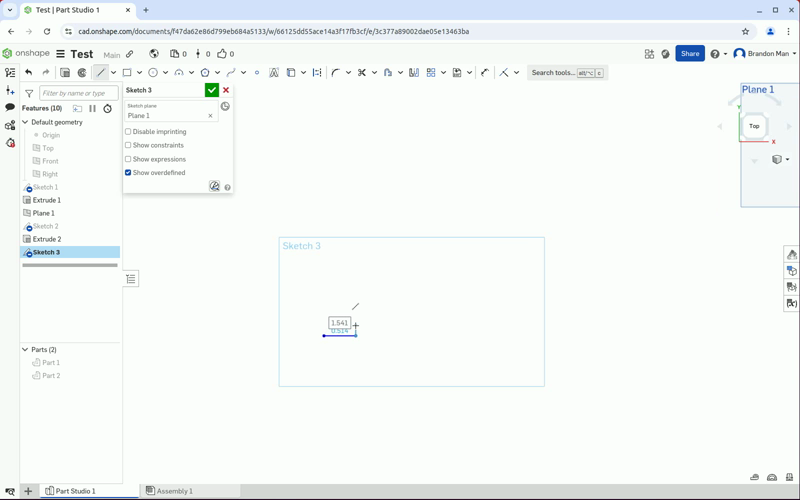
scroll(6)
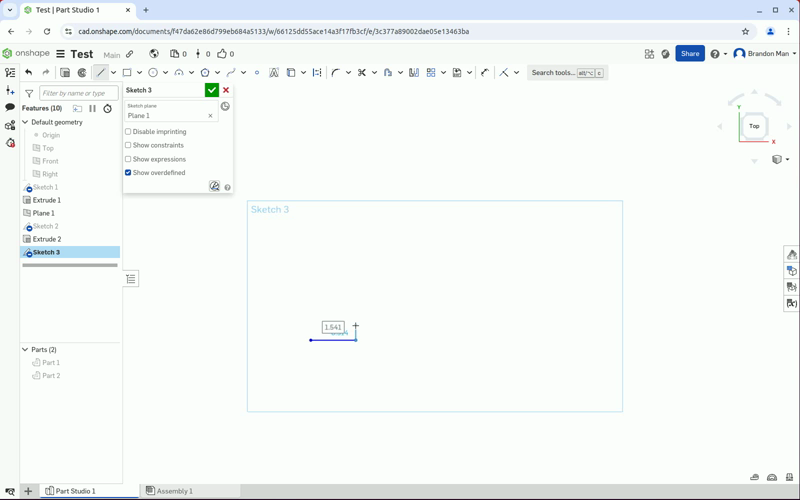
scroll(6)
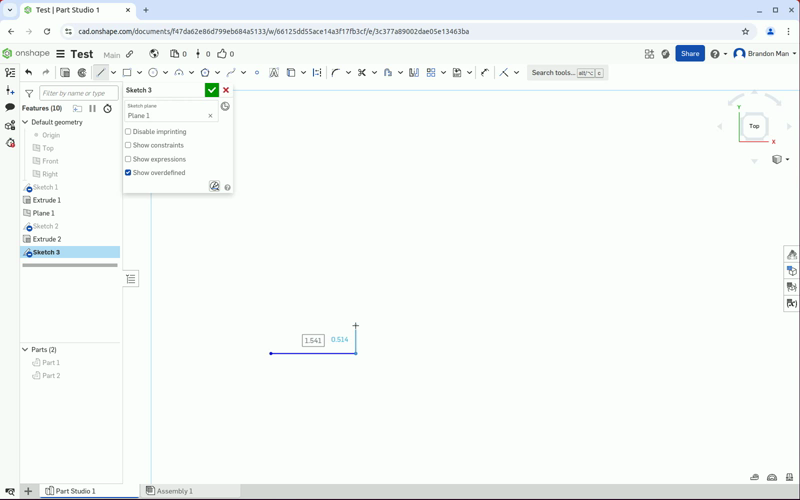
click(355, 325)
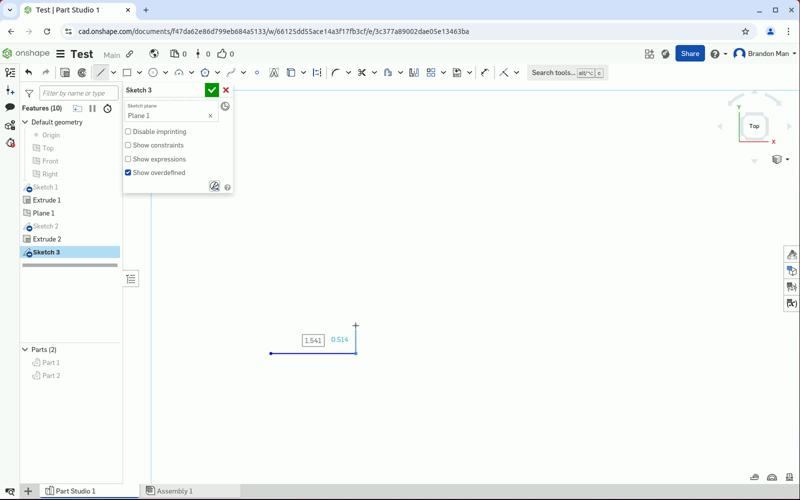
scroll(-6)
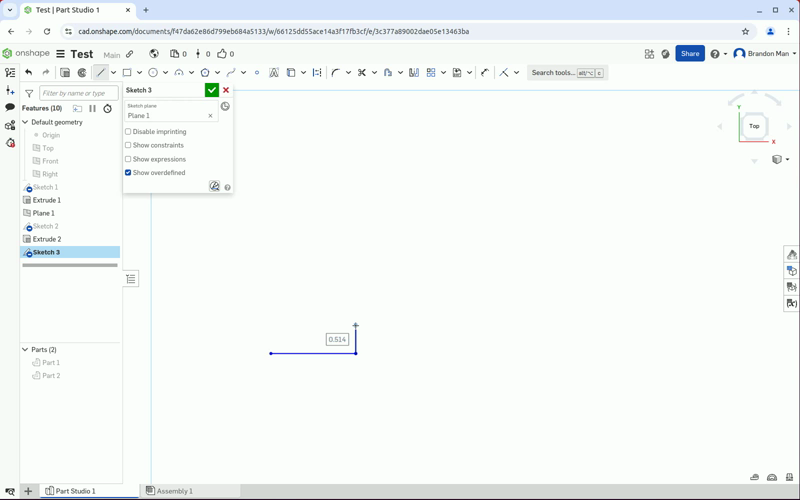
scroll(-6)
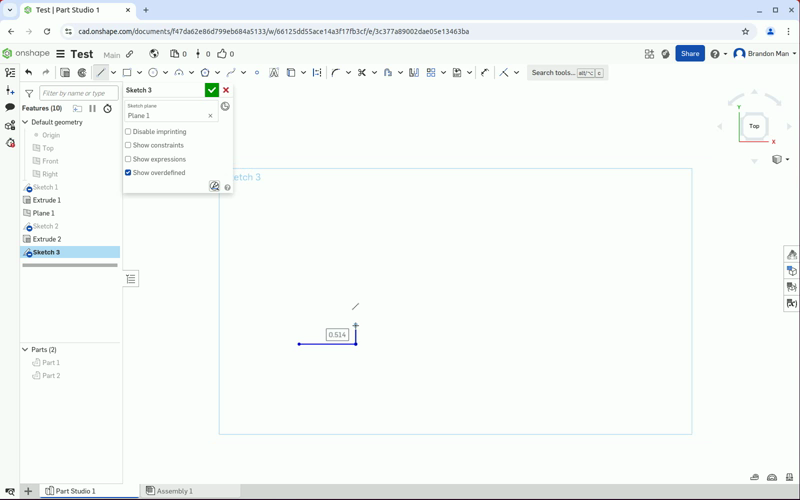
scroll(-6)
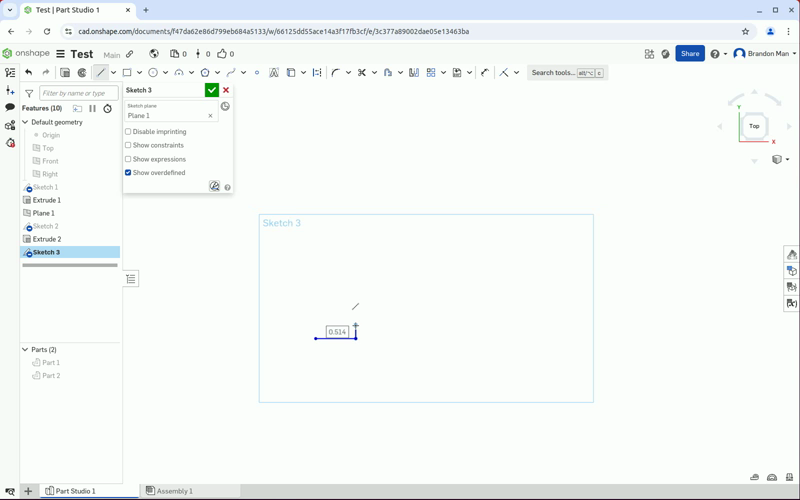
scroll(-6)
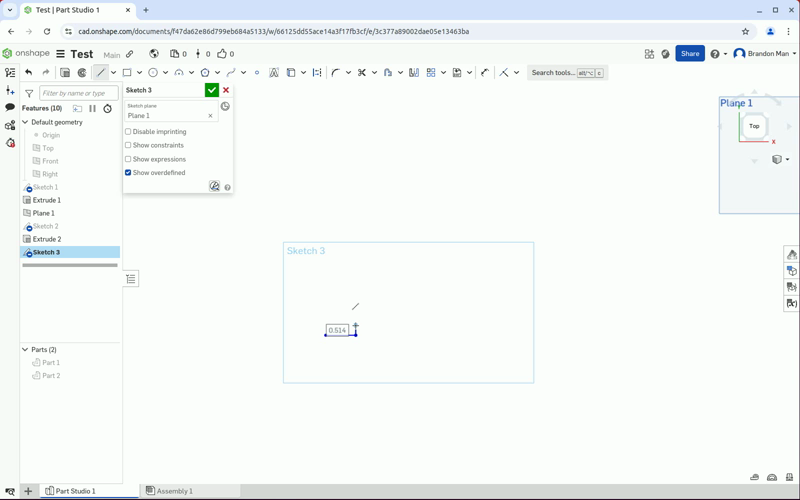
scroll(-6)
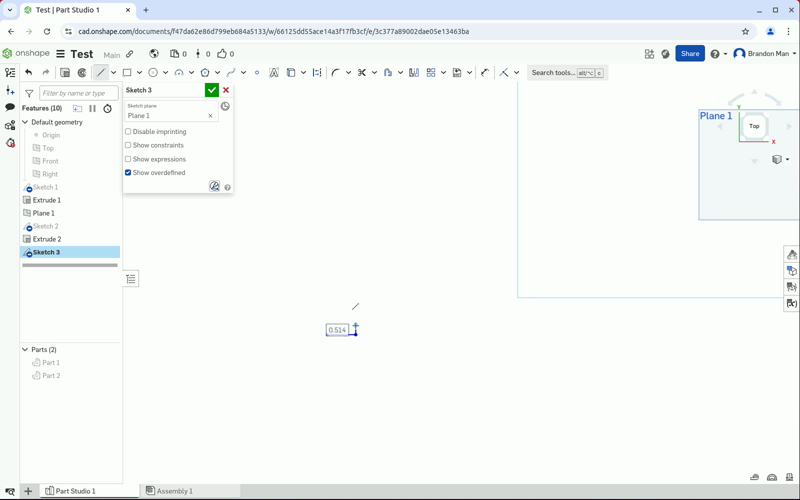
scroll(-6)
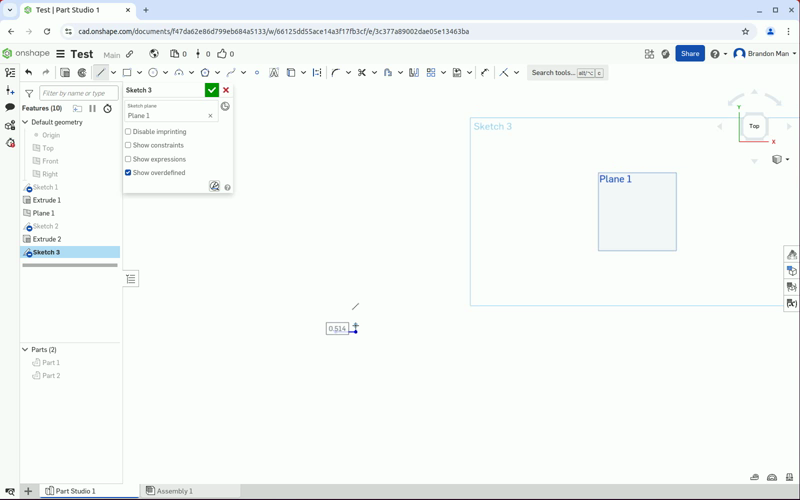
scroll(-6)
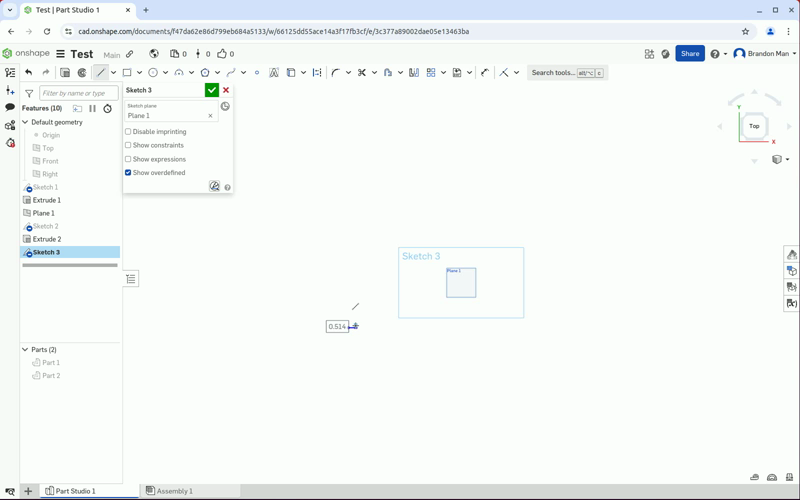
key_up(shift)
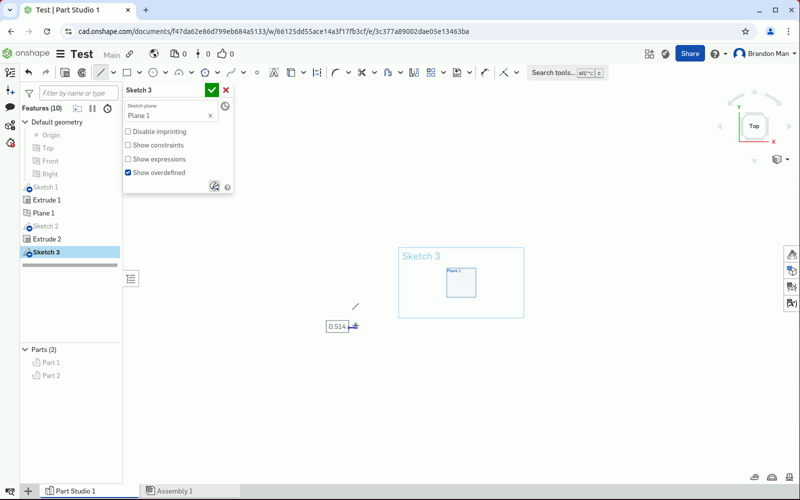
key_down(shift)
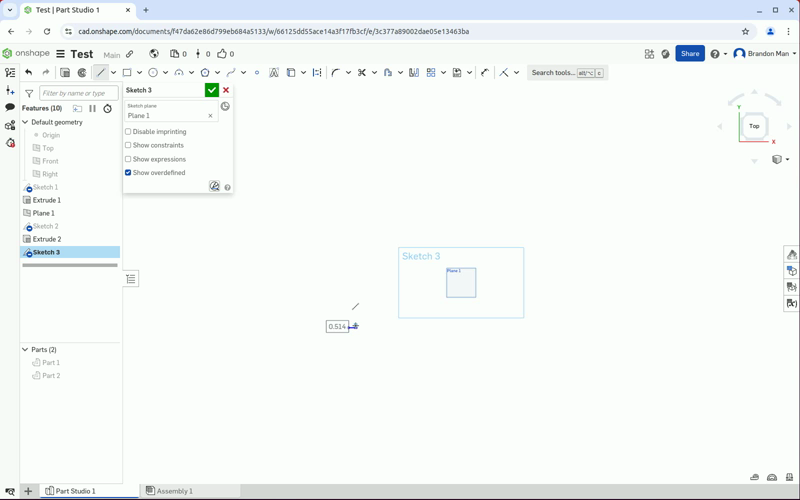
mouse_move(385, 325)
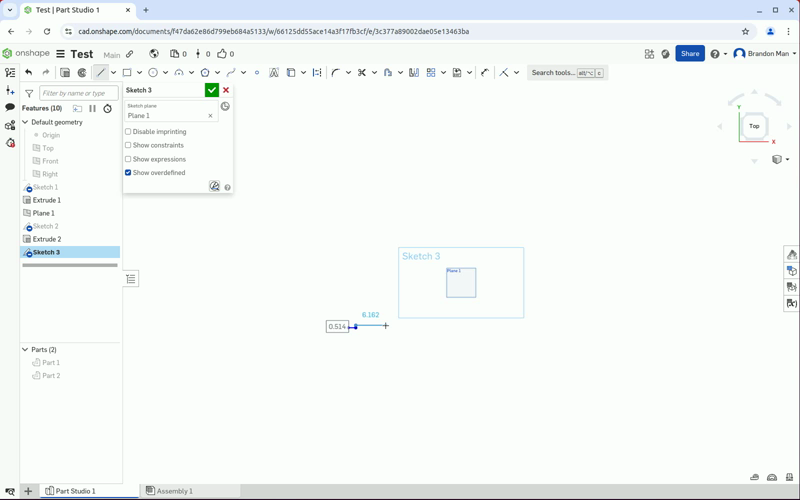
mouse_move(353, 325)
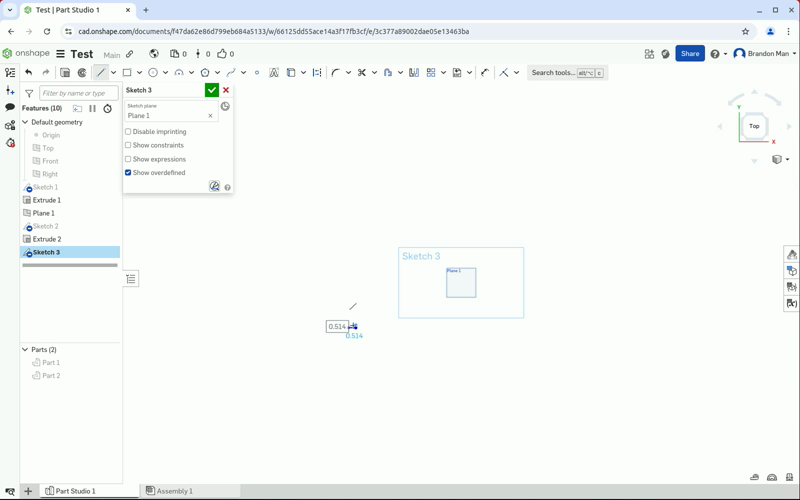
scroll(6)
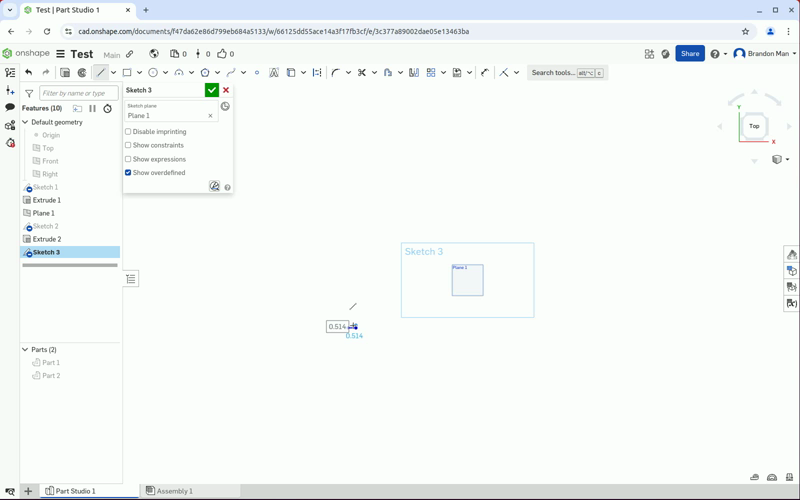
scroll(6)
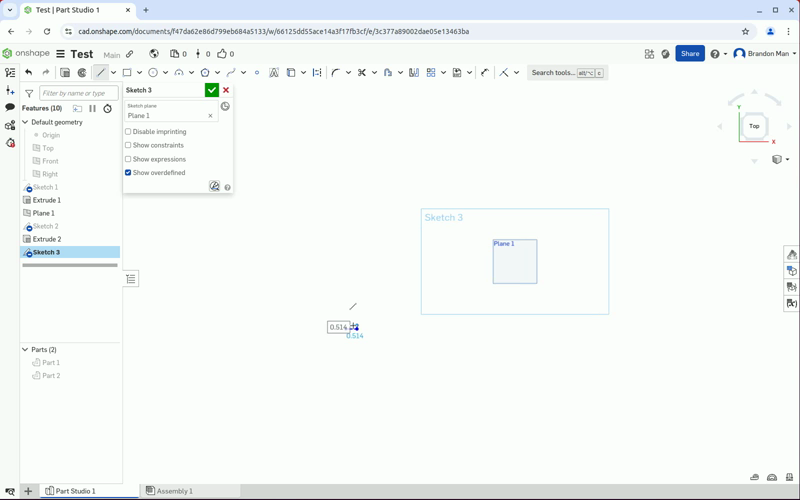
scroll(6)
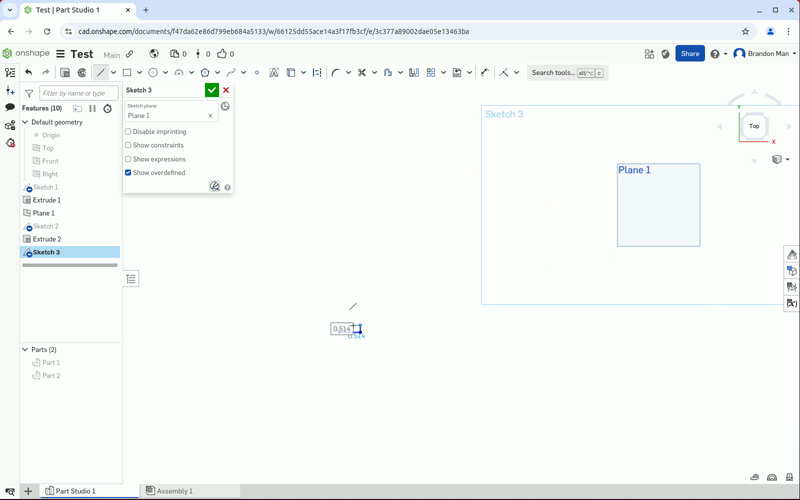
scroll(6)
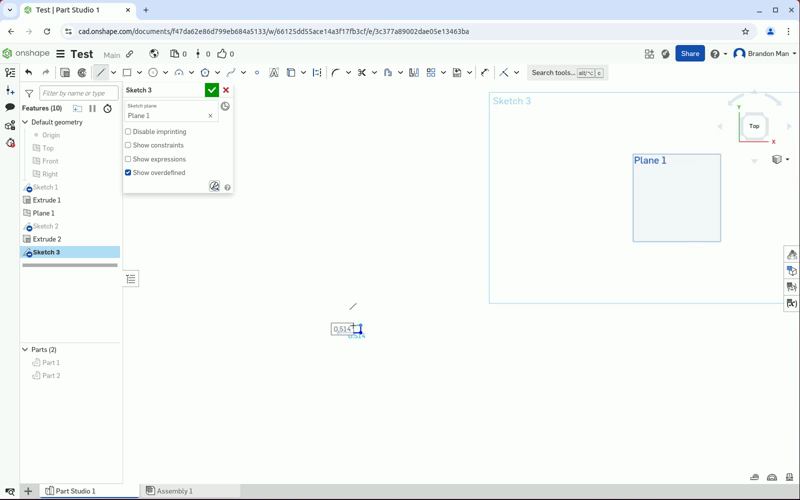
scroll(6)
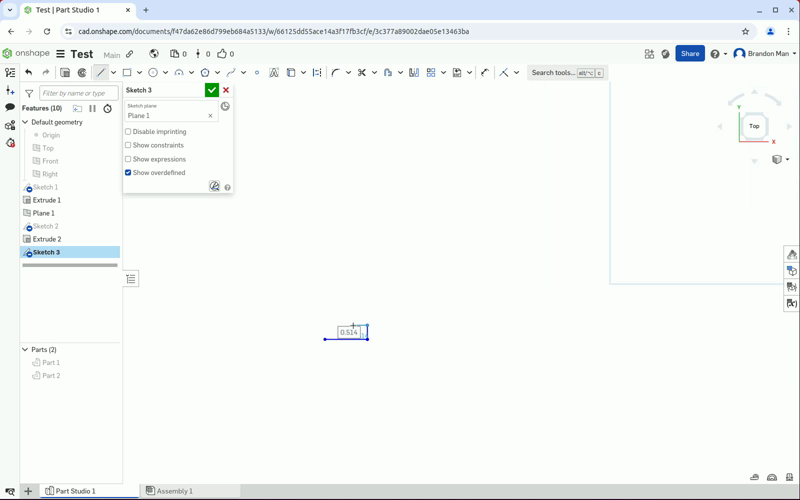
scroll(6)
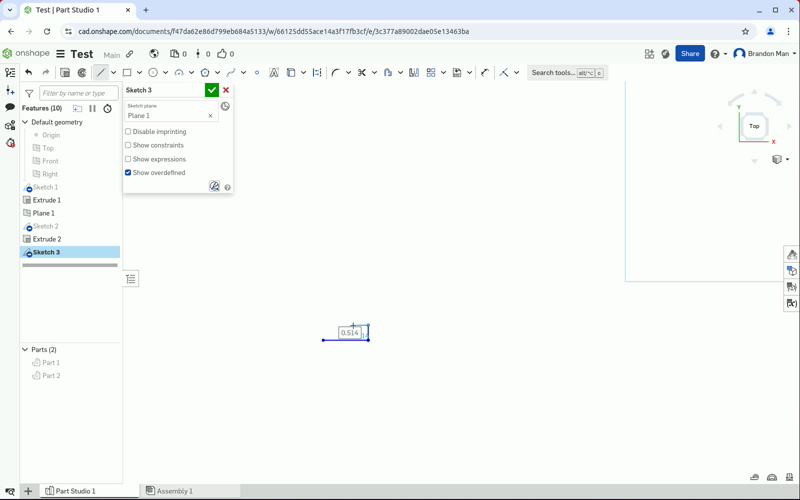
scroll(6)
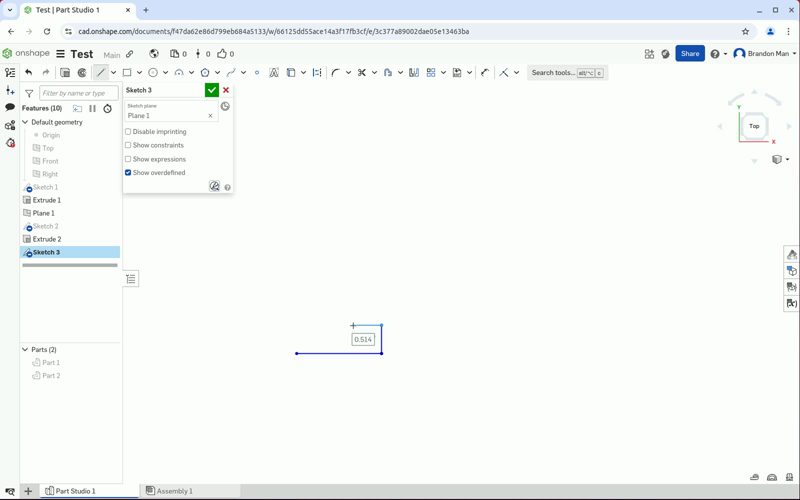
click(353, 325)
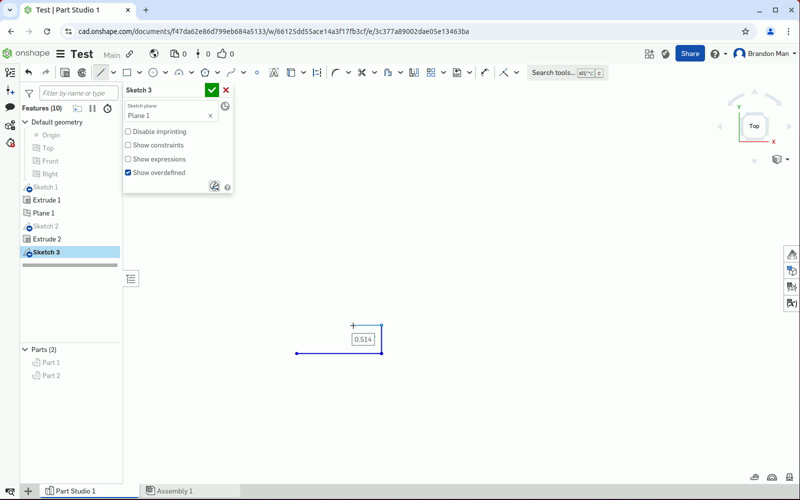
scroll(-6)
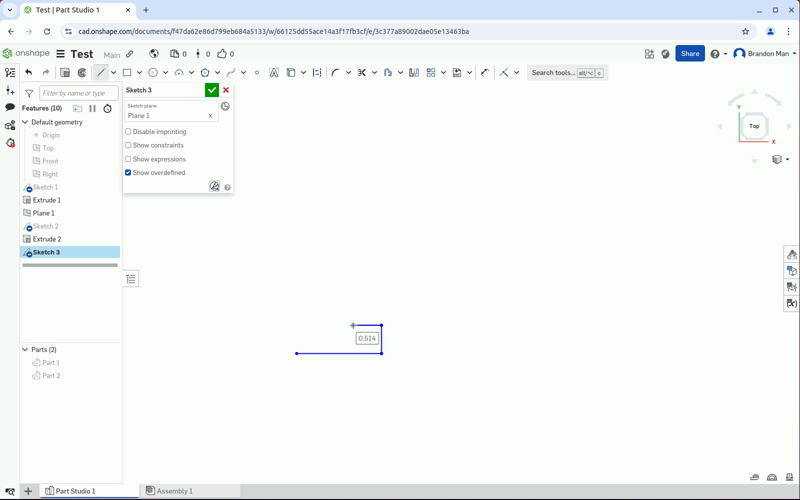
scroll(-6)
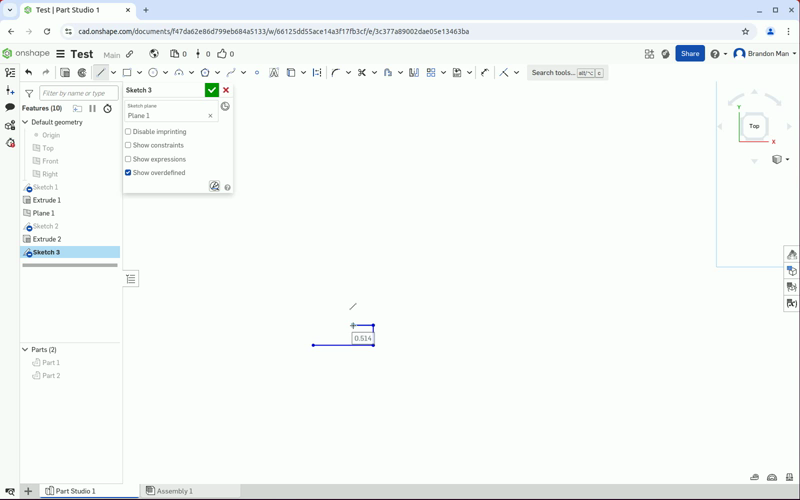
scroll(-6)
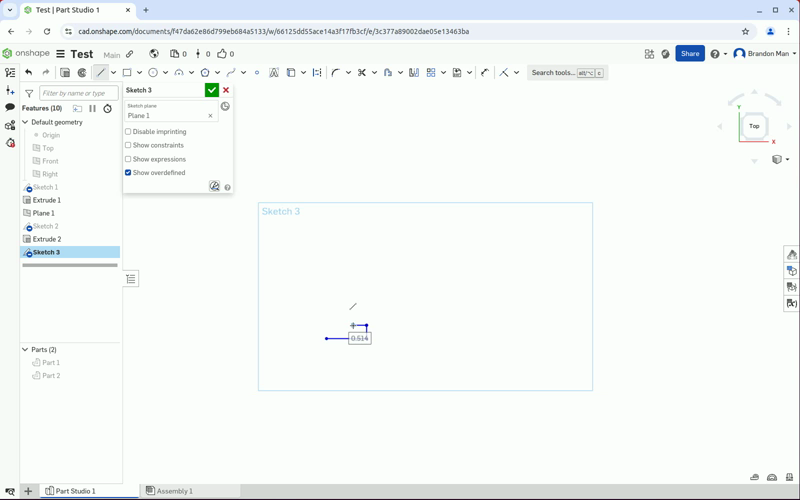
scroll(-6)
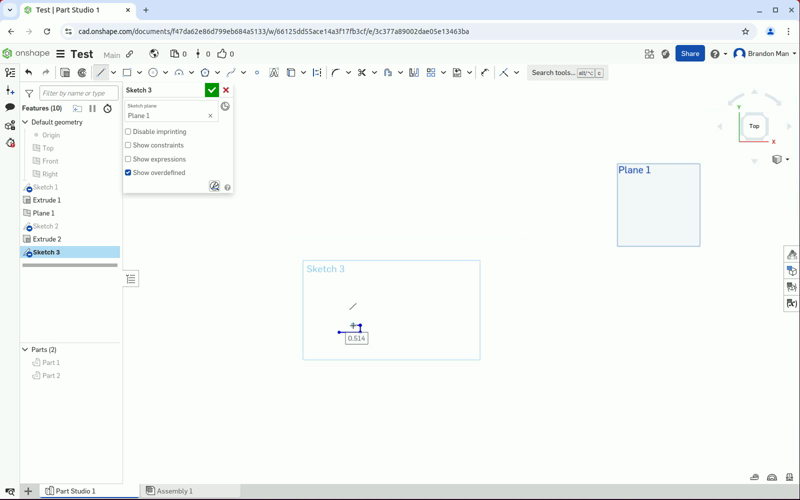
scroll(-6)
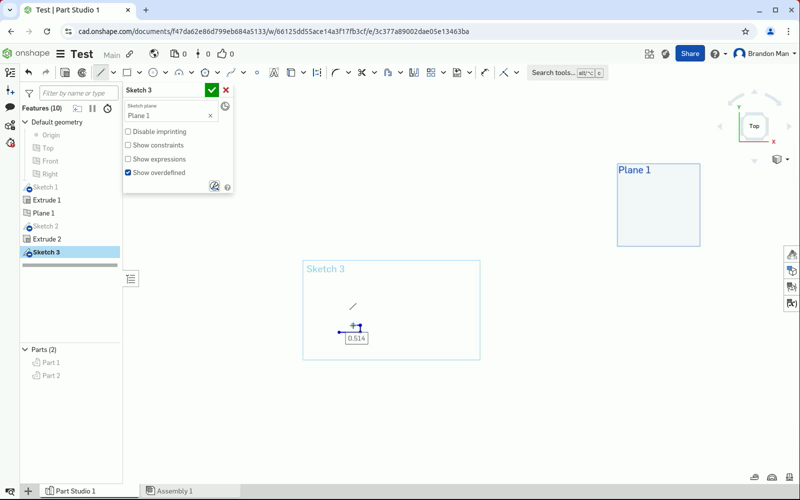
scroll(-6)
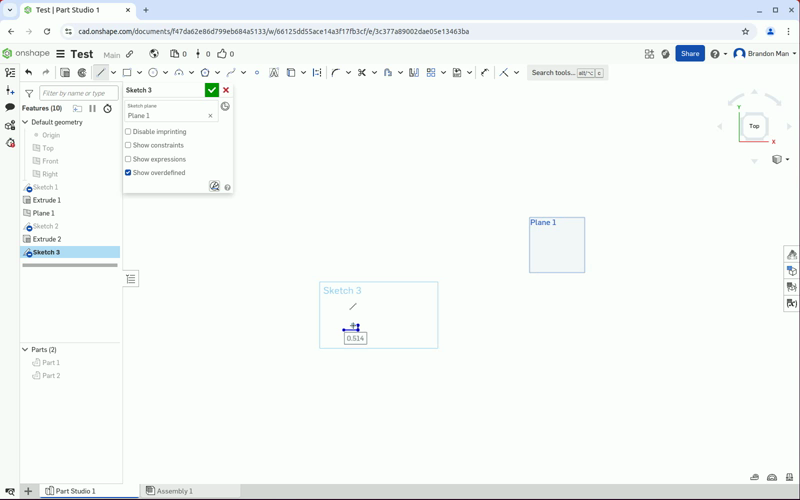
scroll(-6)
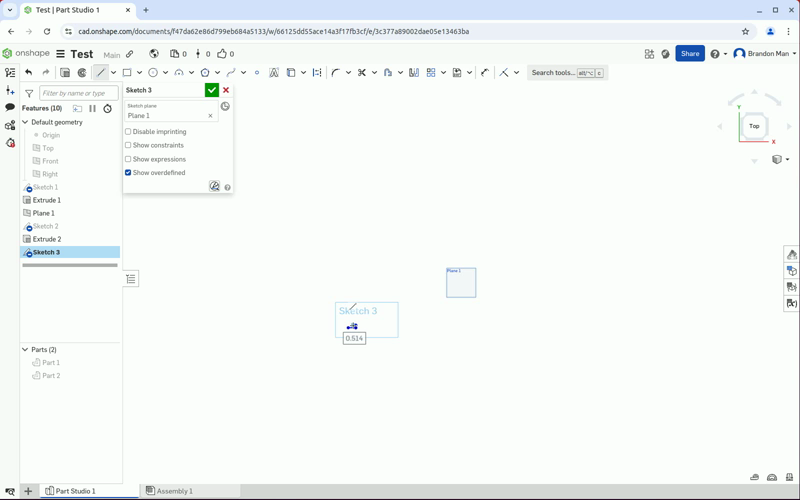
key_up(shift)
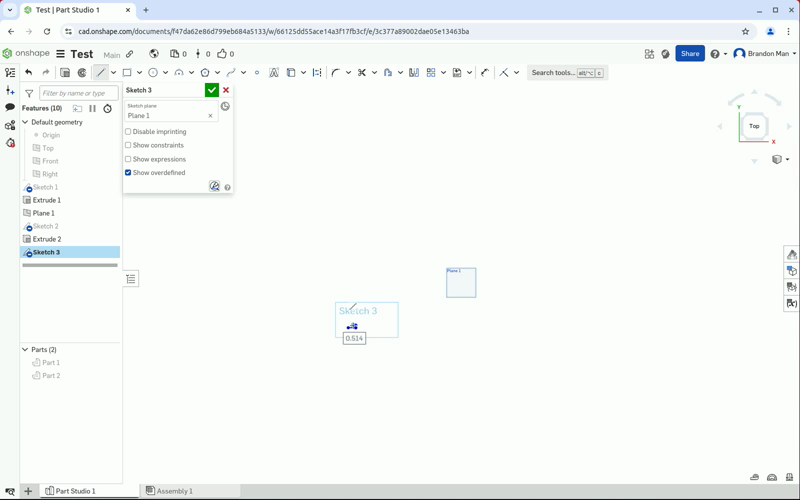
key_down(shift)
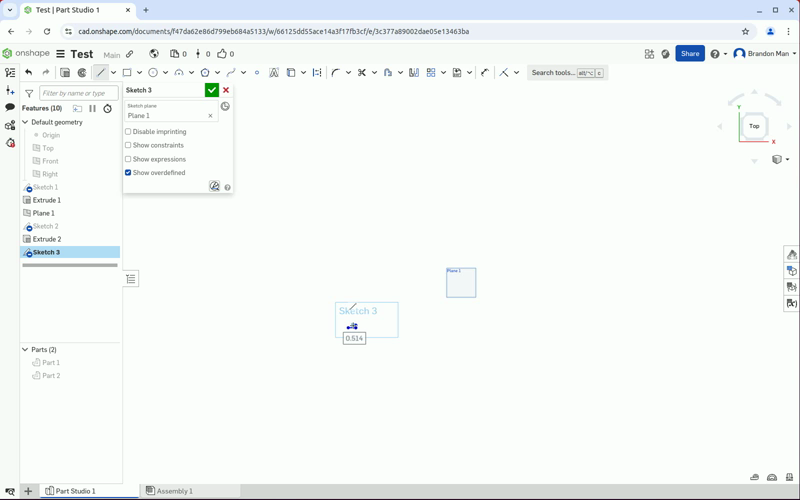
mouse_move(383, 325)
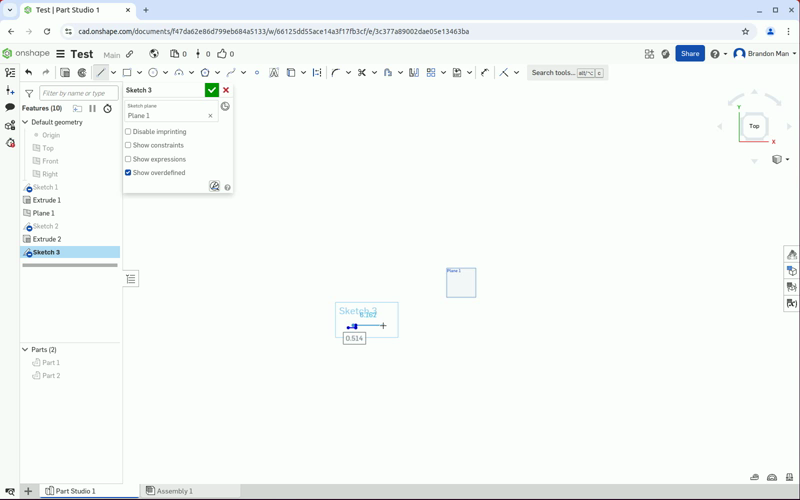
mouse_move(353, 326)
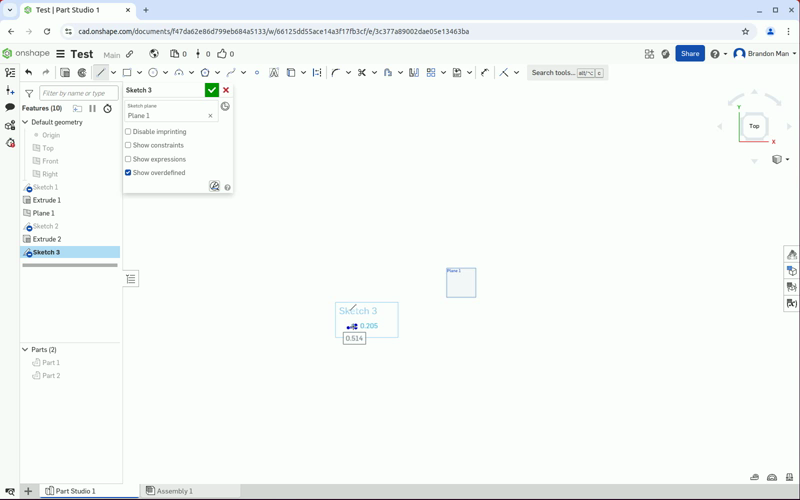
scroll(6)
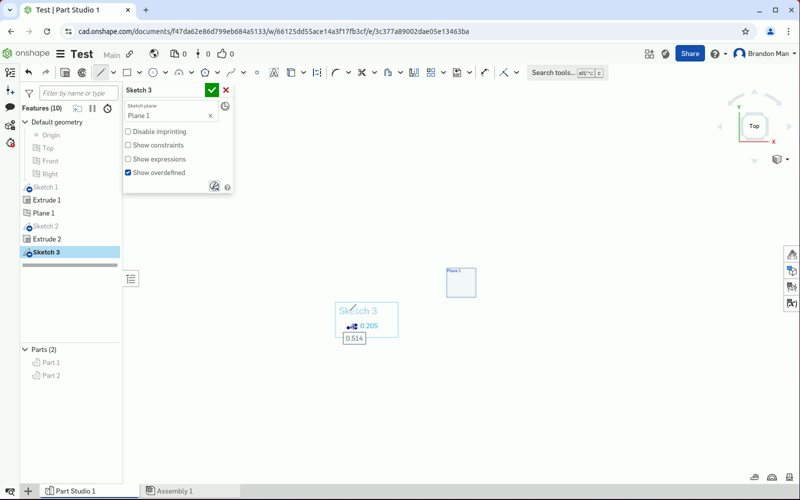
scroll(6)
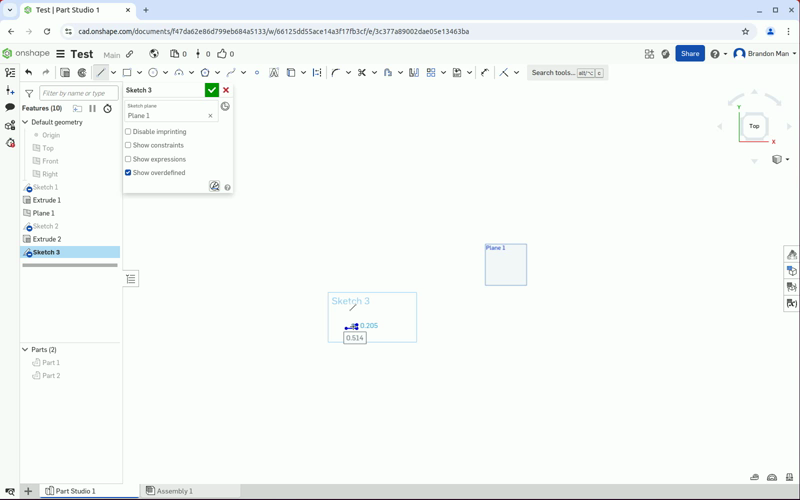
scroll(6)
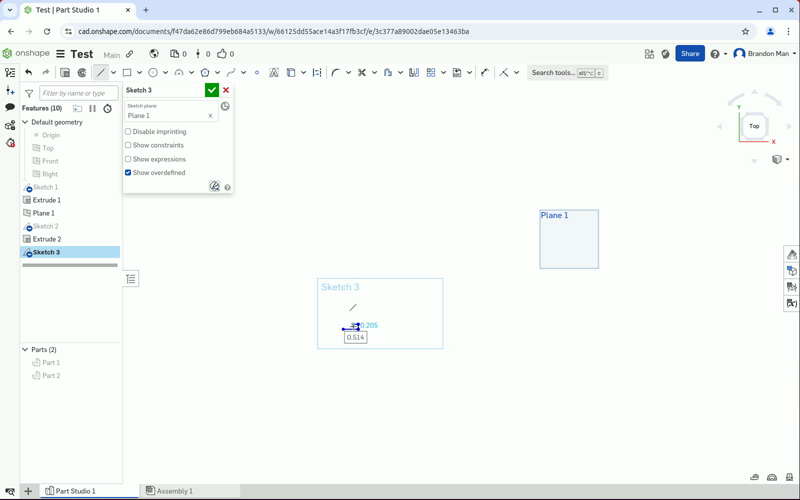
scroll(6)
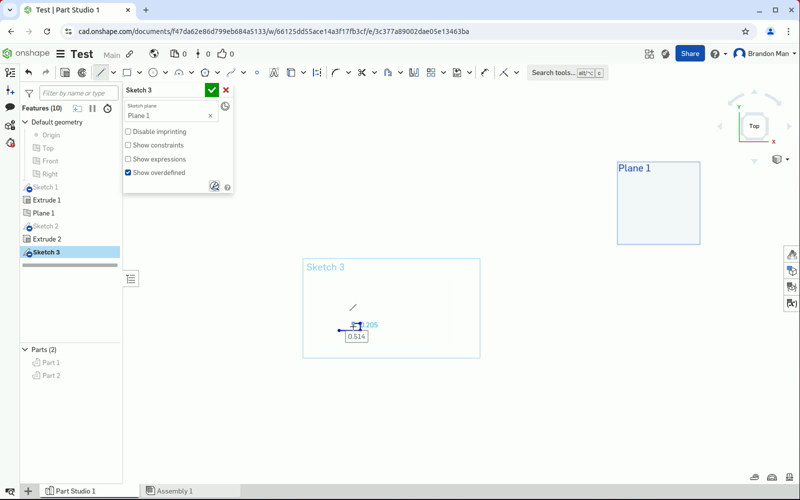
scroll(6)
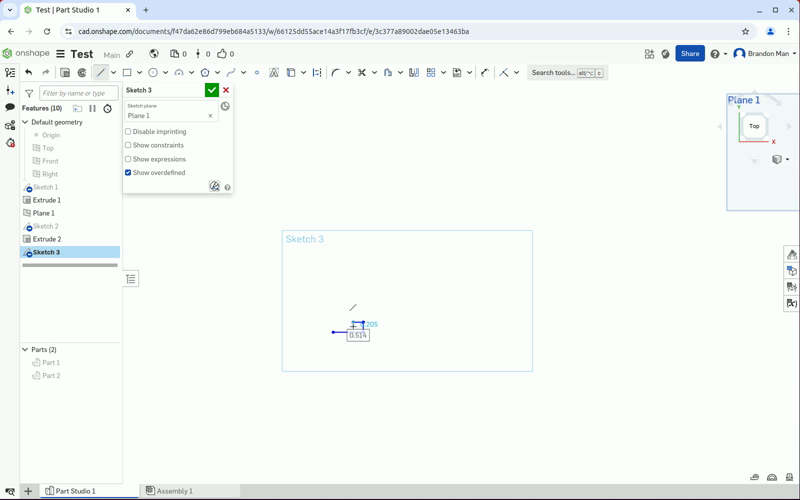
scroll(6)
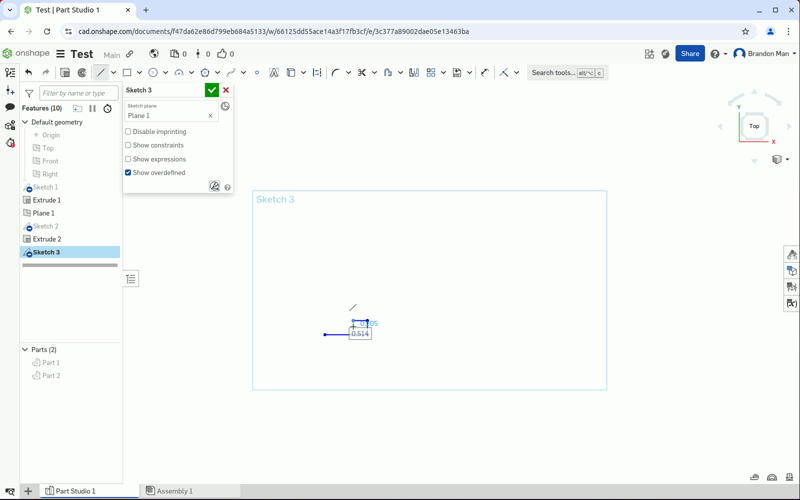
scroll(6)
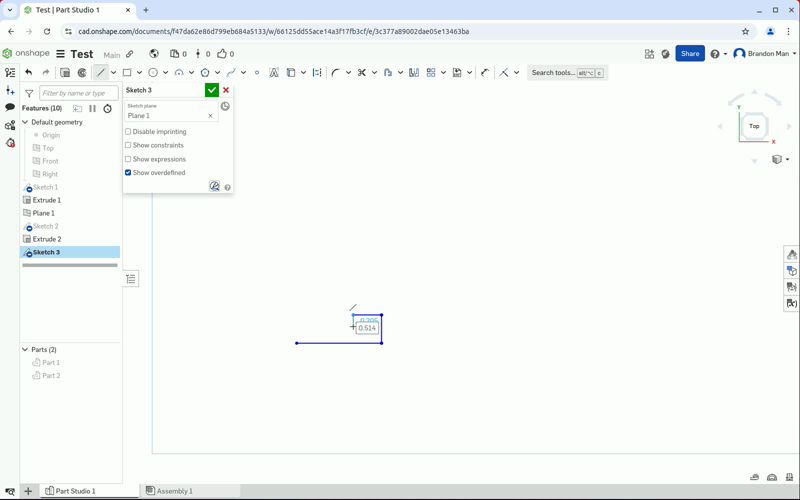
click(353, 326)
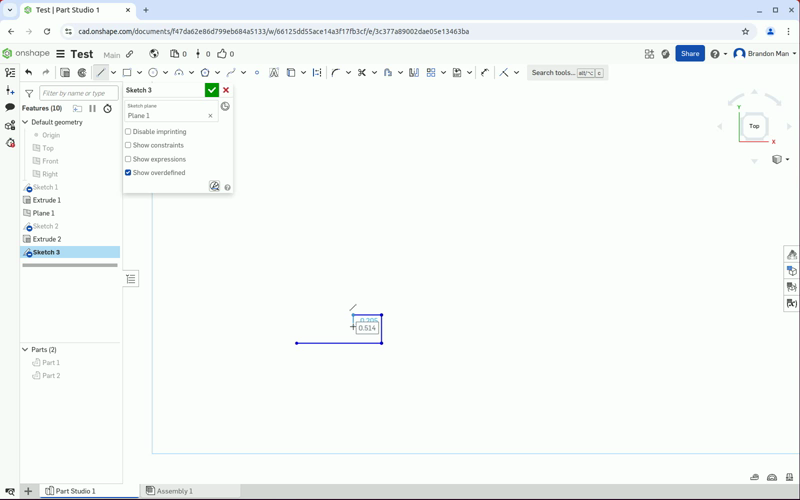
scroll(-6)
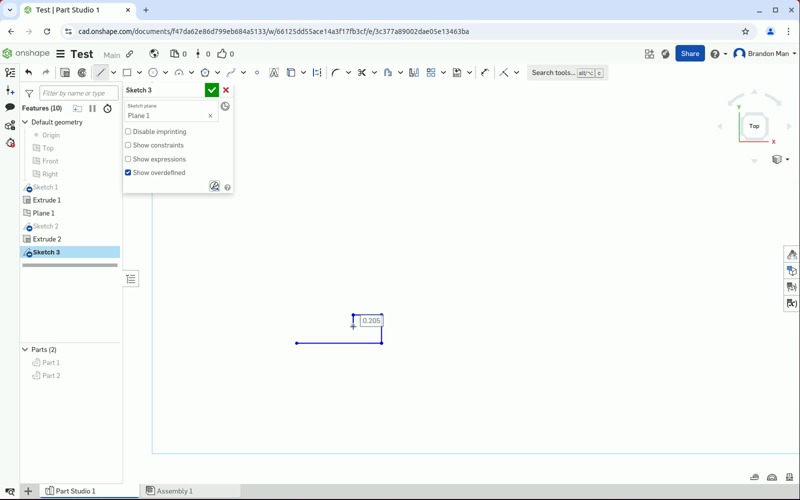
scroll(-6)
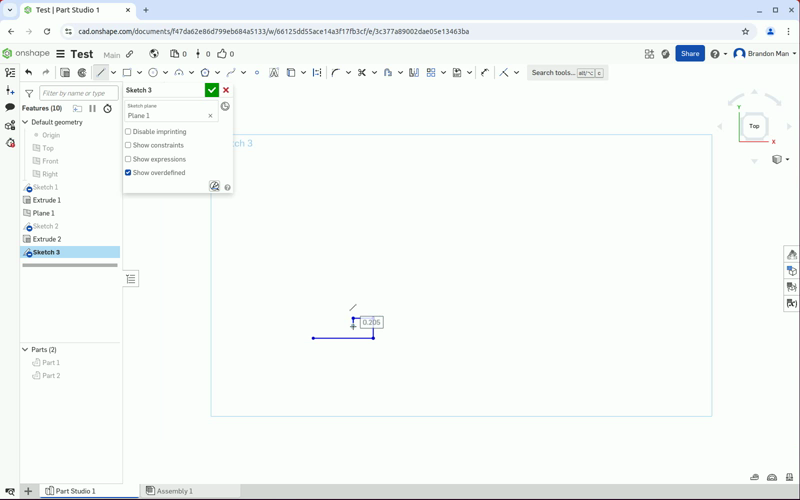
scroll(-6)
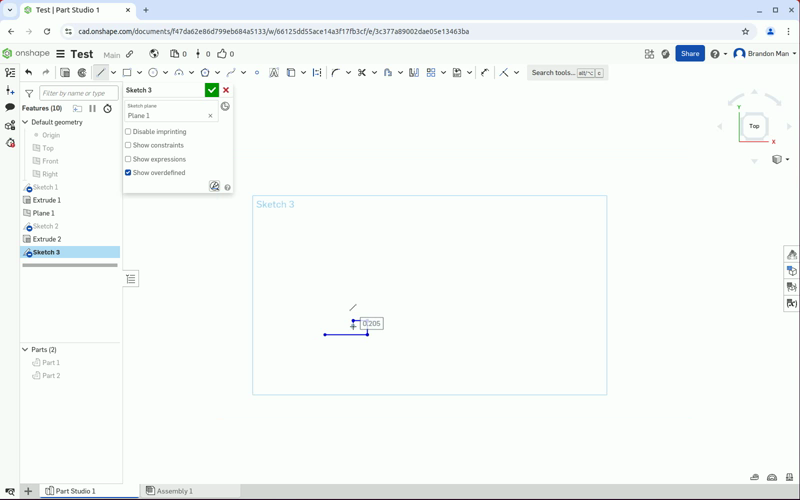
scroll(-6)
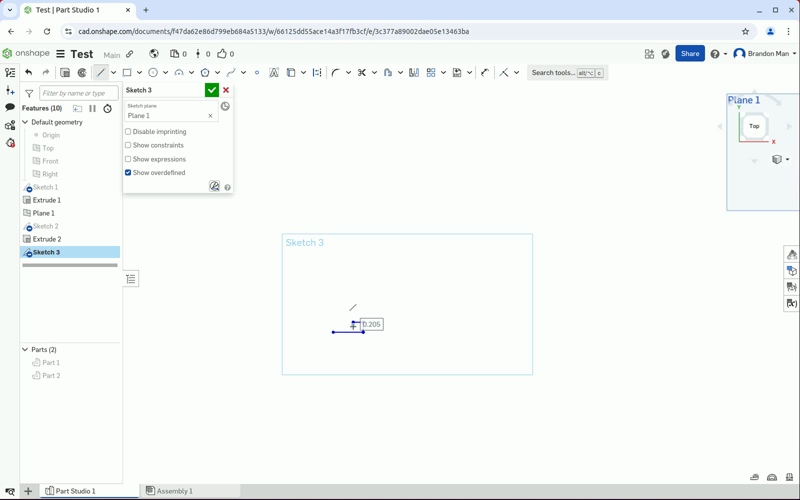
scroll(-6)
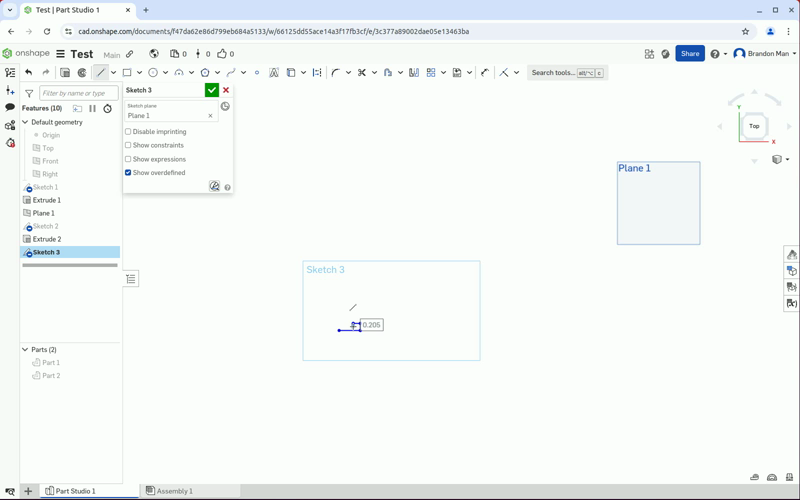
scroll(-6)
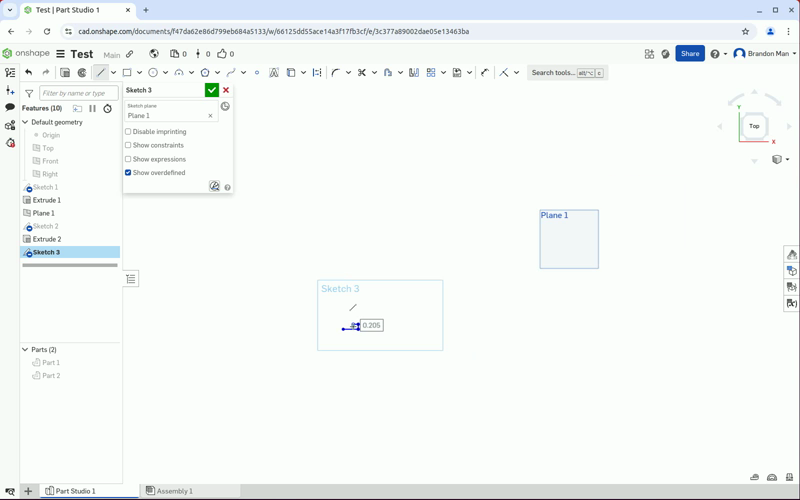
scroll(-6)
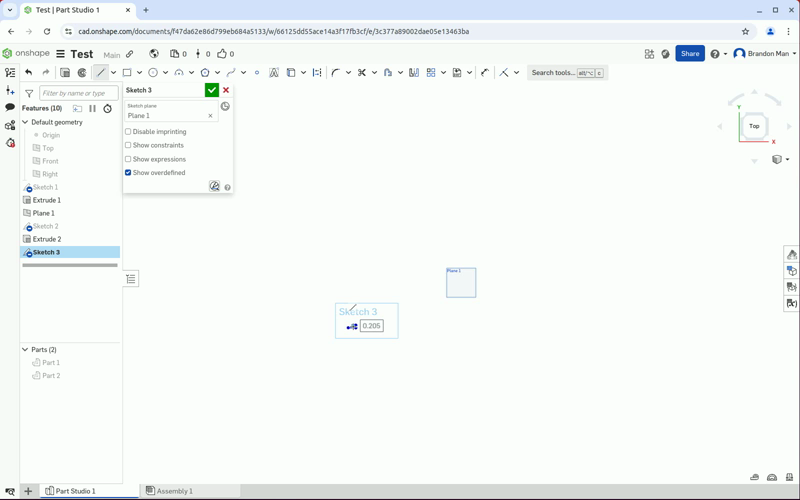
key_up(shift)
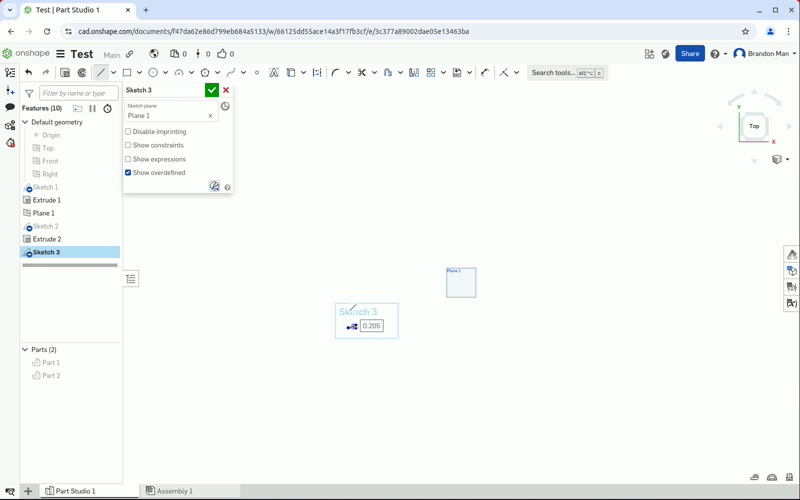
key_down(shift)
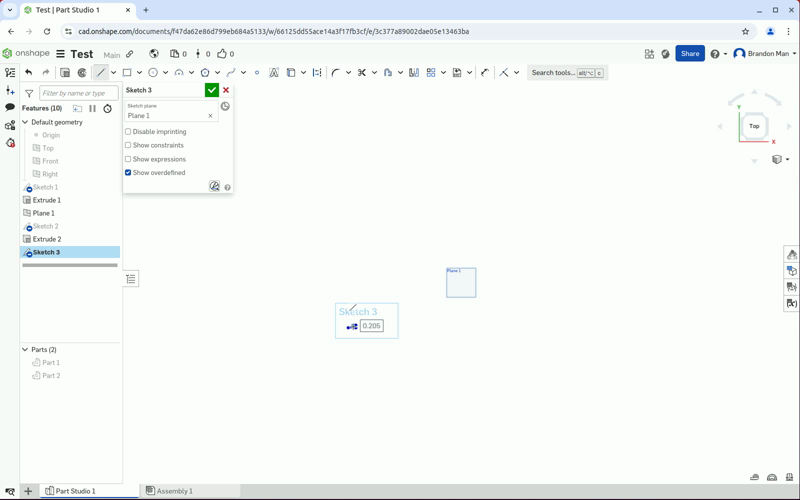
mouse_move(383, 326)
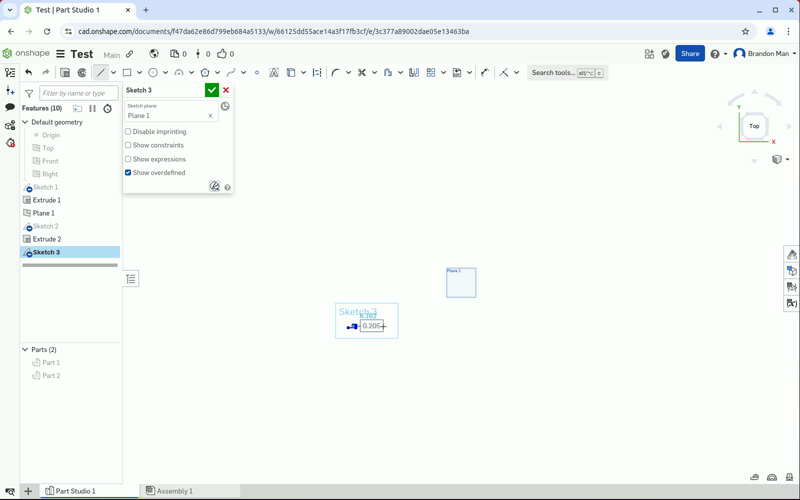
mouse_move(350, 326)
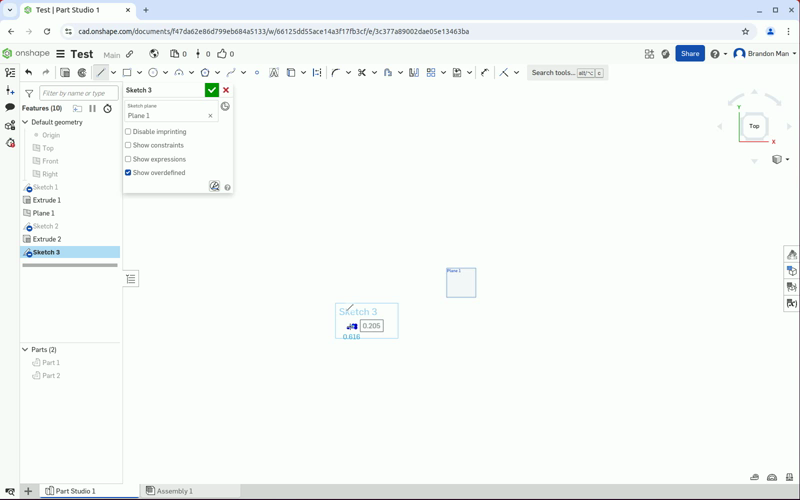
scroll(6)
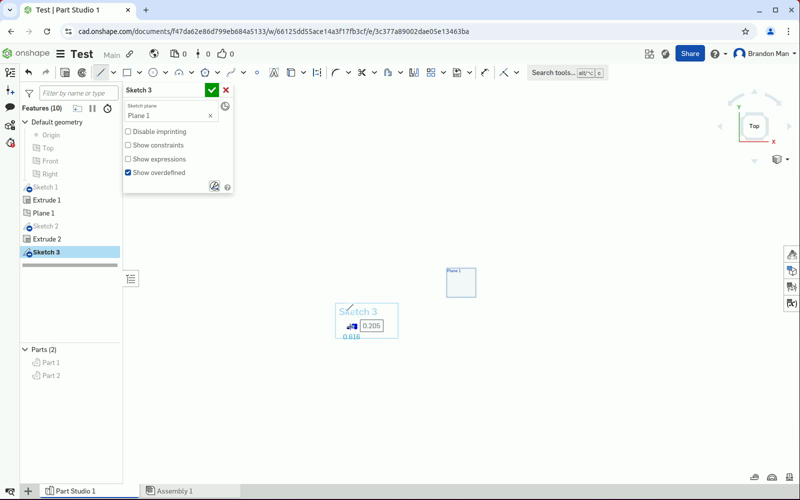
scroll(6)
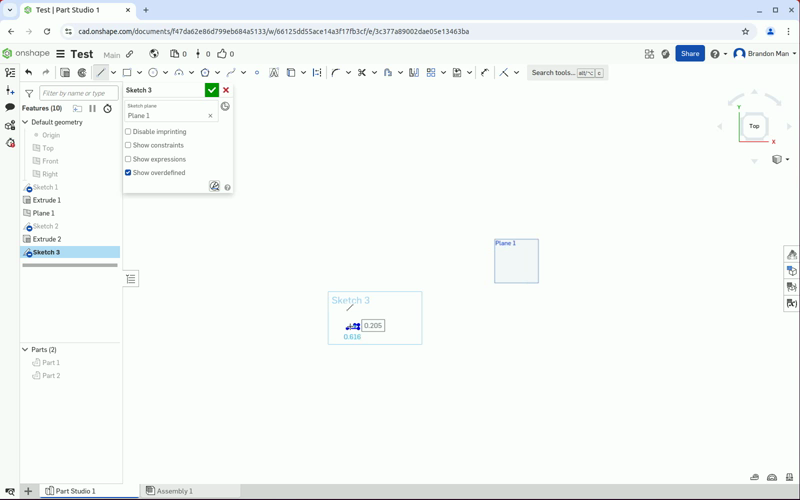
scroll(6)
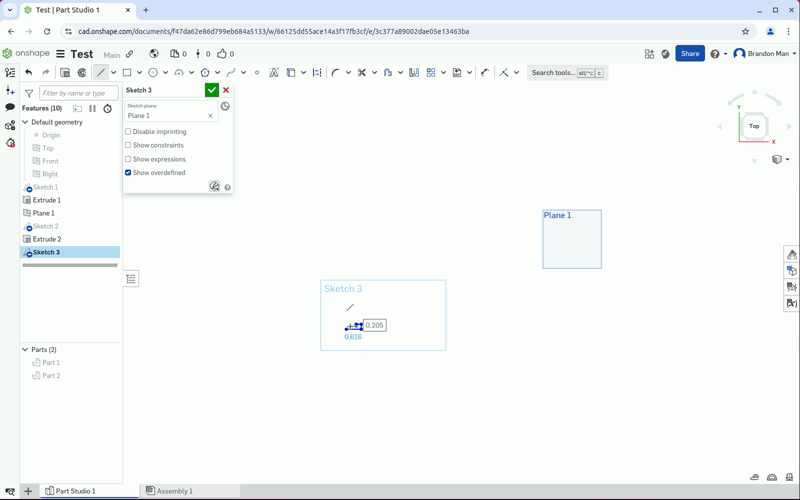
scroll(6)
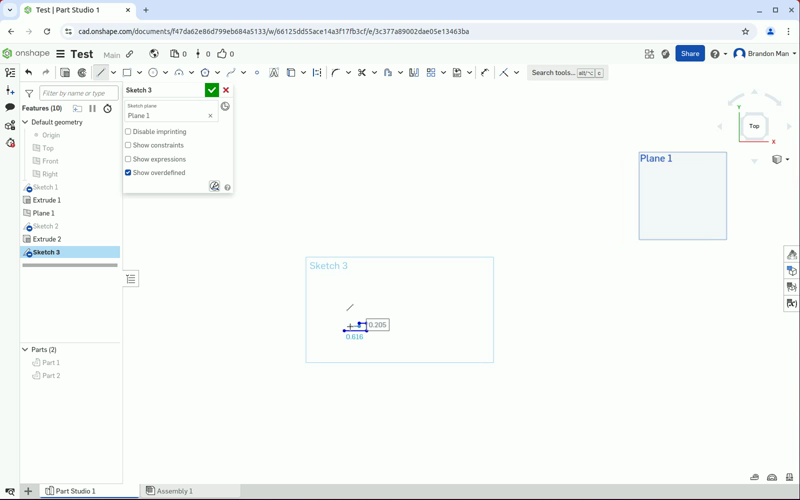
scroll(6)
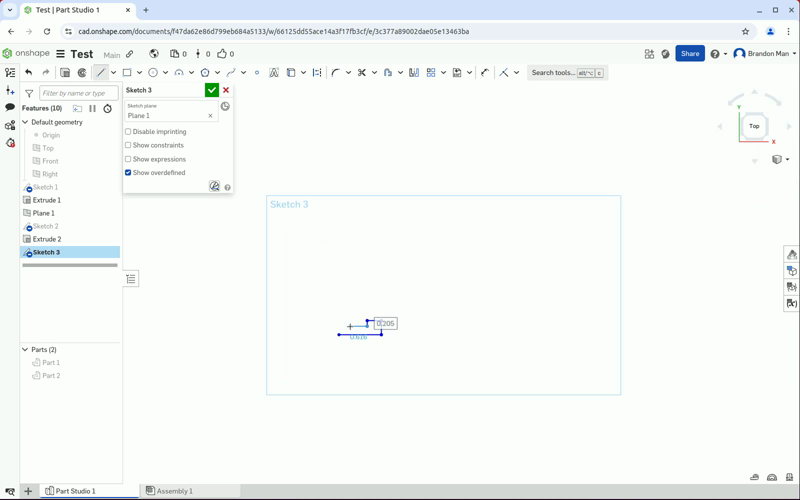
scroll(6)
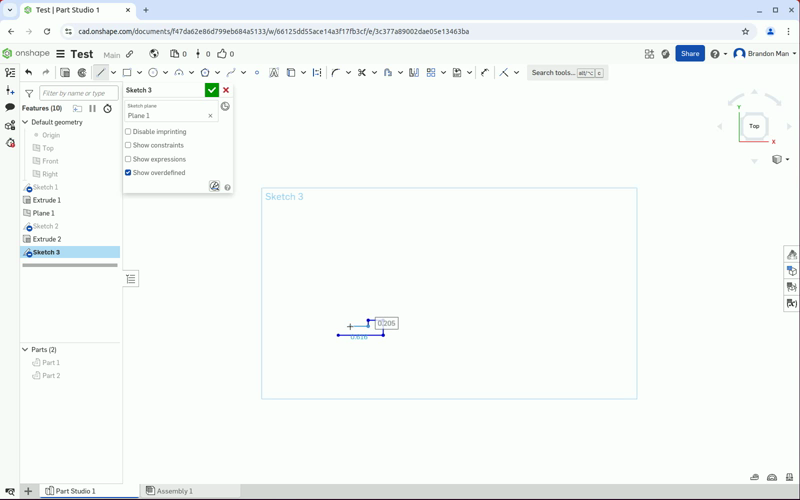
scroll(6)
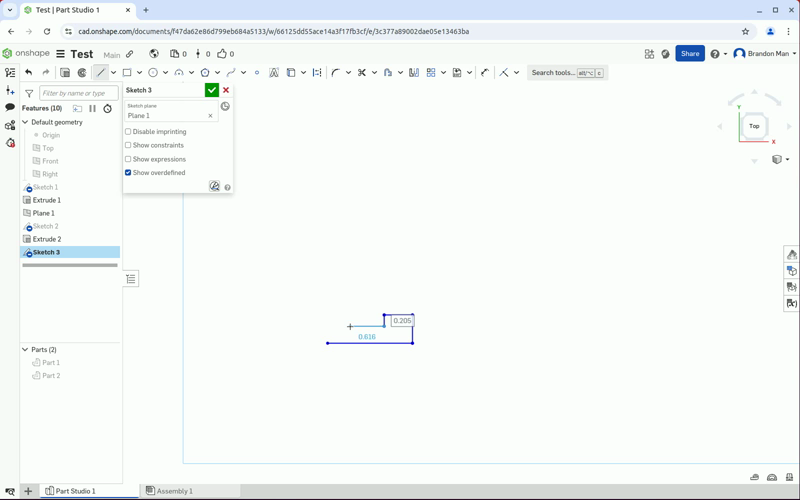
click(350, 326)
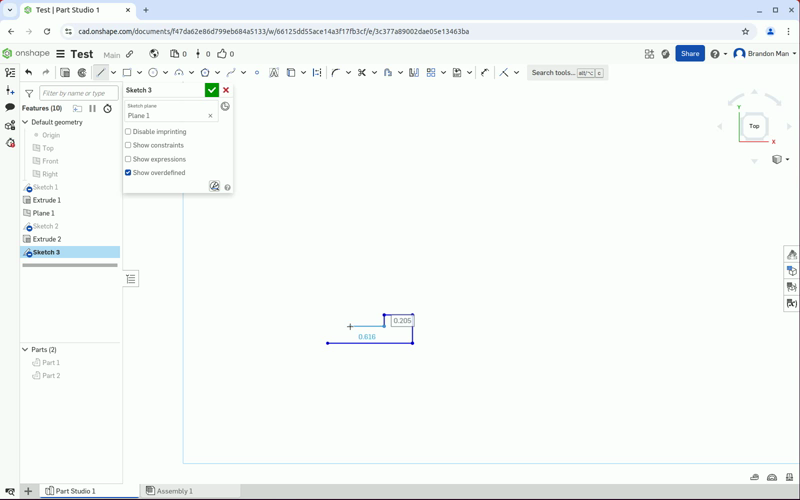
scroll(-6)
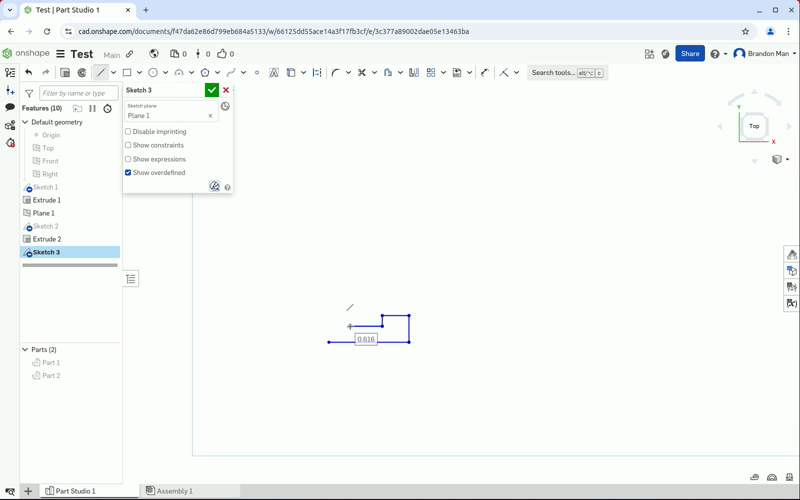
scroll(-6)
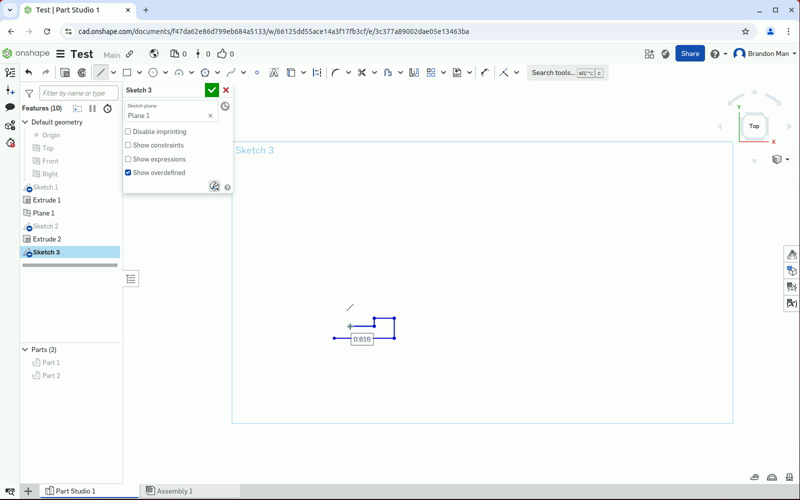
scroll(-6)
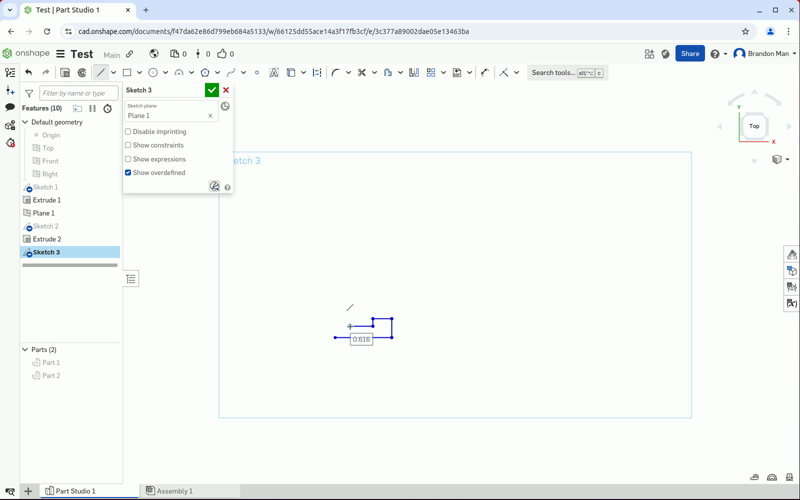
scroll(-6)
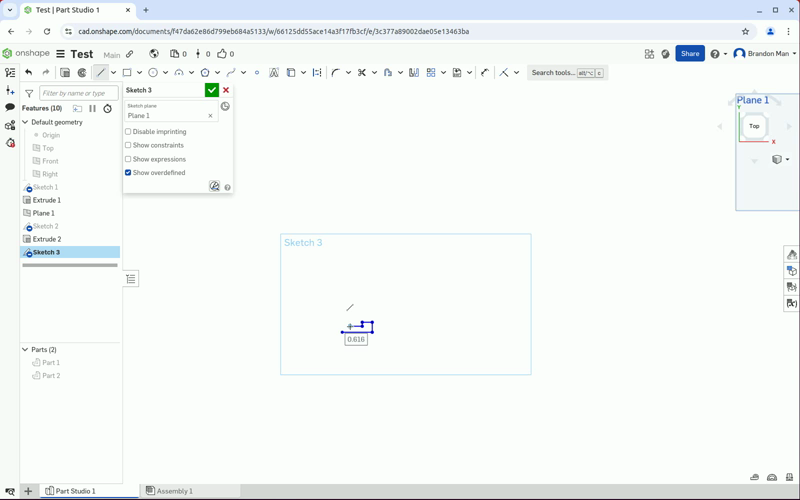
scroll(-6)
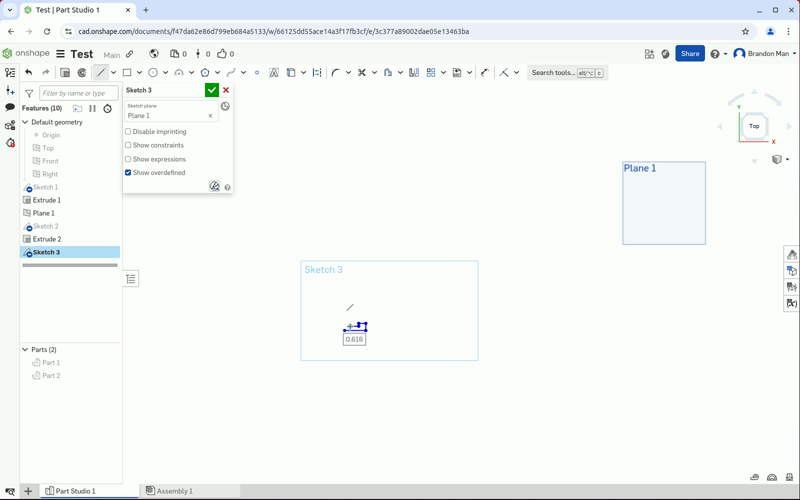
scroll(-6)
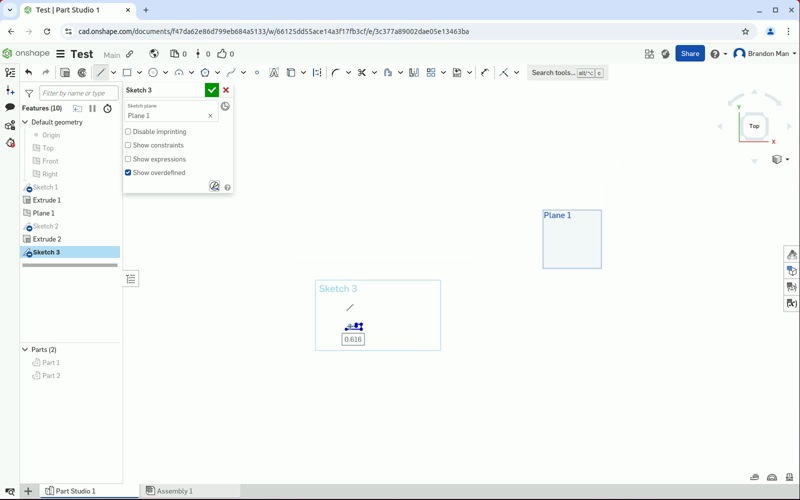
scroll(-6)
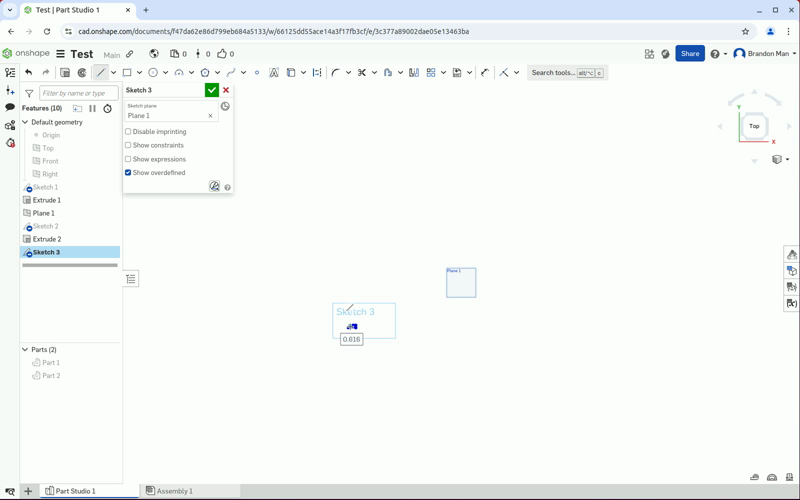
key_up(shift)
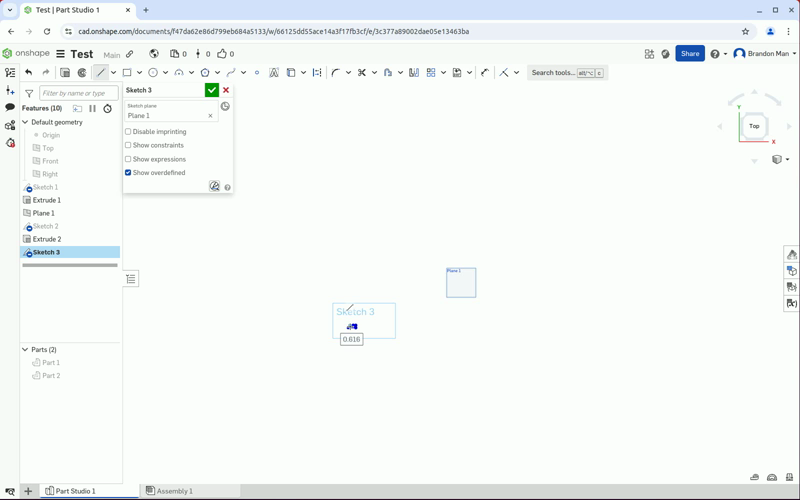
key_down(shift)
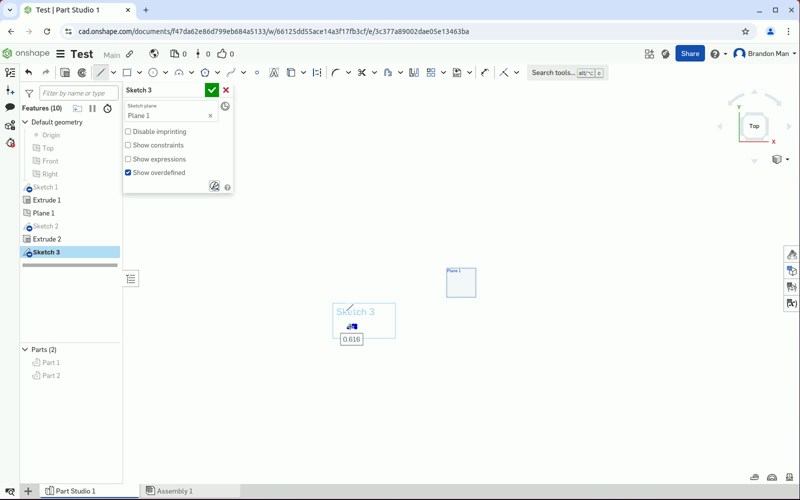
mouse_move(380, 326)
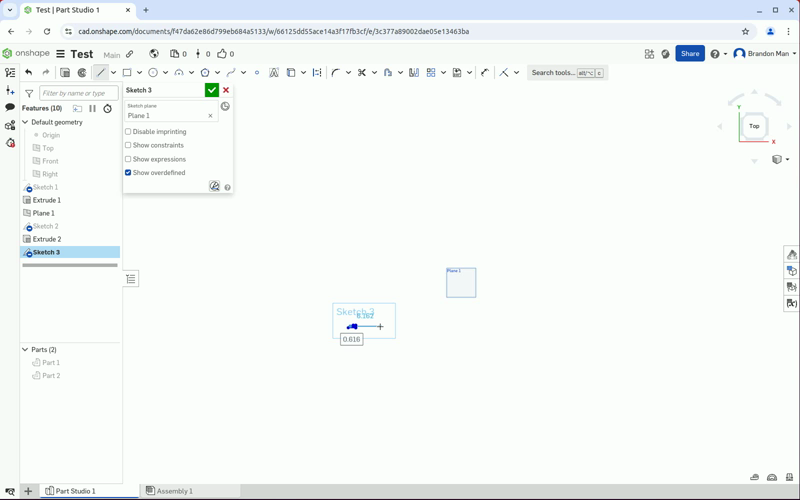
mouse_move(350, 304)
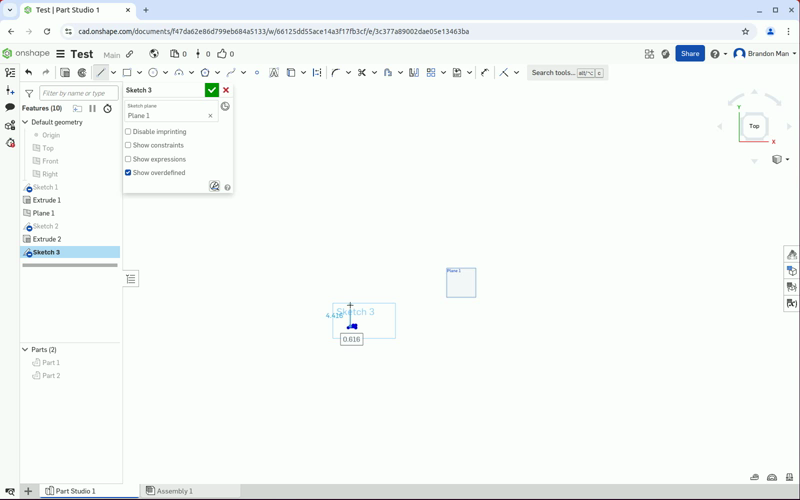
click(350, 304)
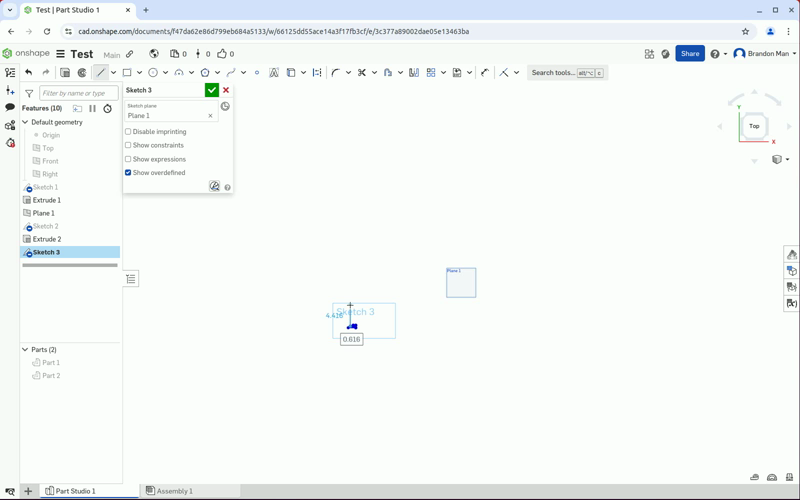
key_up(shift)
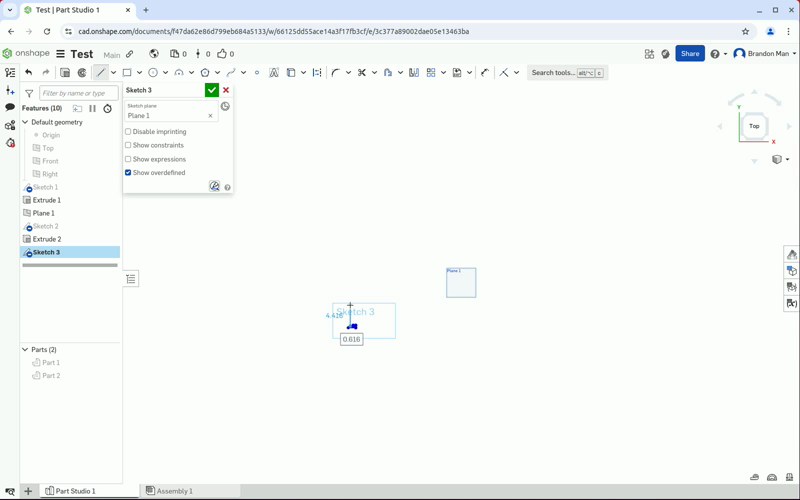
key_down(shift)
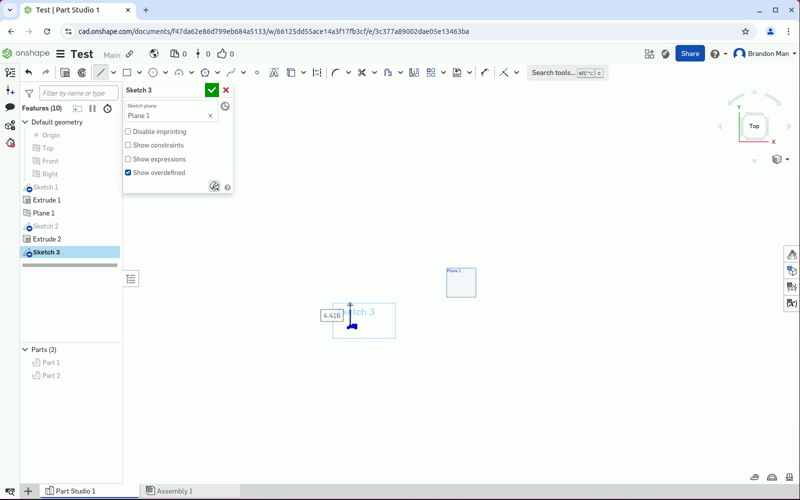
mouse_move(380, 304)
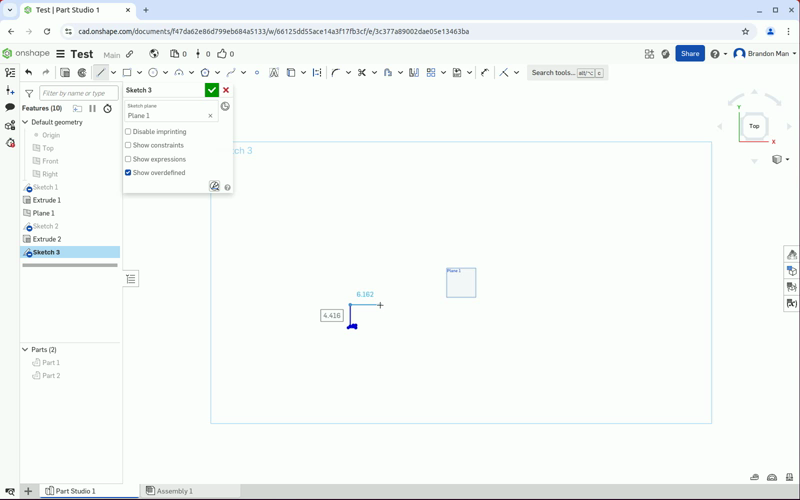
mouse_move(350, 283)
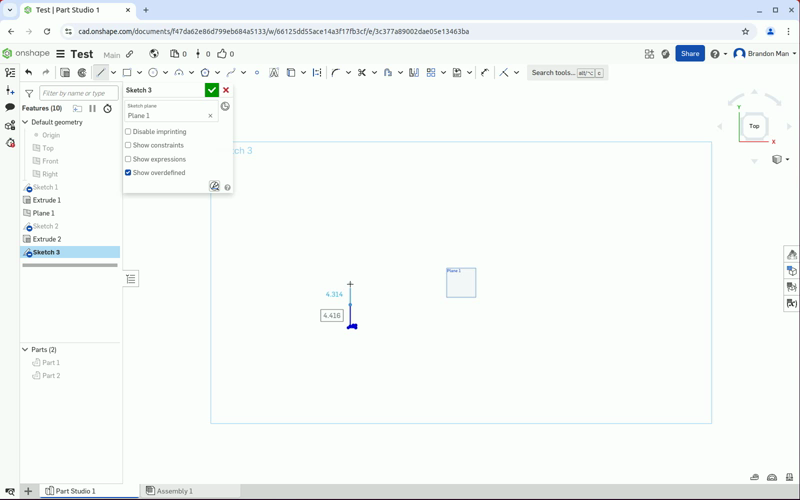
click(350, 283)
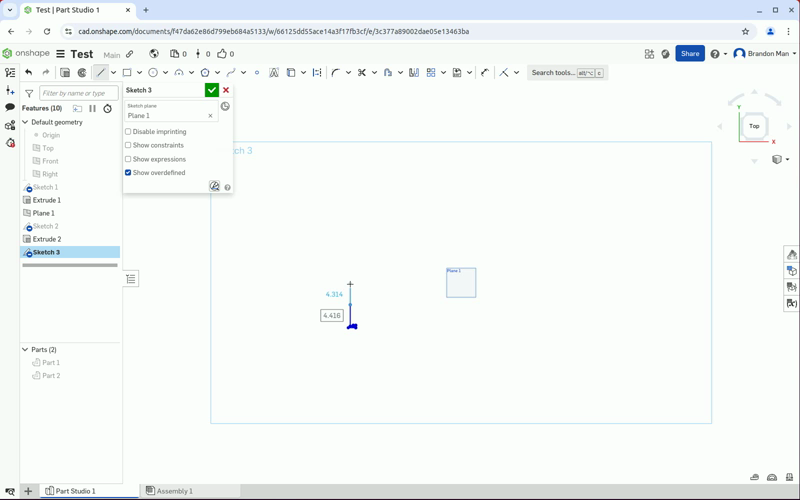
key_up(shift)
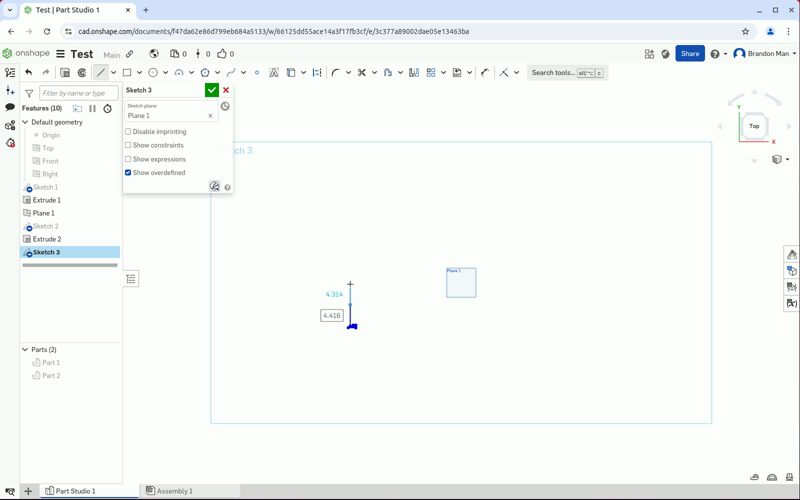
key_down(shift)
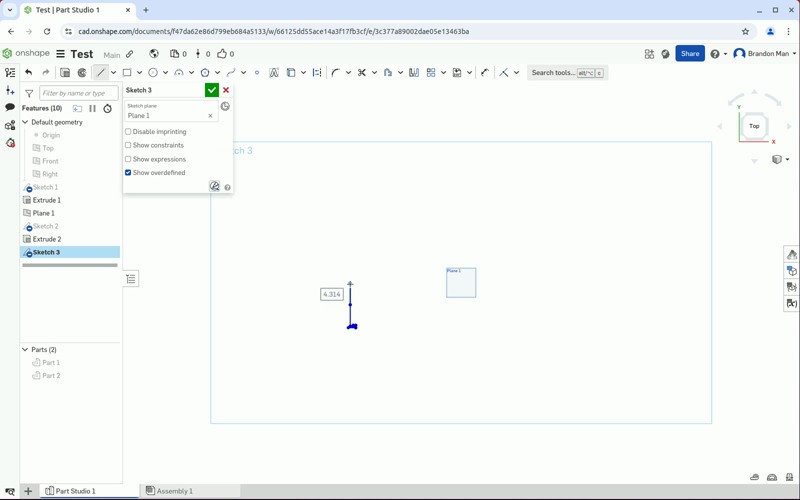
mouse_move(380, 283)
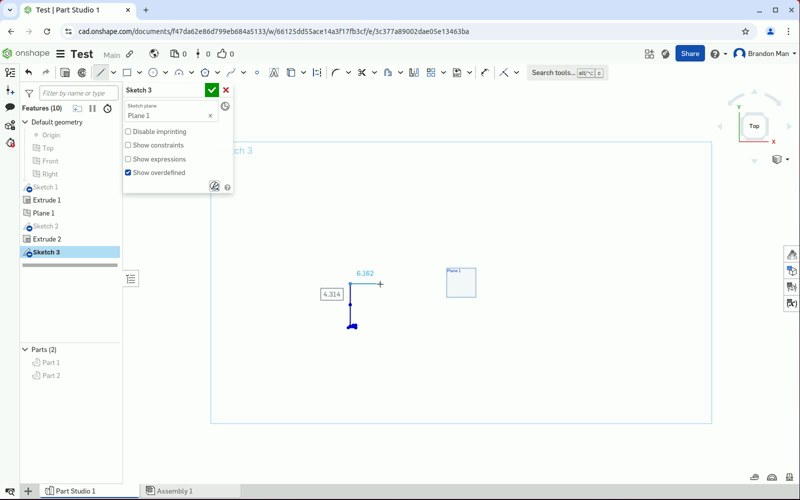
mouse_move(353, 283)
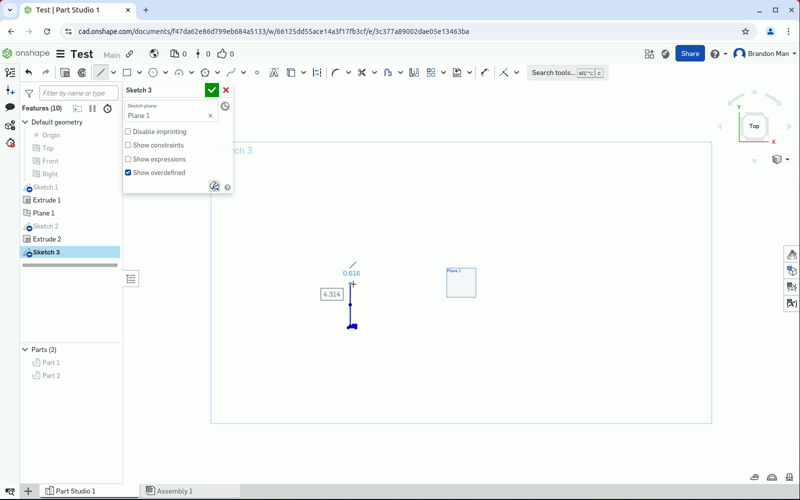
scroll(6)
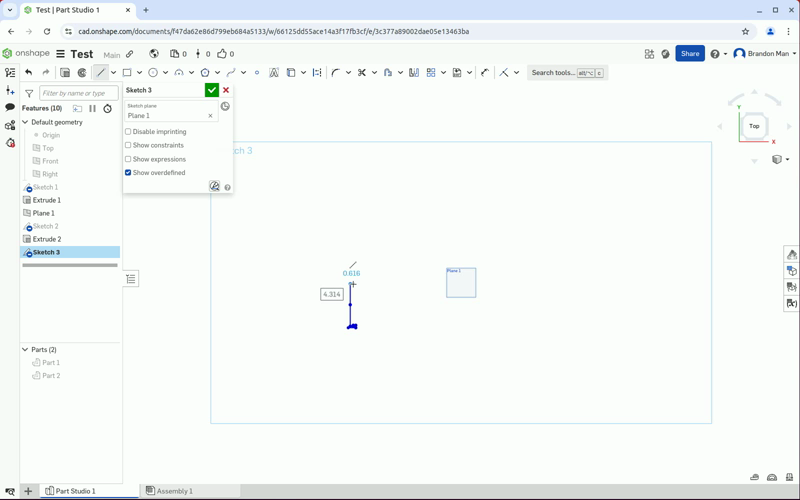
scroll(6)
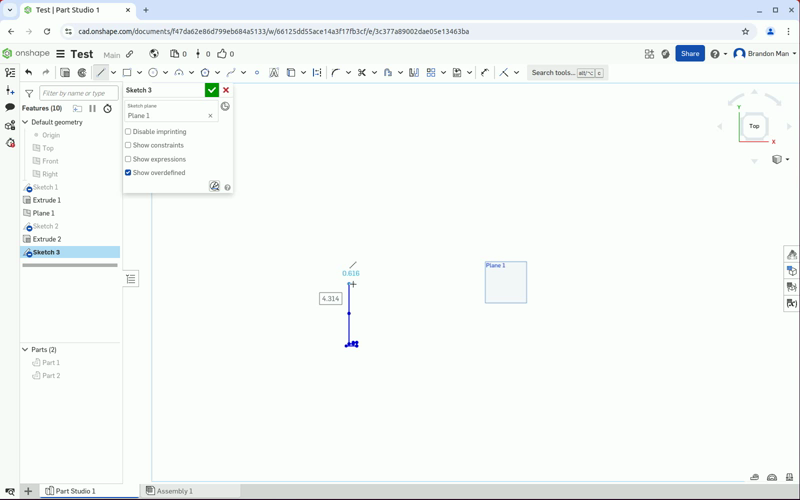
scroll(6)
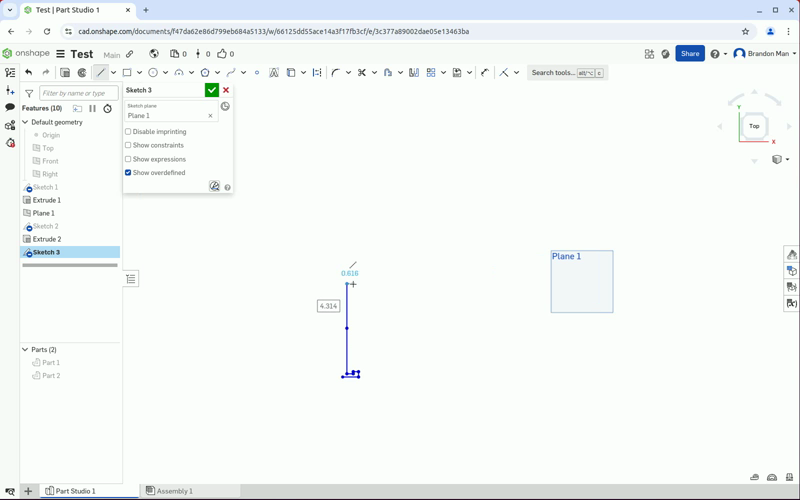
scroll(6)
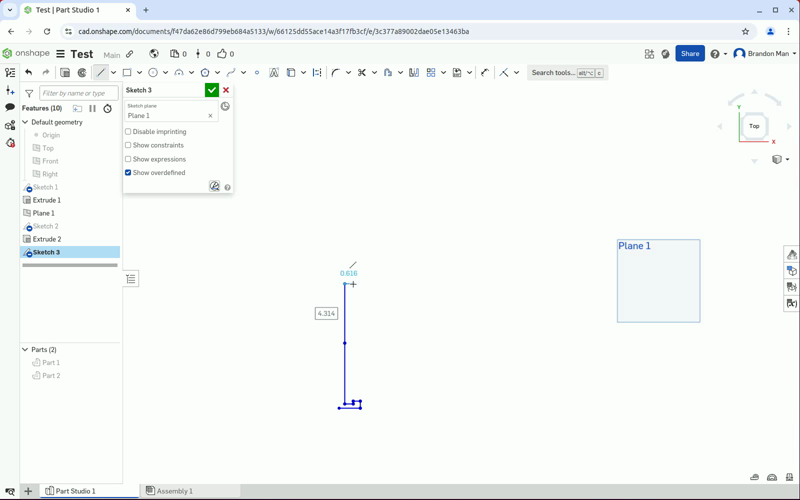
scroll(6)
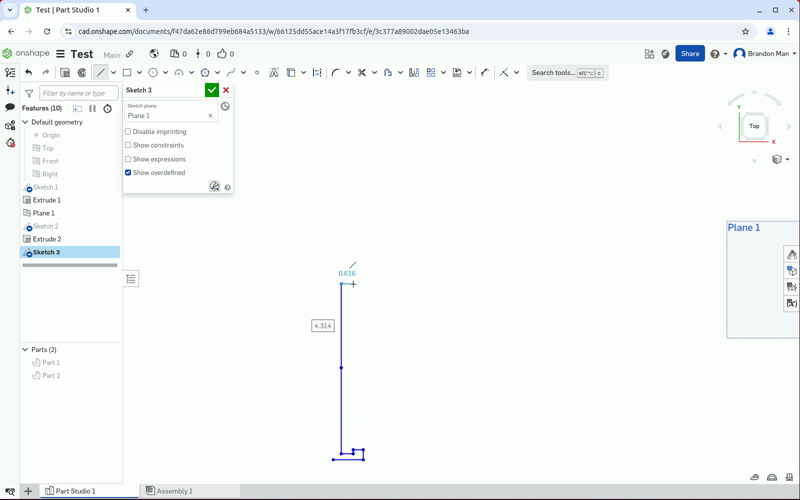
scroll(6)
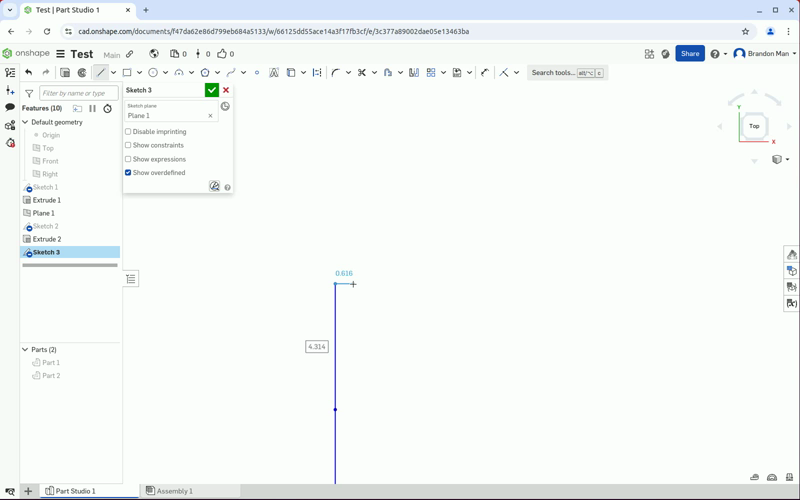
scroll(6)
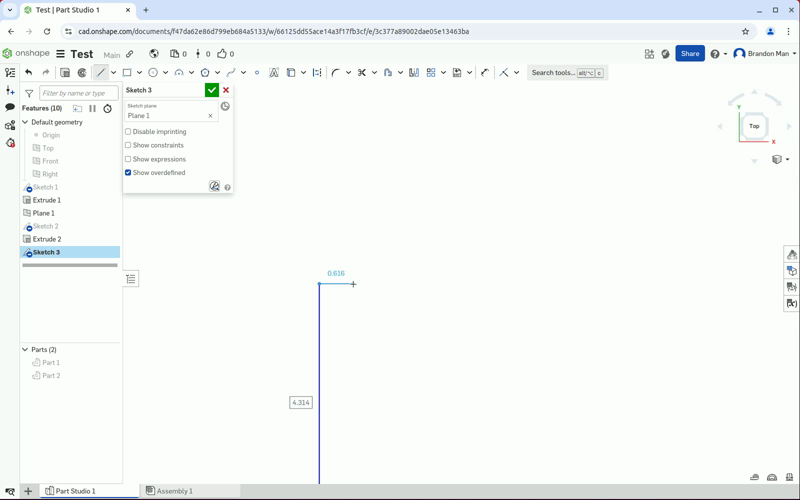
click(353, 283)
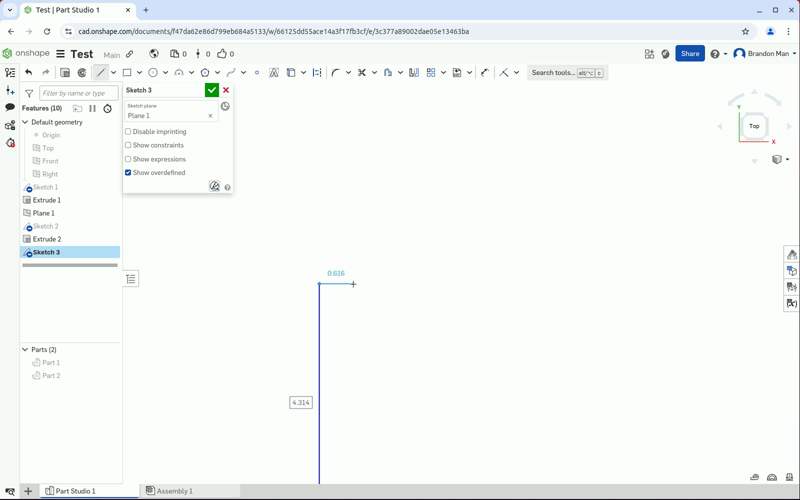
scroll(-6)
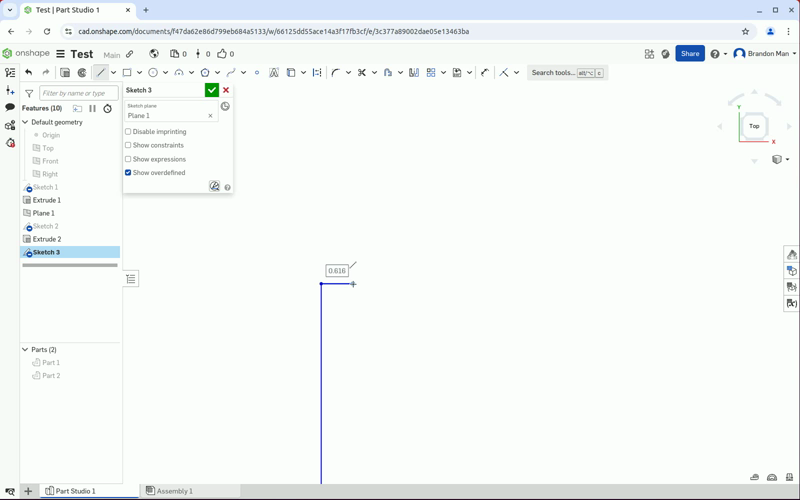
scroll(-6)
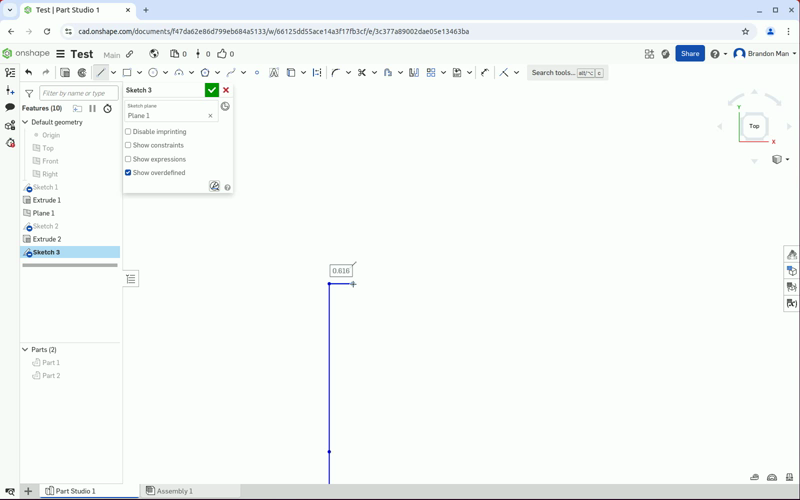
scroll(-6)
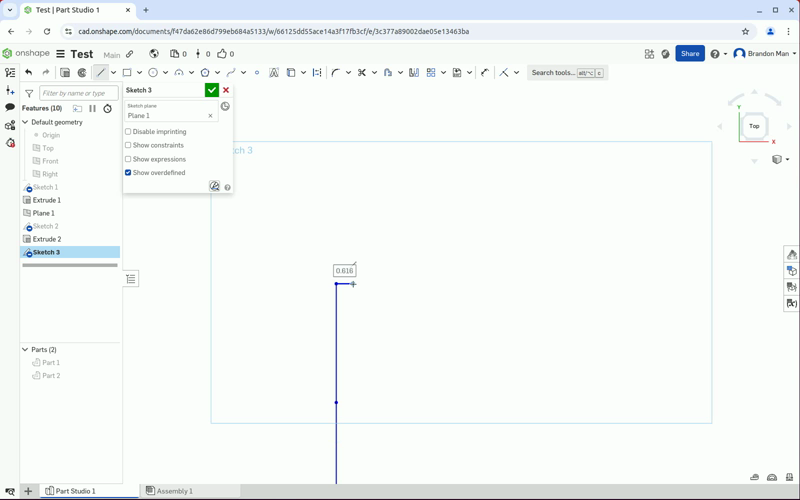
scroll(-6)
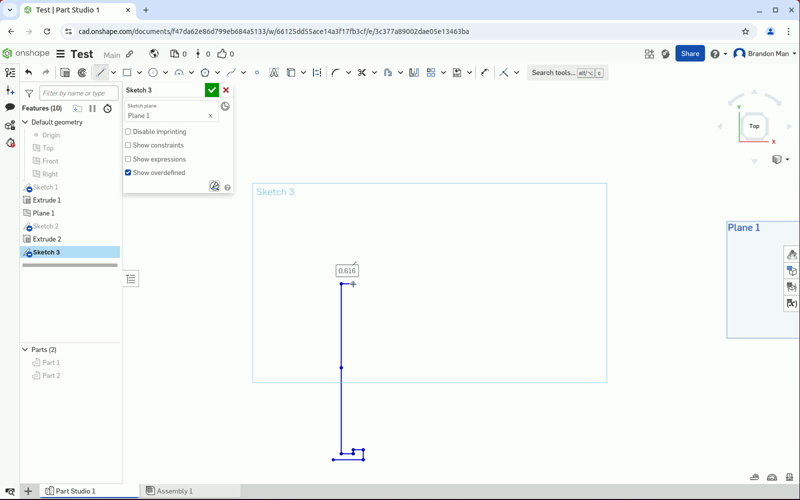
scroll(-6)
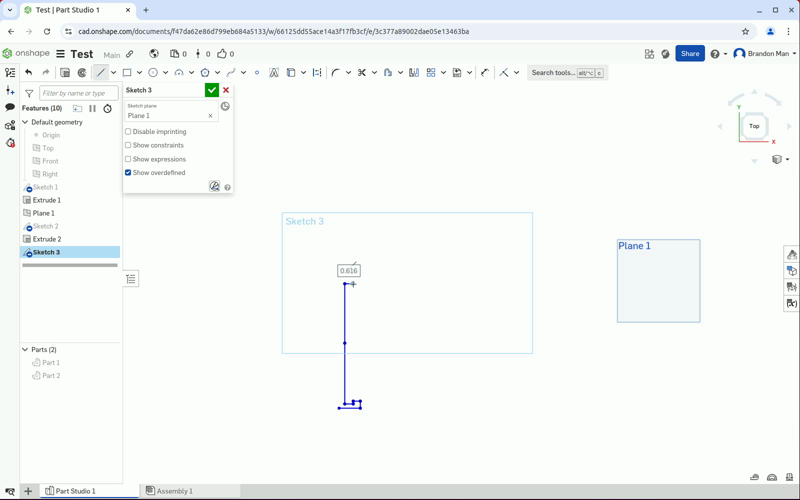
scroll(-6)
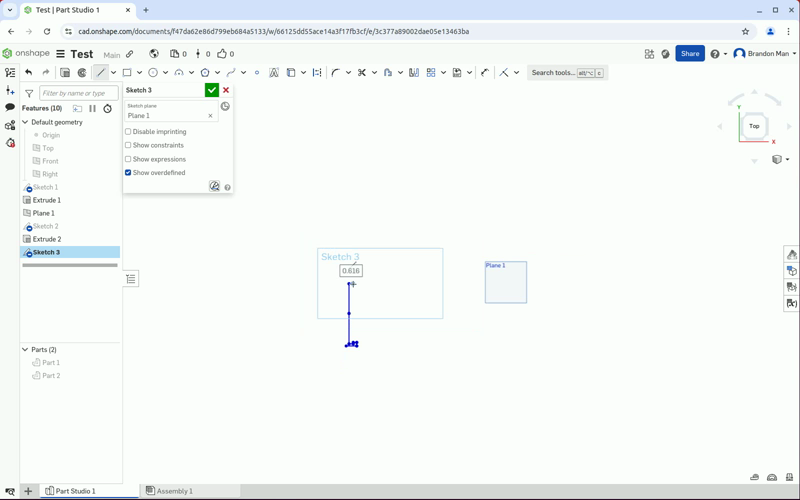
scroll(-6)
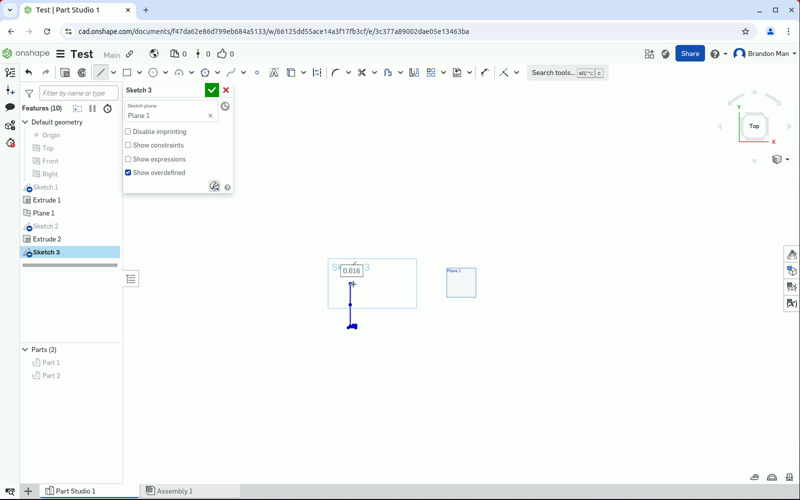
key_up(shift)
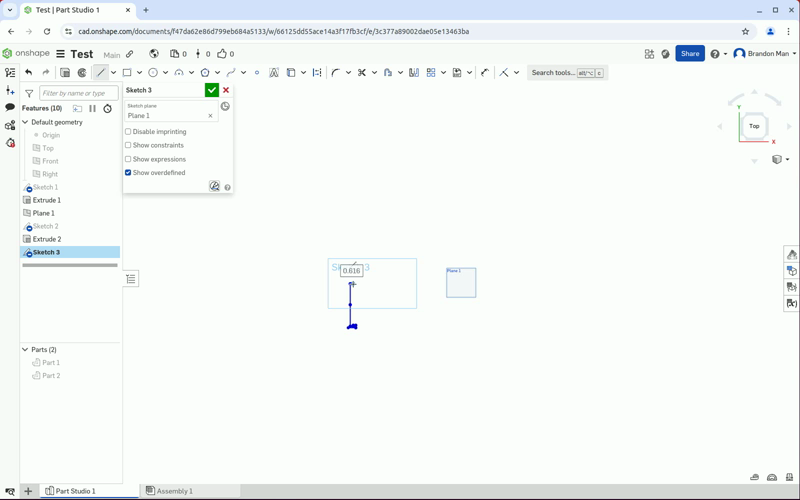
key_down(shift)
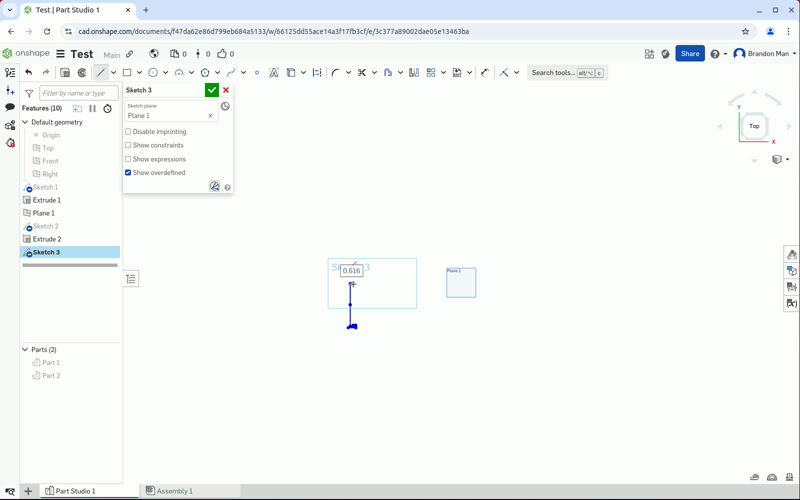
mouse_move(383, 283)
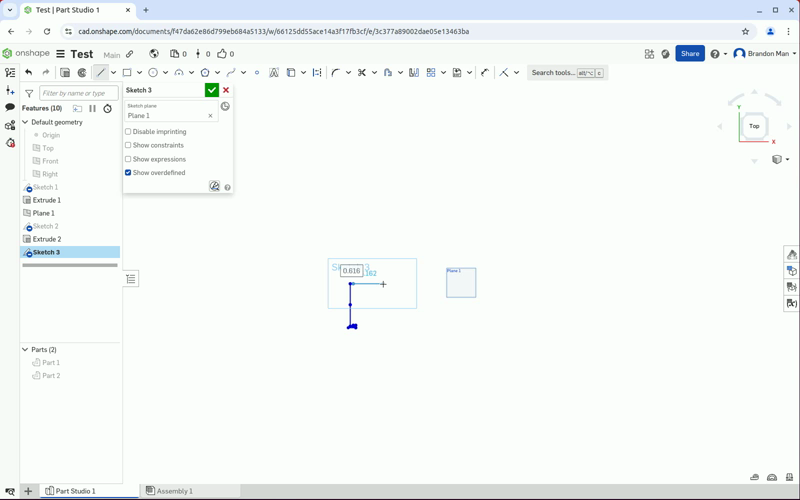
mouse_move(353, 284)
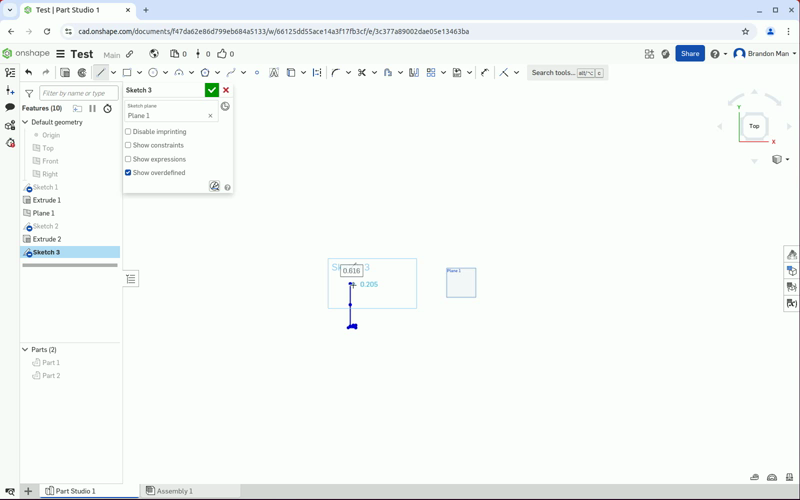
scroll(6)
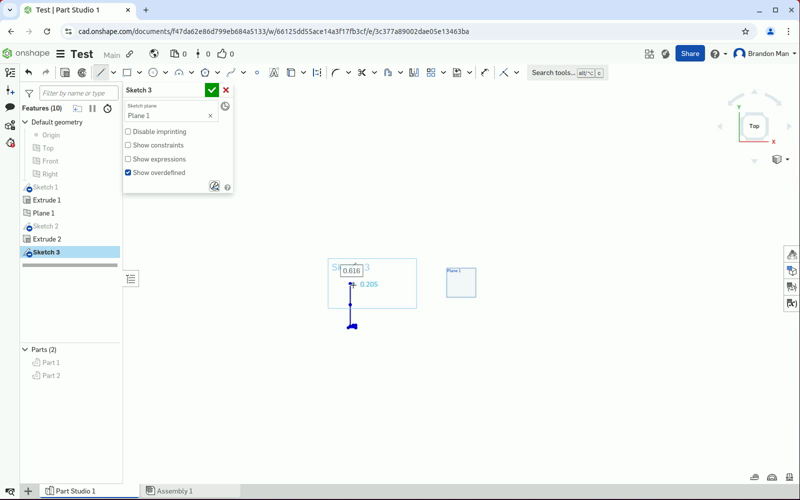
scroll(6)
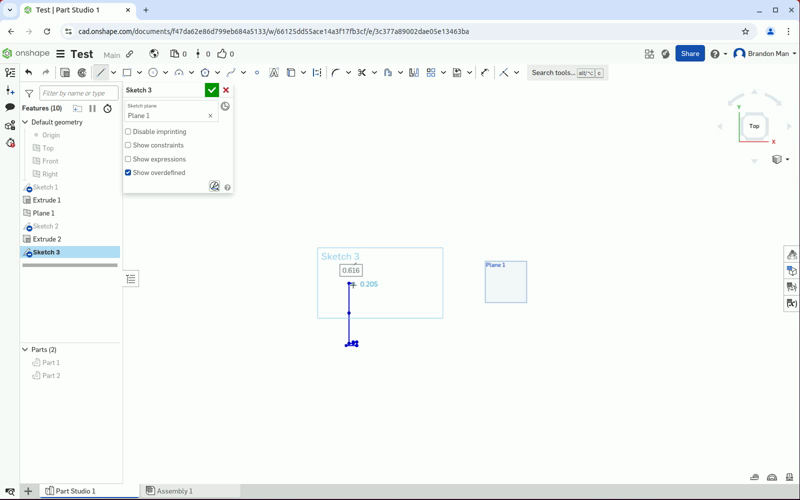
scroll(6)
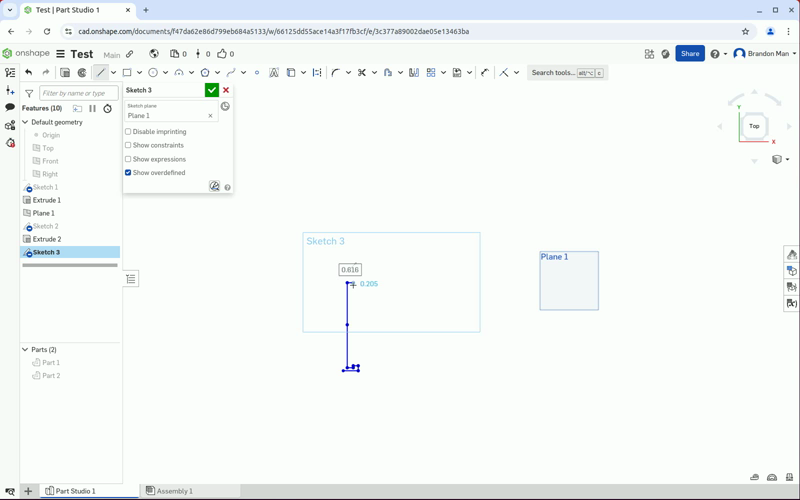
scroll(6)
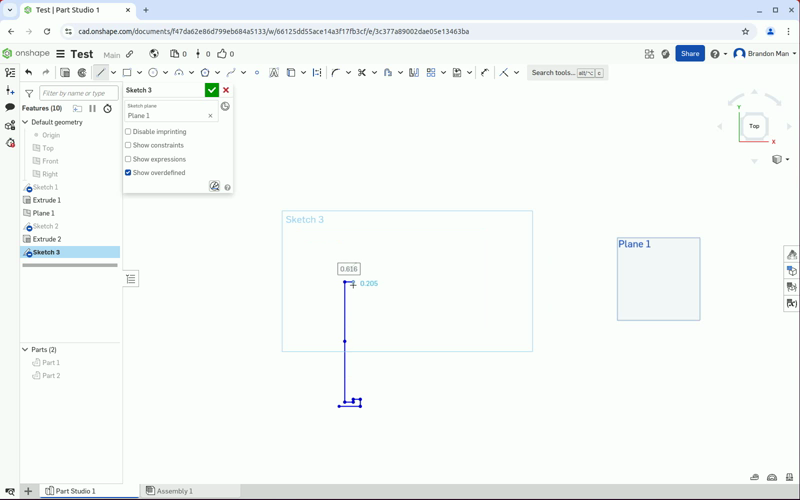
scroll(6)
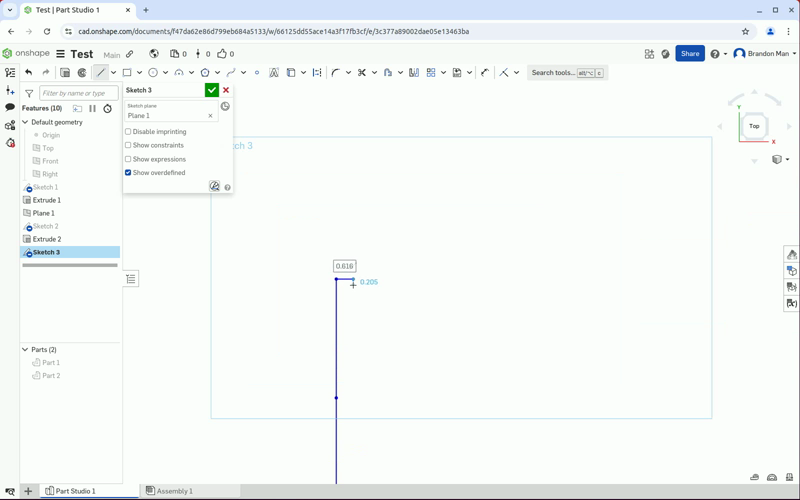
scroll(6)
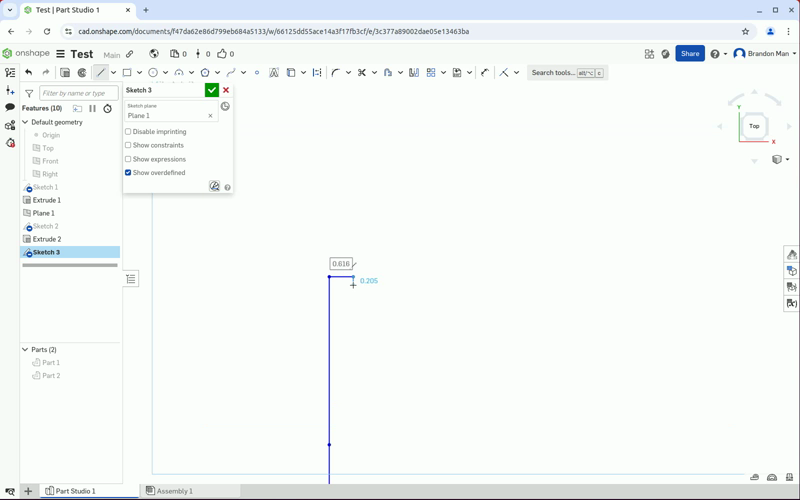
scroll(6)
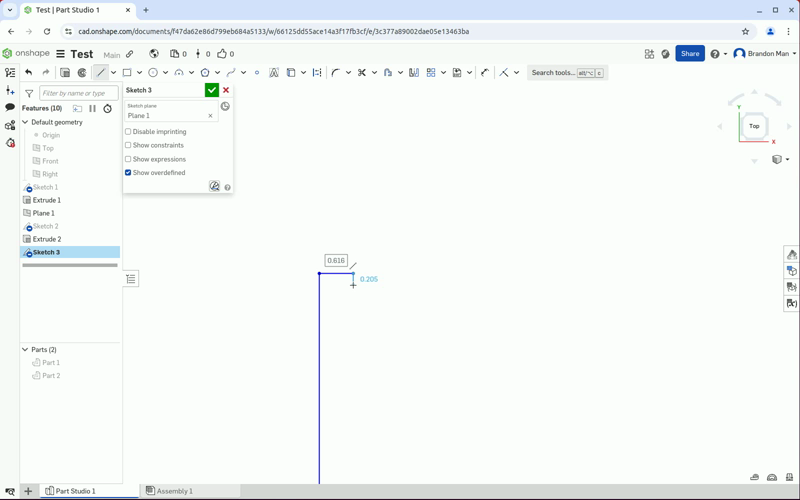
click(353, 284)
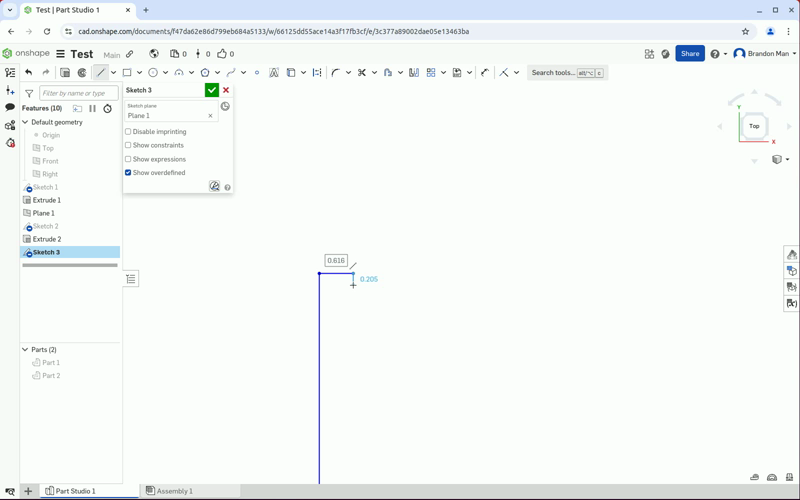
scroll(-6)
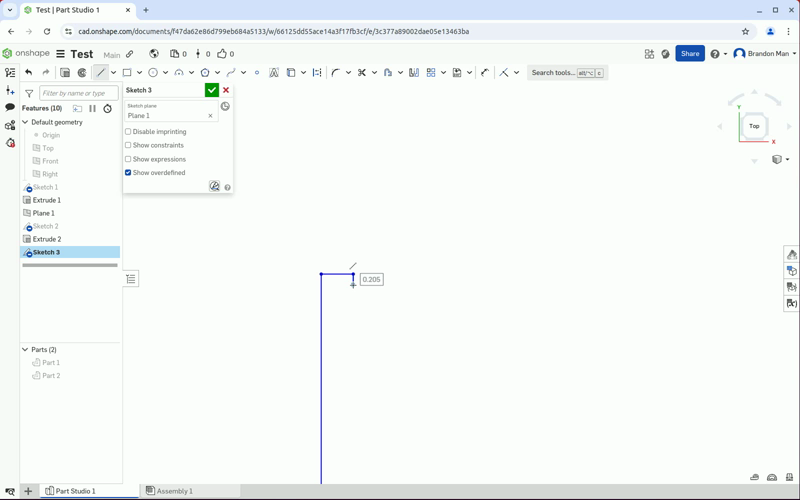
scroll(-6)
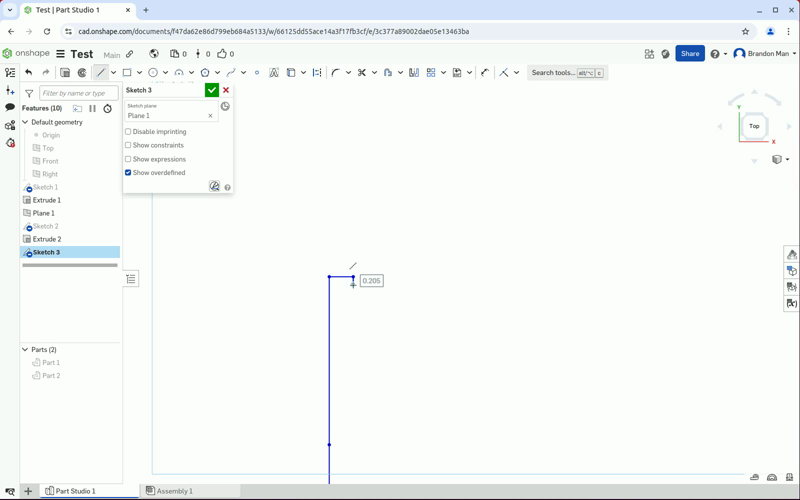
scroll(-6)
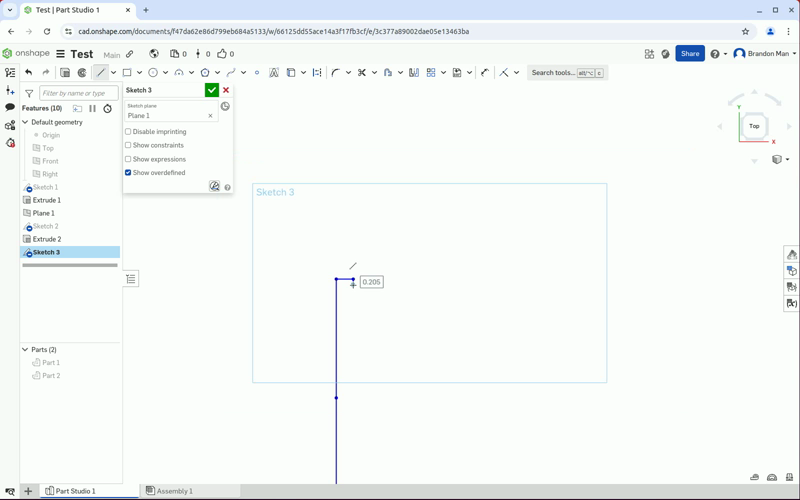
scroll(-6)
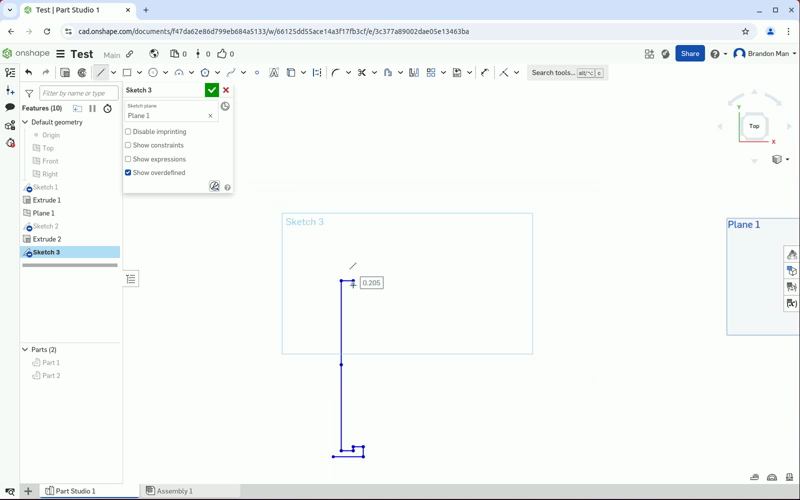
scroll(-6)
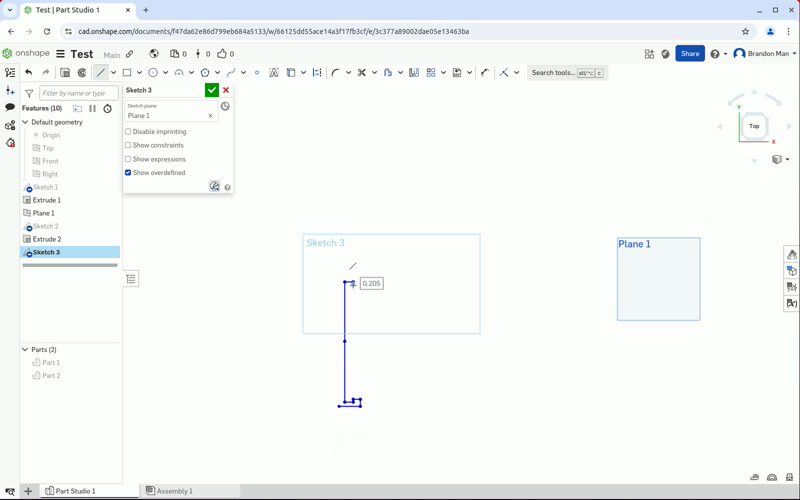
scroll(-6)
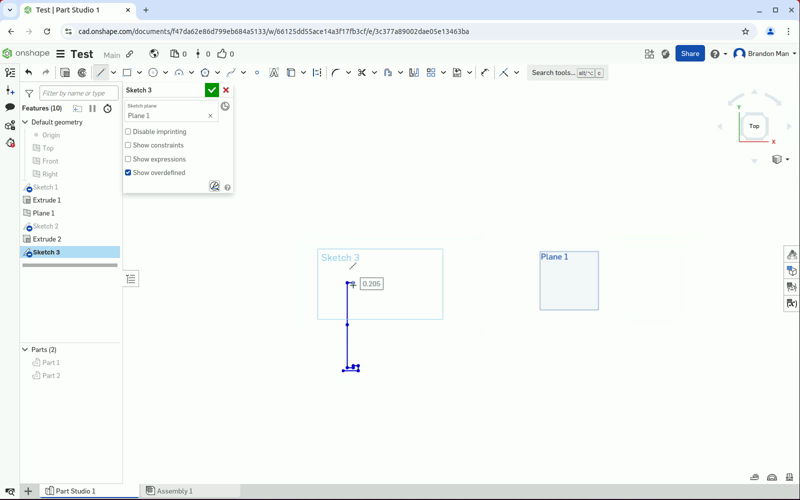
scroll(-6)
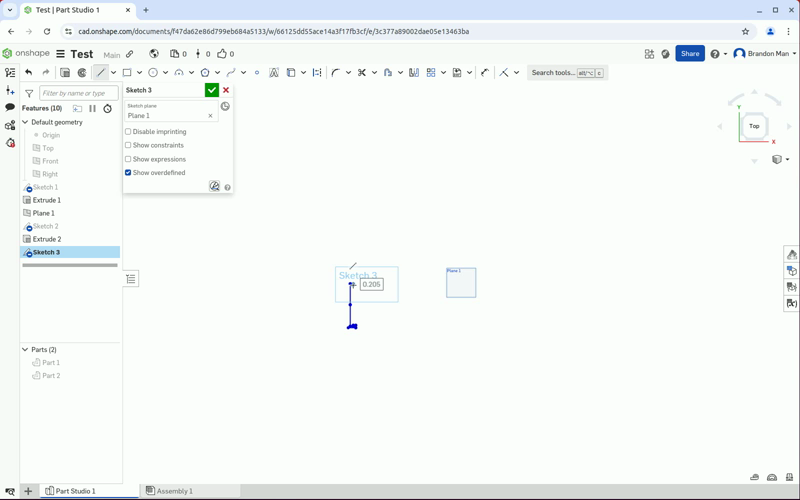
key_up(shift)
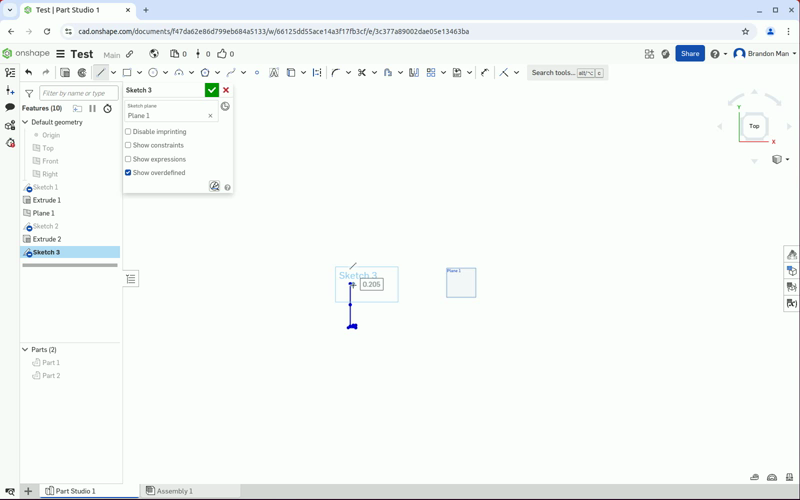
key_down(shift)
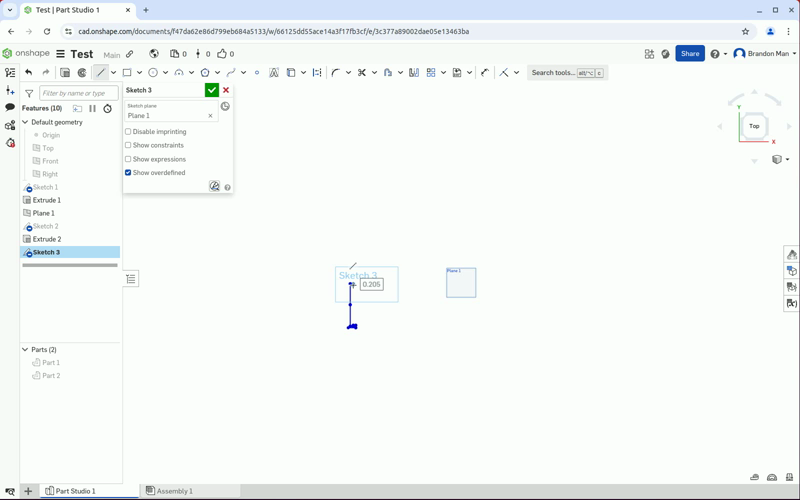
mouse_move(383, 284)
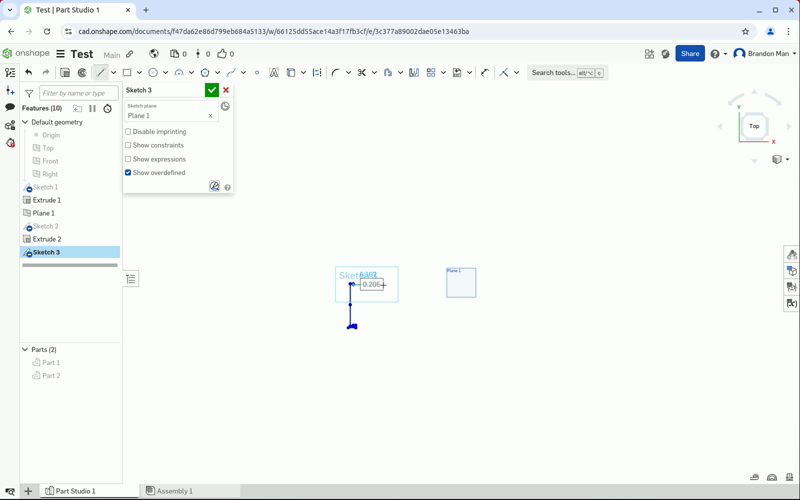
mouse_move(355, 284)
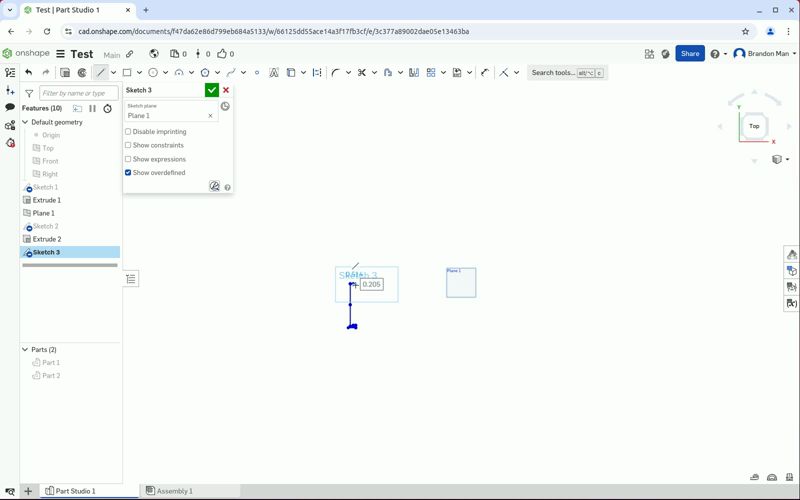
scroll(6)
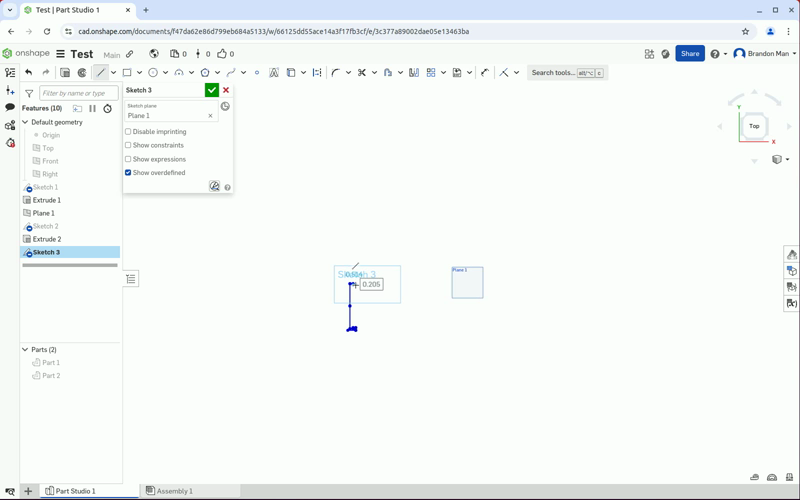
scroll(6)
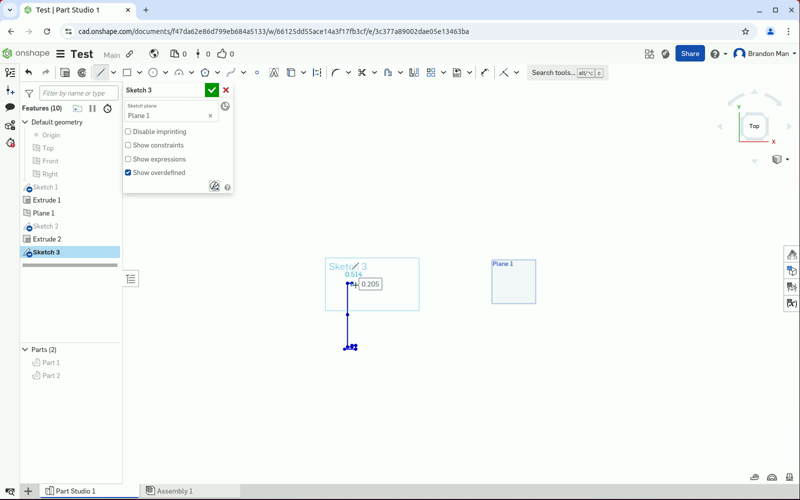
scroll(6)
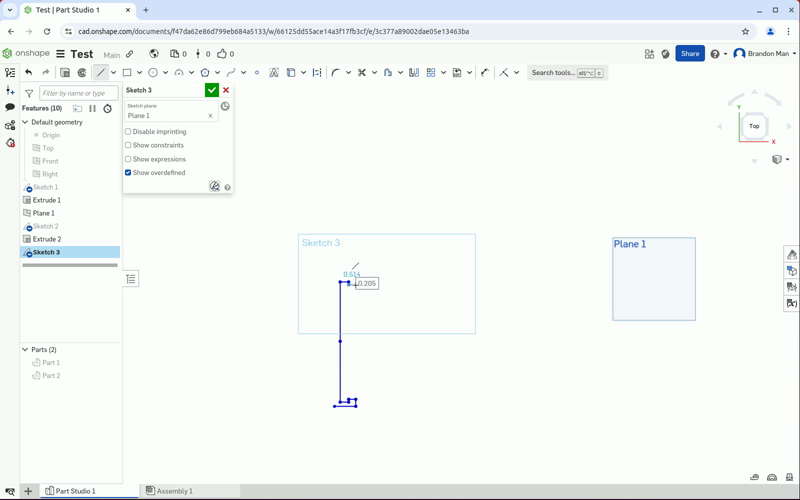
scroll(6)
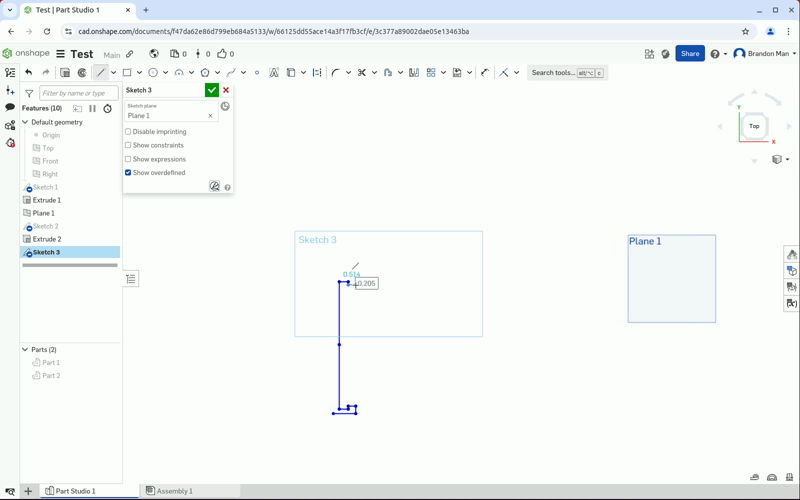
scroll(6)
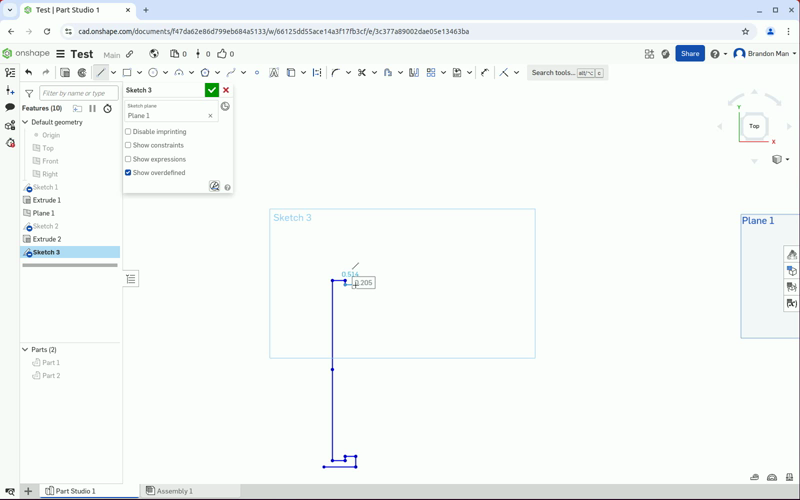
scroll(6)
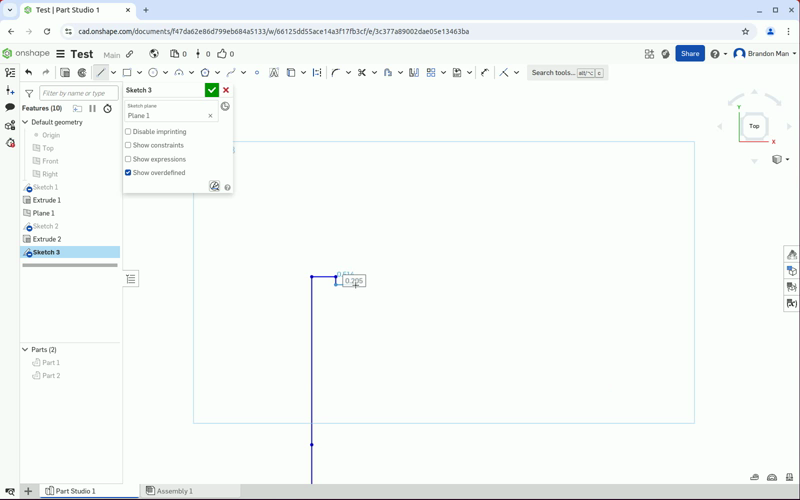
scroll(6)
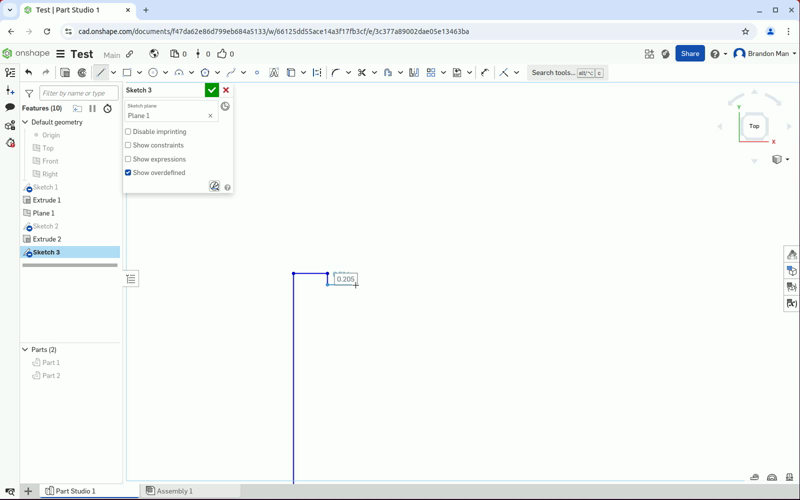
click(355, 284)
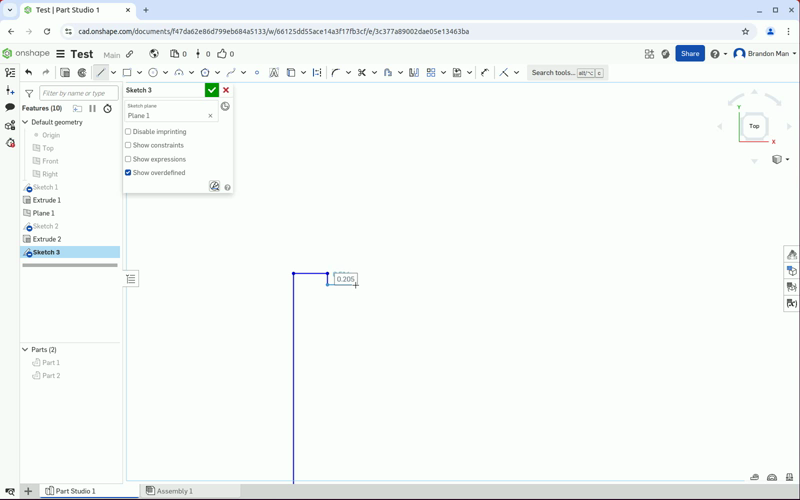
scroll(-6)
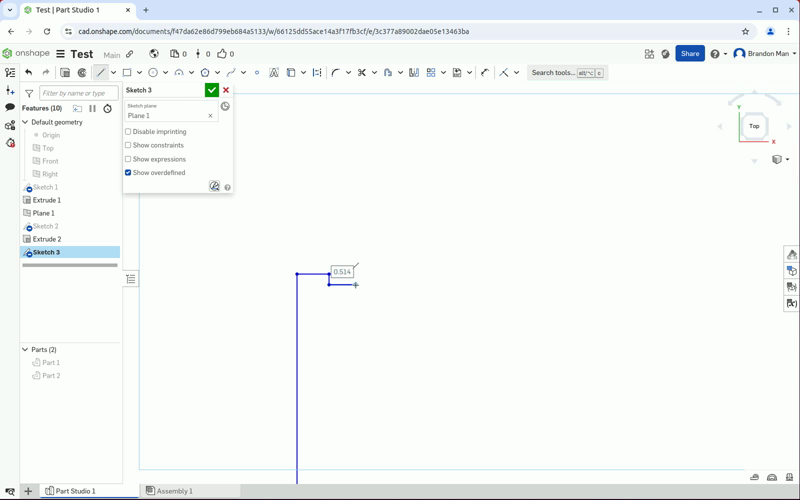
scroll(-6)
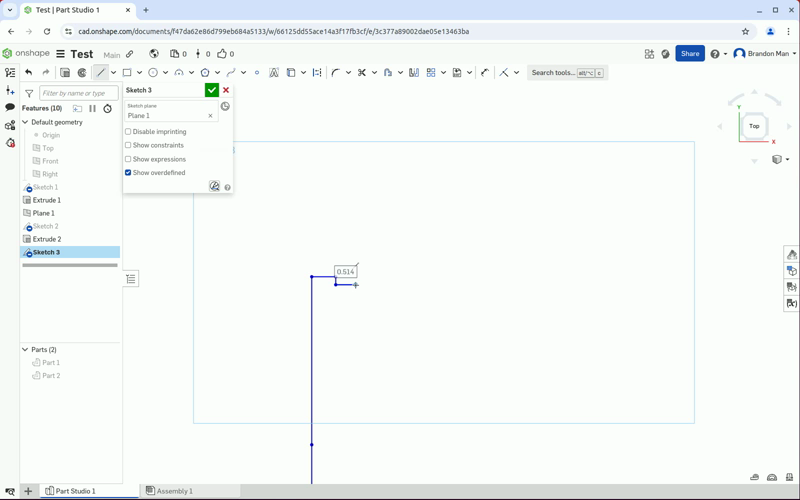
scroll(-6)
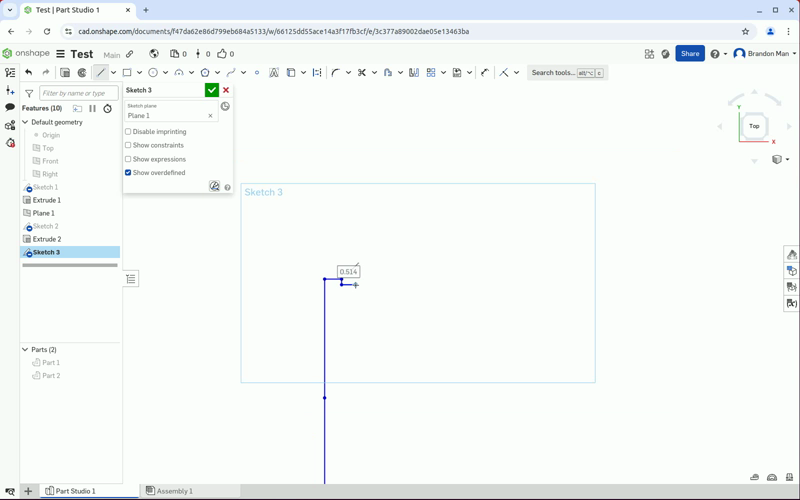
scroll(-6)
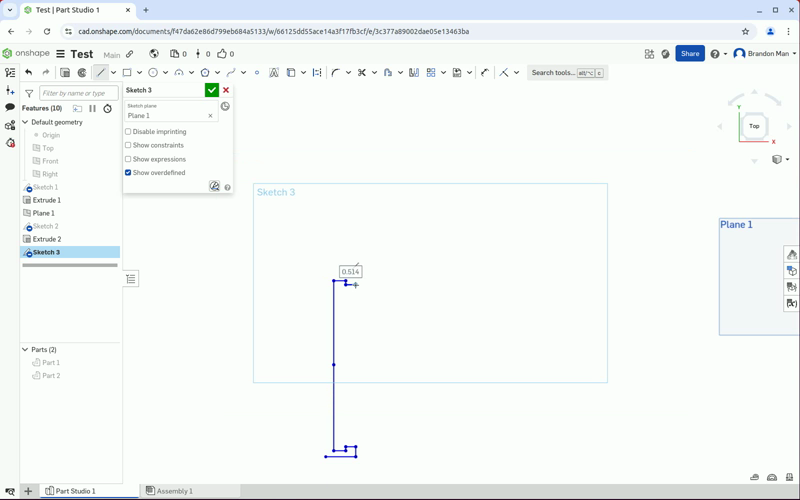
scroll(-6)
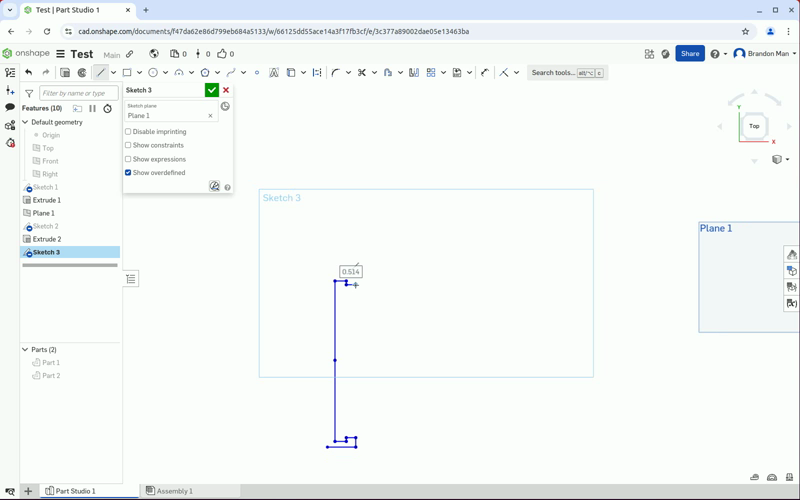
scroll(-6)
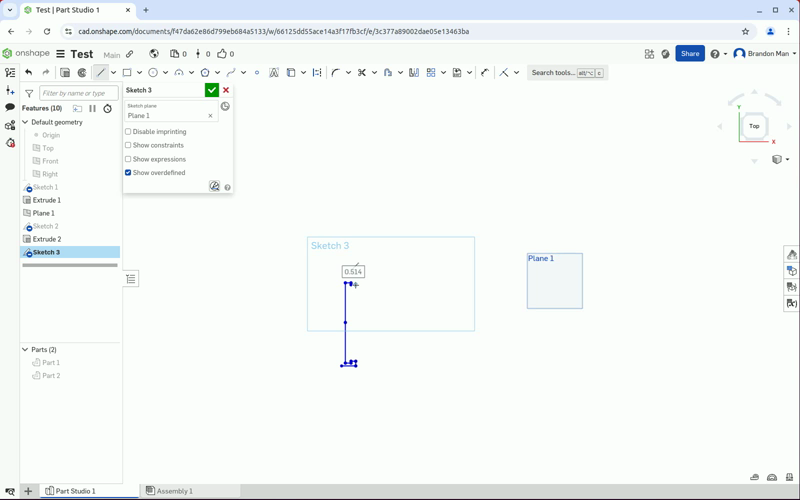
scroll(-6)
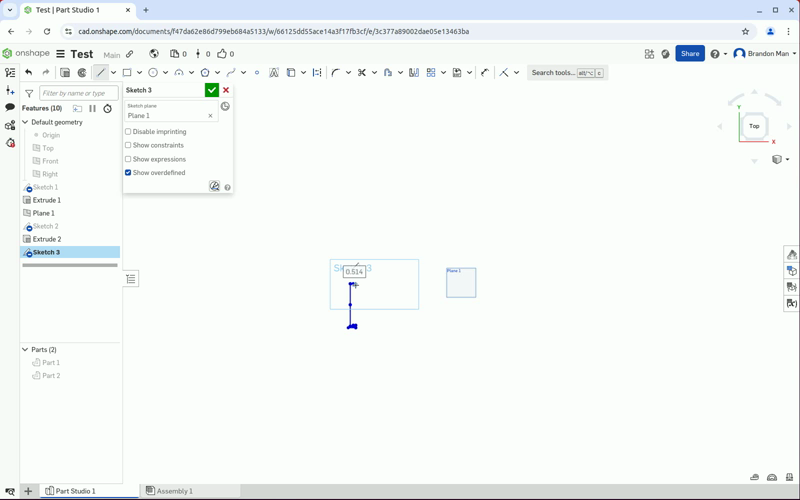
key_up(shift)
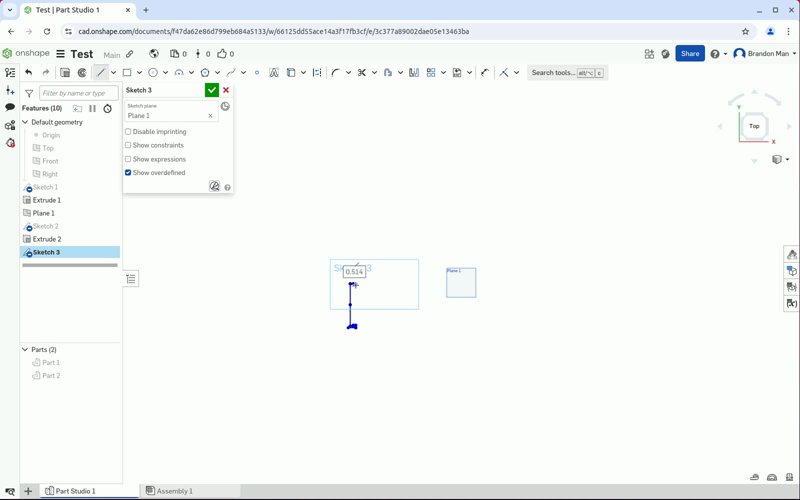
key_down(shift)
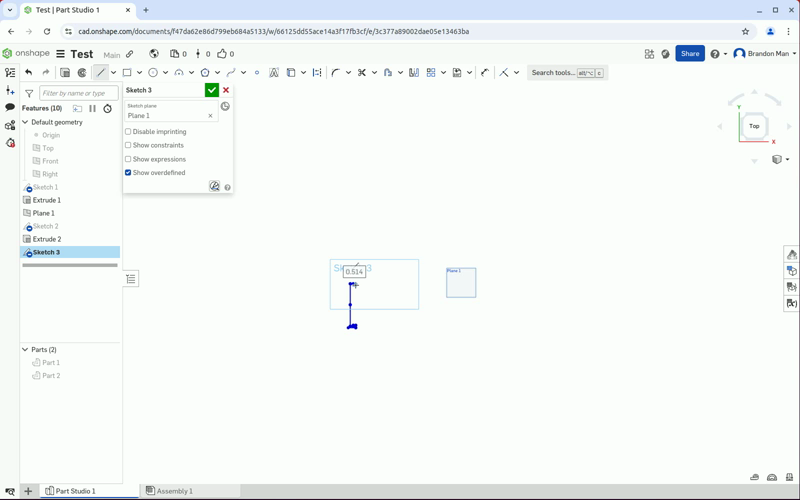
mouse_move(385, 284)
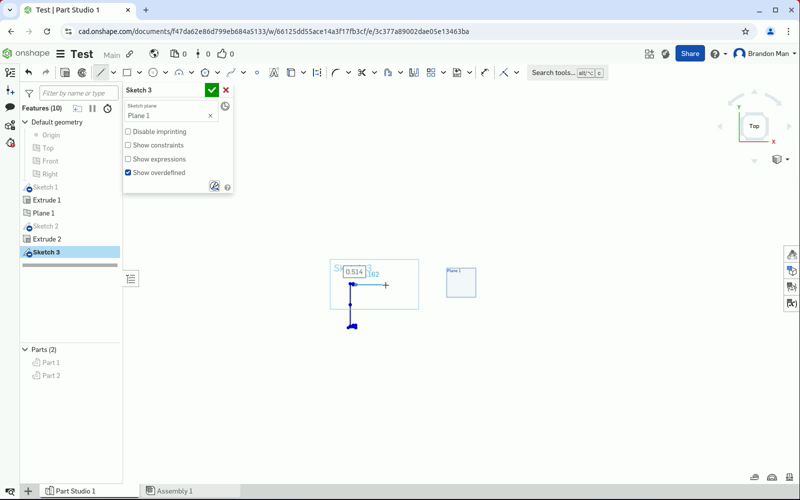
mouse_move(355, 282)
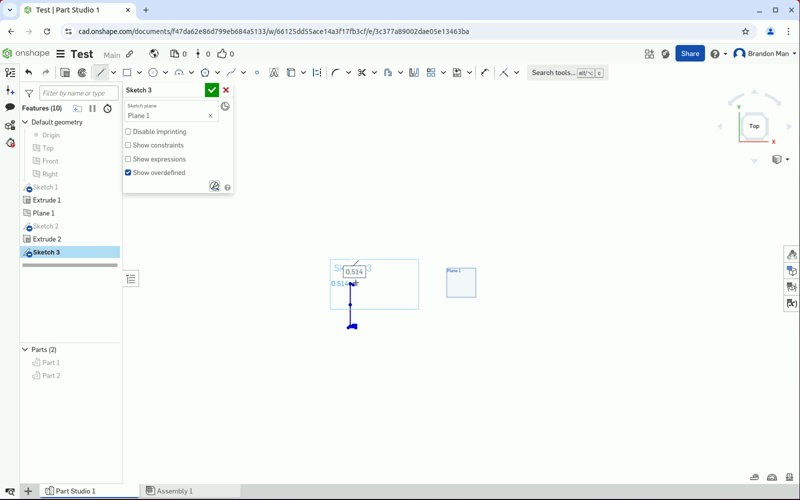
scroll(6)
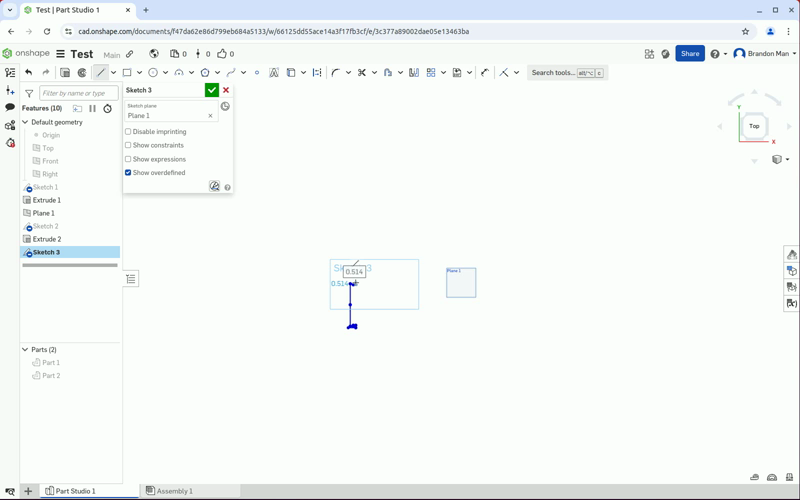
scroll(6)
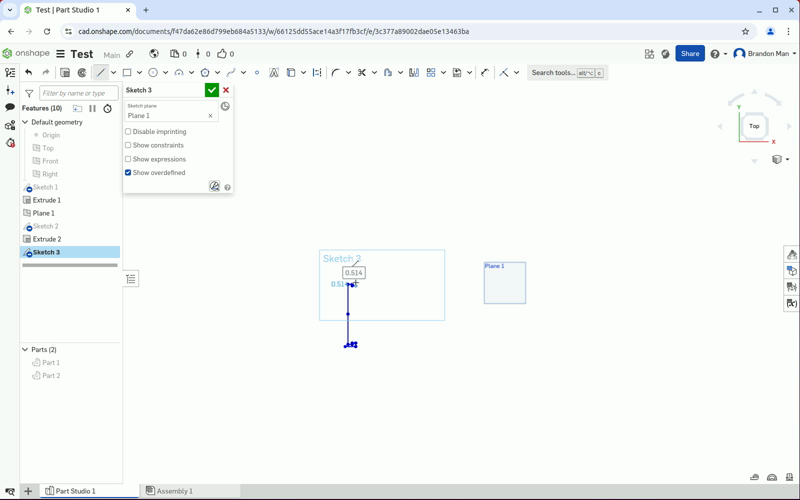
scroll(6)
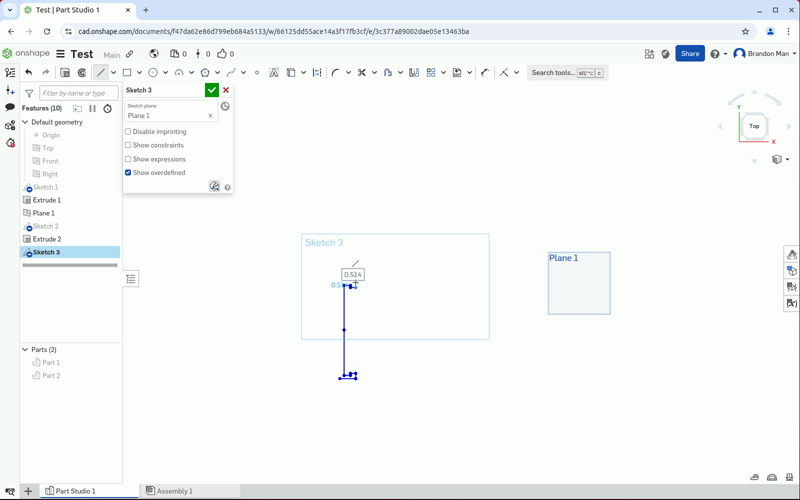
scroll(6)
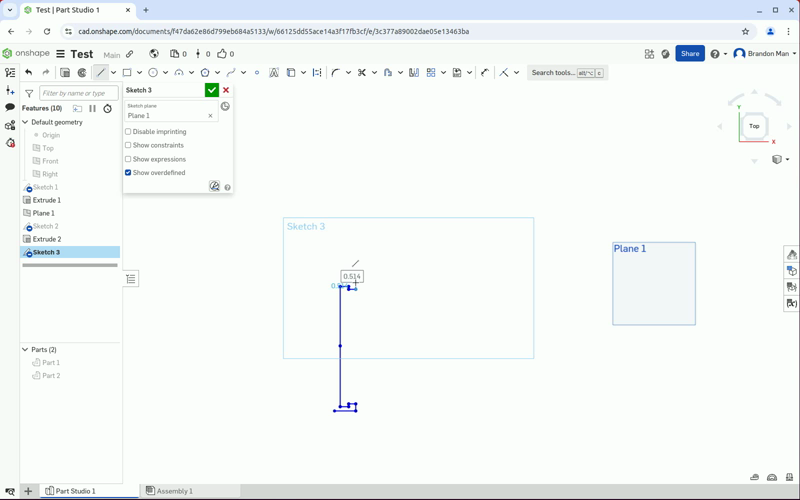
scroll(6)
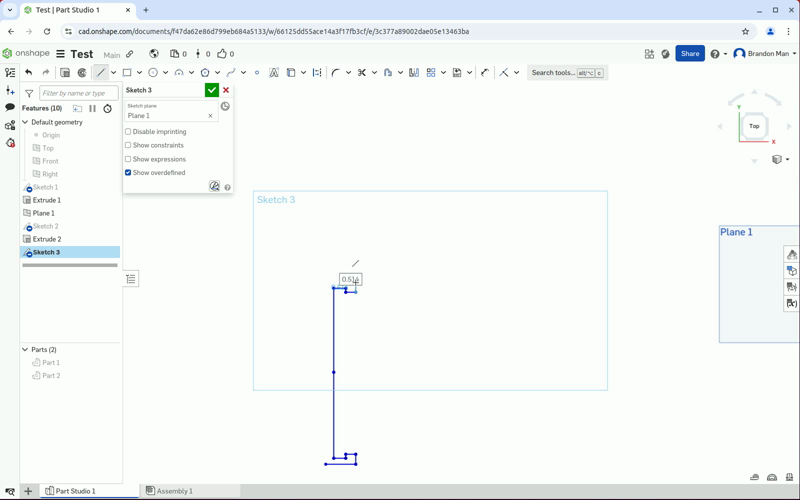
scroll(6)
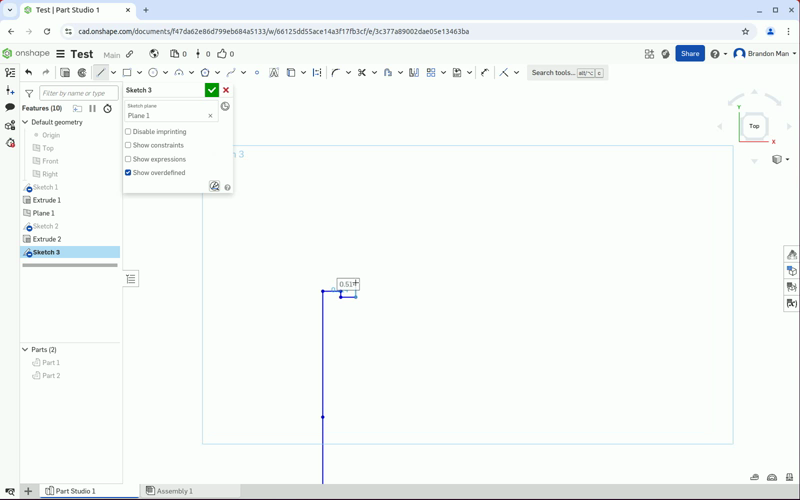
scroll(6)
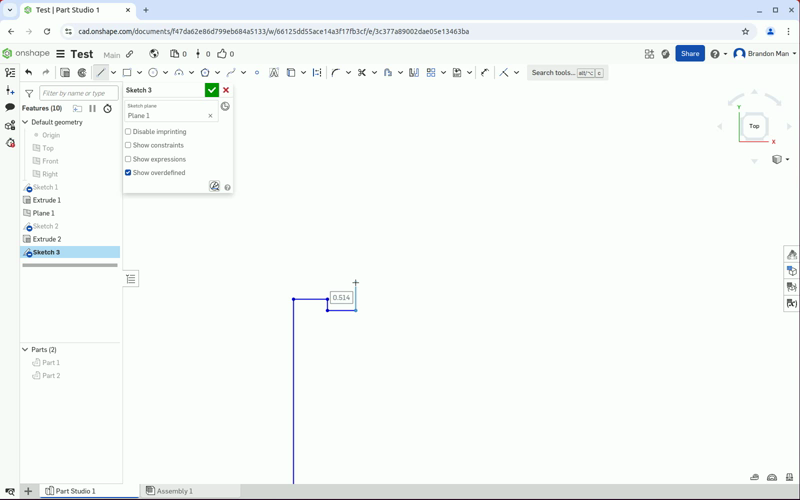
click(355, 282)
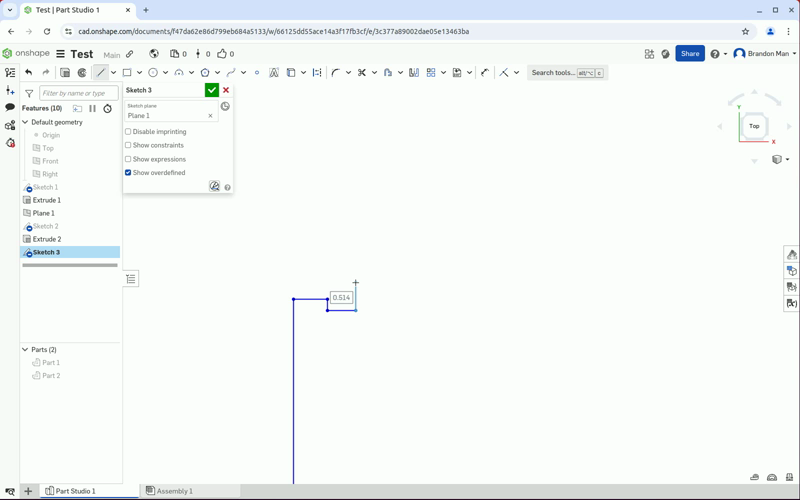
scroll(-6)
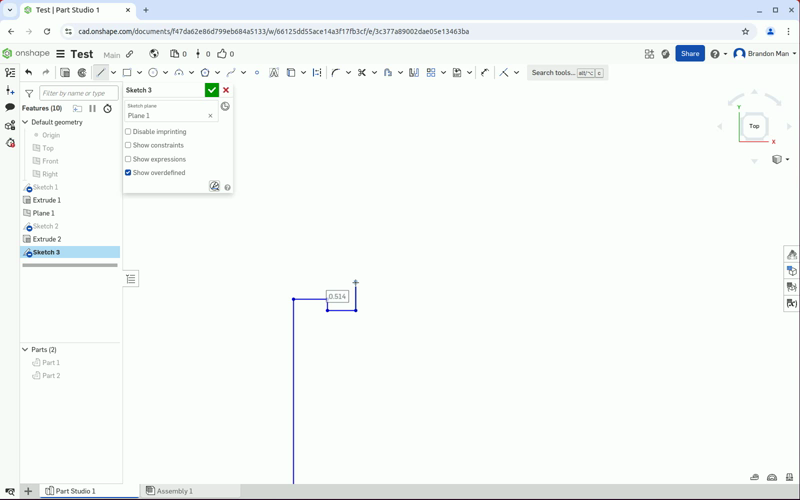
scroll(-6)
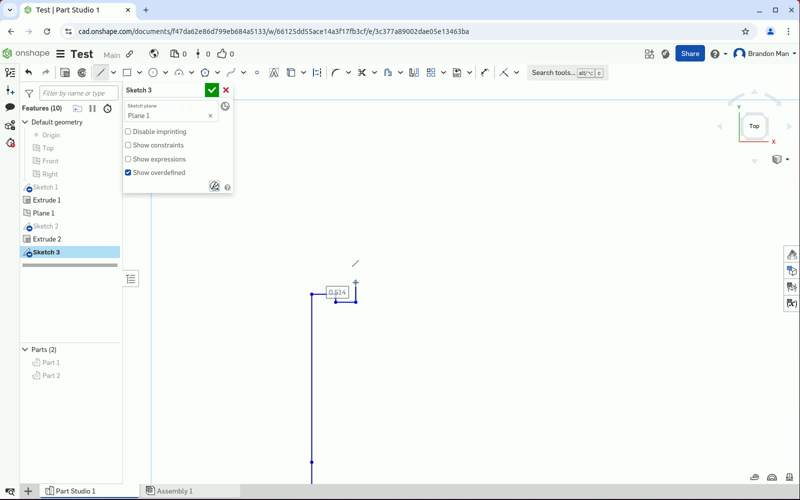
scroll(-6)
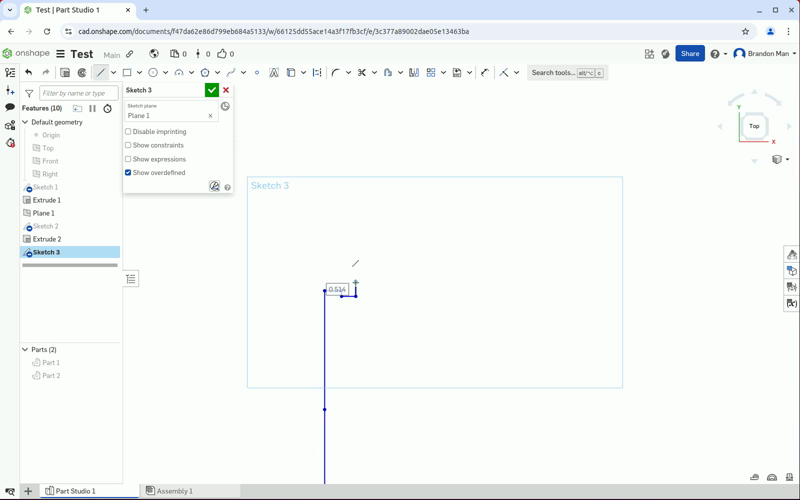
scroll(-6)
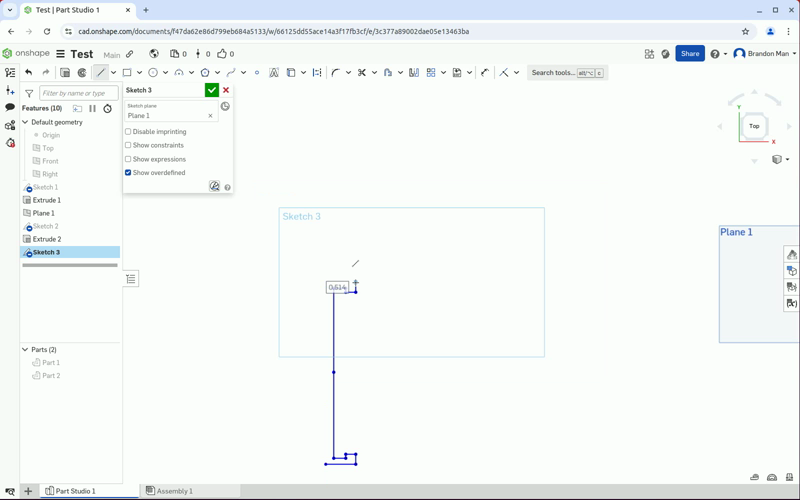
scroll(-6)
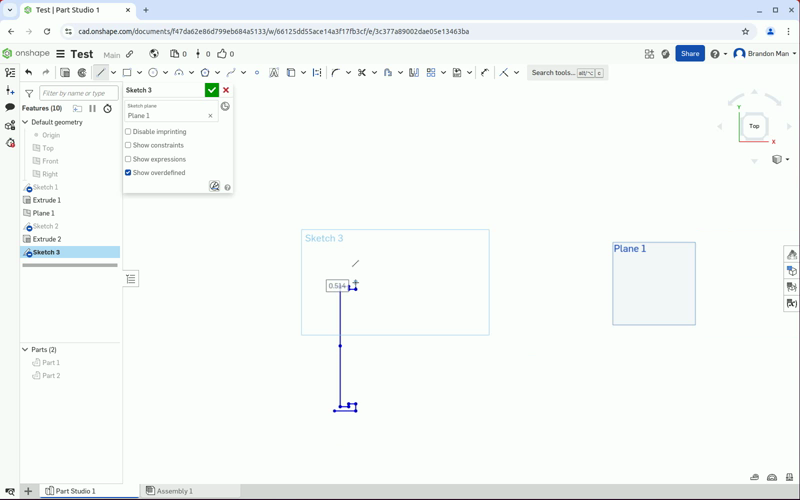
scroll(-6)
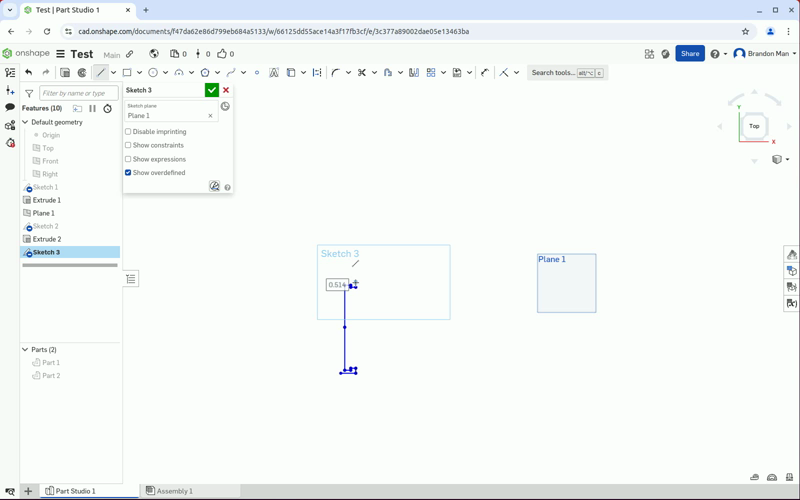
scroll(-6)
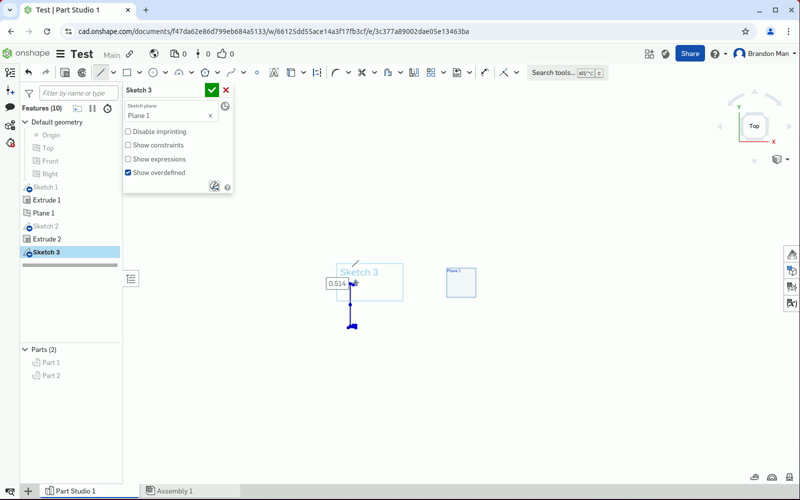
key_up(shift)
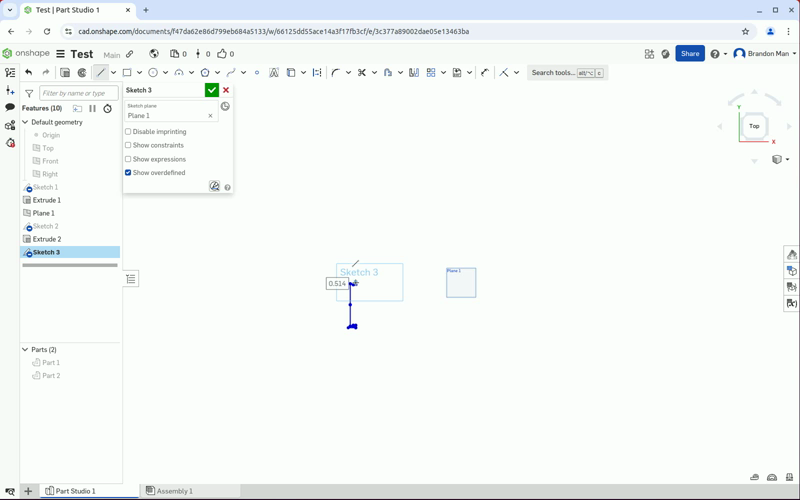
key_down(shift)
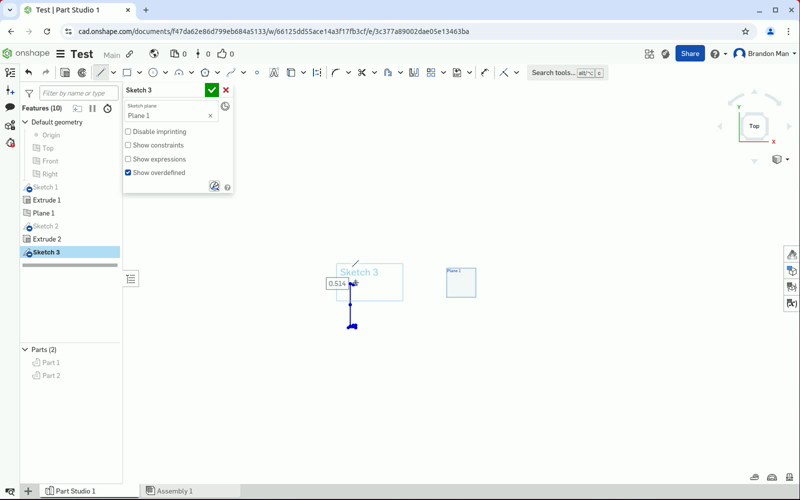
mouse_move(385, 282)
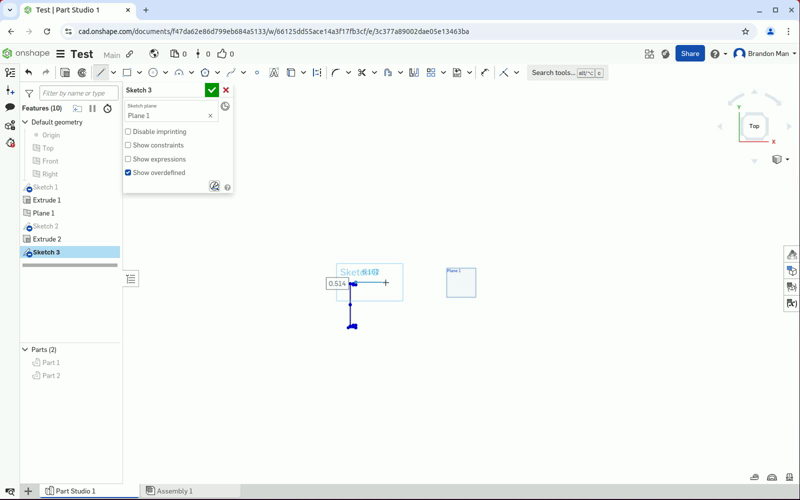
mouse_move(348, 282)
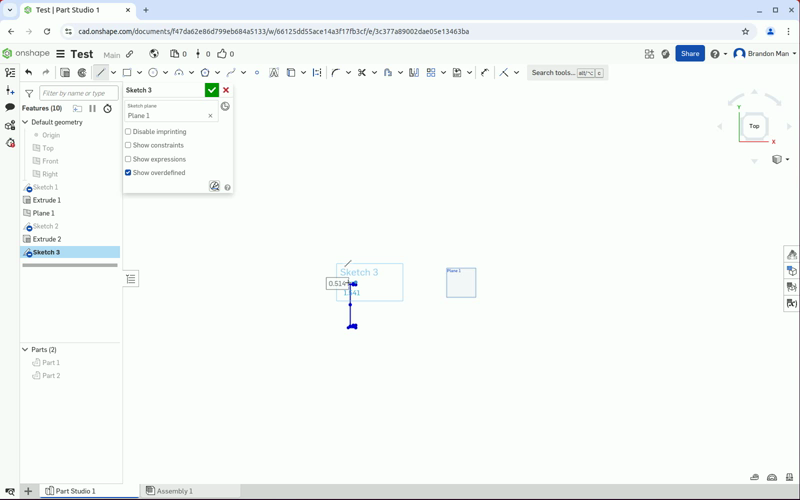
scroll(6)
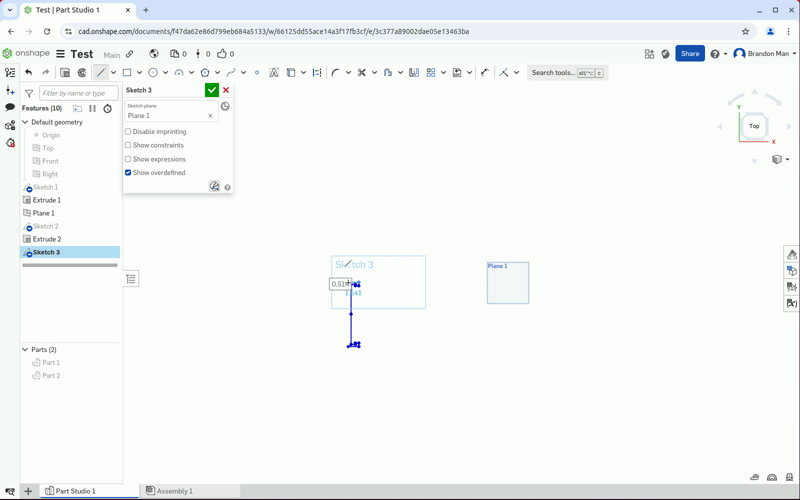
scroll(6)
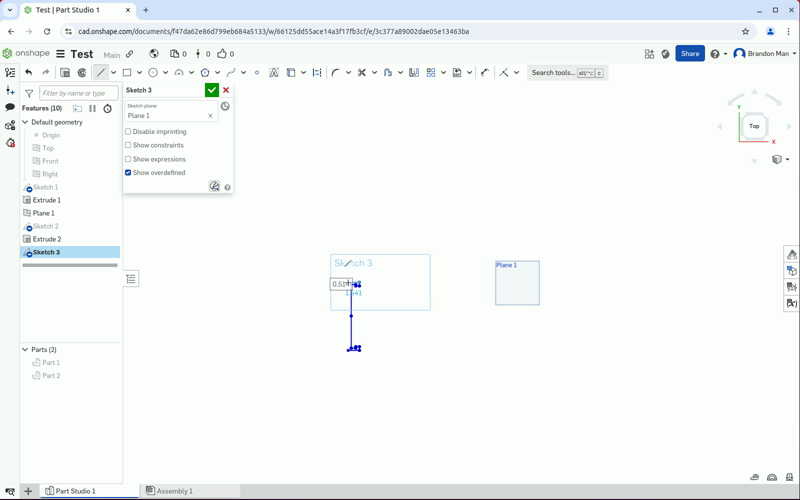
scroll(6)
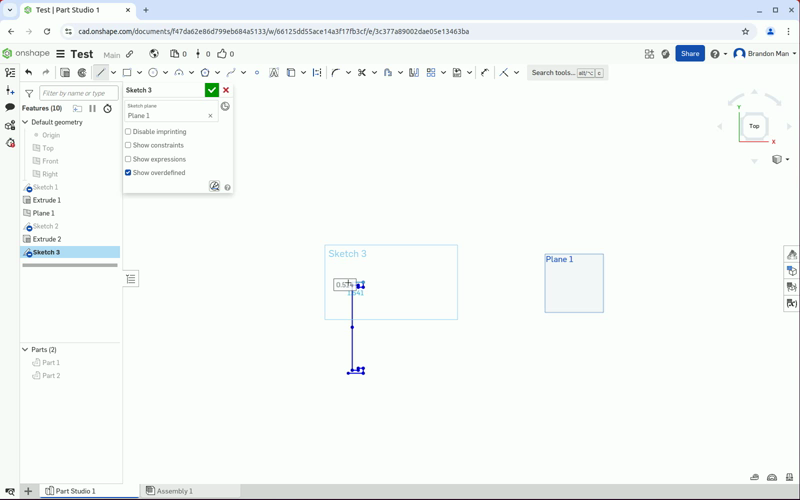
scroll(6)
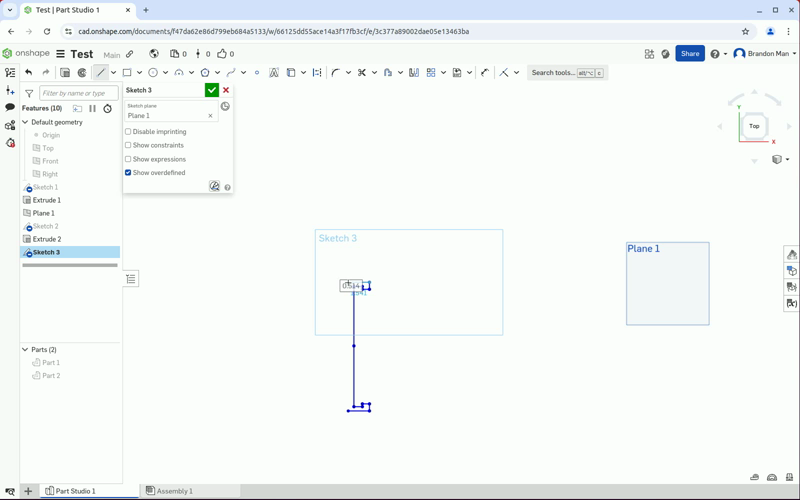
scroll(6)
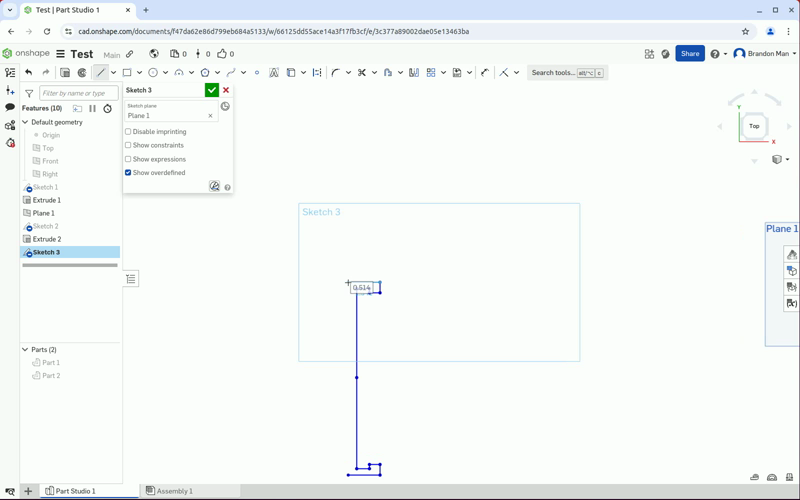
scroll(6)
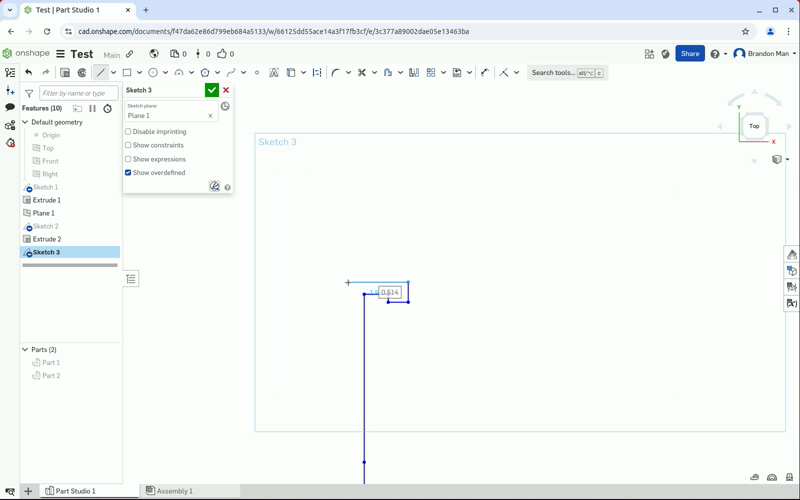
scroll(6)
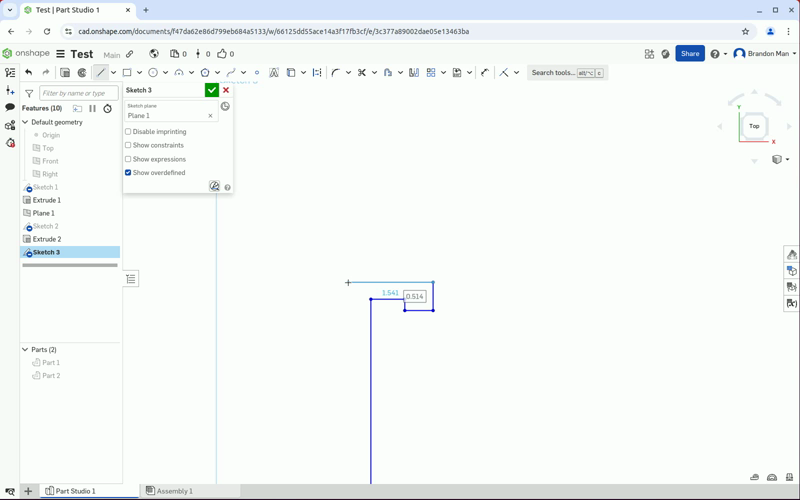
click(348, 282)
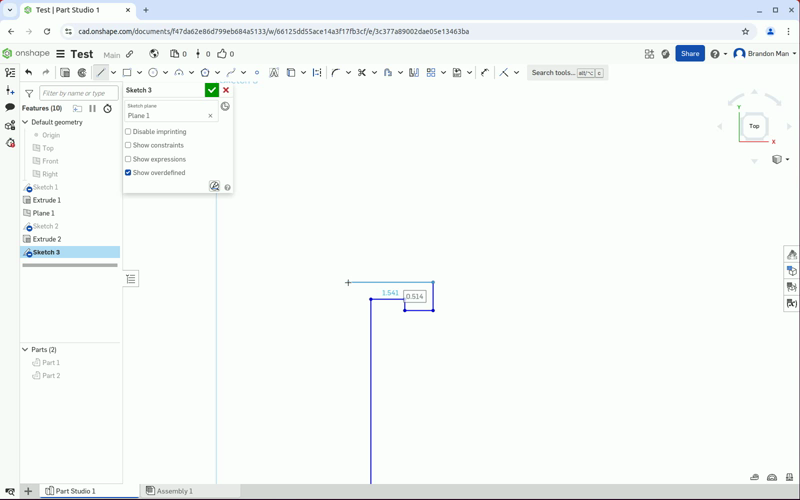
scroll(-6)
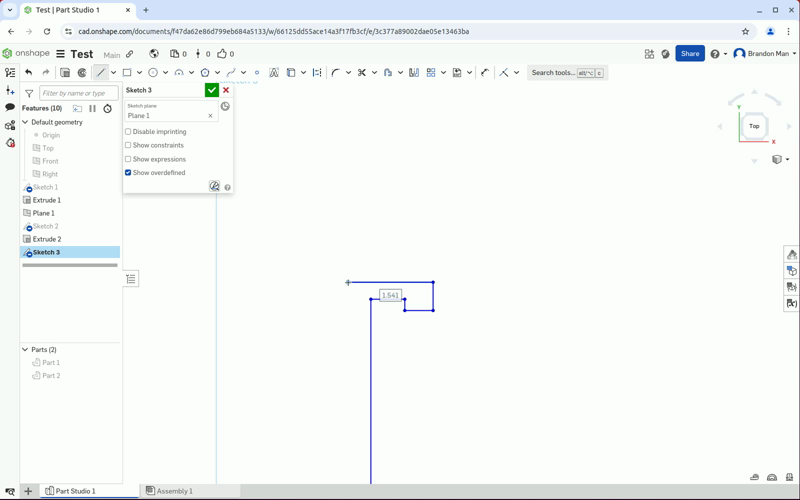
scroll(-6)
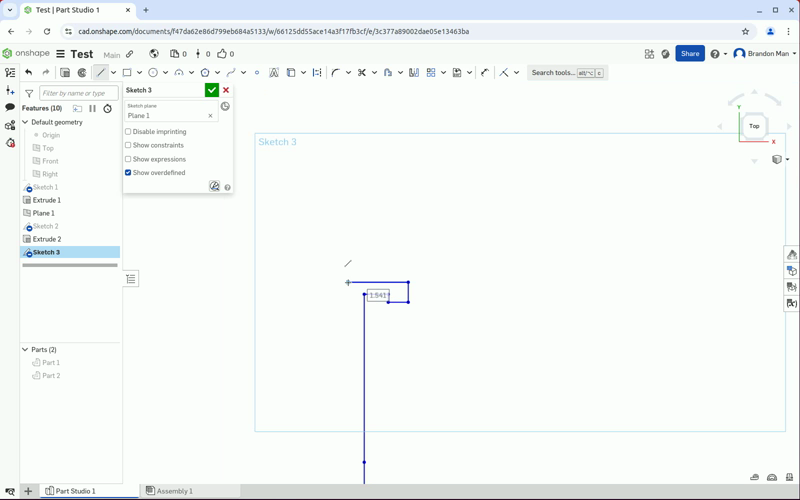
scroll(-6)
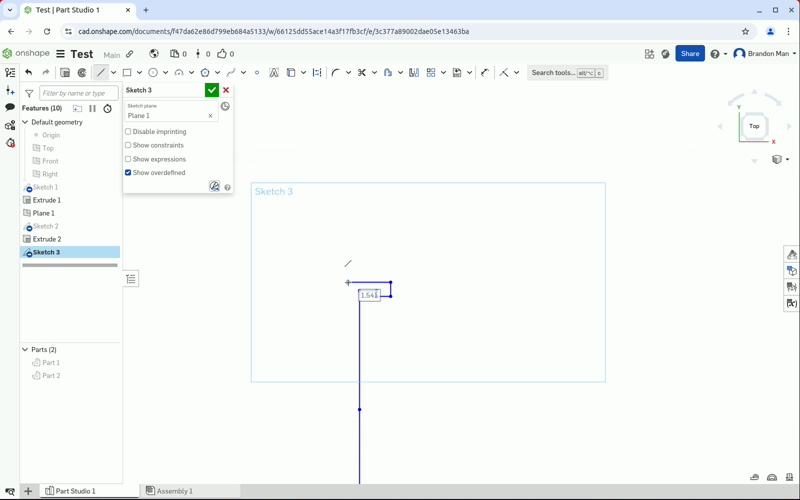
scroll(-6)
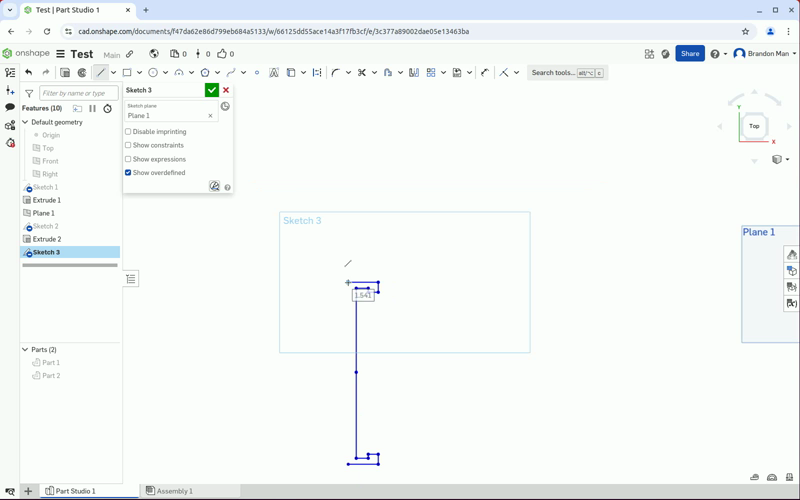
scroll(-6)
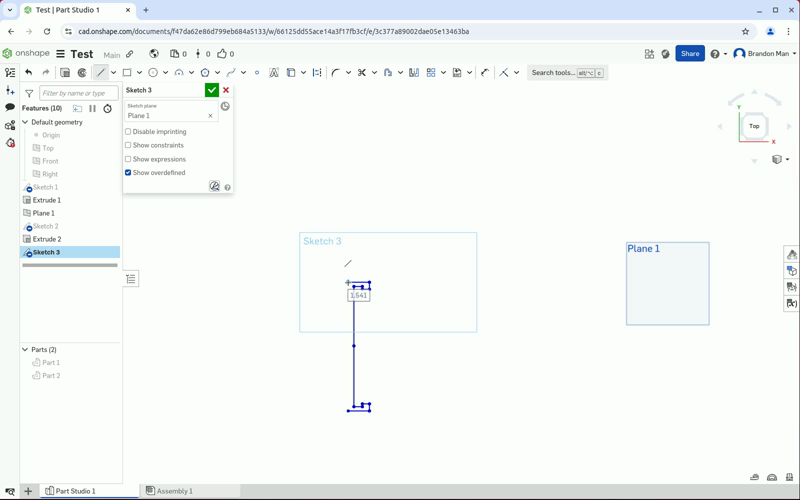
scroll(-6)
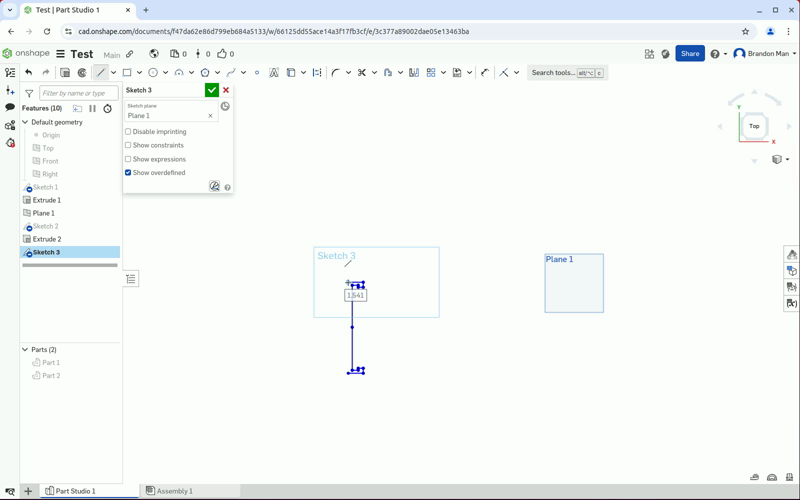
scroll(-6)
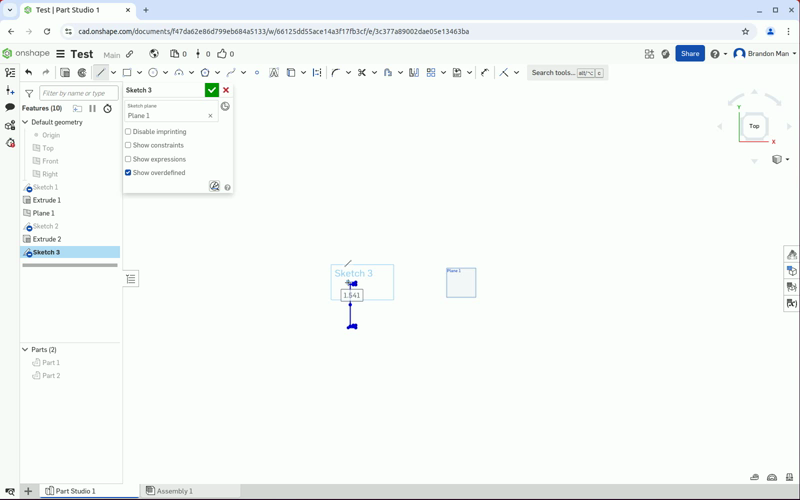
key_up(shift)
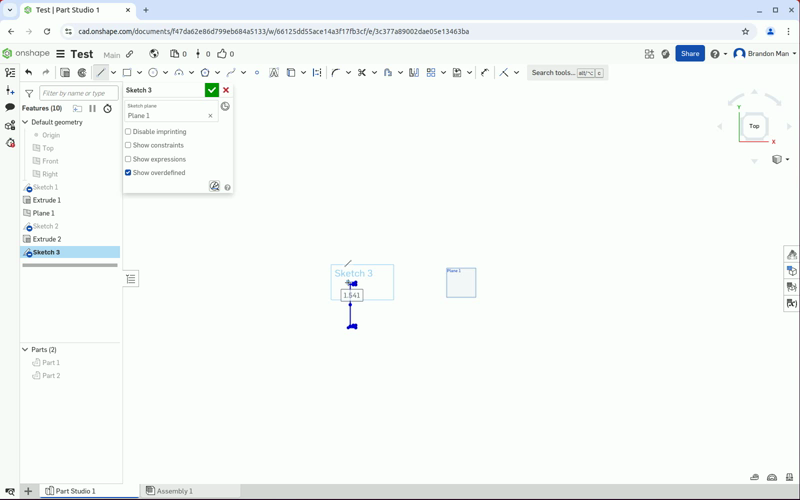
key_down(shift)
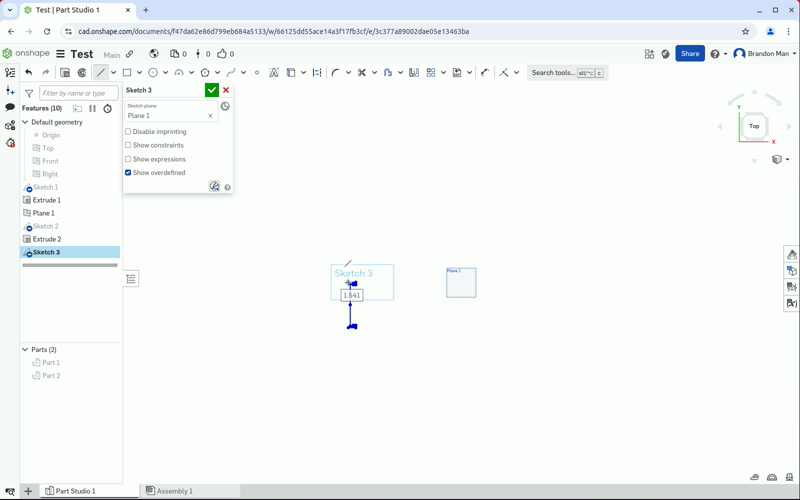
mouse_move(378, 282)
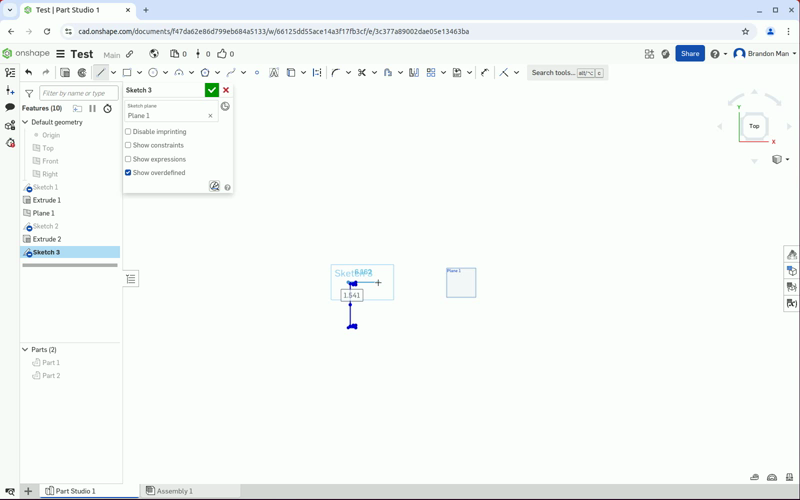
mouse_move(348, 304)
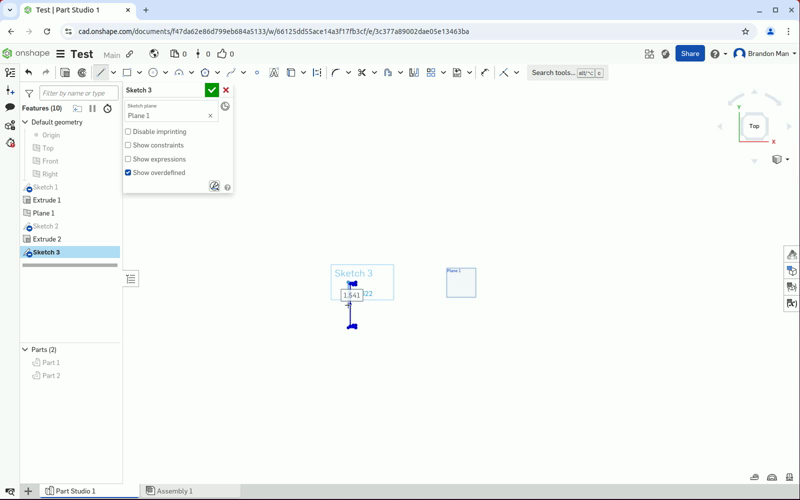
scroll(6)
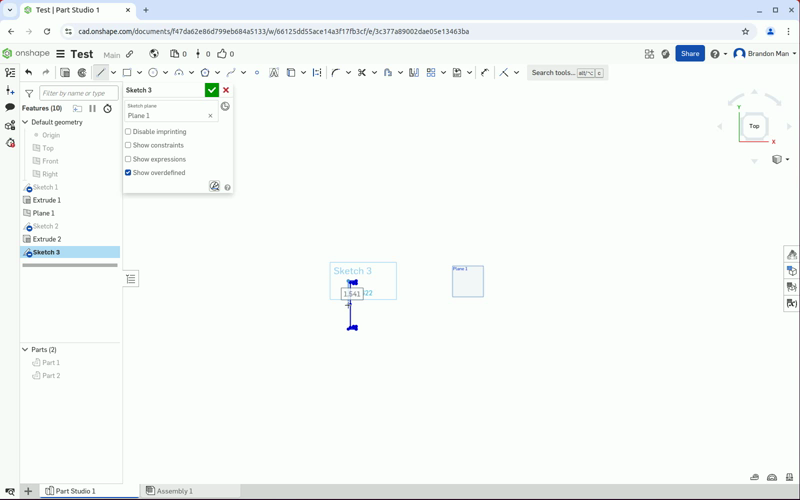
scroll(6)
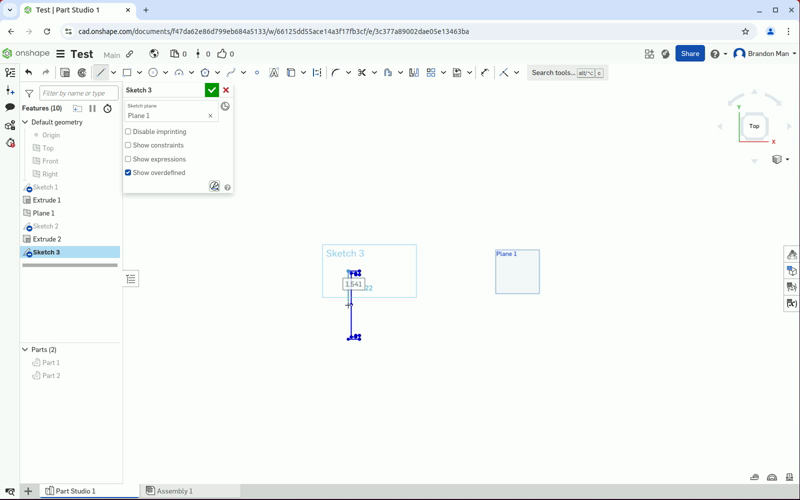
scroll(6)
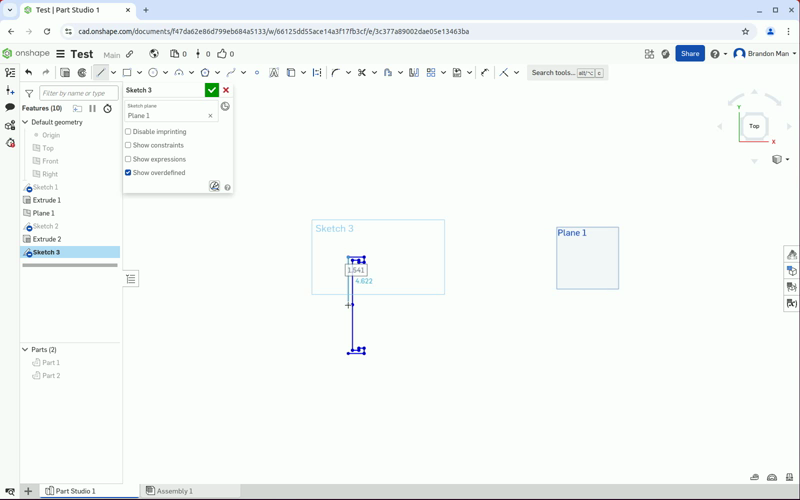
scroll(6)
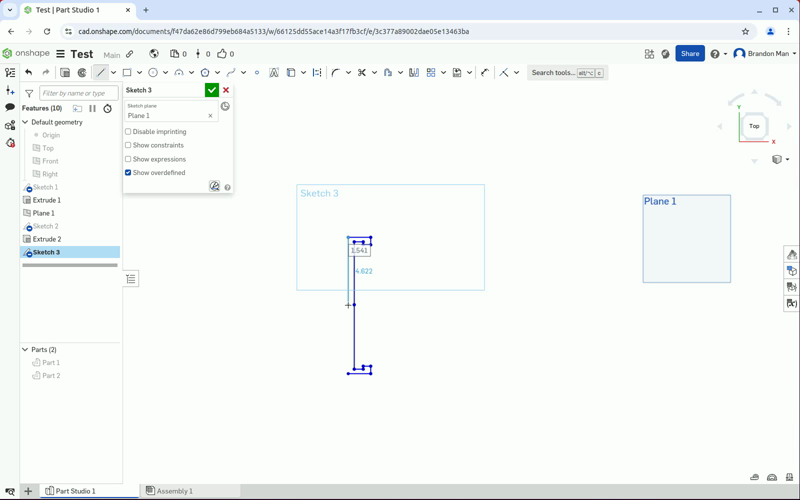
scroll(6)
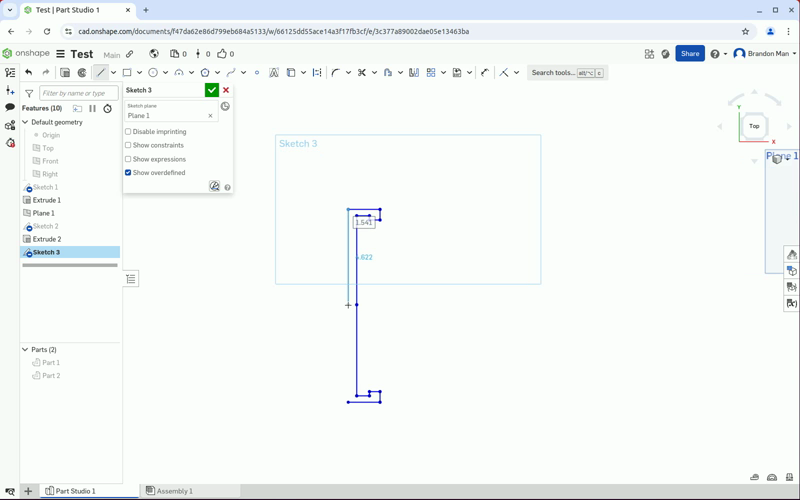
scroll(6)
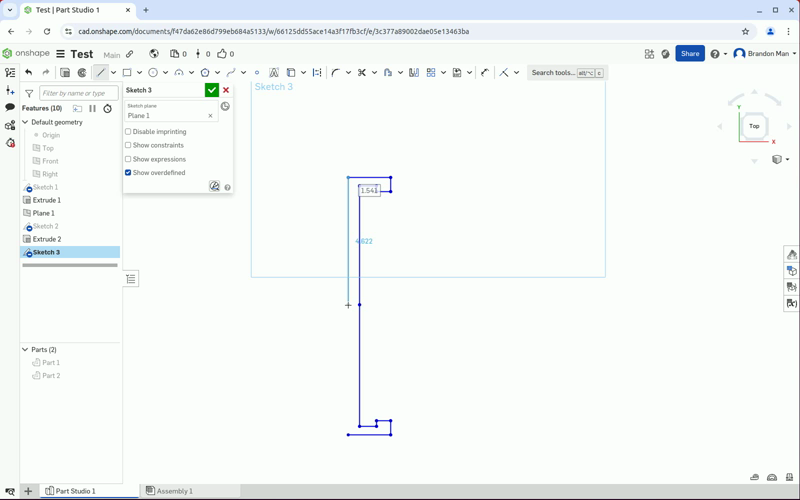
scroll(6)
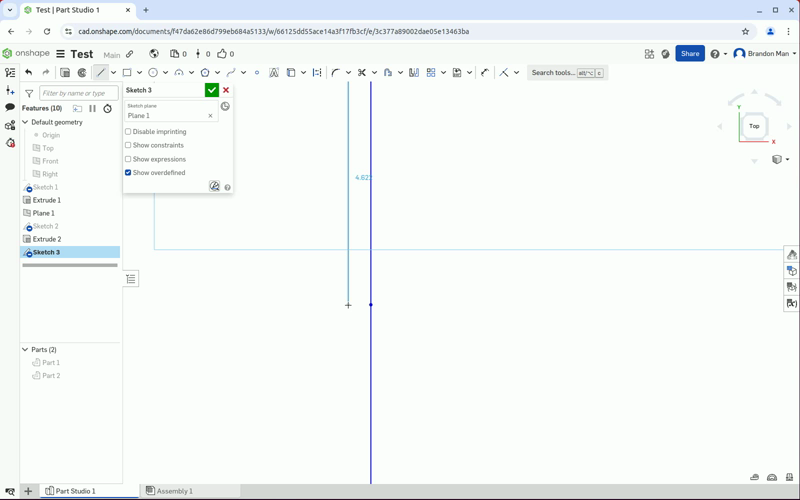
click(348, 304)
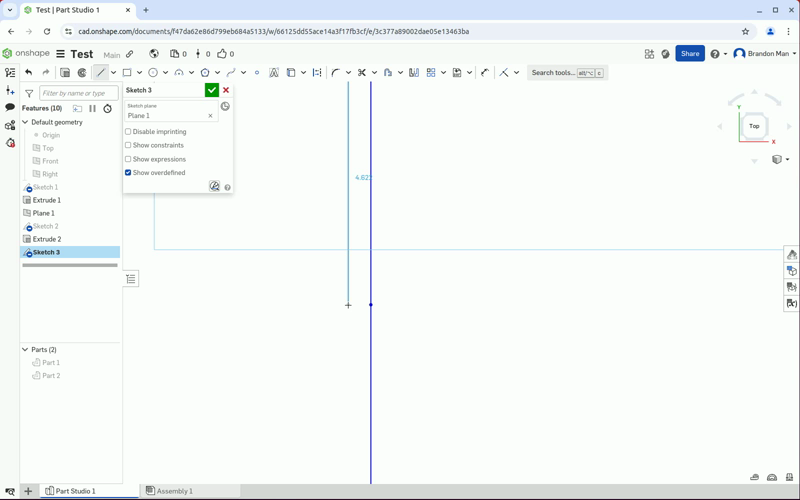
scroll(-6)
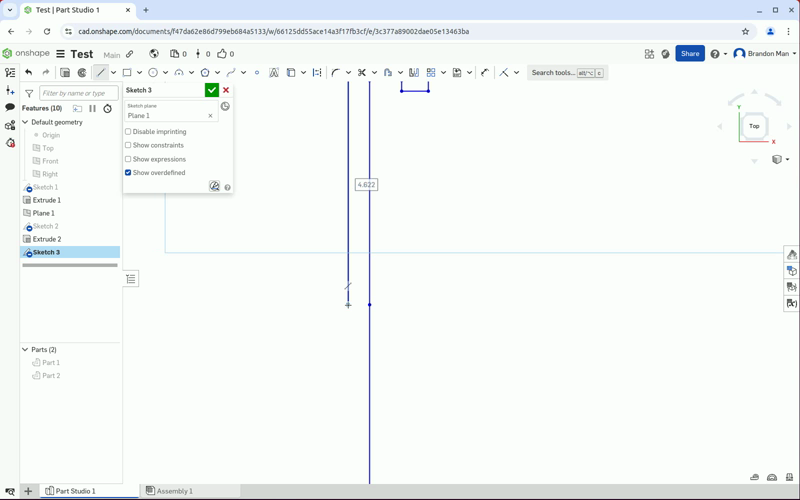
scroll(-6)
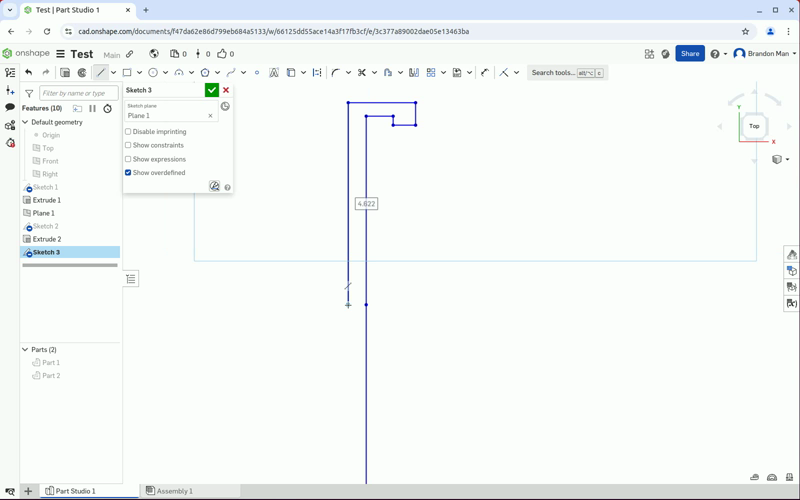
scroll(-6)
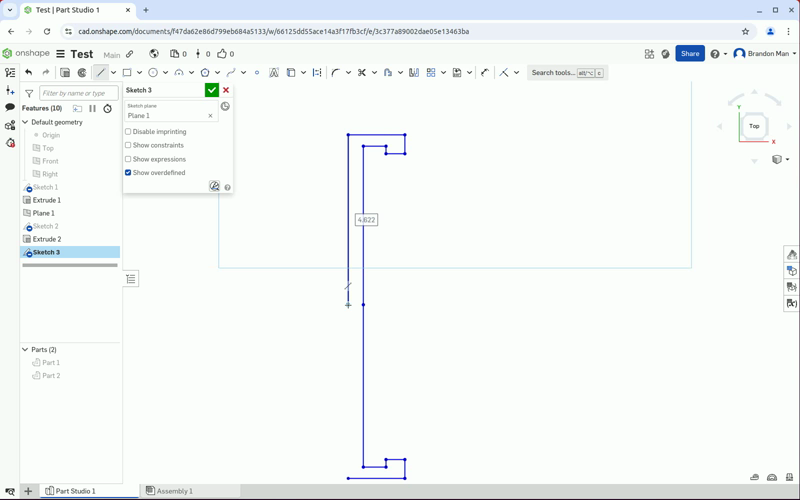
scroll(-6)
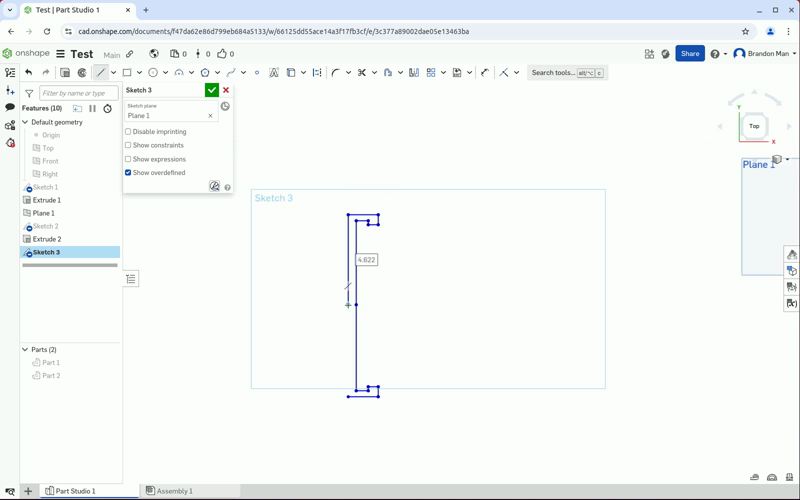
scroll(-6)
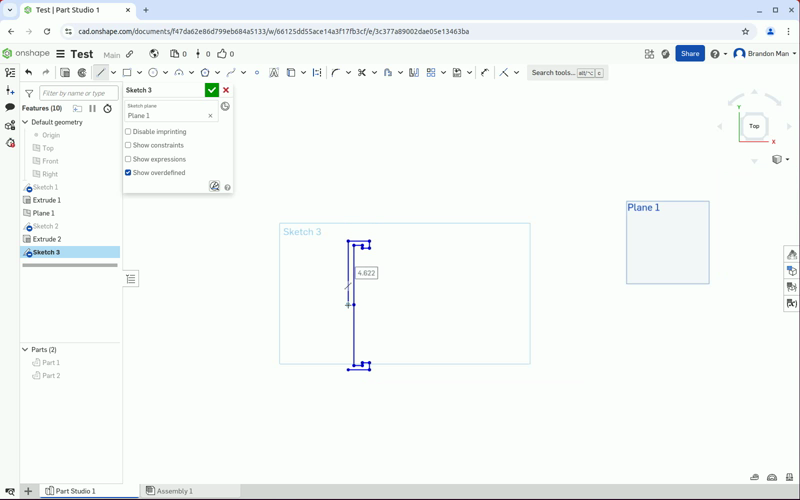
scroll(-6)
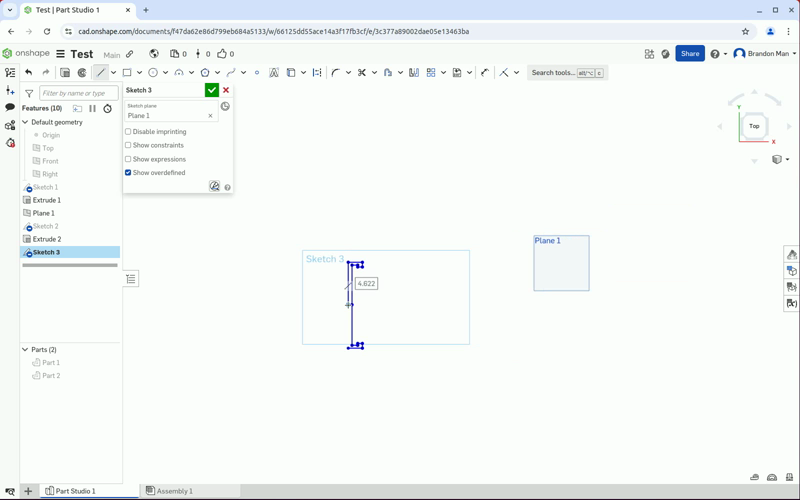
scroll(-6)
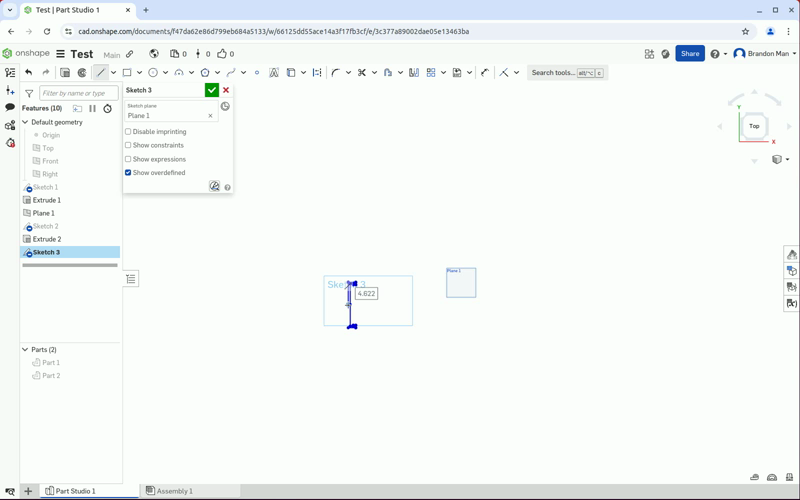
key_up(shift)
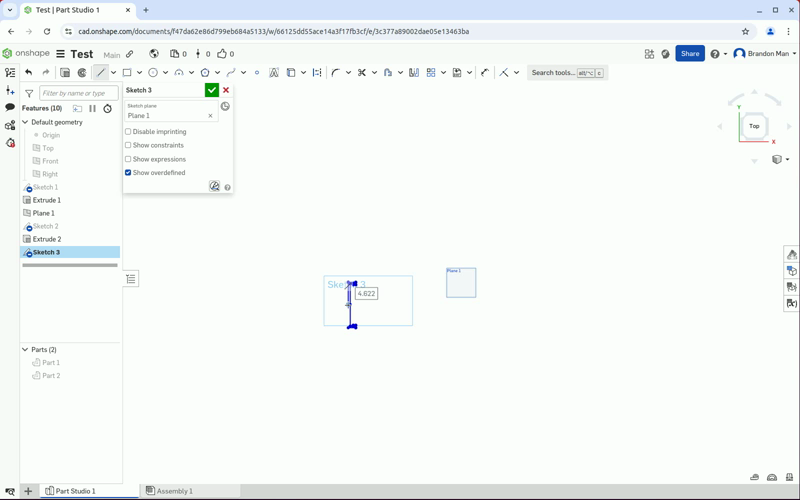
mouse_move(378, 304)
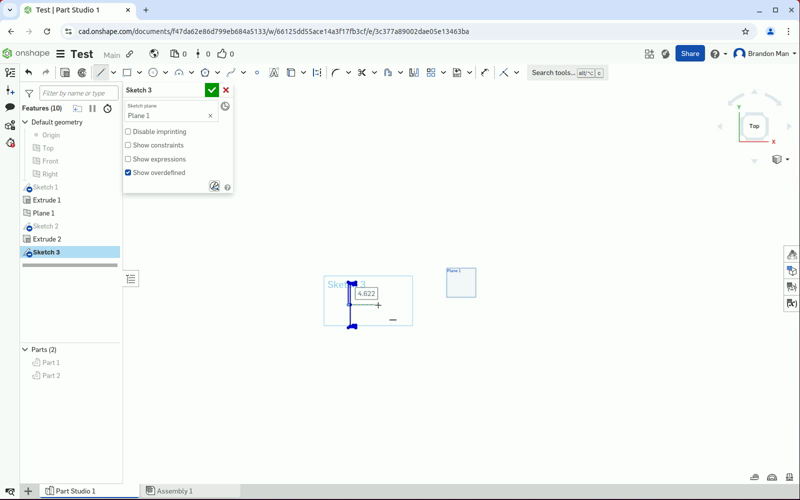
key_down(shift)
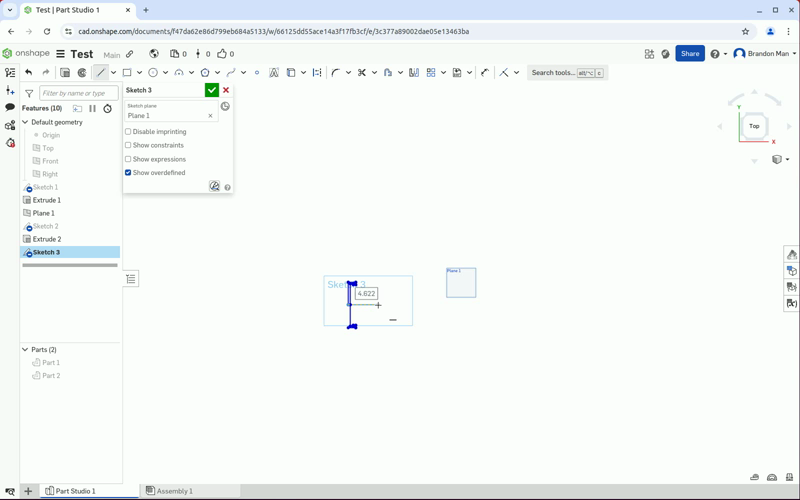
mouse_move(348, 327)
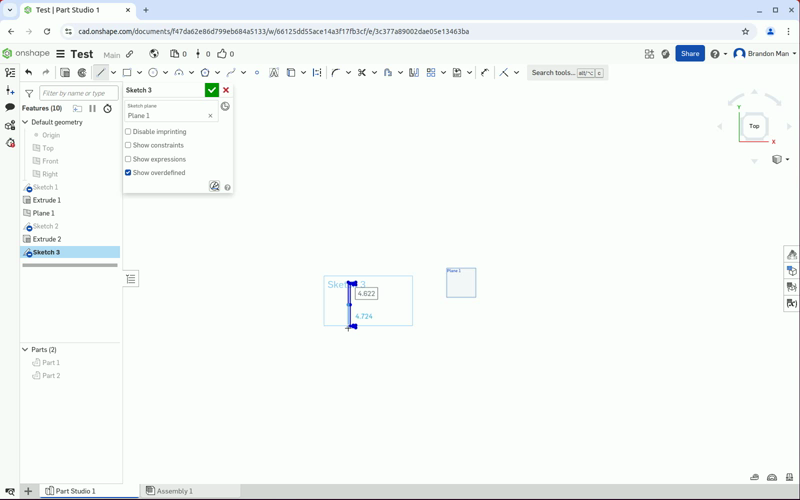
scroll(6)
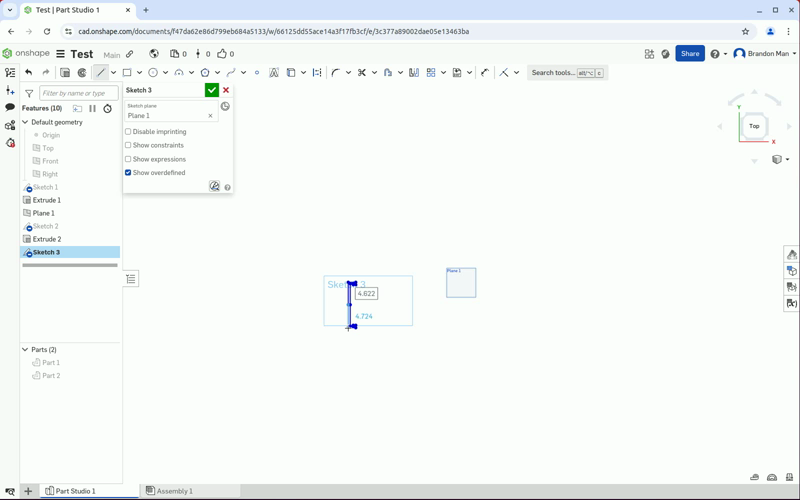
scroll(6)
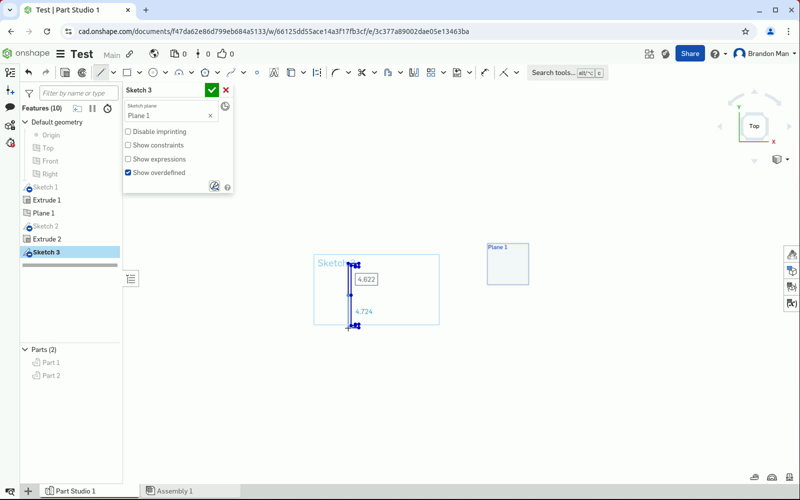
scroll(6)
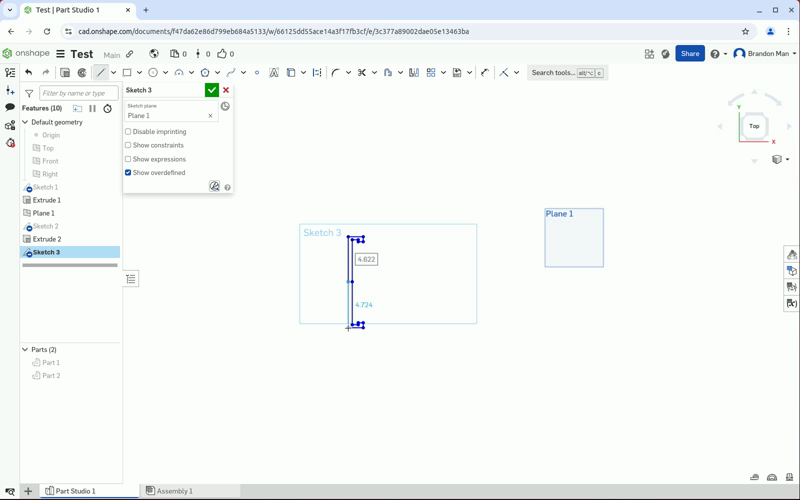
scroll(6)
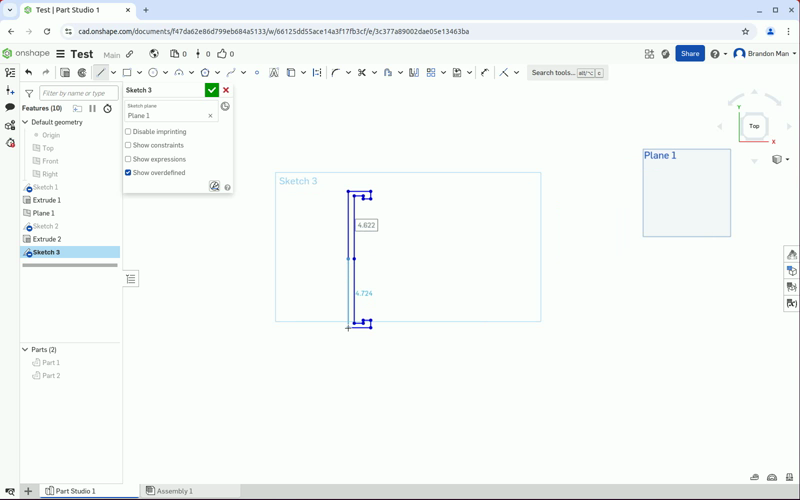
scroll(6)
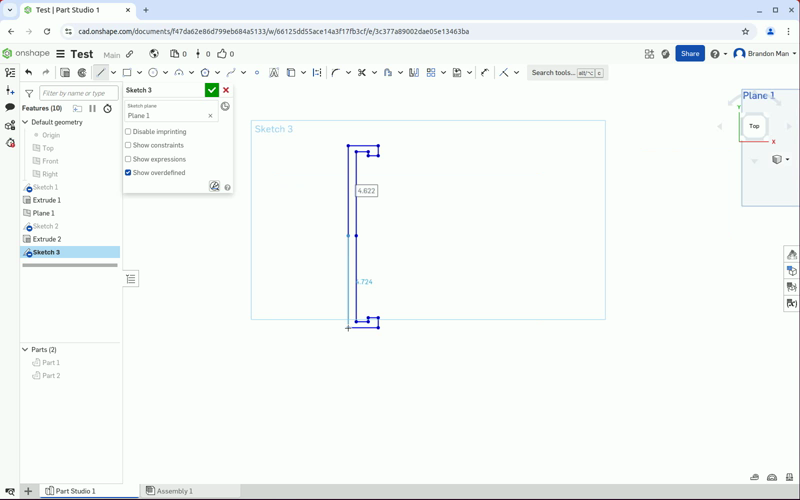
scroll(6)
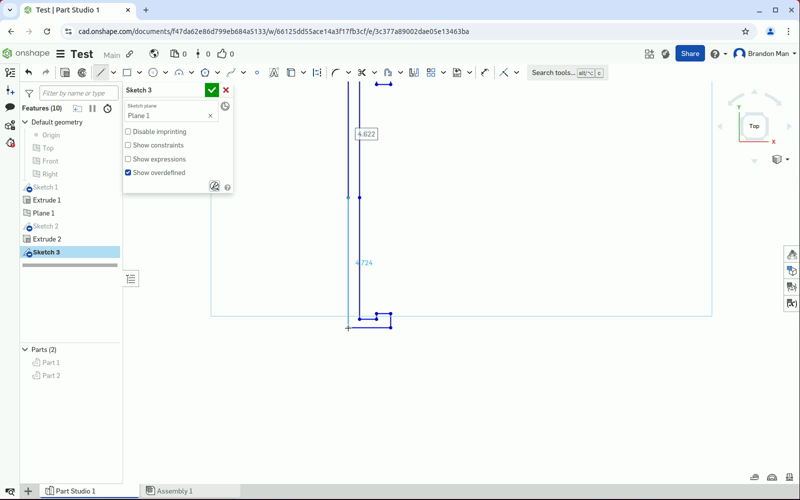
scroll(6)
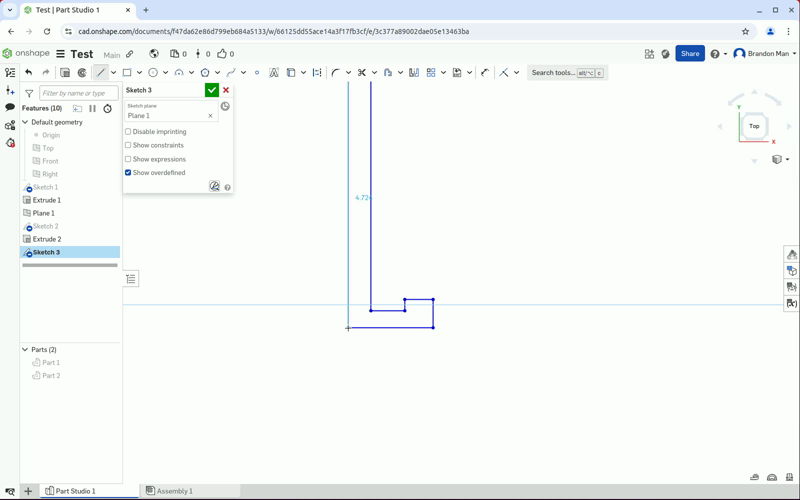
key_up(shift)
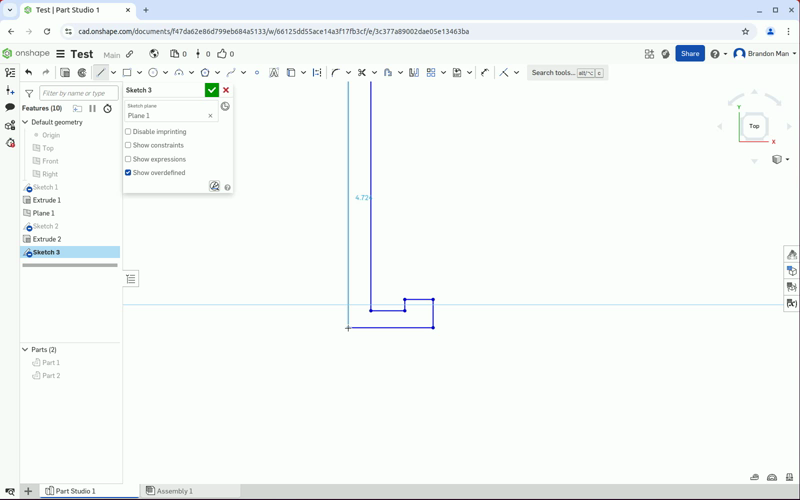
click(348, 327)
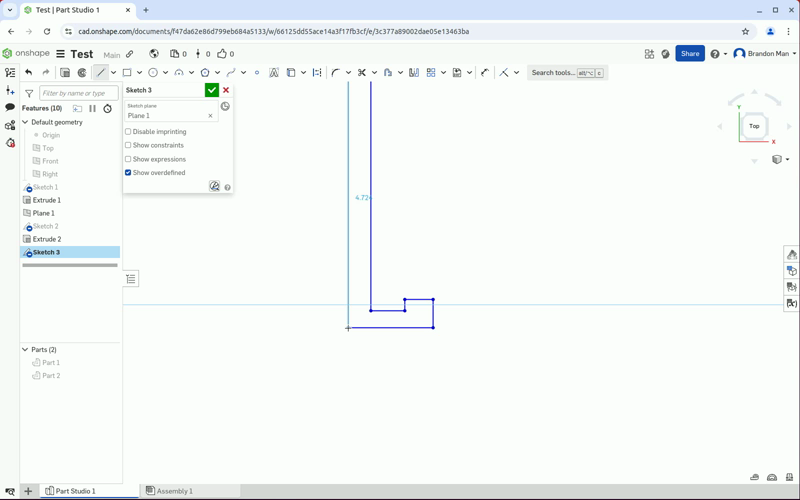
scroll(-6)
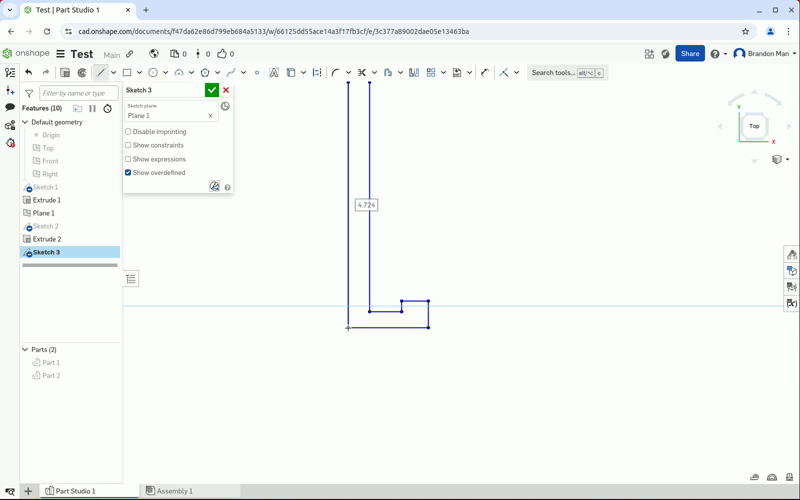
scroll(-6)
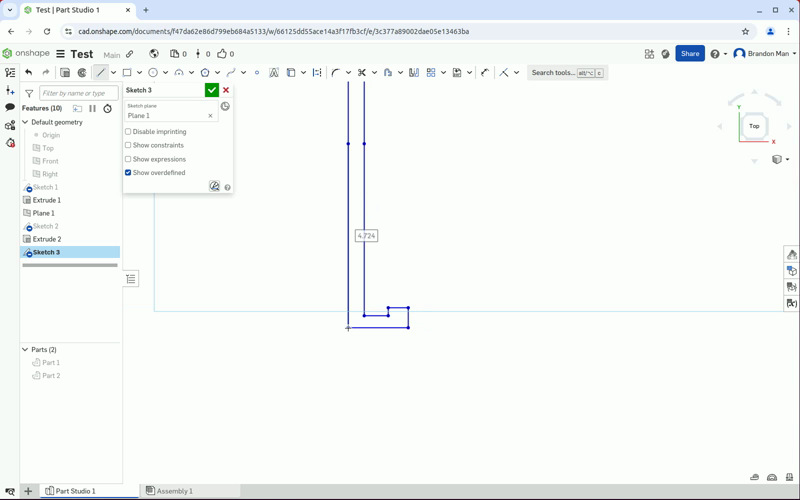
scroll(-6)
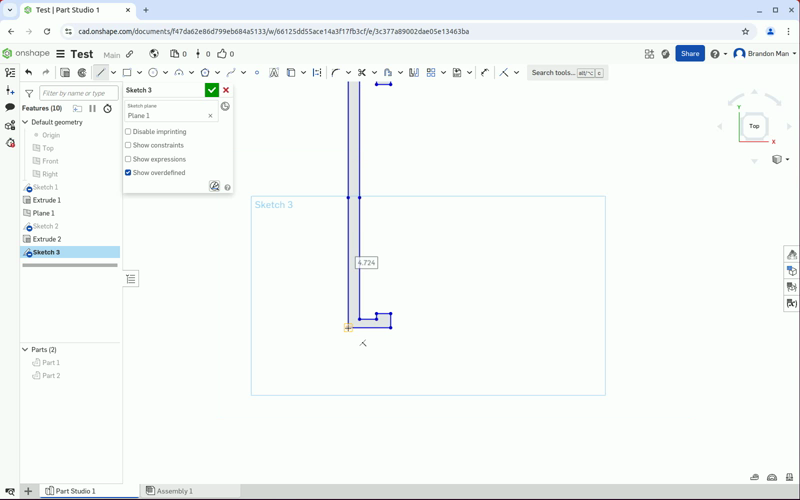
scroll(-6)
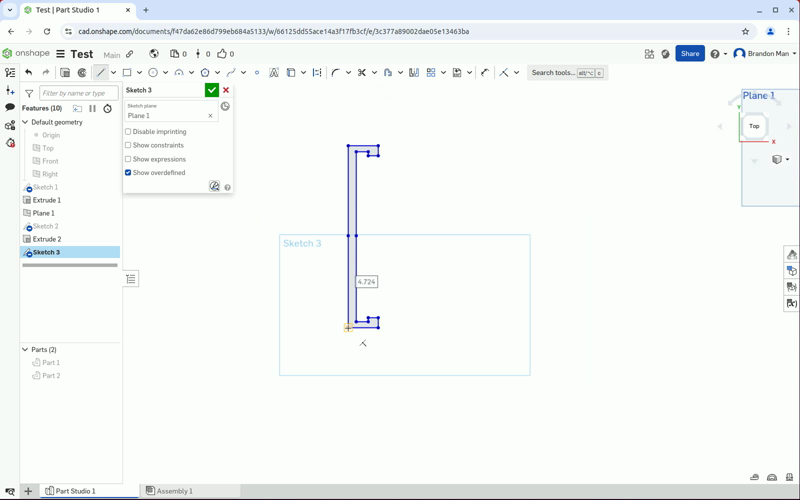
scroll(-6)
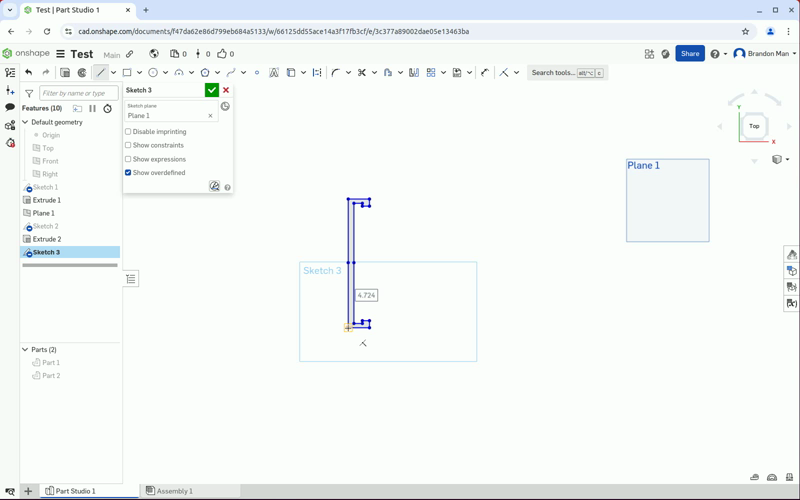
scroll(-6)
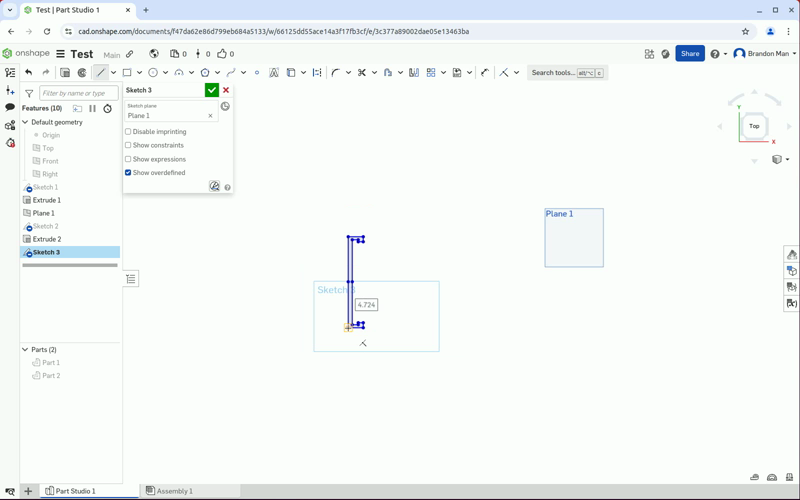
scroll(-6)
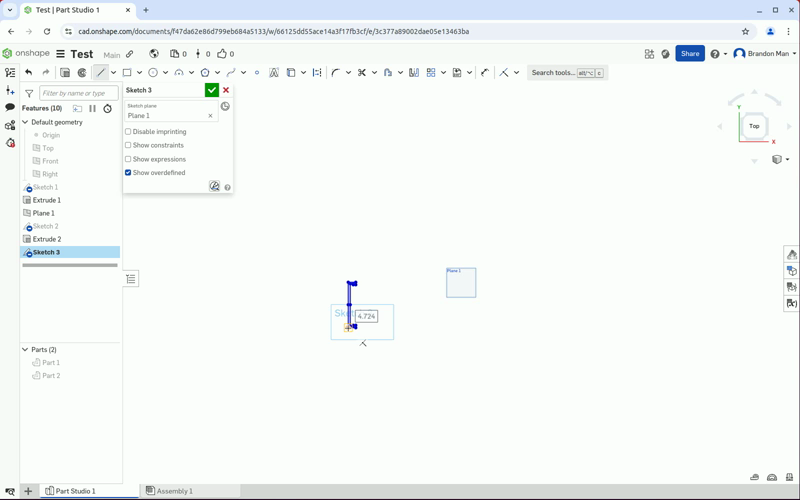
key(esc)
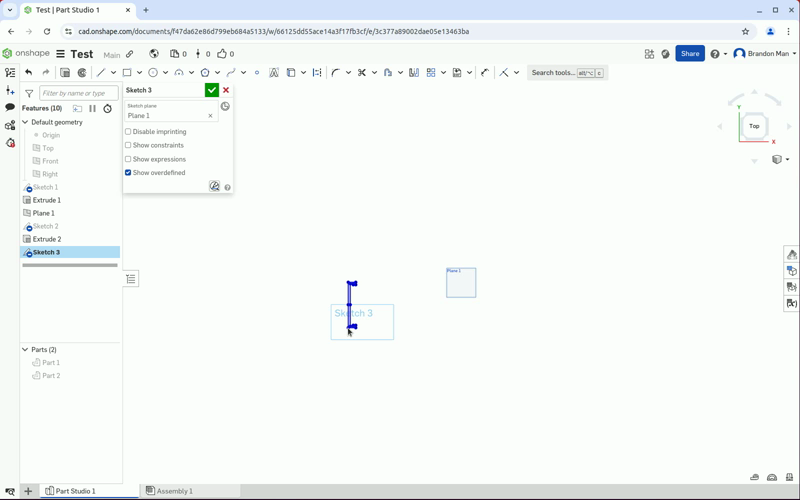
mouse_move(349, 284)
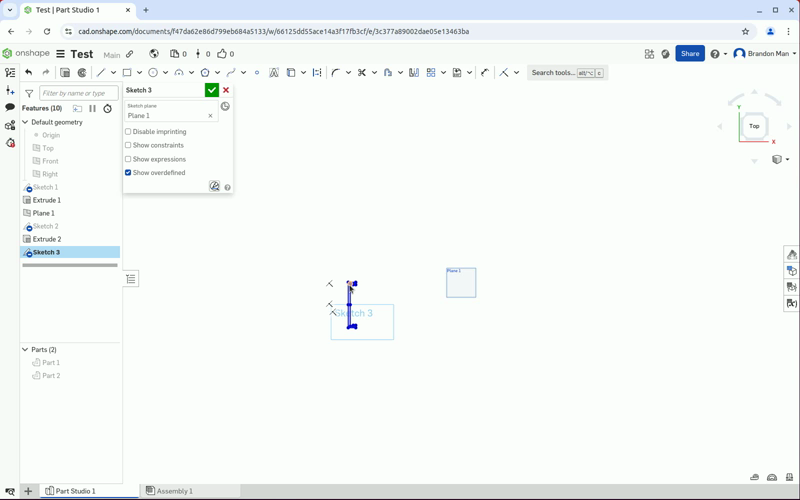
scroll(6)
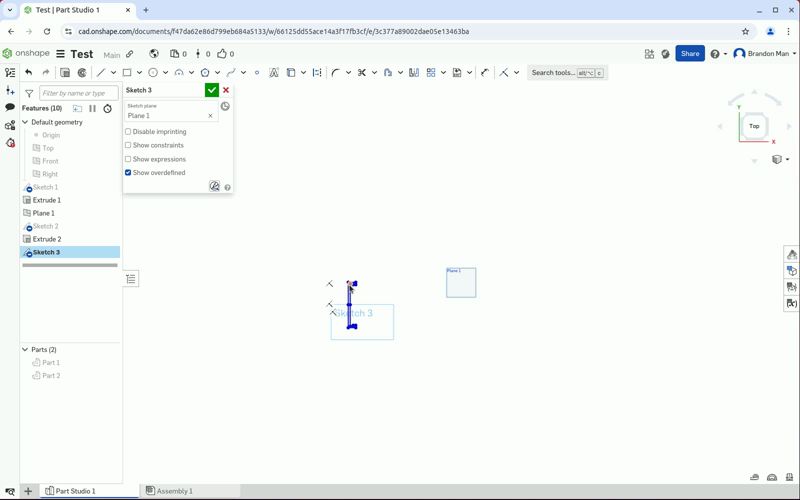
scroll(6)
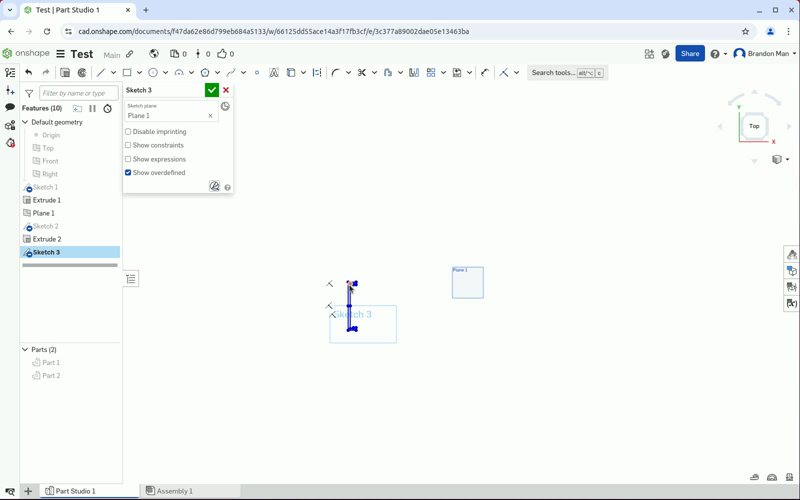
scroll(6)
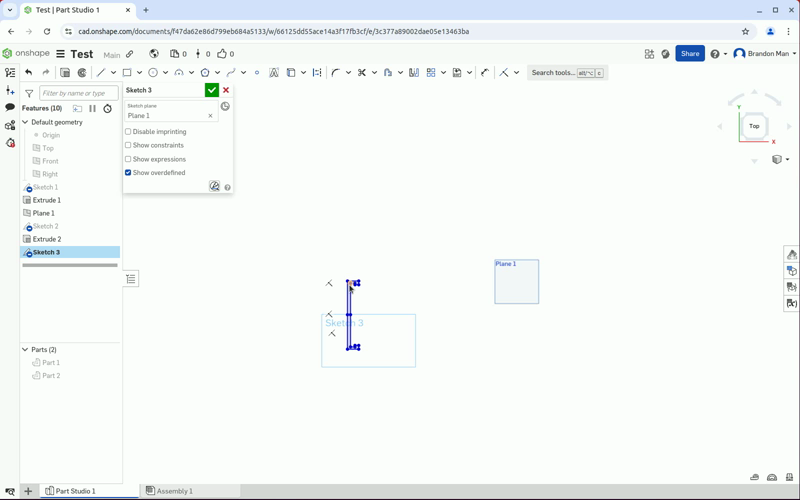
scroll(6)
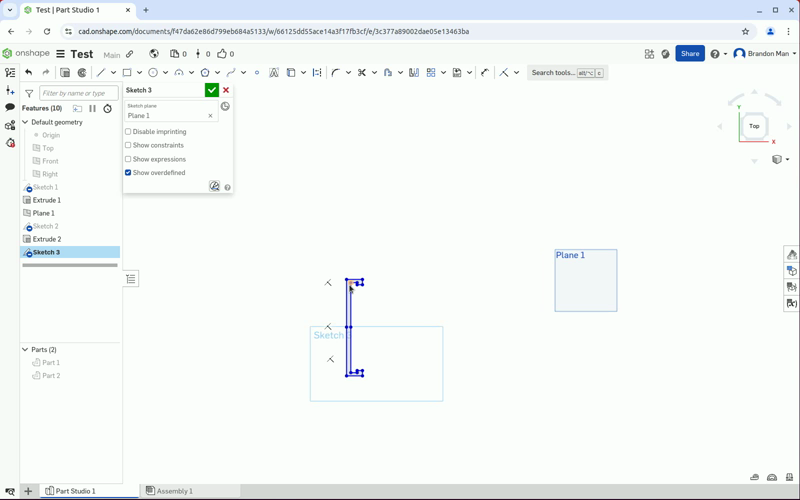
scroll(6)
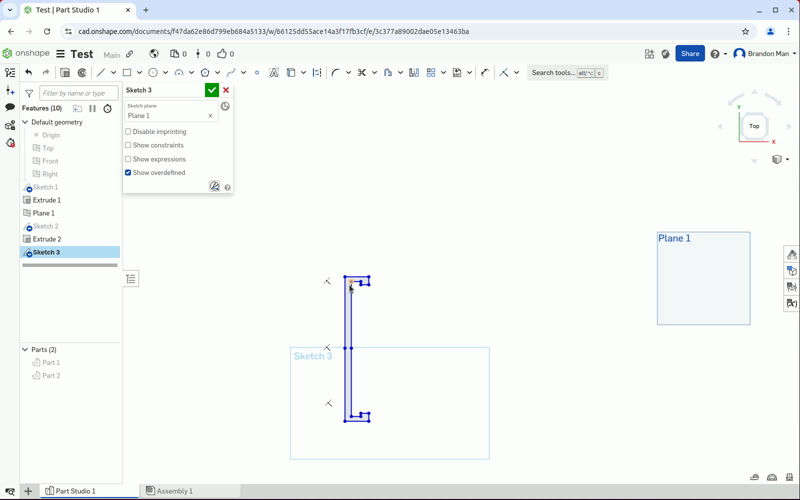
scroll(6)
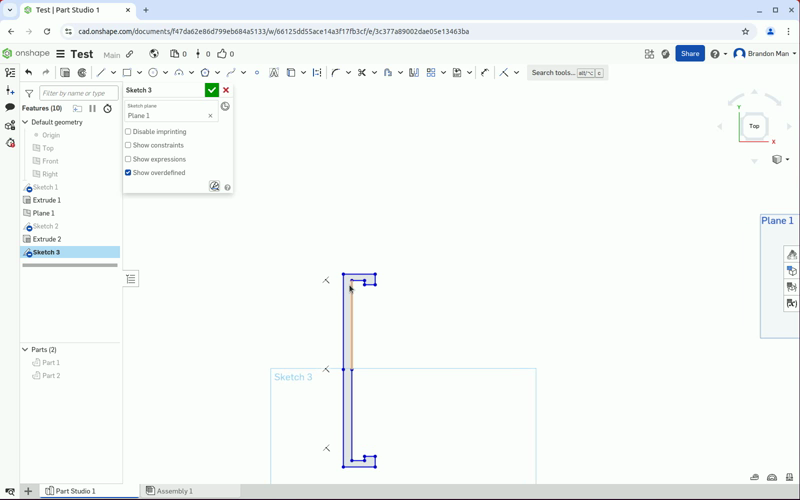
scroll(6)
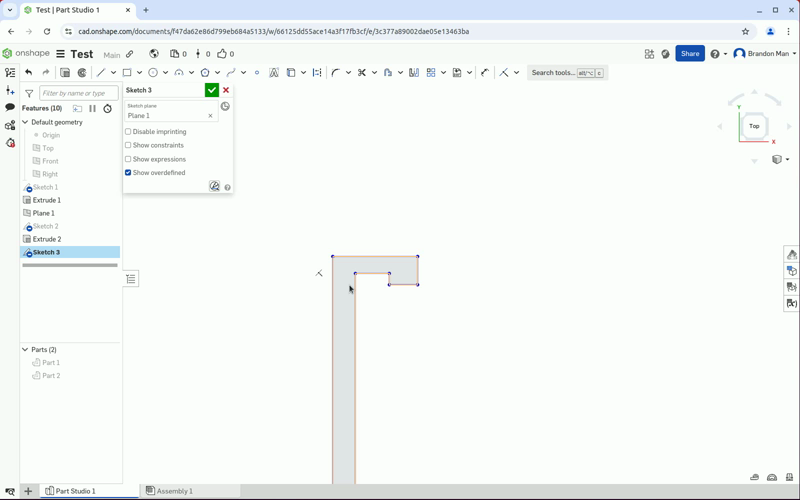
click(349, 284)
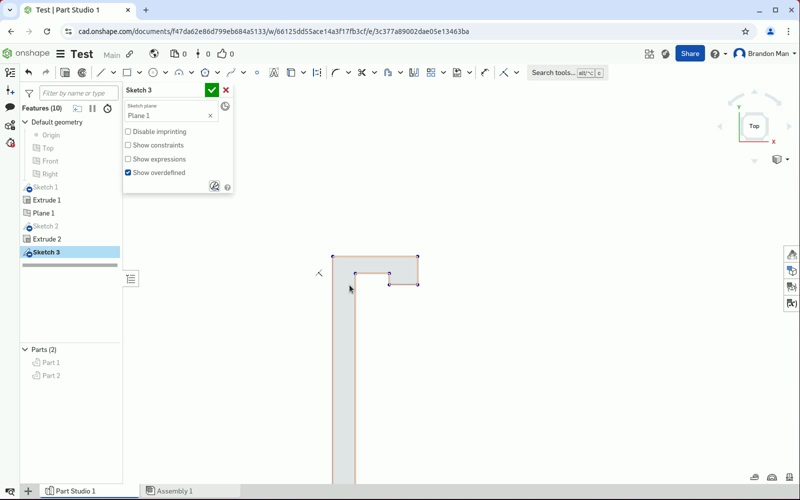
scroll(-6)
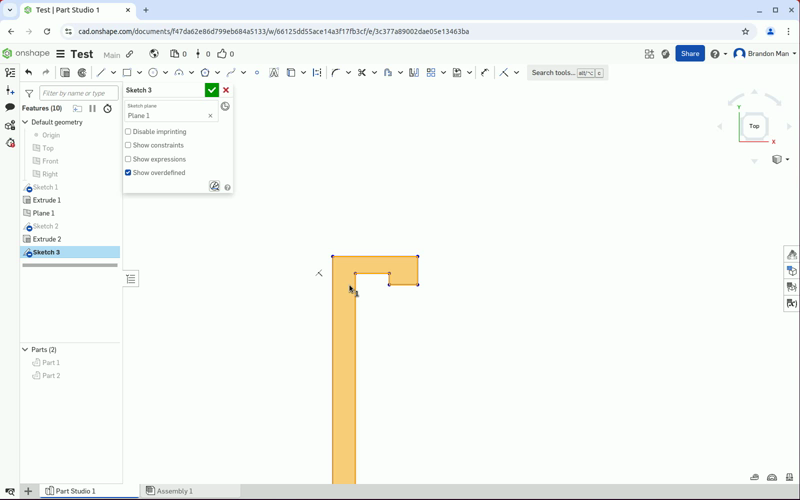
scroll(-6)
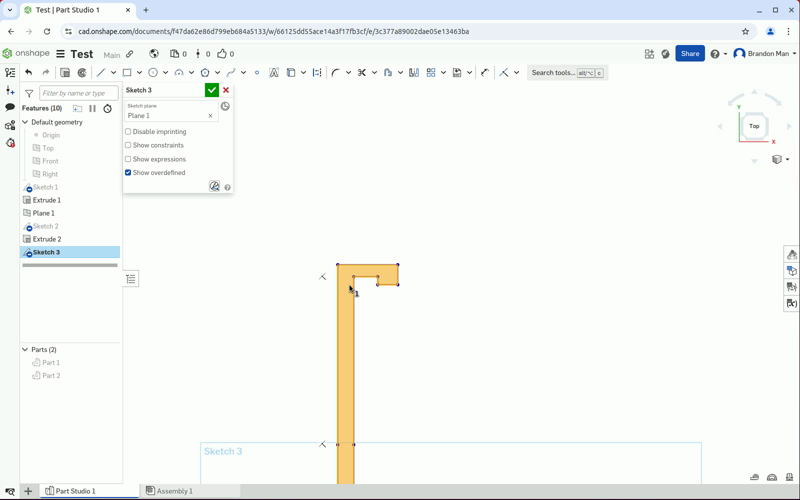
scroll(-6)
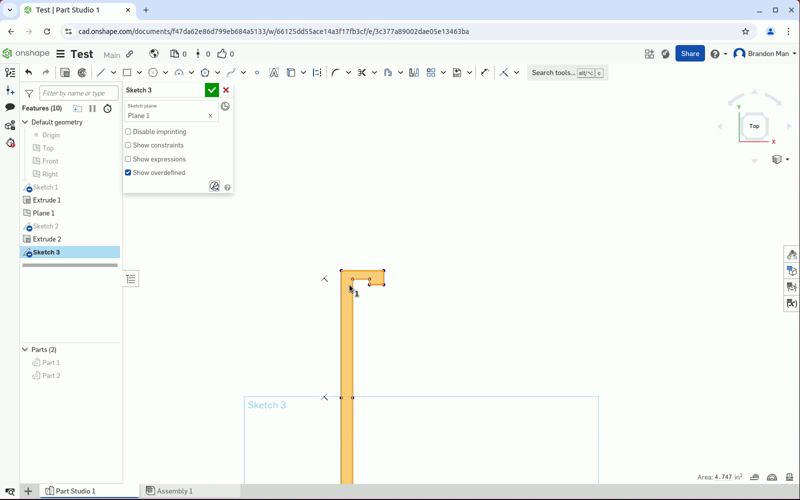
scroll(-6)
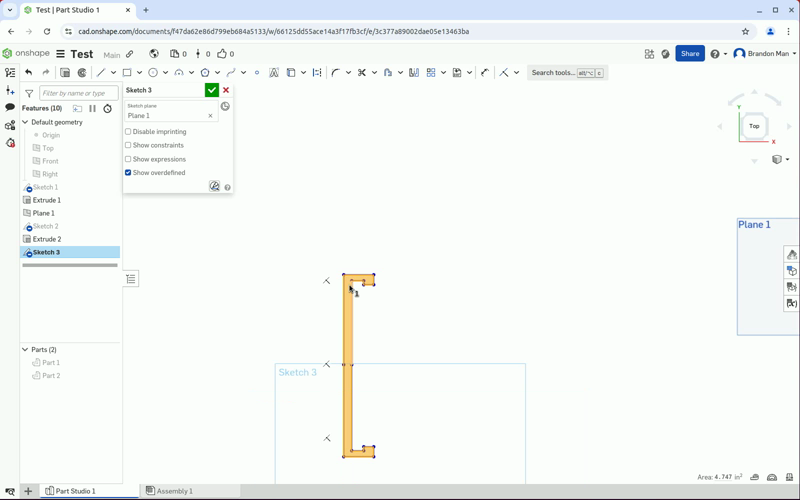
scroll(-6)
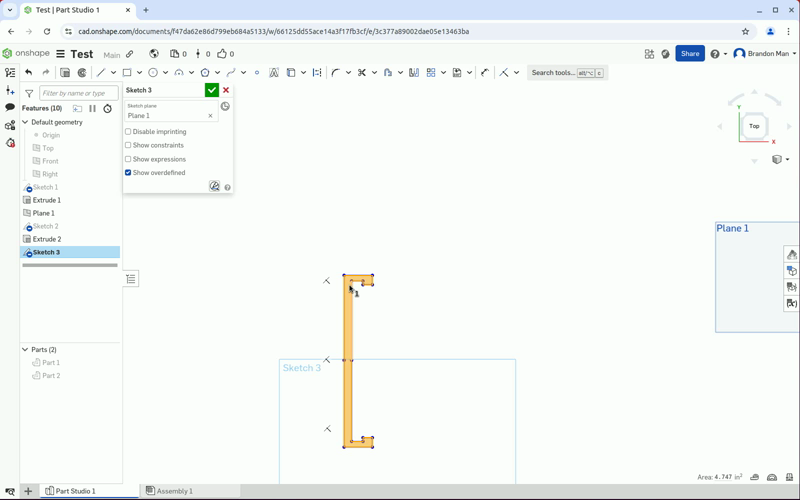
scroll(-6)
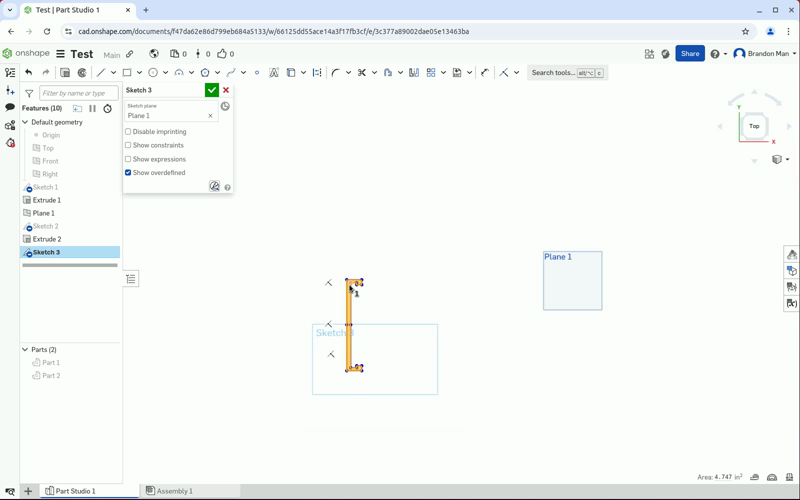
scroll(-6)
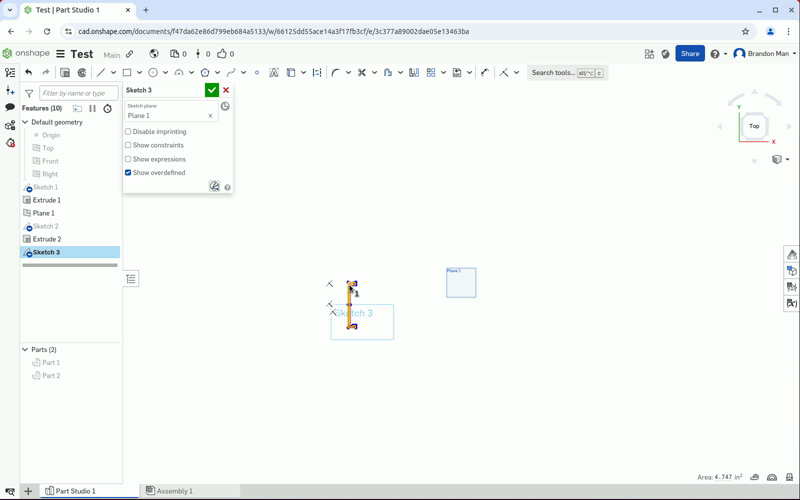
mouse_move(73, 352)
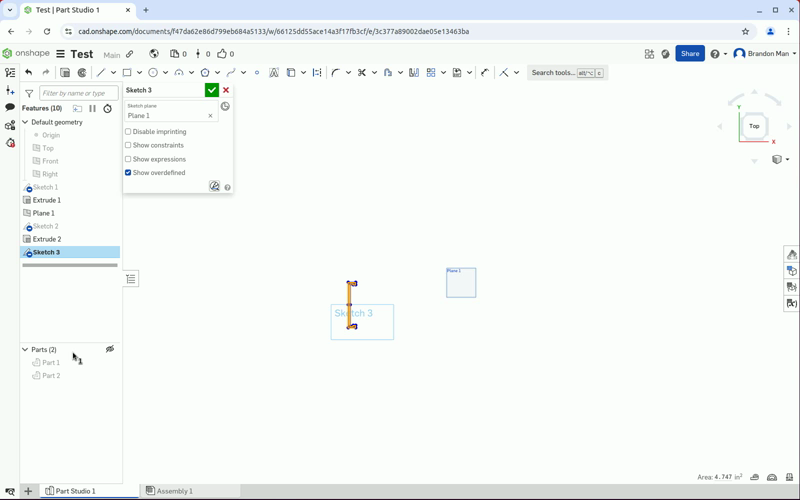
key(shift+y)
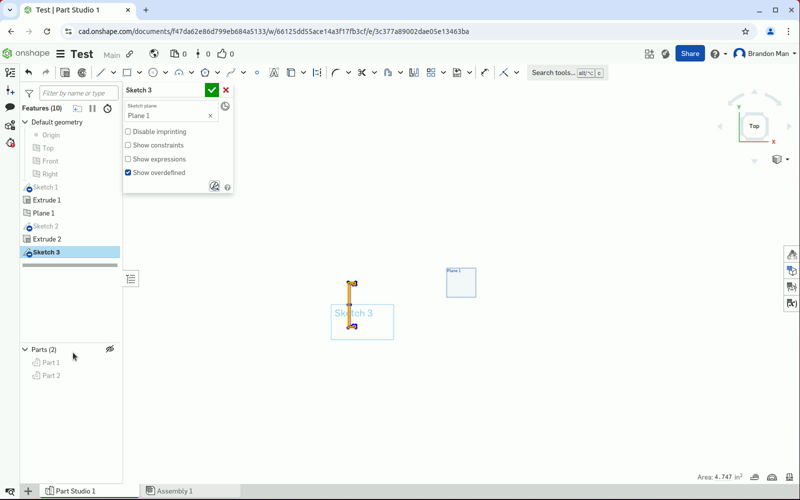
key(shift+e)
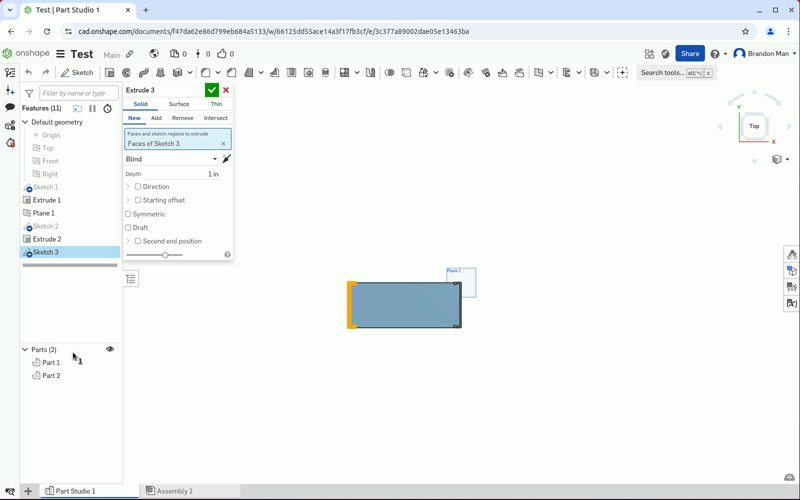
mouse_move(143, 106)
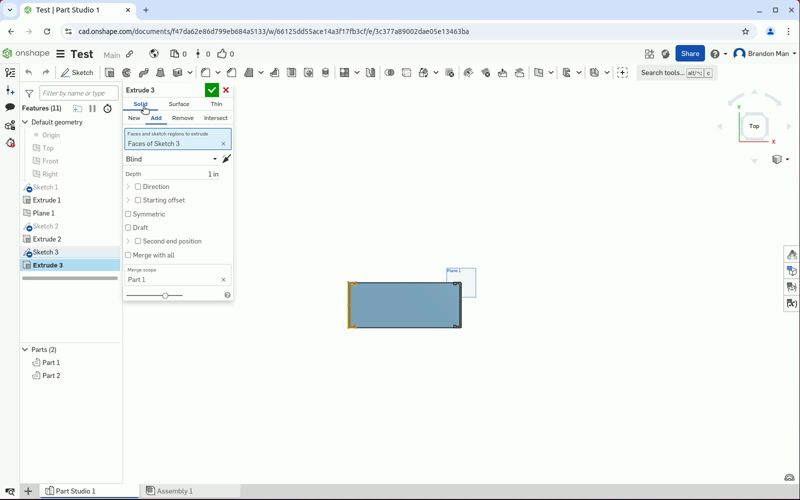
click(143, 106)
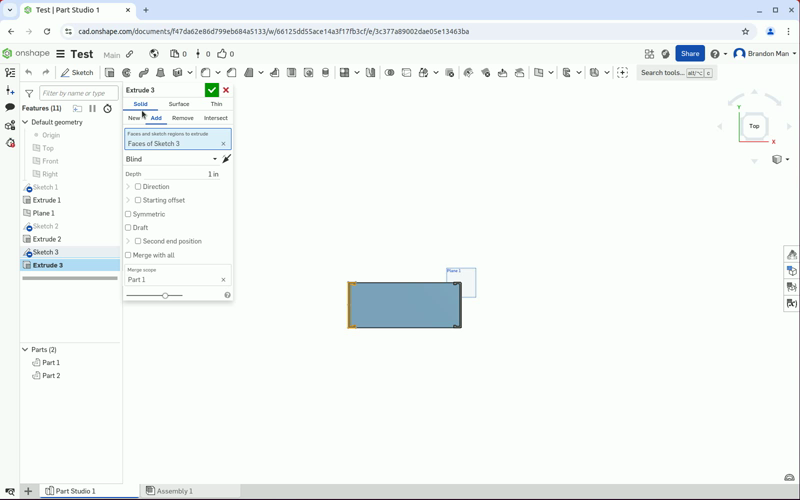
mouse_move(137, 120)
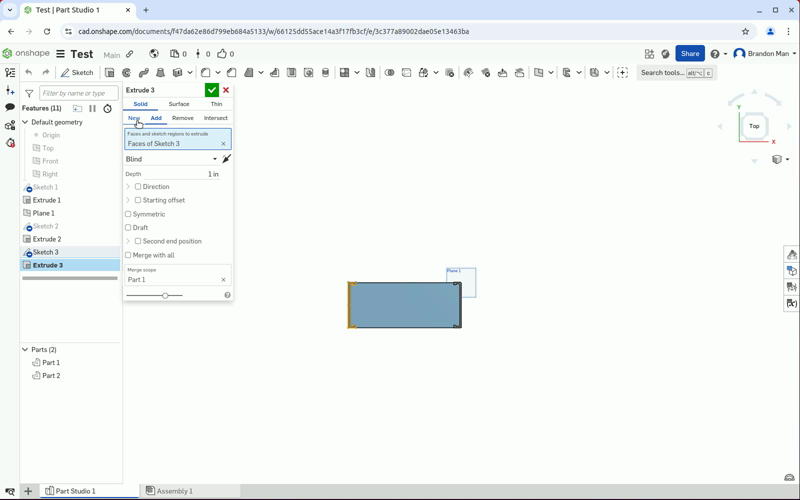
click(137, 120)
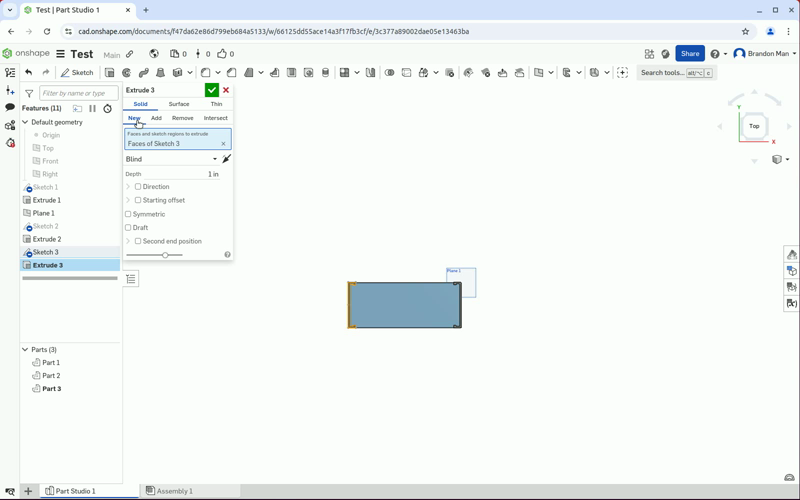
key(tab, 4)
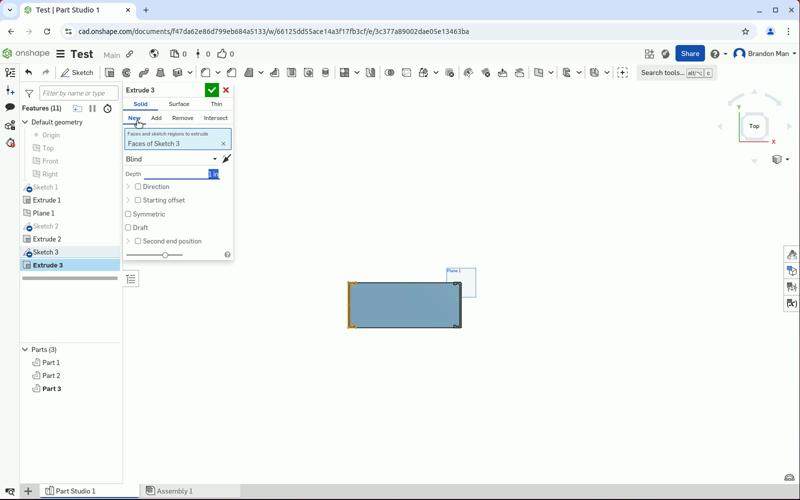
text(20.701)
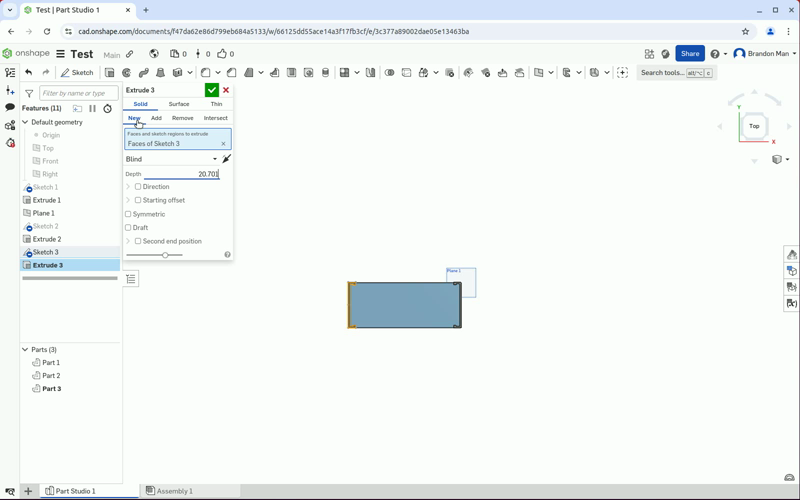
key(enter)
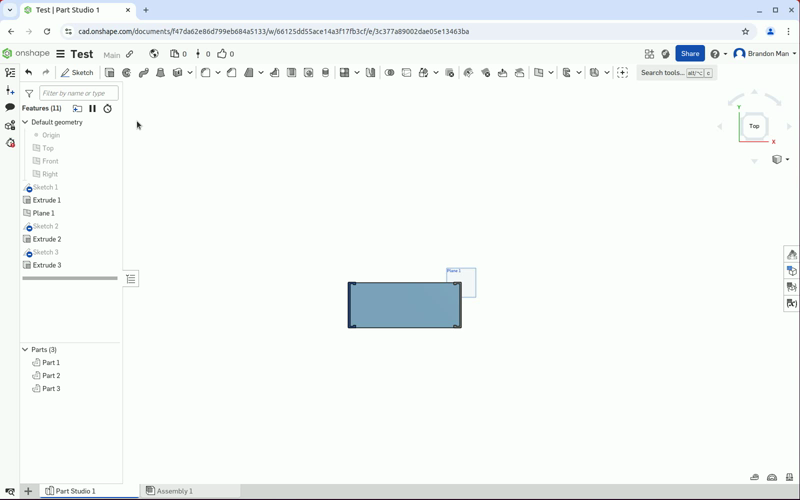
key(shift+h)
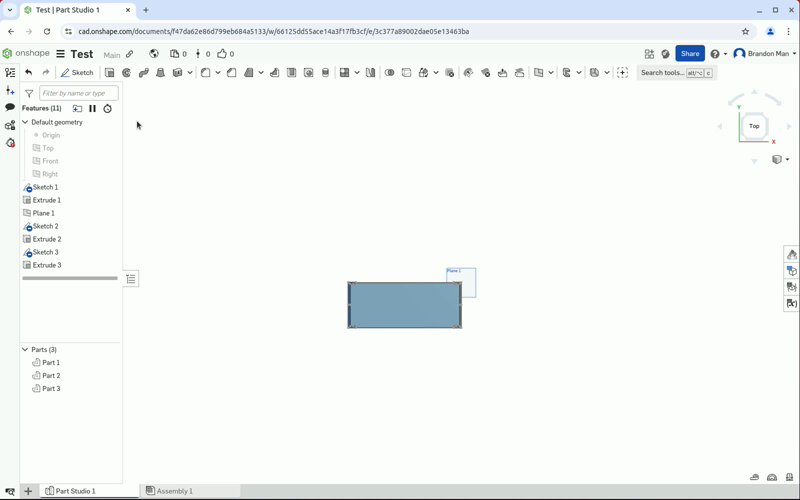
key(shift+h)
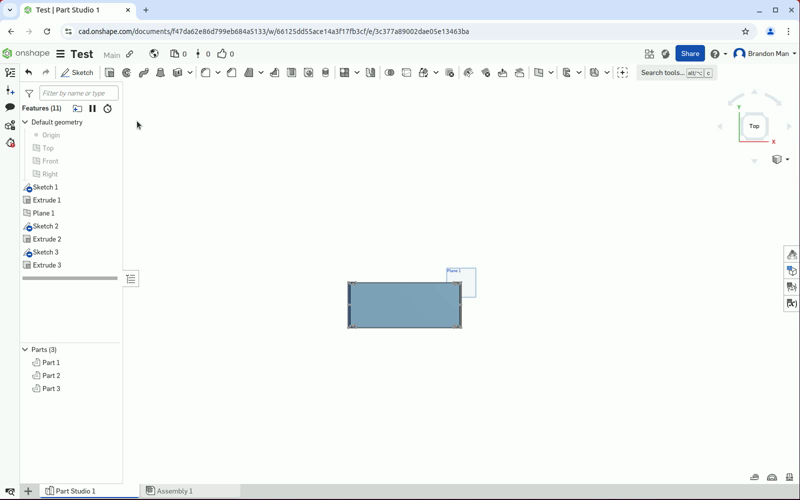
key(shift+7)
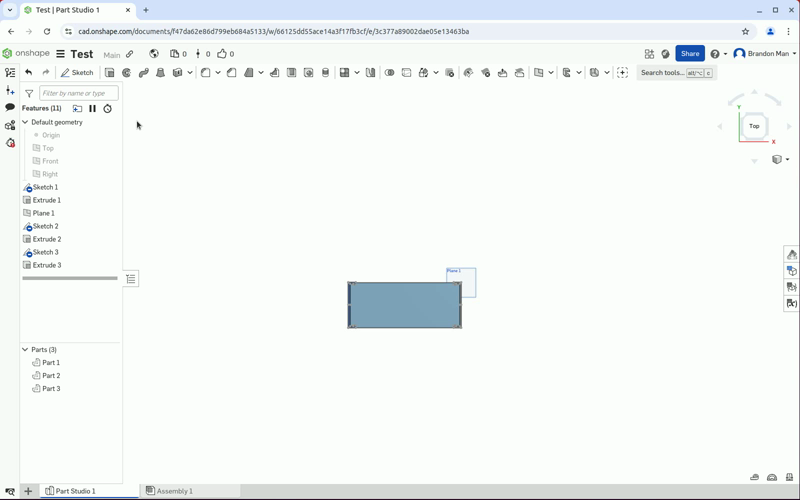
key(up, 3)
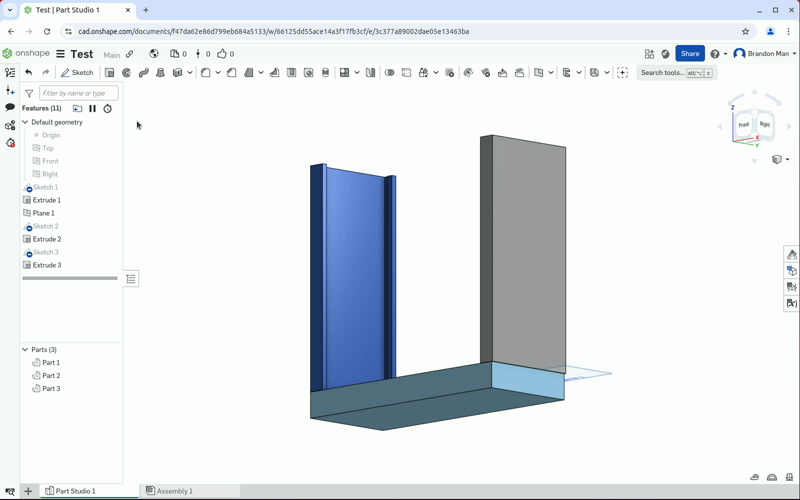
key(left, 3)
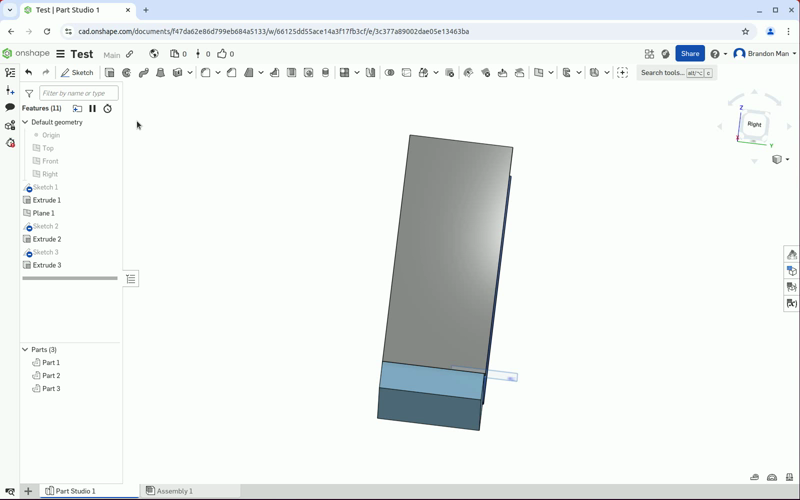
key(right, 3)
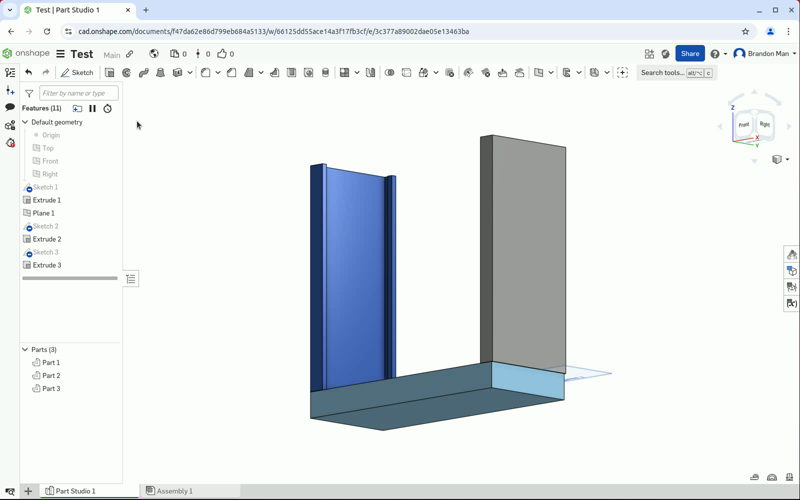
key(down, 3)
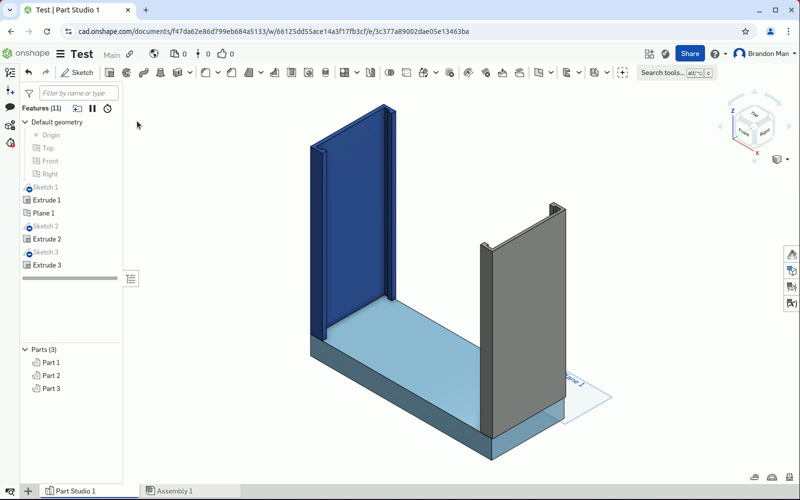
mouse_move(73, 189)
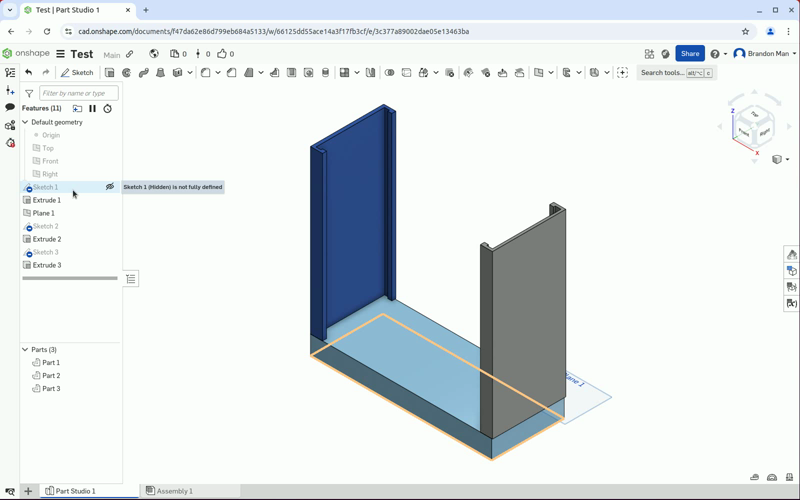
click(73, 189)